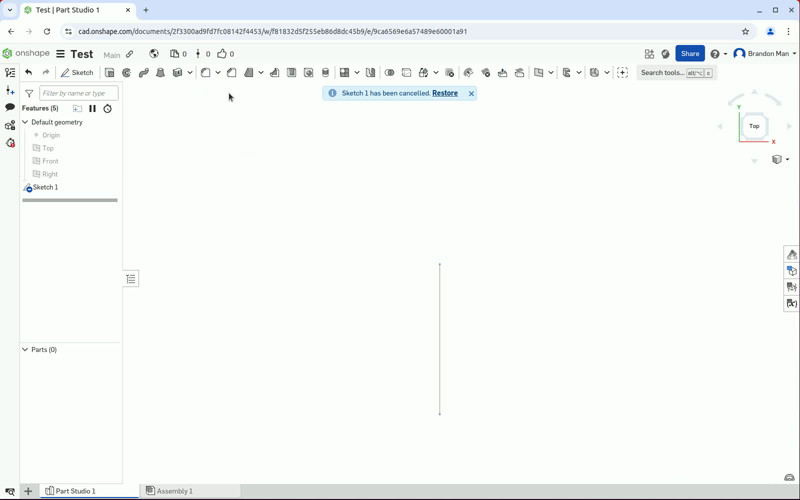
key(shift+h)
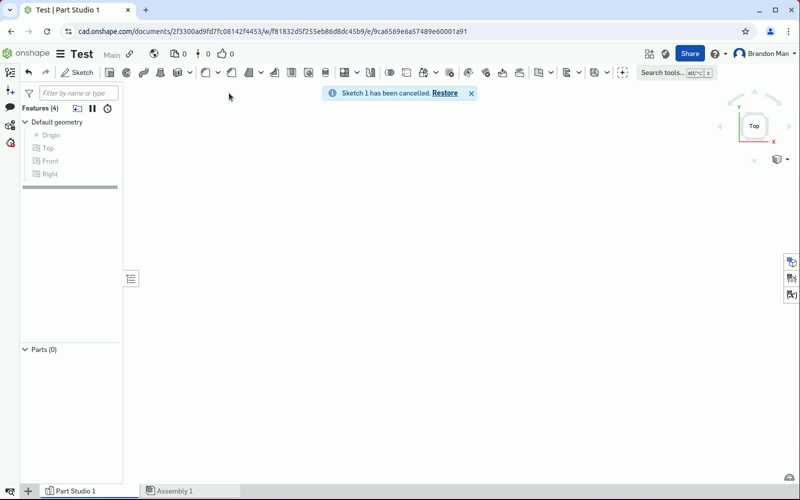
mouse_move(73, 352)
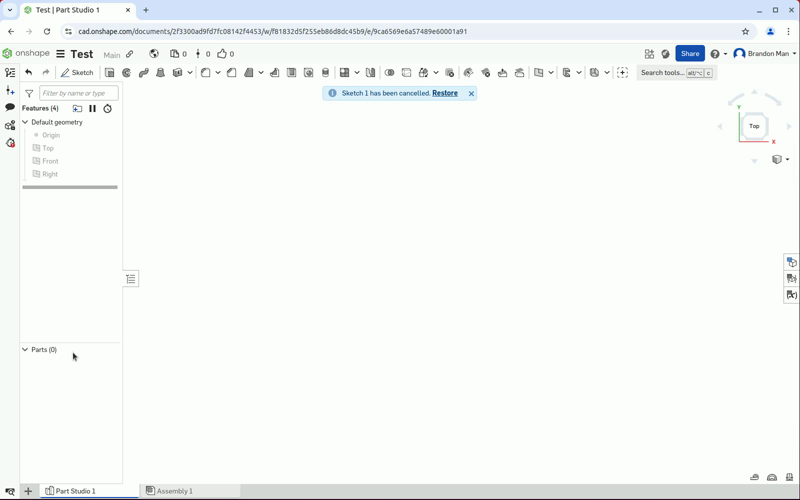
key(y)
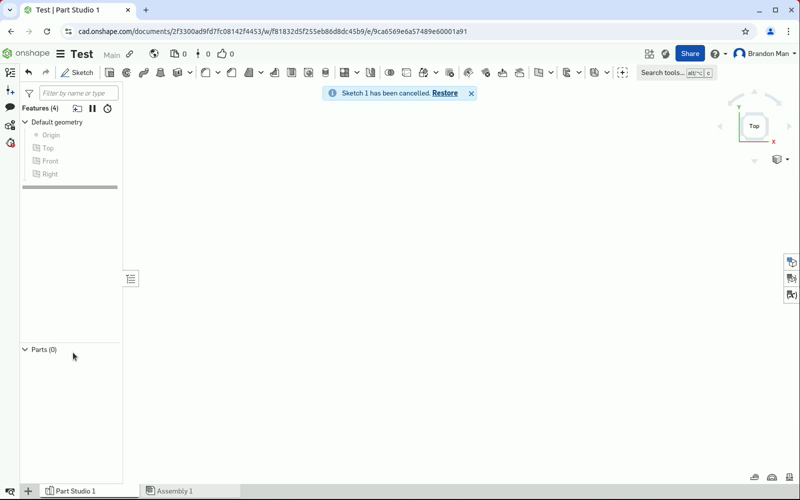
key(shift+p)
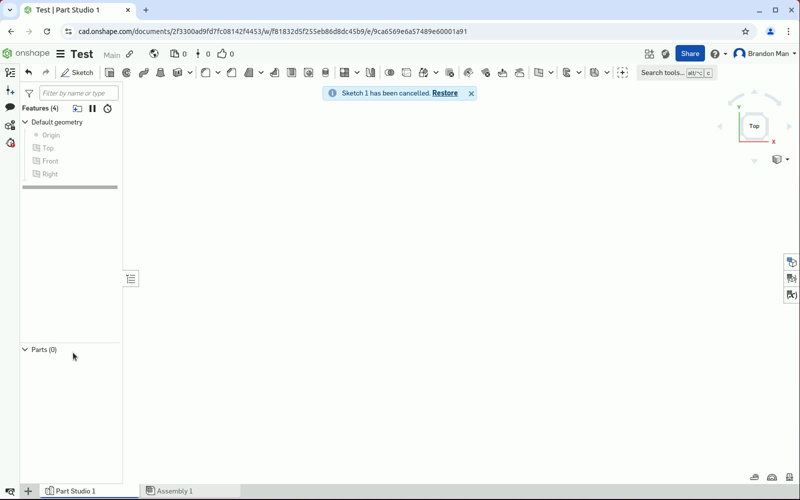
key(space)
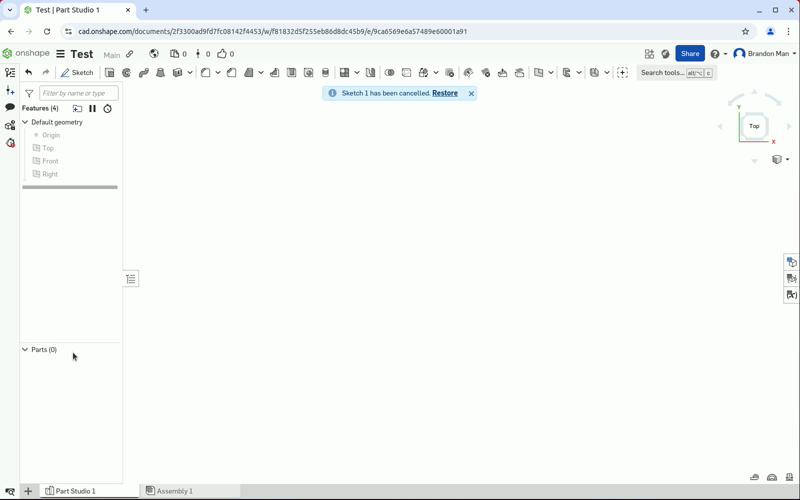
key_down(shift)
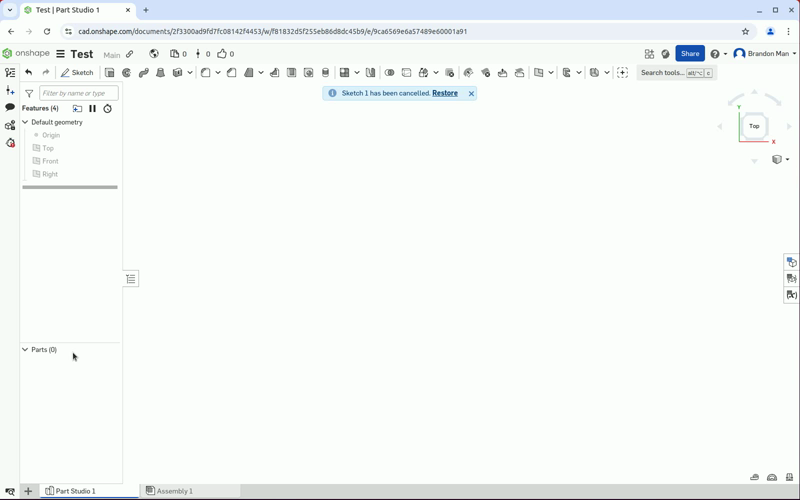
key(up)
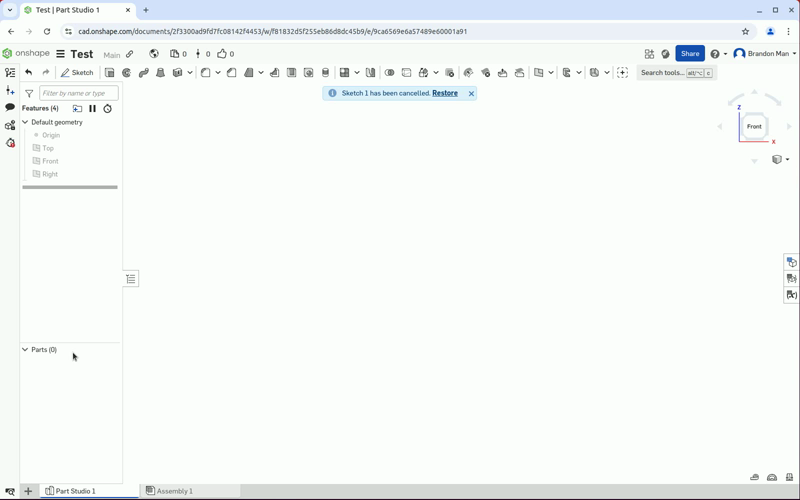
key_up(shift)
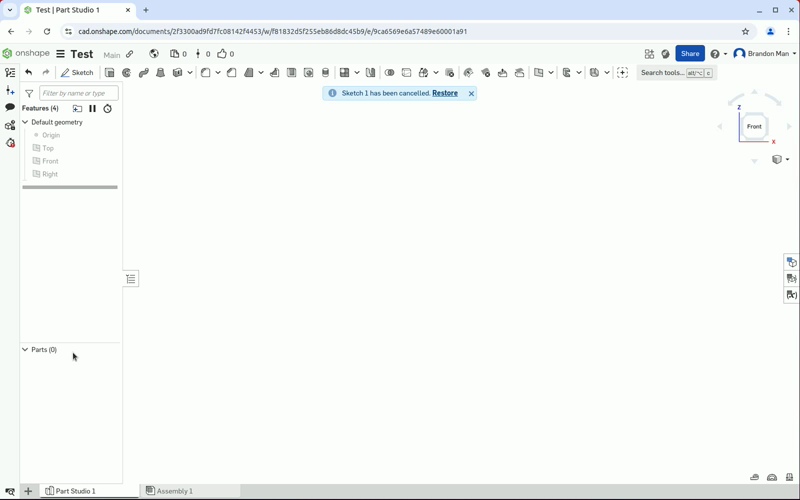
mouse_move(73, 352)
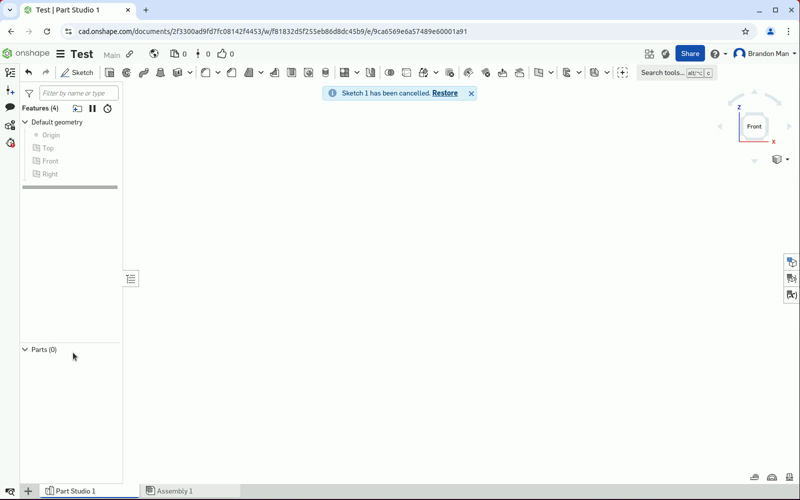
key(shift+y)
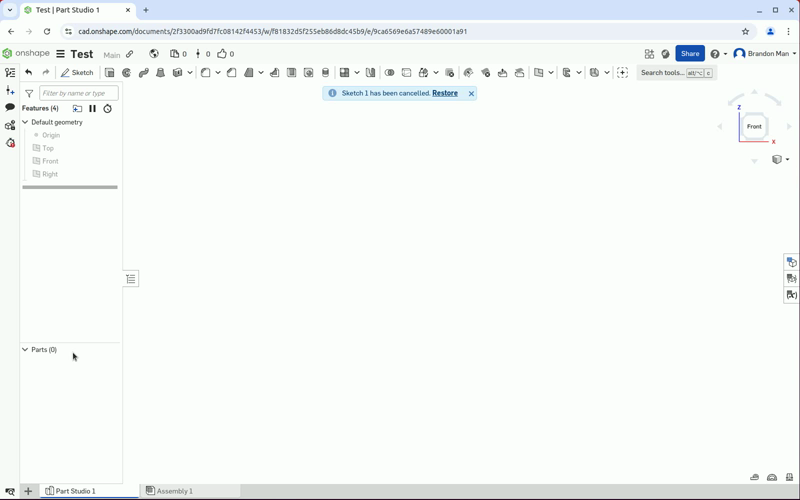
key(shift+s)
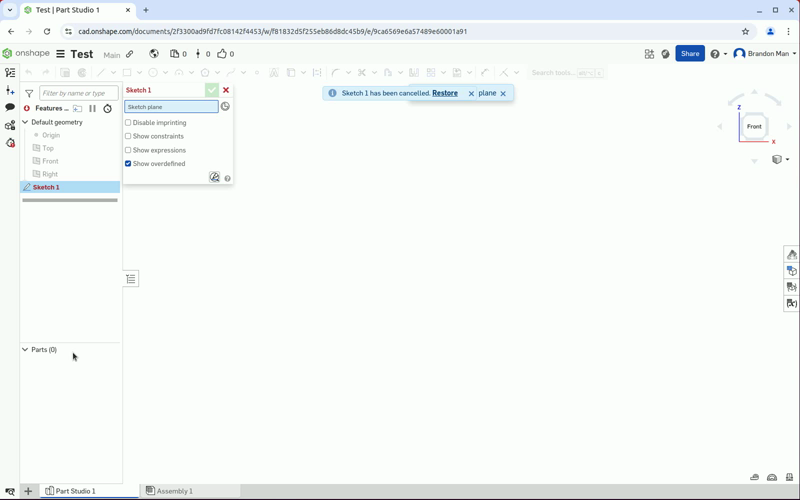
mouse_move(73, 163)
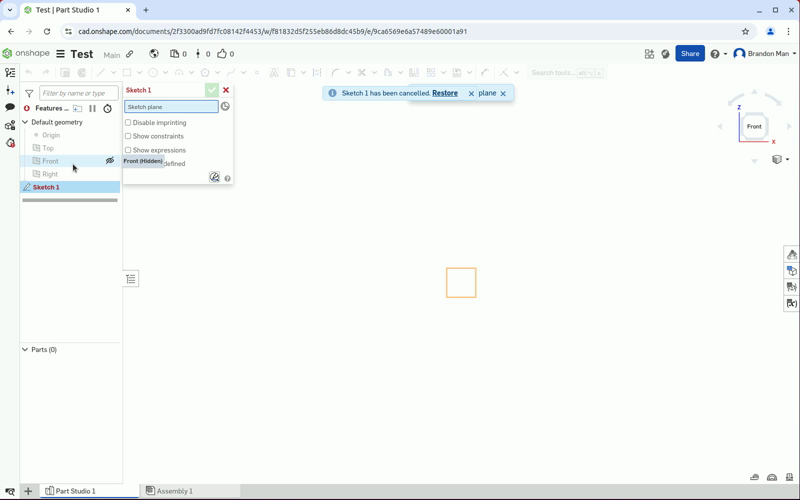
click(73, 163)
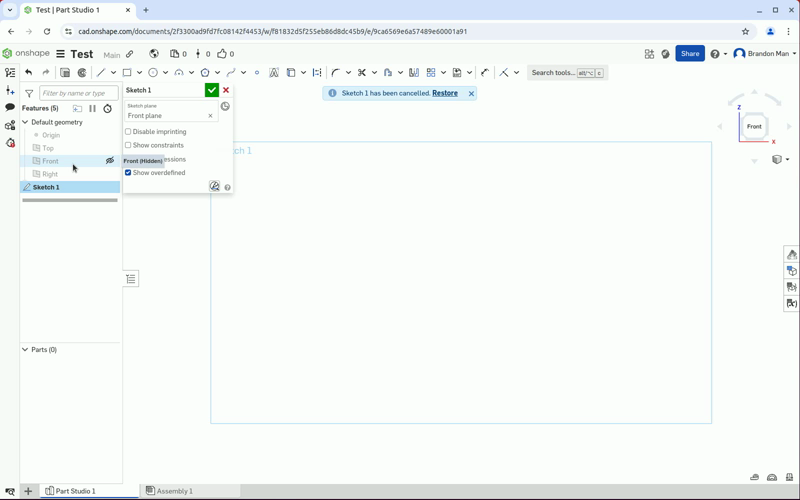
mouse_move(73, 352)
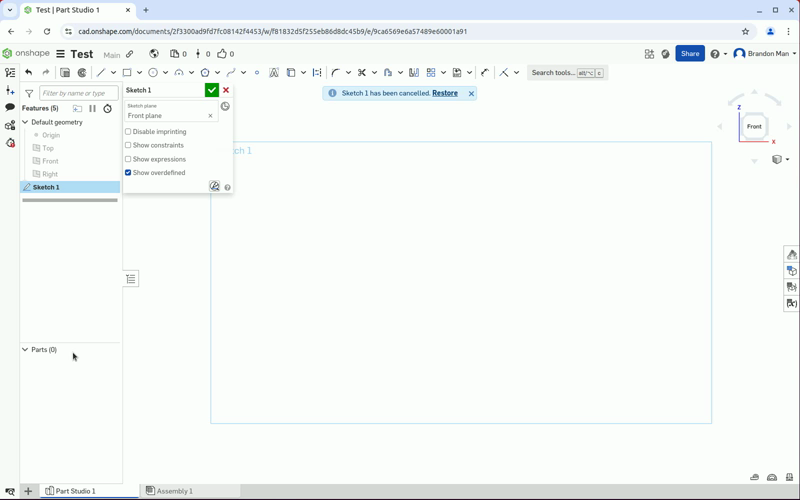
key(y)
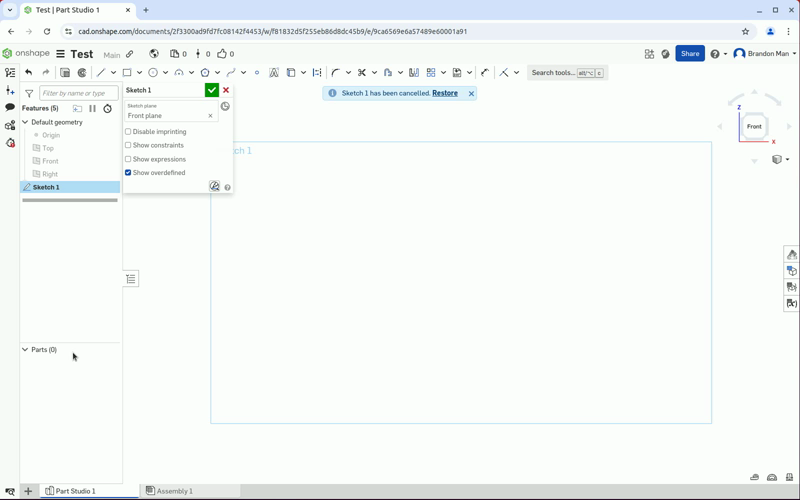
key(l)
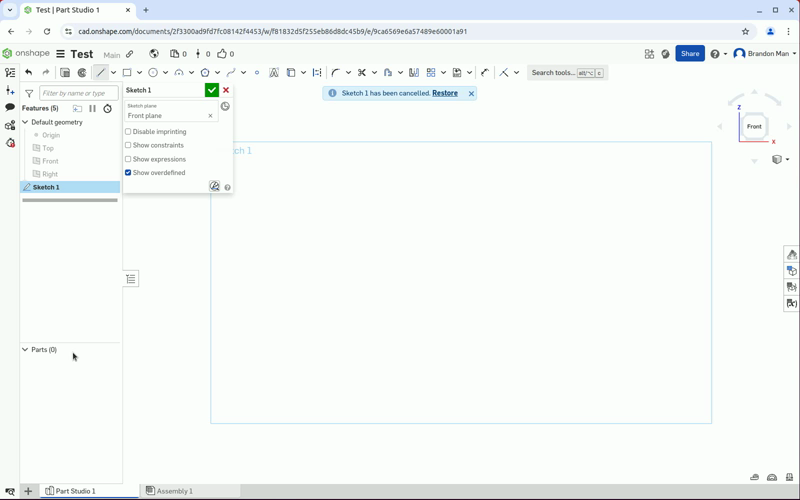
key_down(shift)
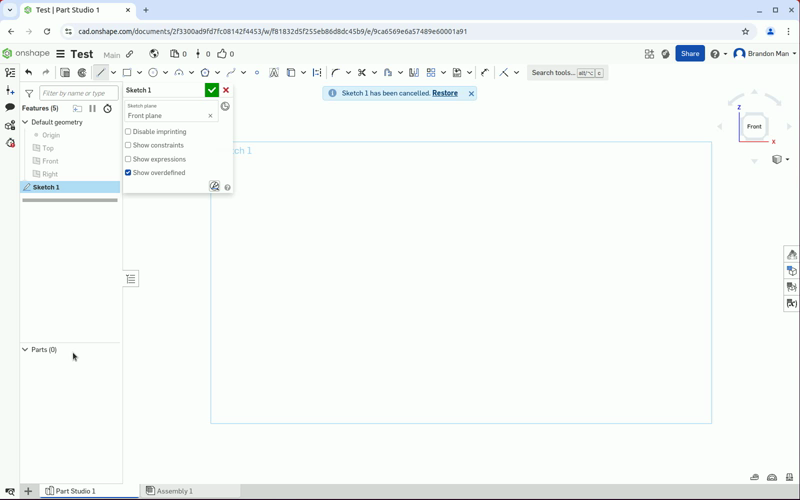
mouse_move(348, 376)
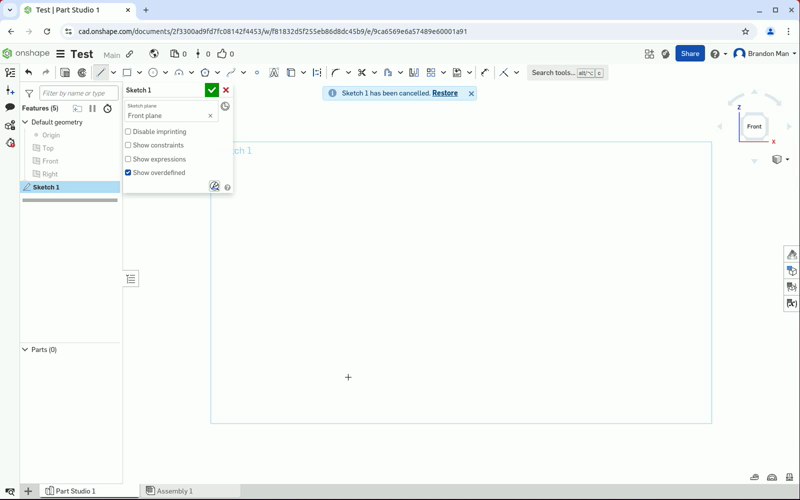
click(348, 376)
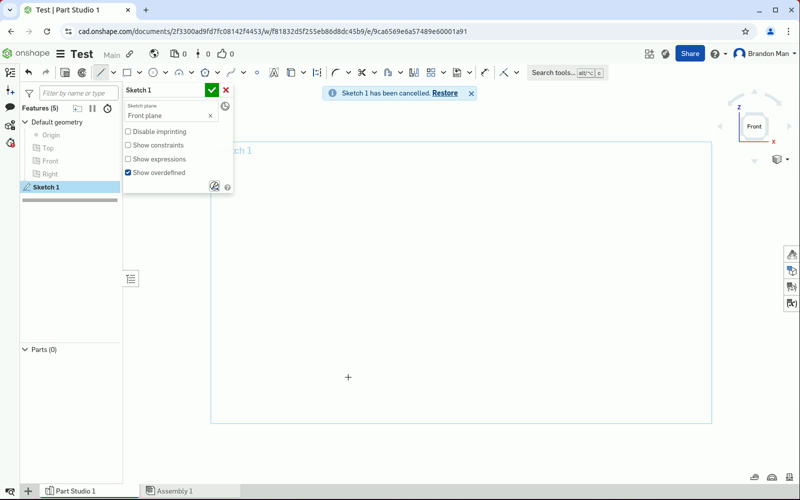
key_up(shift)
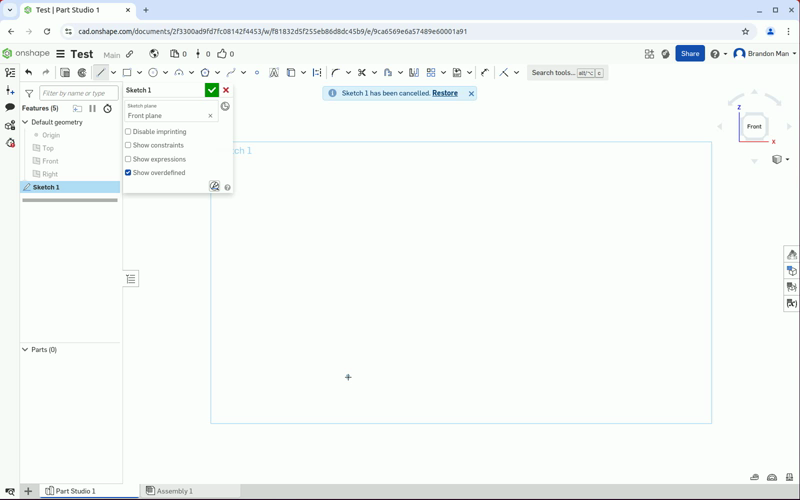
key_down(shift)
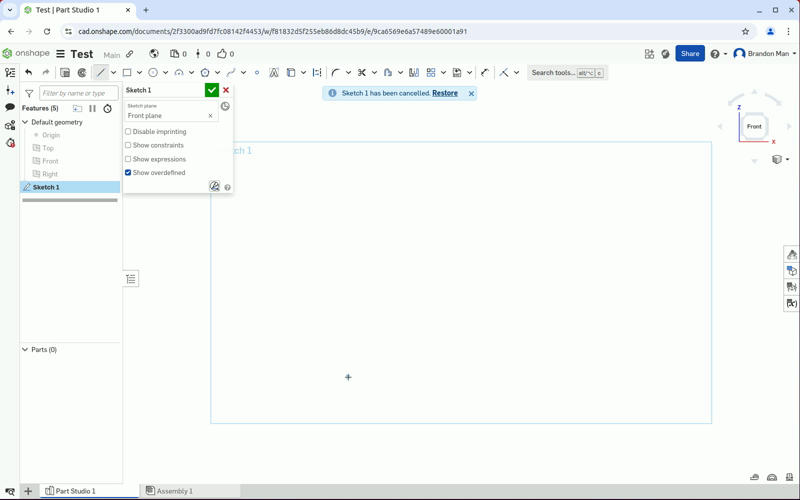
mouse_move(572, 376)
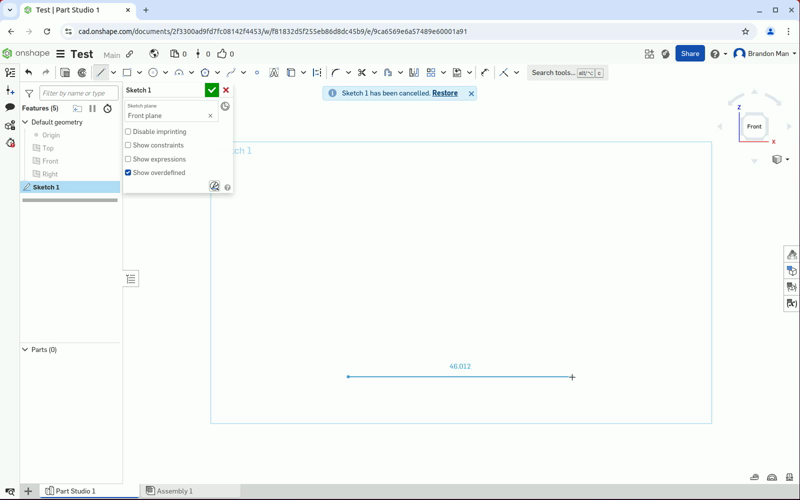
click(572, 376)
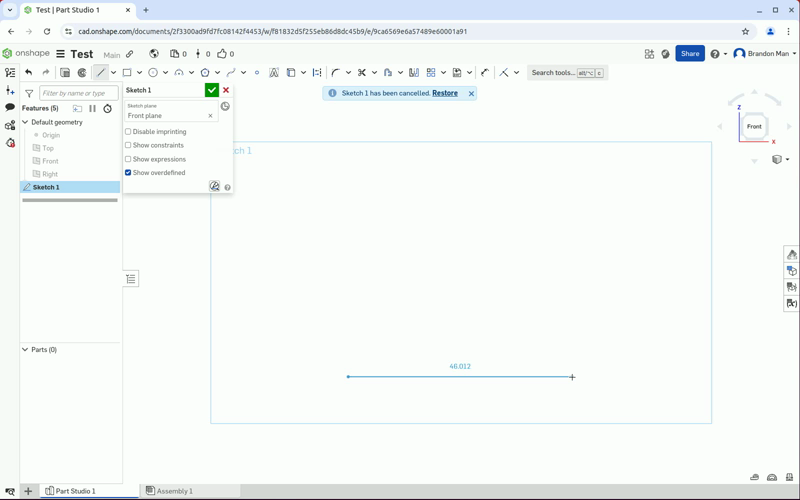
key_up(shift)
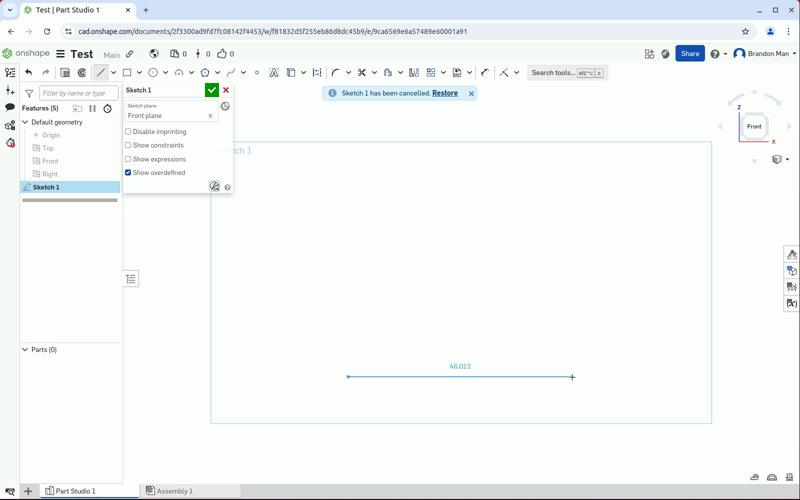
key_down(shift)
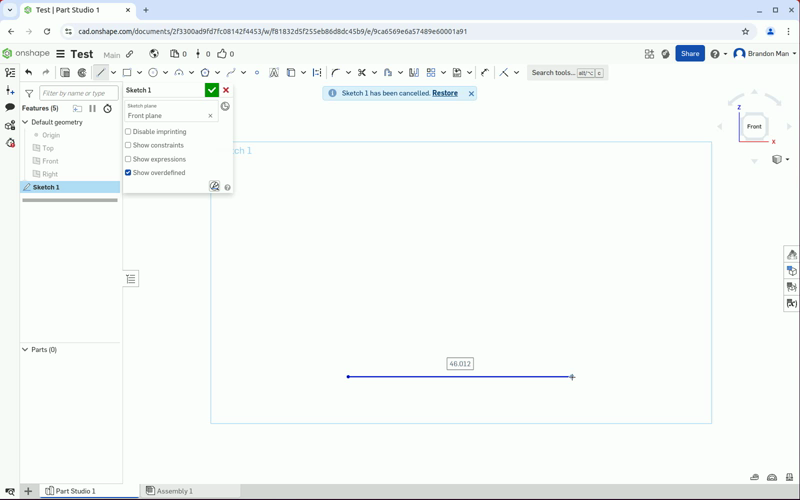
mouse_move(572, 190)
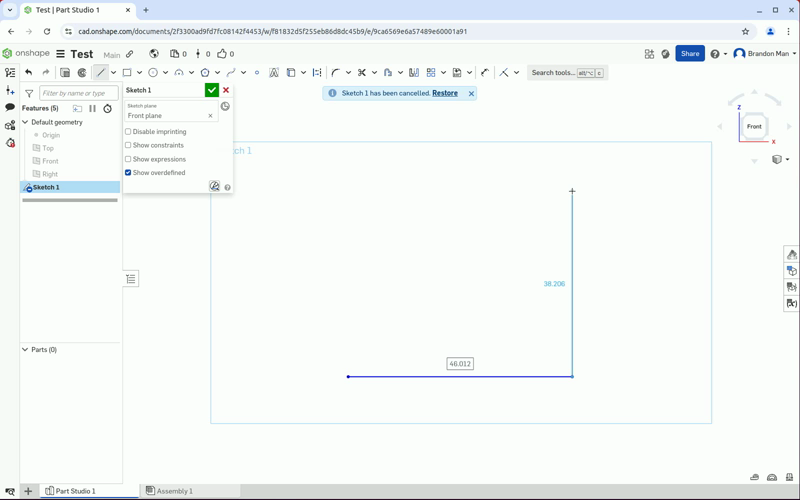
click(572, 190)
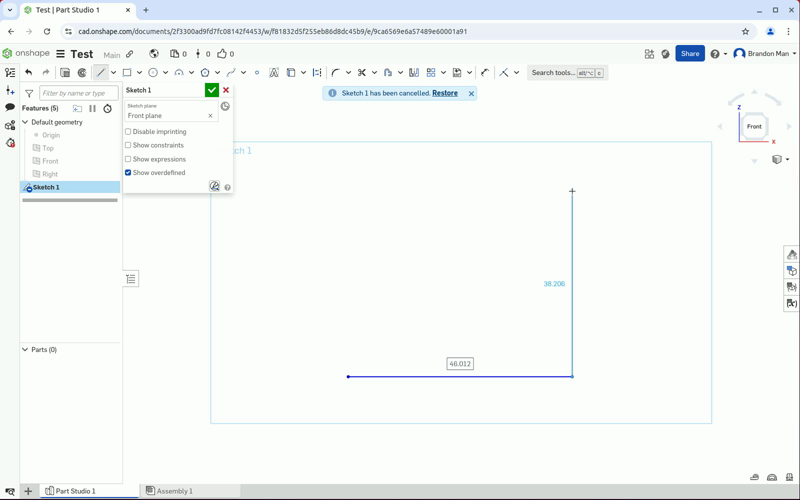
key_up(shift)
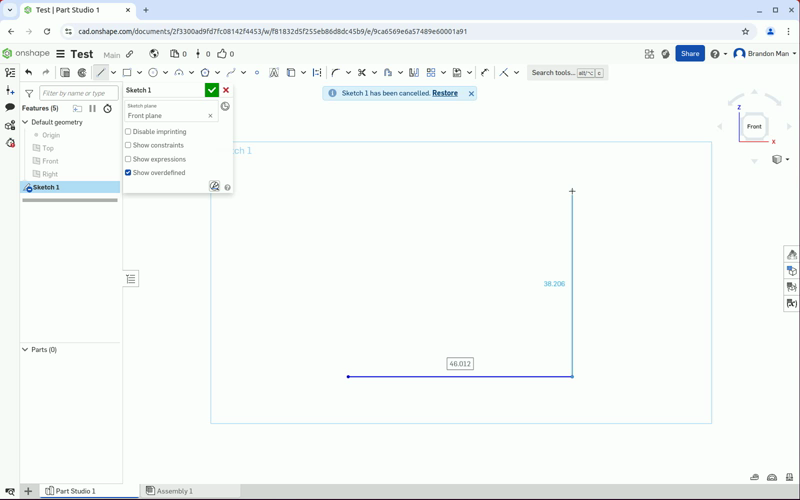
key_down(shift)
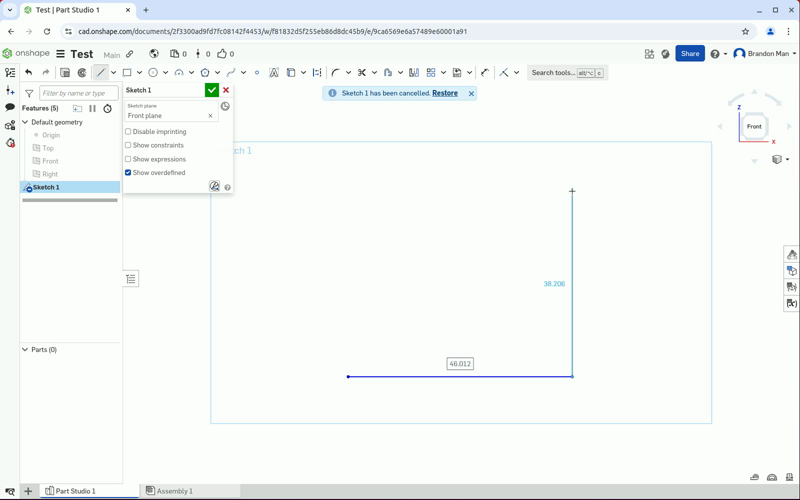
mouse_move(348, 190)
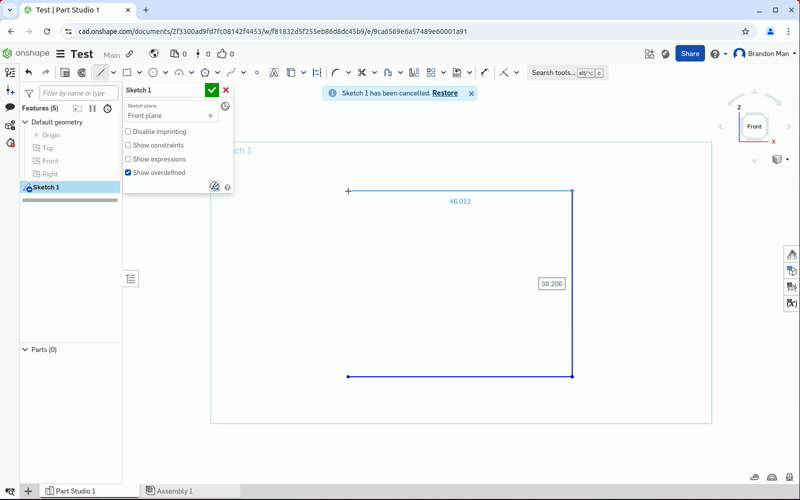
click(348, 190)
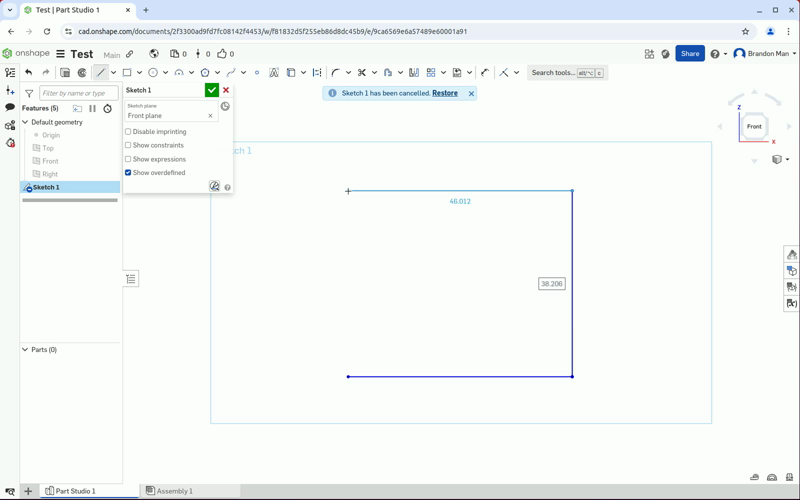
key_up(shift)
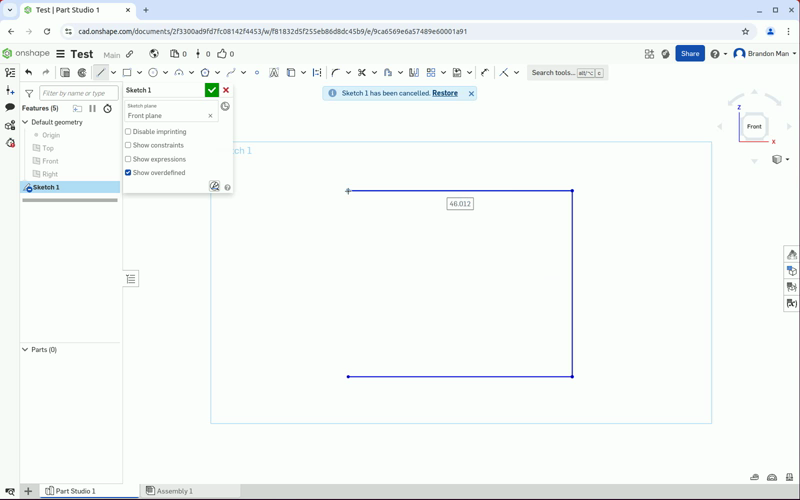
key_down(shift)
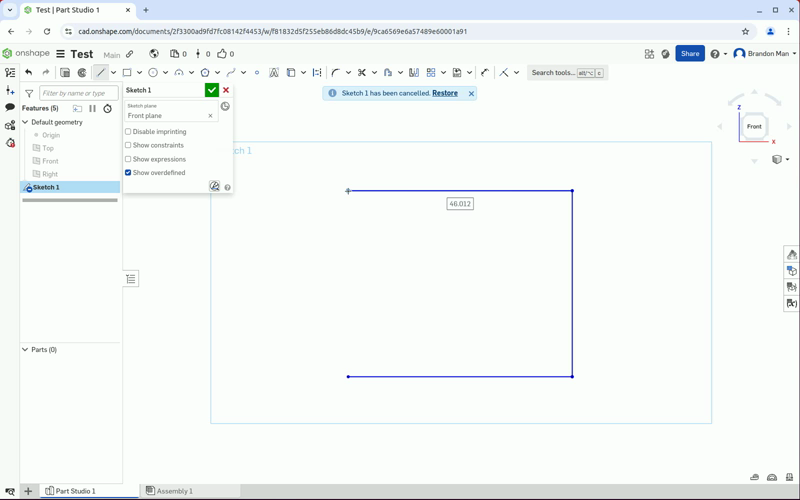
mouse_move(348, 376)
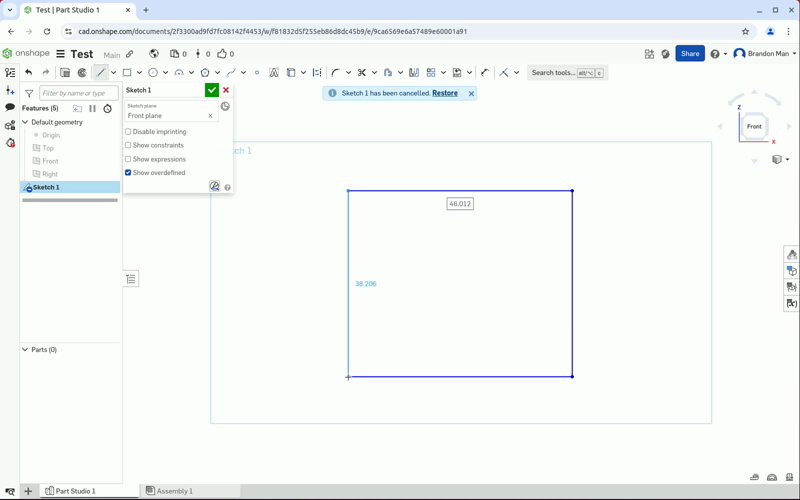
key_up(shift)
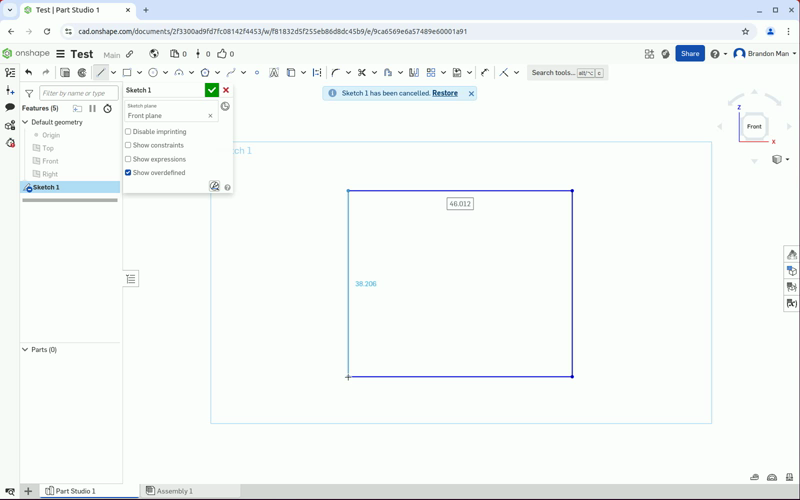
click(348, 376)
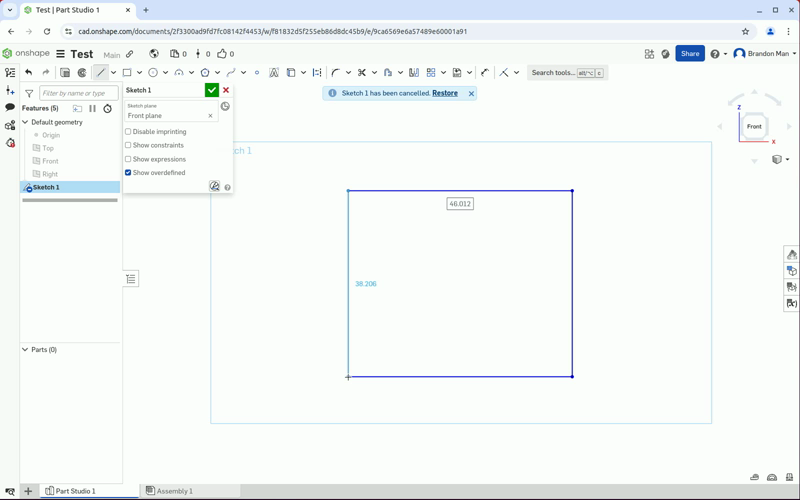
key(esc)
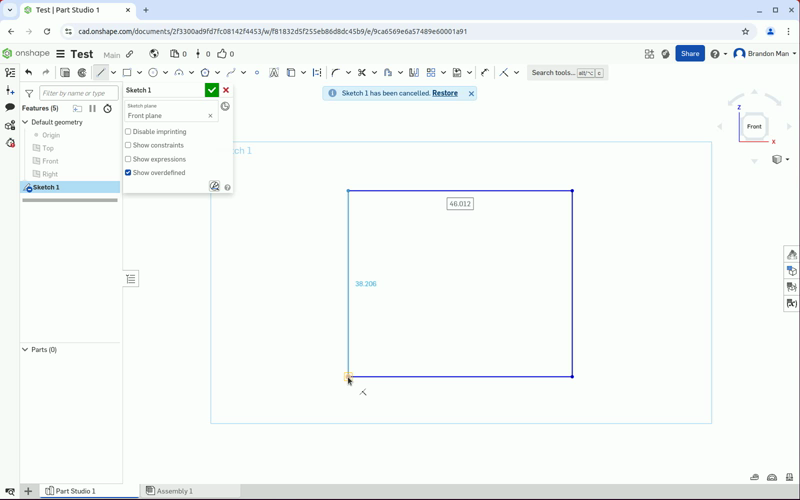
mouse_move(382, 219)
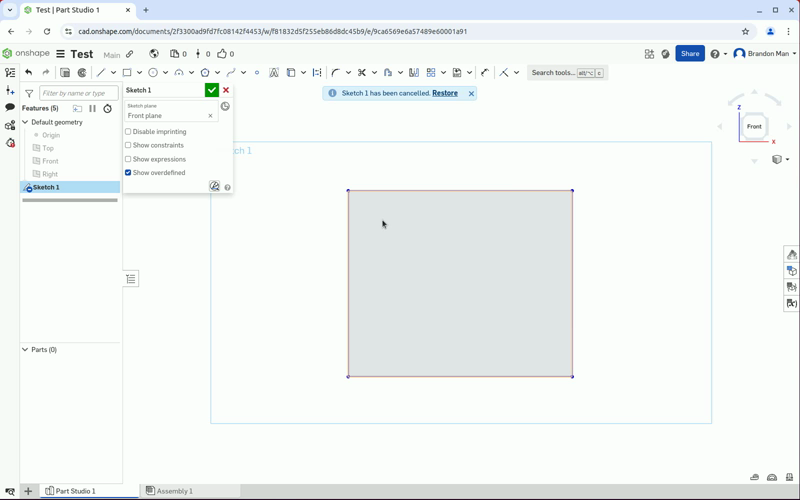
click(382, 219)
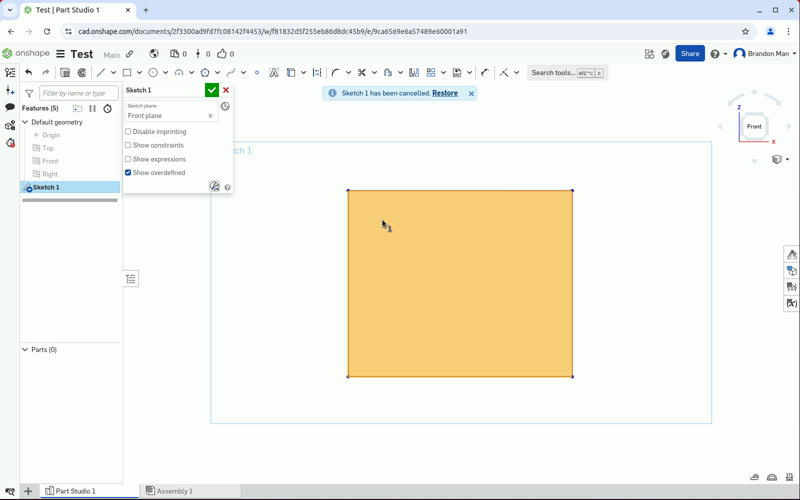
mouse_move(73, 352)
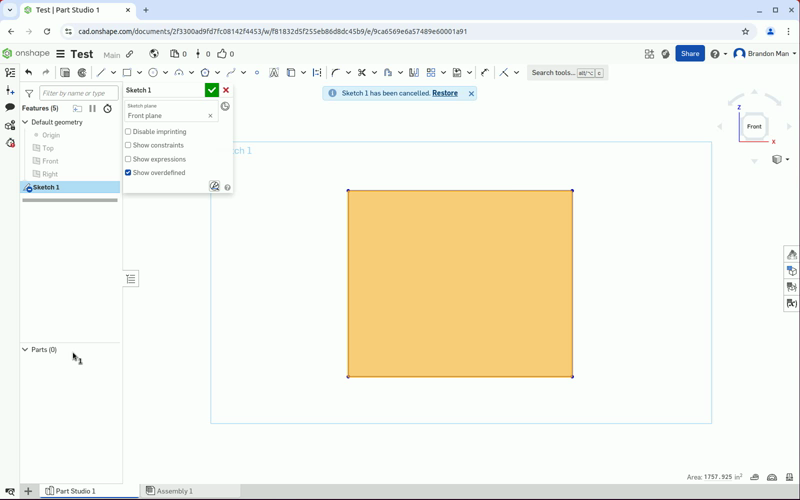
key(shift+y)
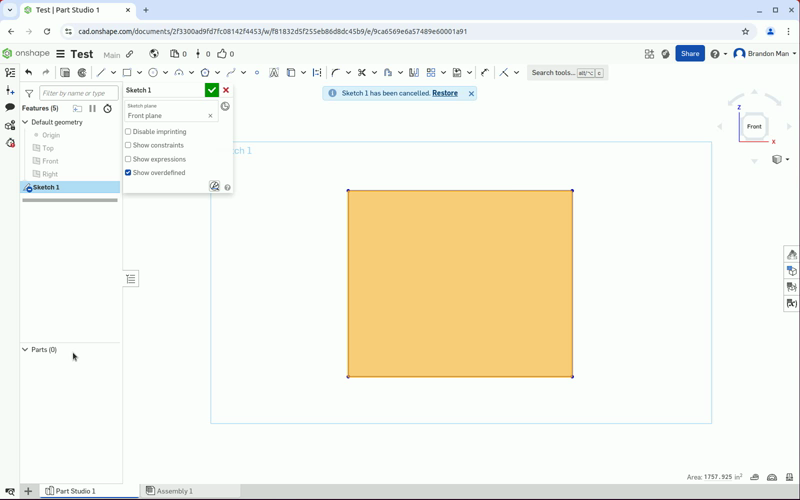
key(shift+e)
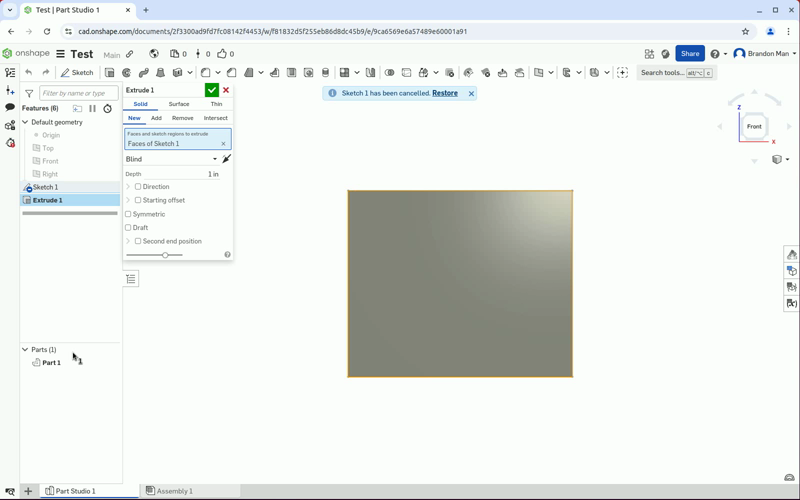
mouse_move(143, 106)
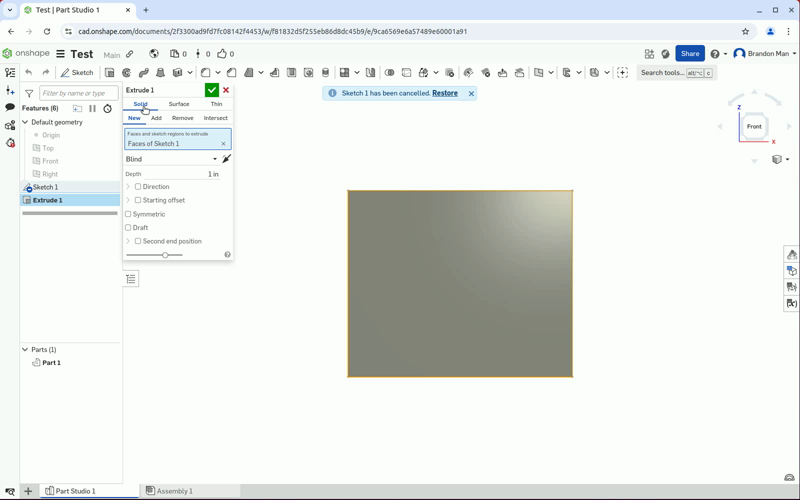
click(143, 106)
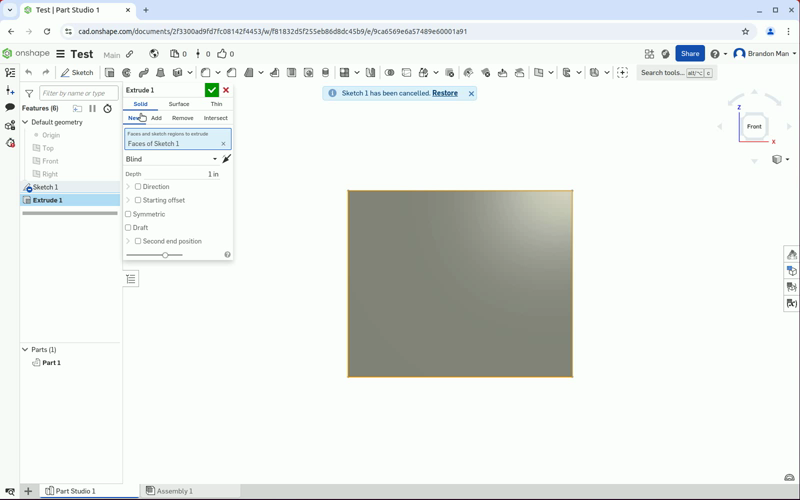
mouse_move(137, 120)
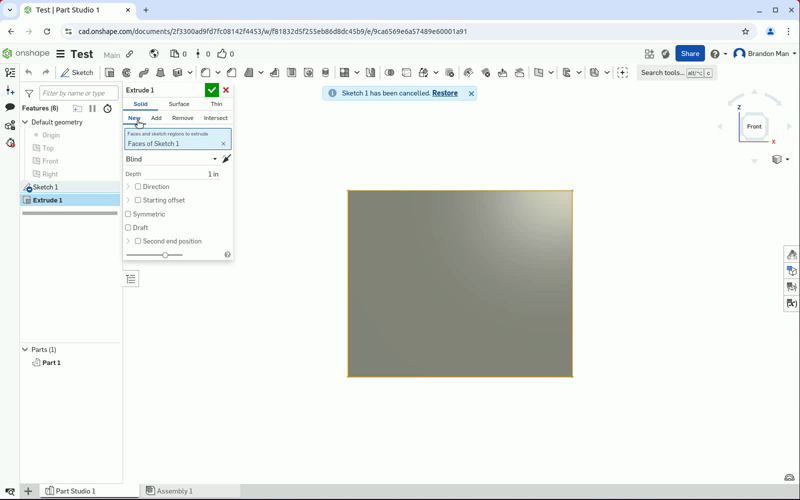
click(137, 120)
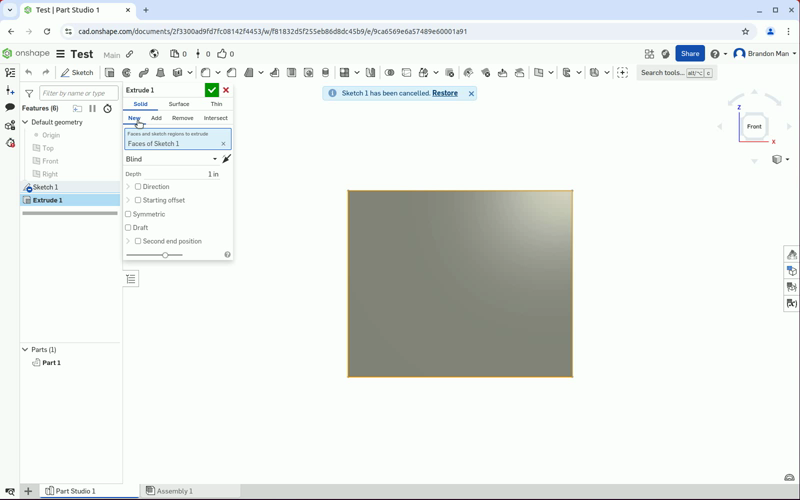
key(tab, 4)
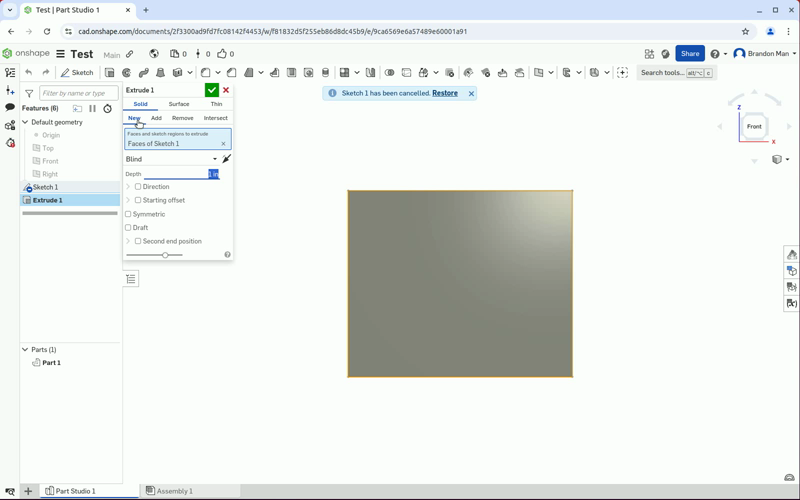
text(2.889)
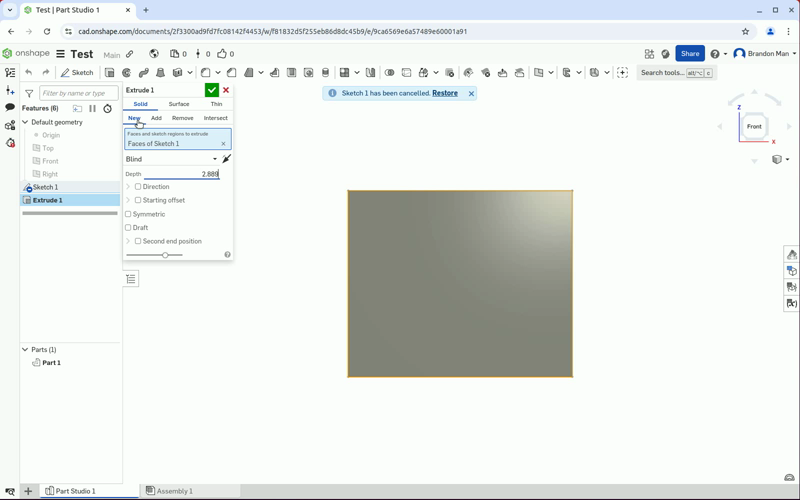
key(enter)
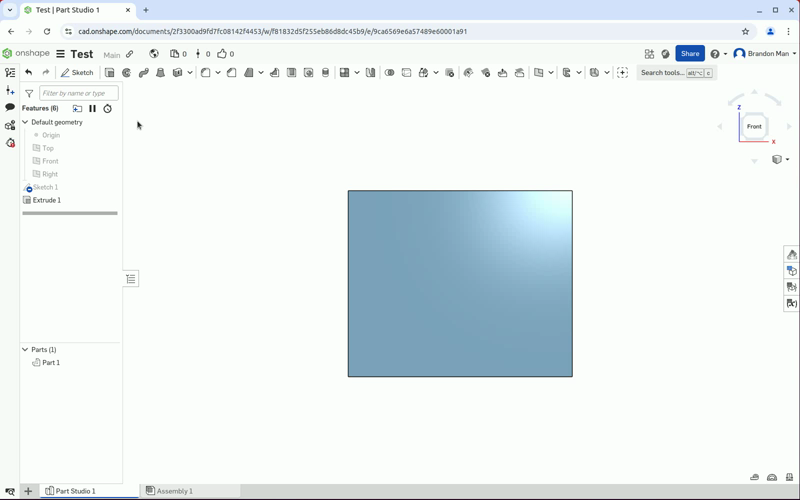
key(shift+h)
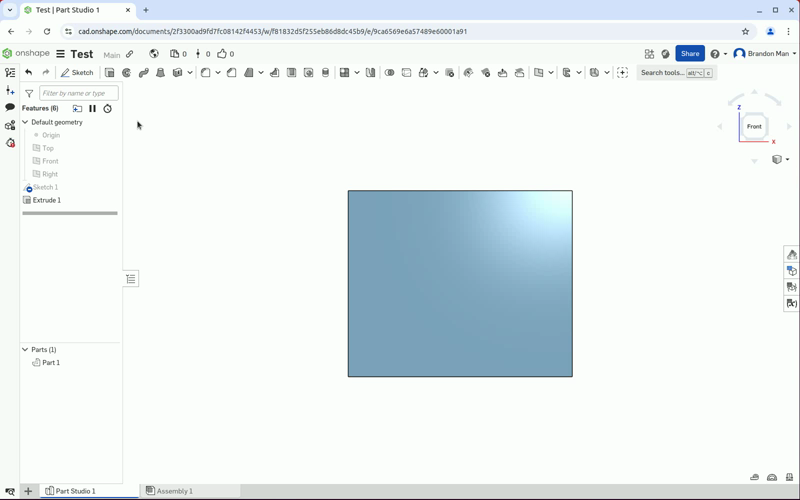
key(shift+h)
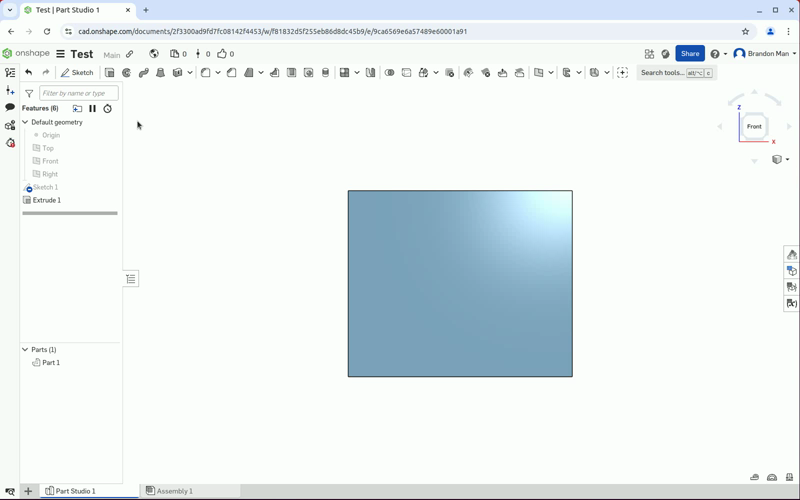
mouse_move(73, 189)
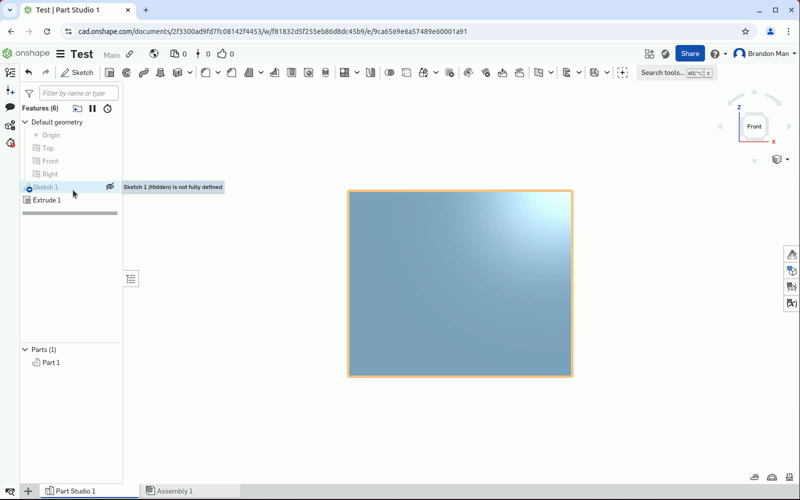
click(73, 189)
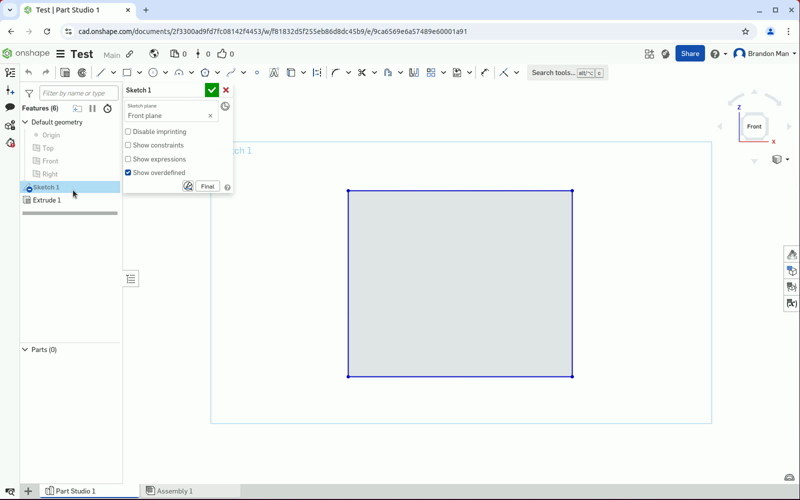
mouse_move(229, 92)
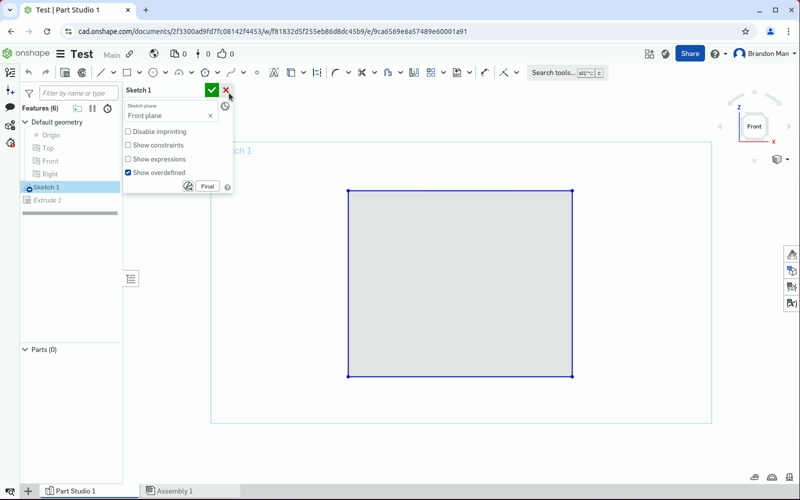
click(229, 92)
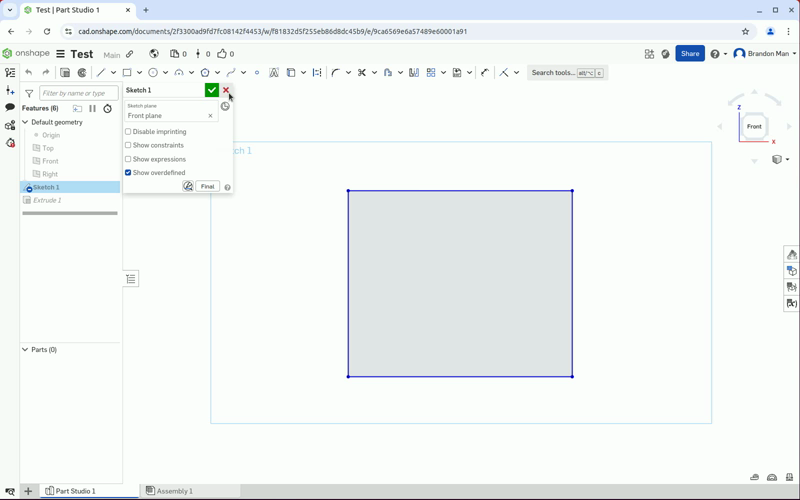
key(shift+s)
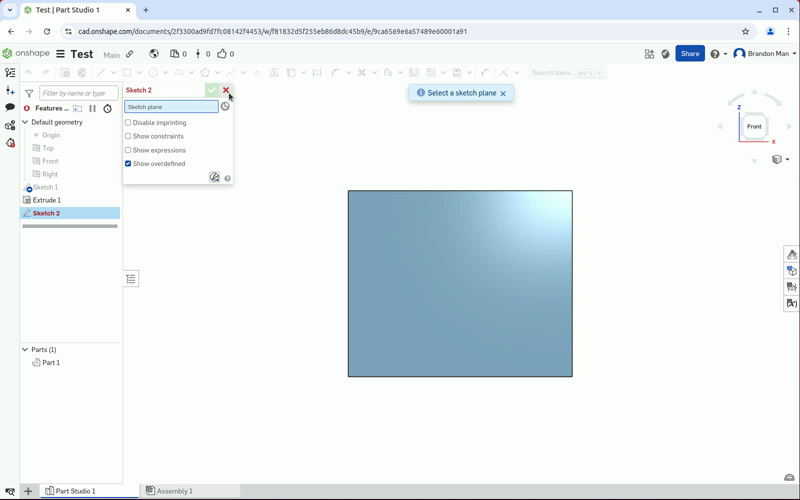
mouse_move(73, 163)
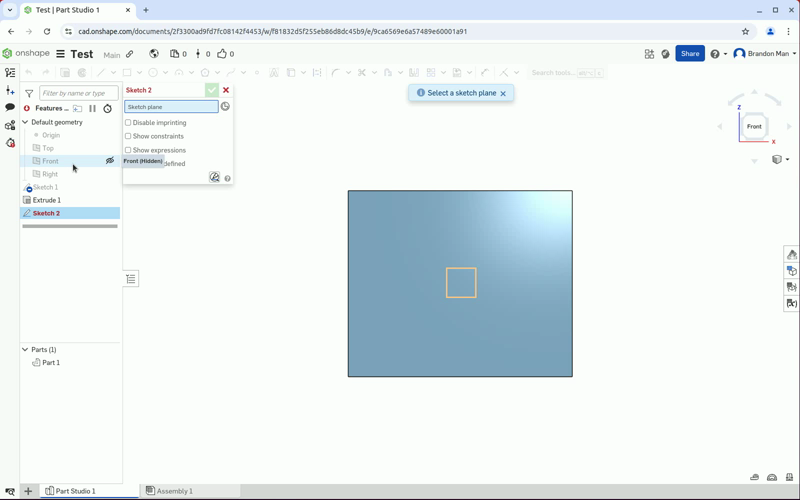
click(73, 163)
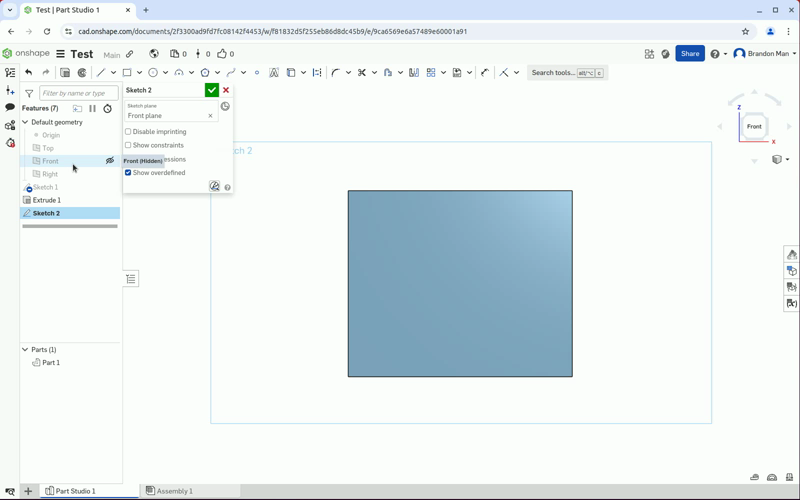
mouse_move(73, 352)
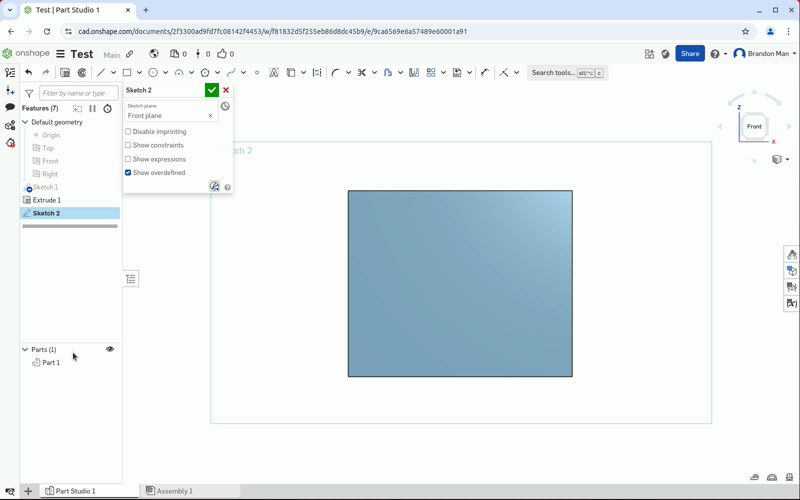
key(y)
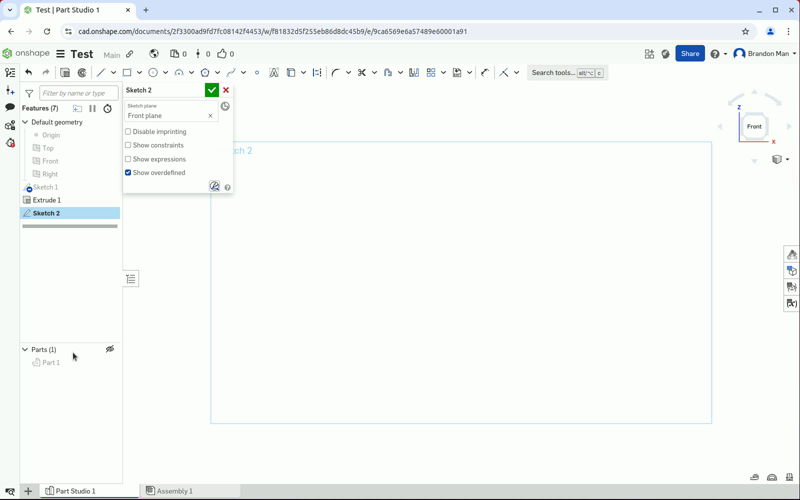
key(l)
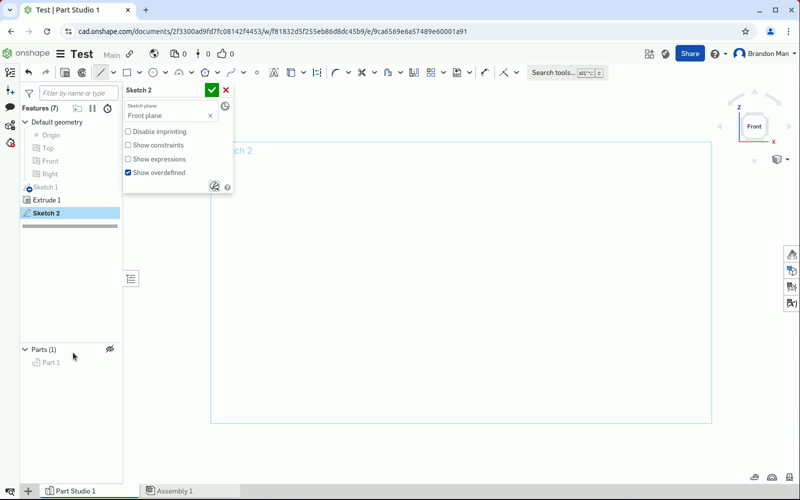
key_down(shift)
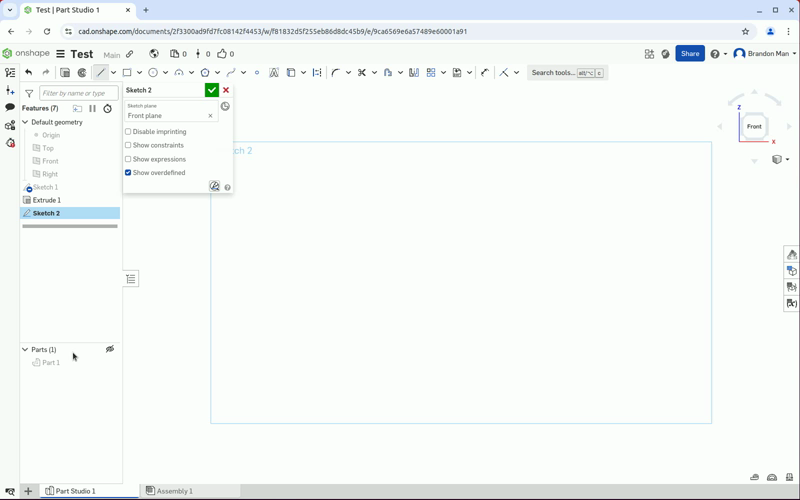
mouse_move(364, 376)
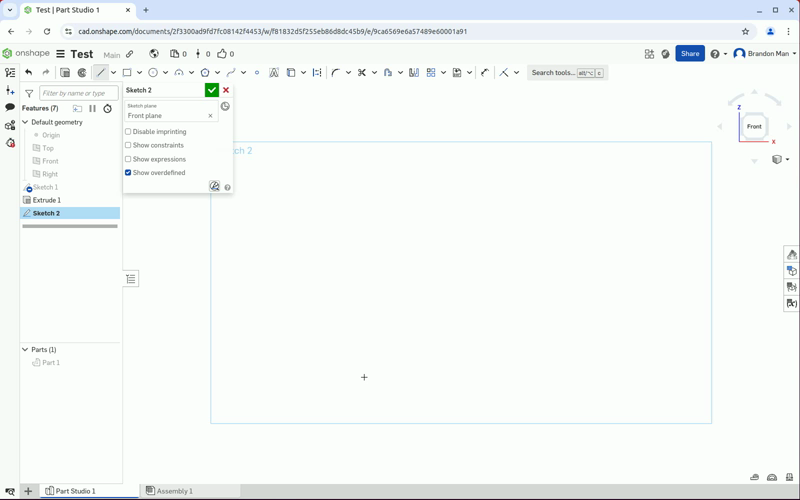
click(364, 376)
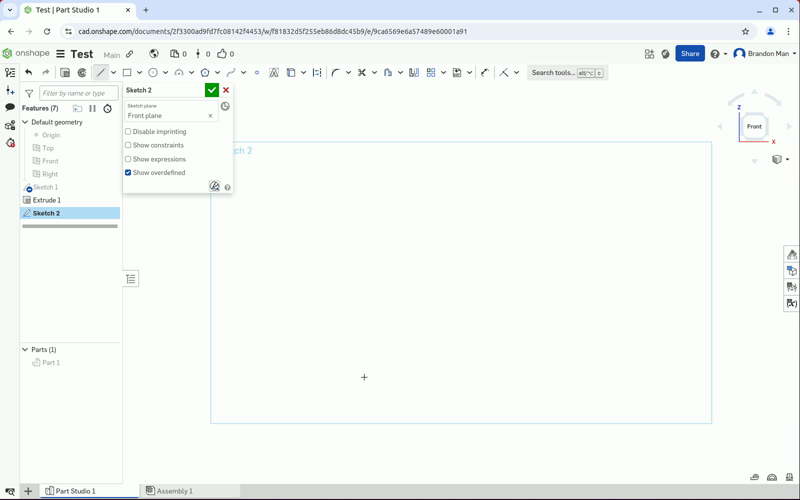
key_up(shift)
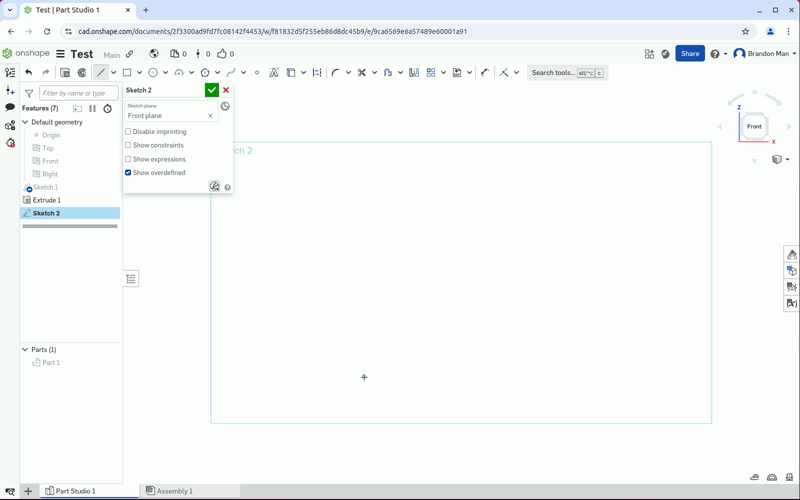
key_down(shift)
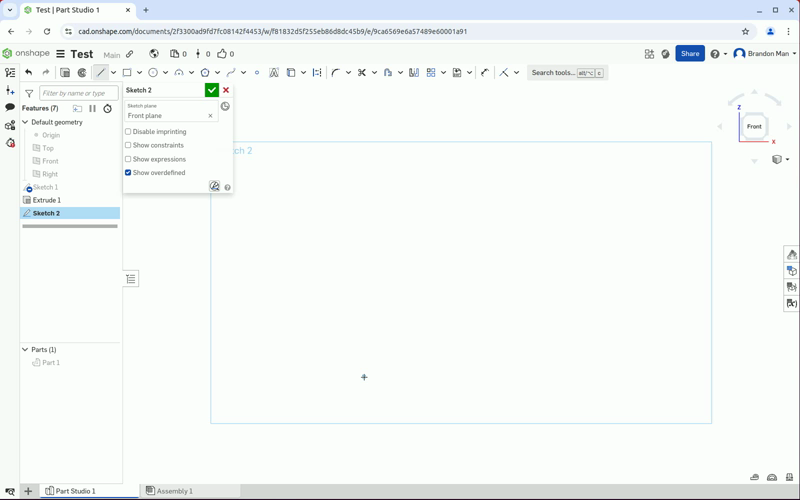
mouse_move(557, 376)
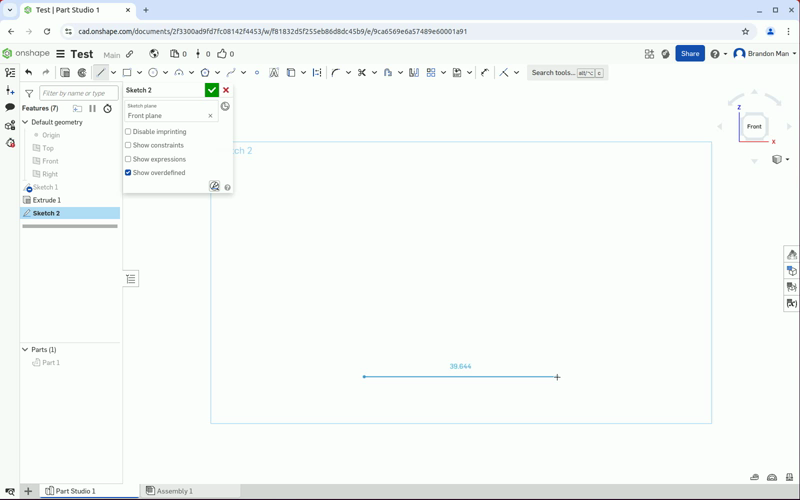
click(557, 376)
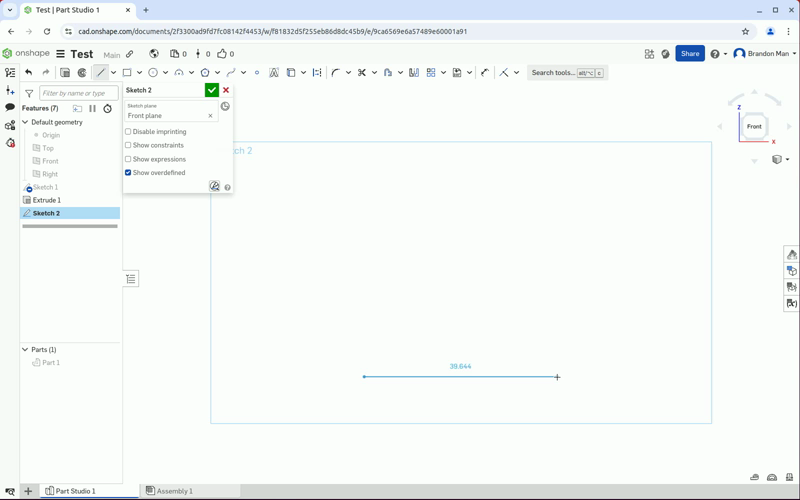
key_up(shift)
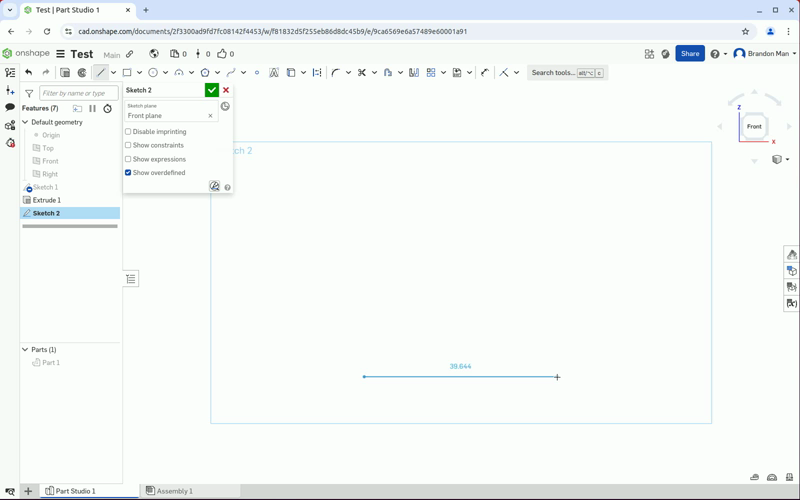
key_down(shift)
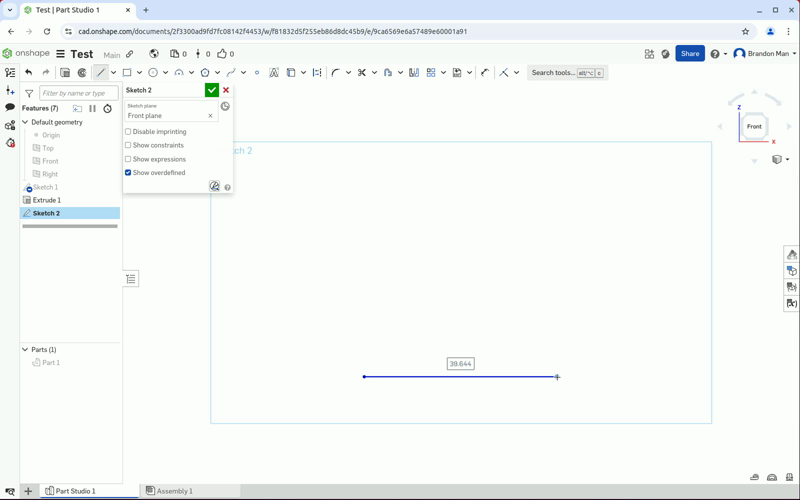
mouse_move(557, 190)
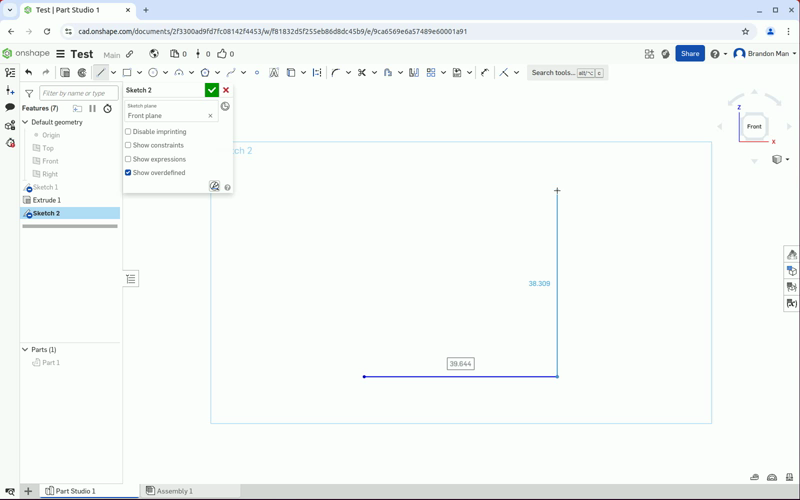
click(557, 190)
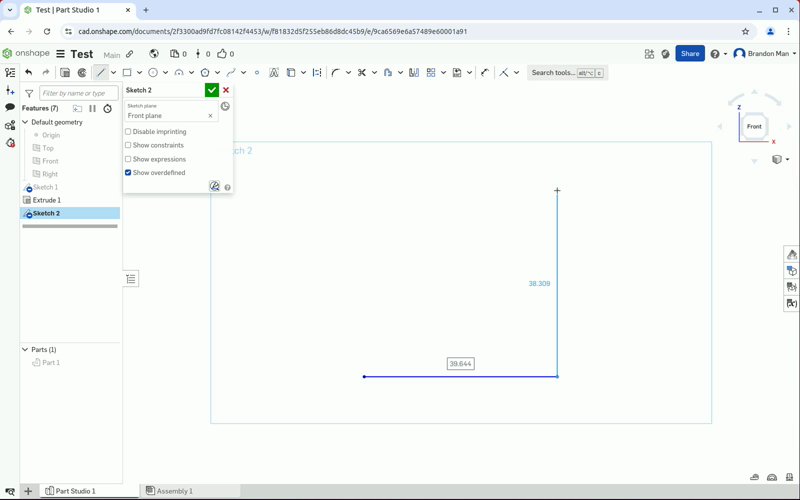
key_up(shift)
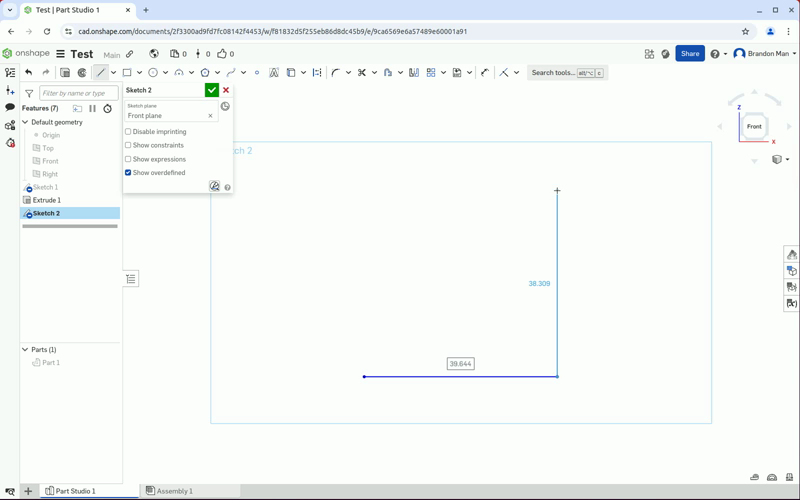
key_down(shift)
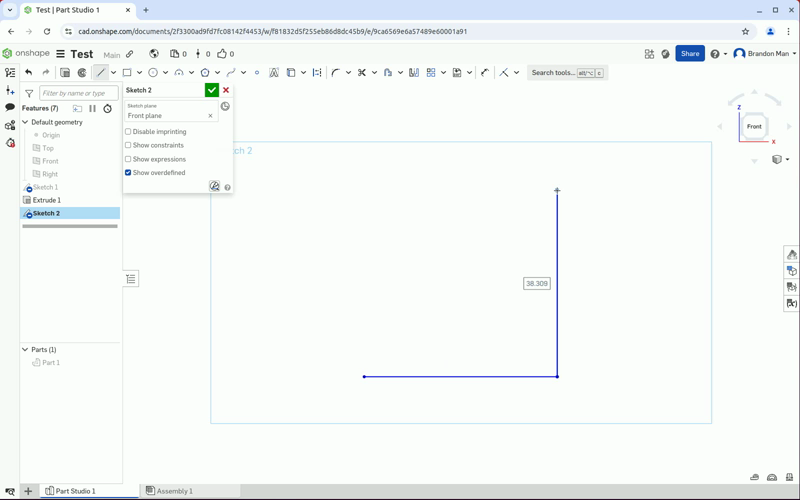
mouse_move(364, 190)
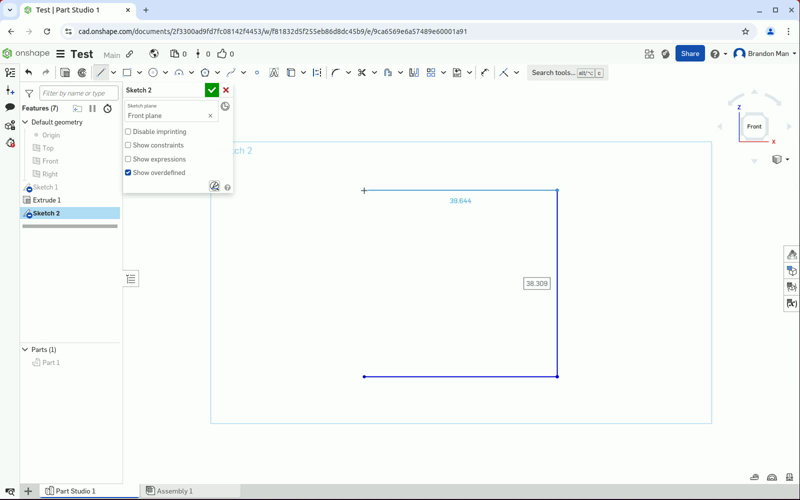
click(364, 190)
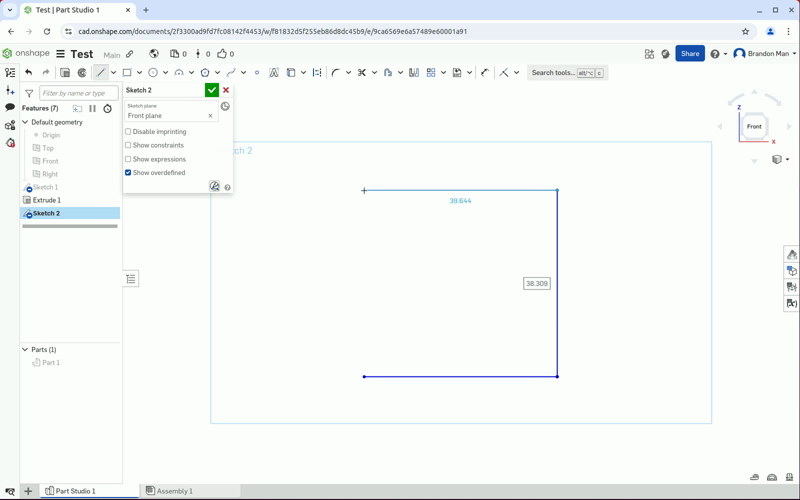
key_up(shift)
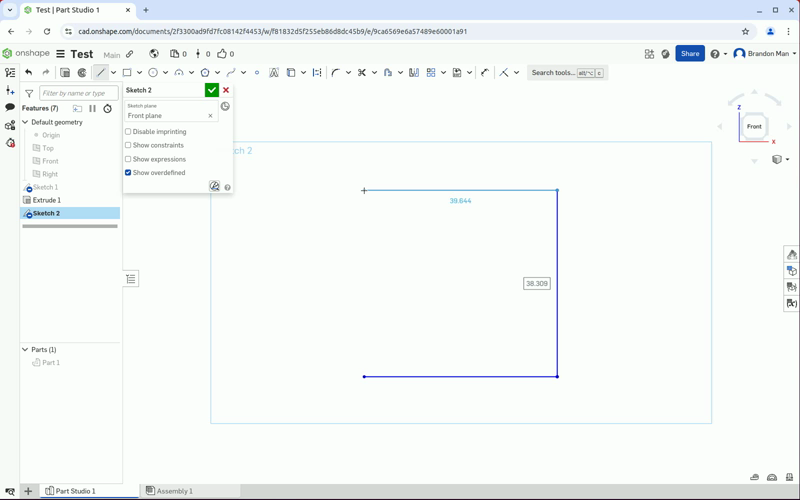
key_down(shift)
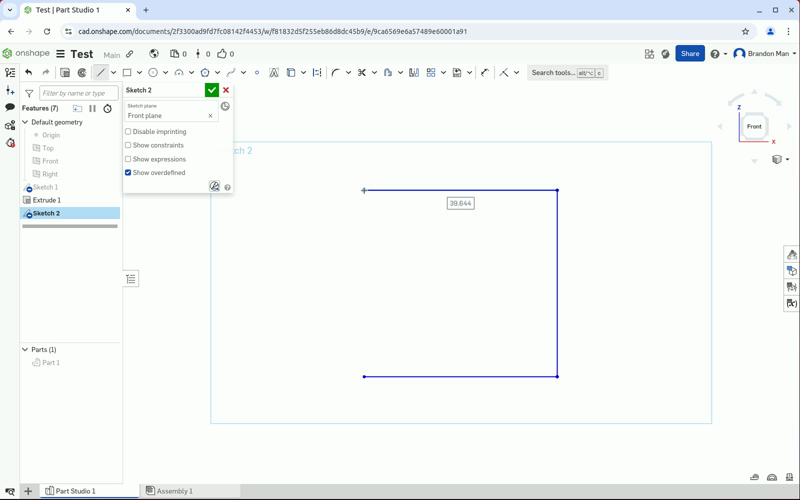
mouse_move(364, 376)
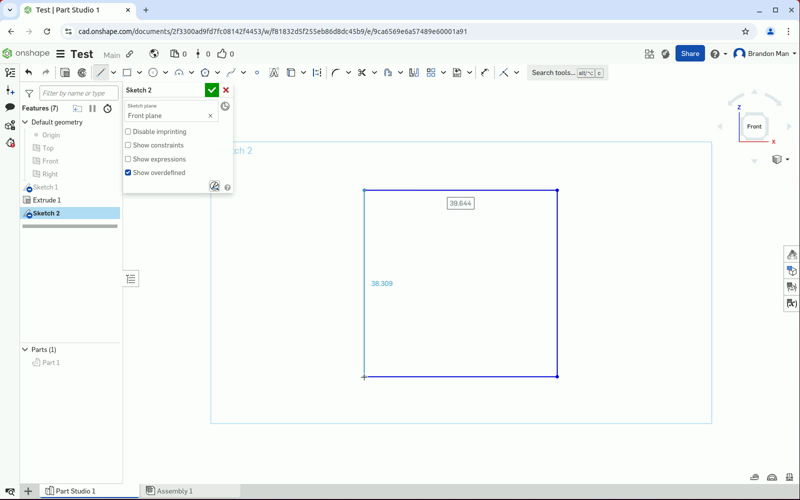
key_up(shift)
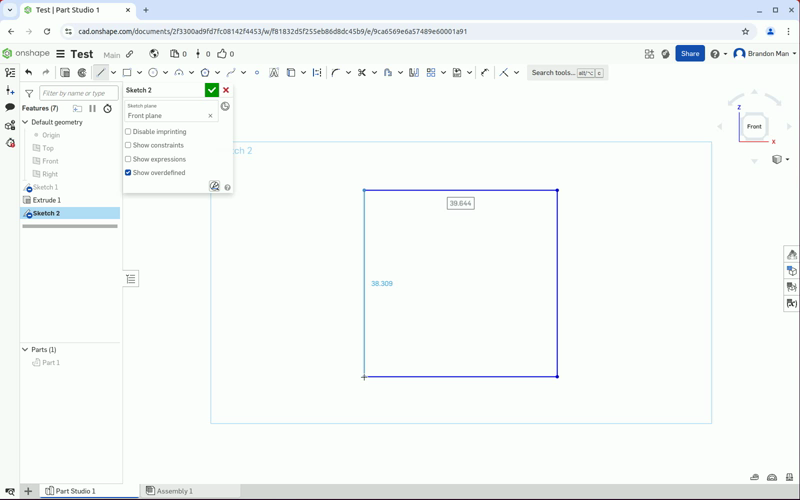
click(364, 376)
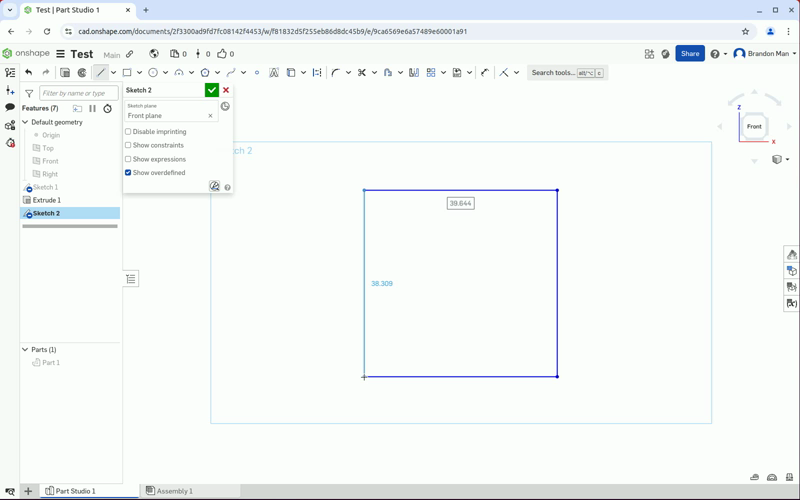
key(esc)
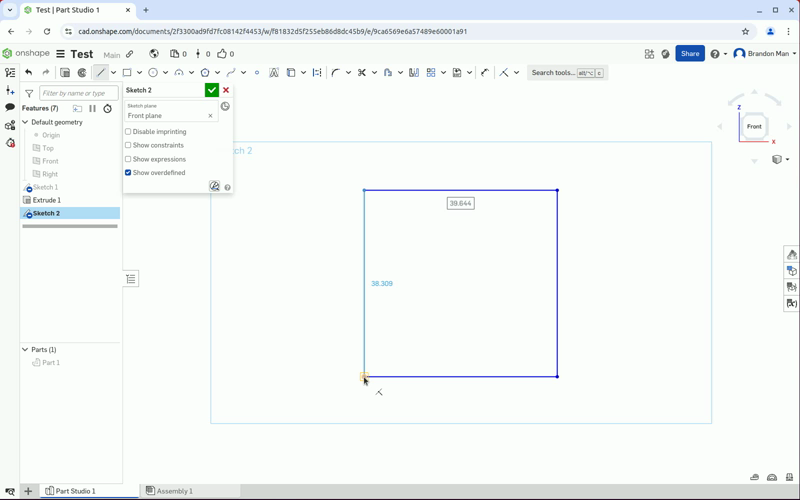
mouse_move(395, 349)
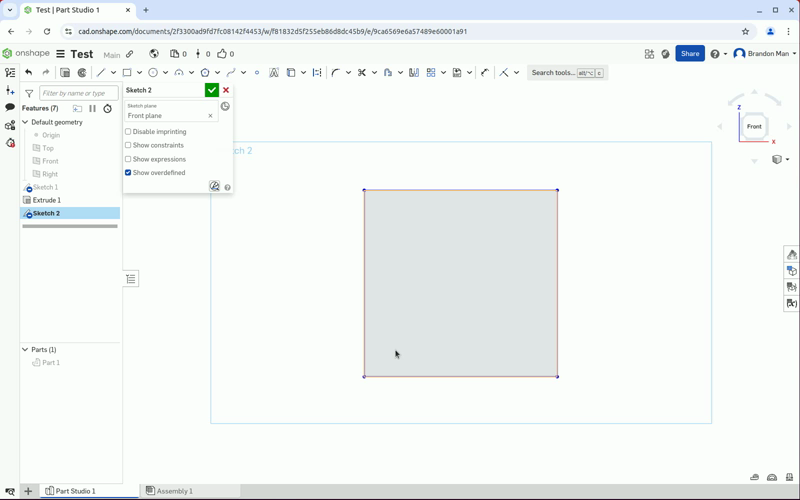
click(395, 349)
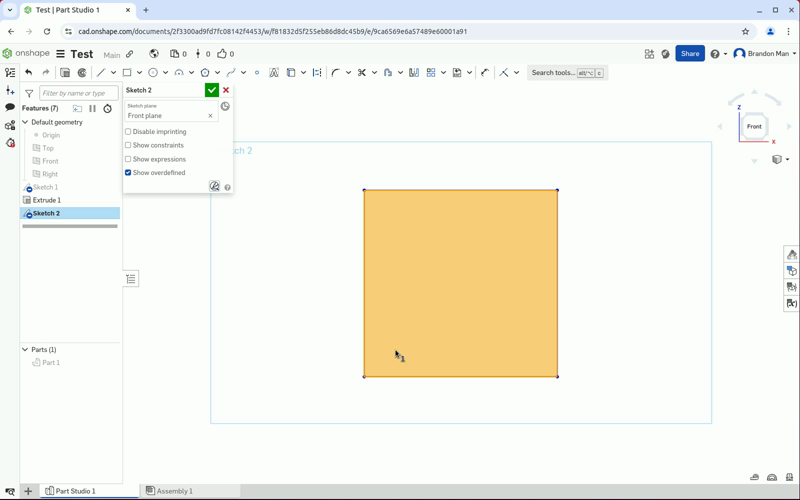
mouse_move(73, 352)
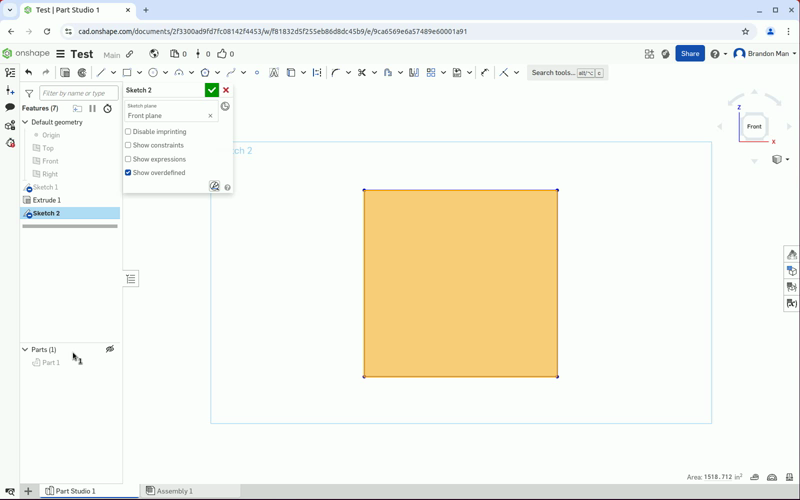
key(shift+y)
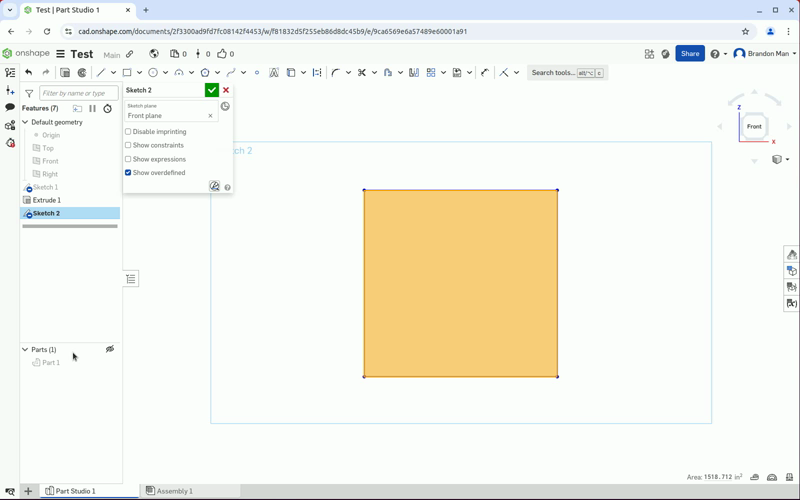
key(shift+e)
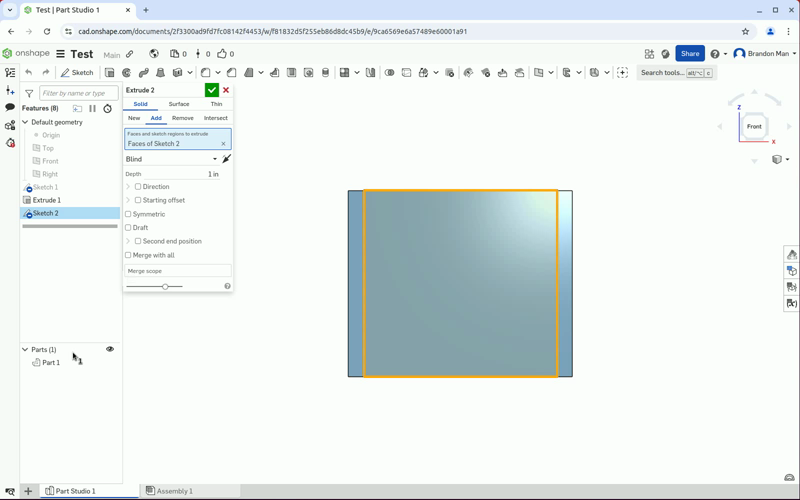
mouse_move(143, 106)
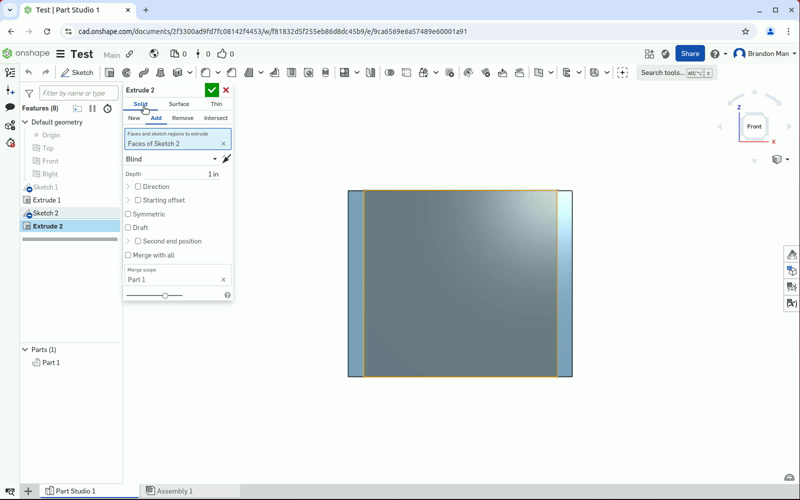
click(143, 106)
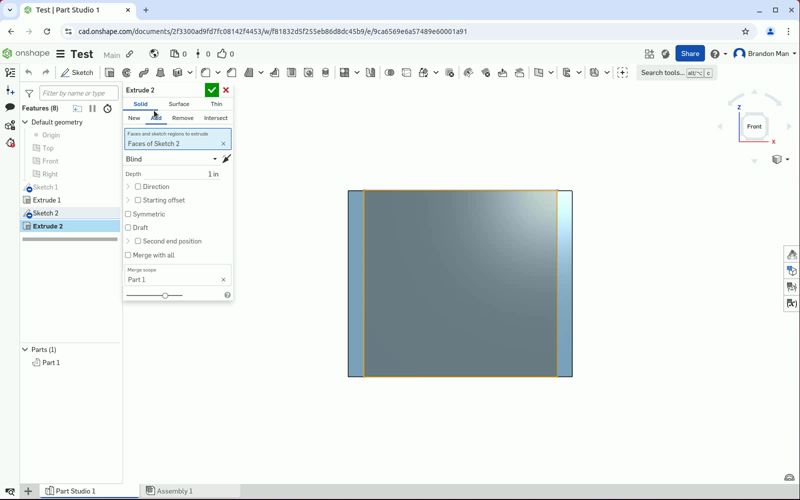
mouse_move(186, 120)
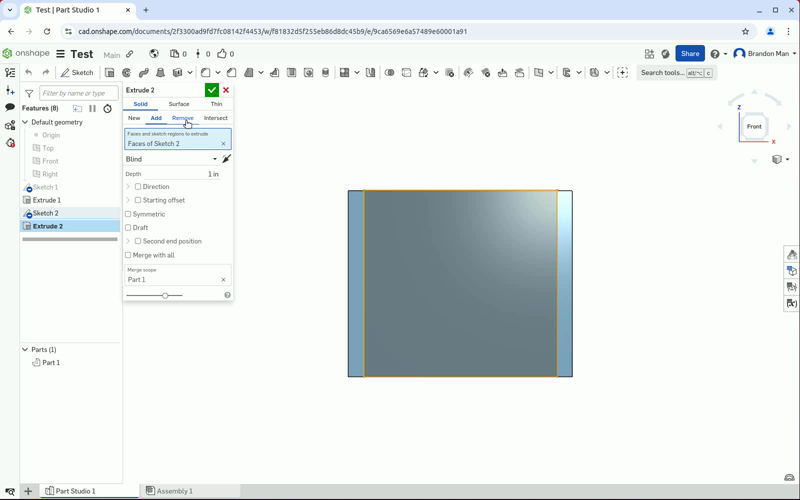
click(186, 120)
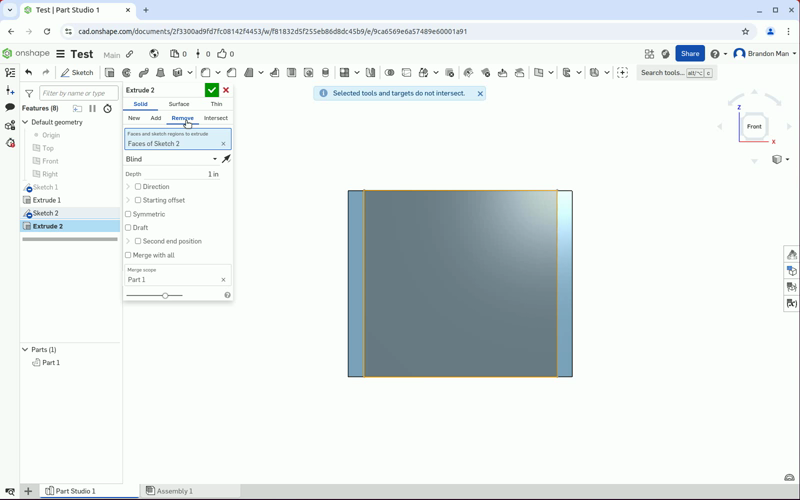
key(tab, 4)
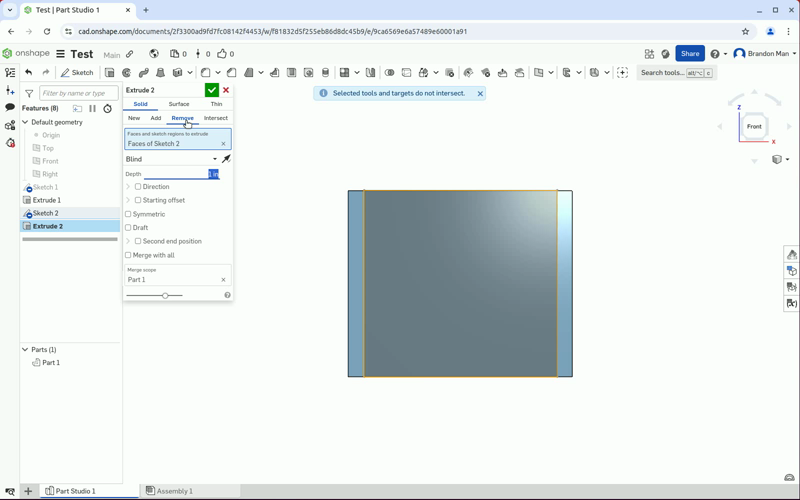
text(-1.685)
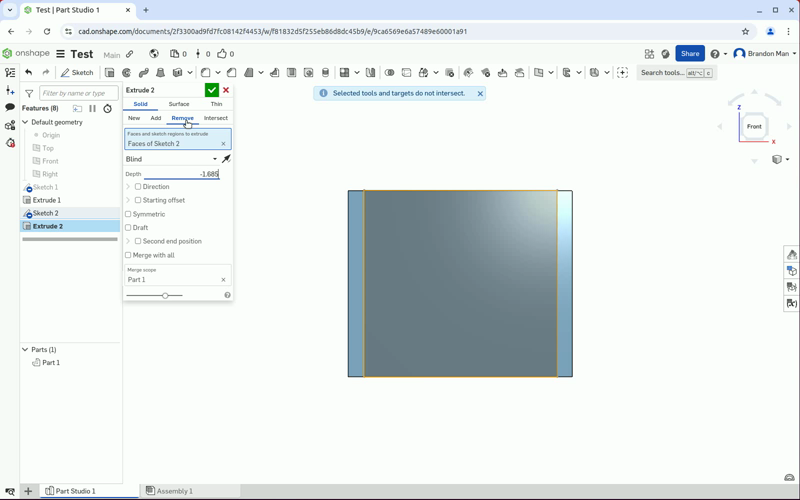
key(tab, 6)
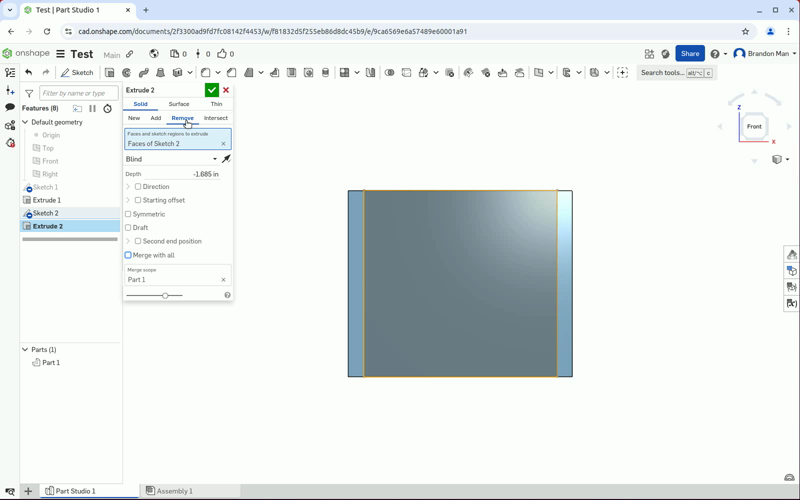
key(space)
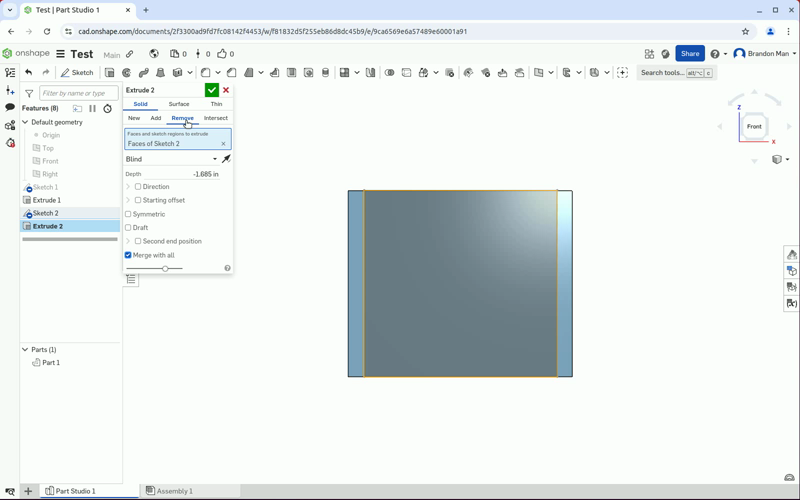
key(enter)
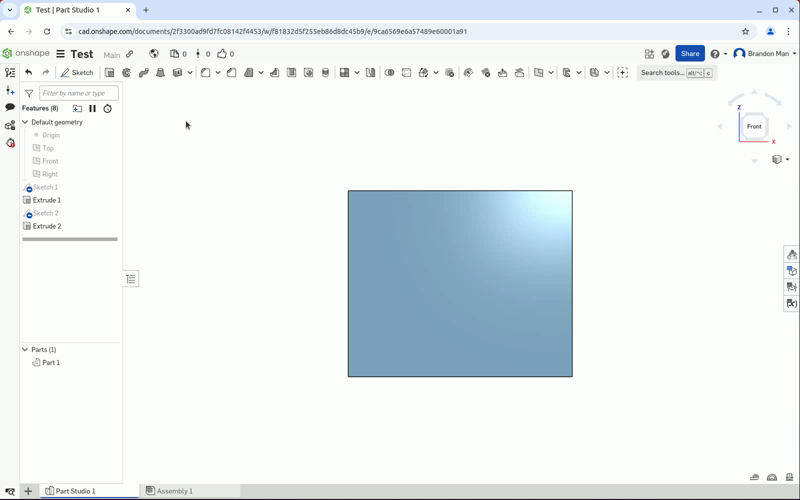
key(shift+h)
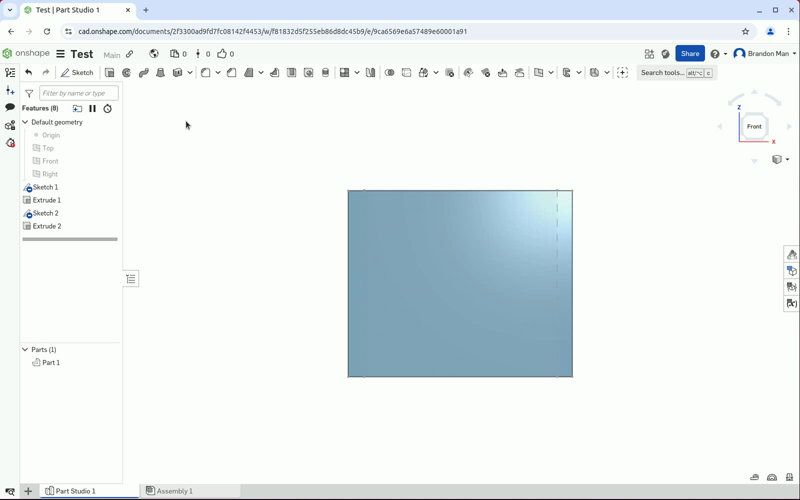
key(shift+h)
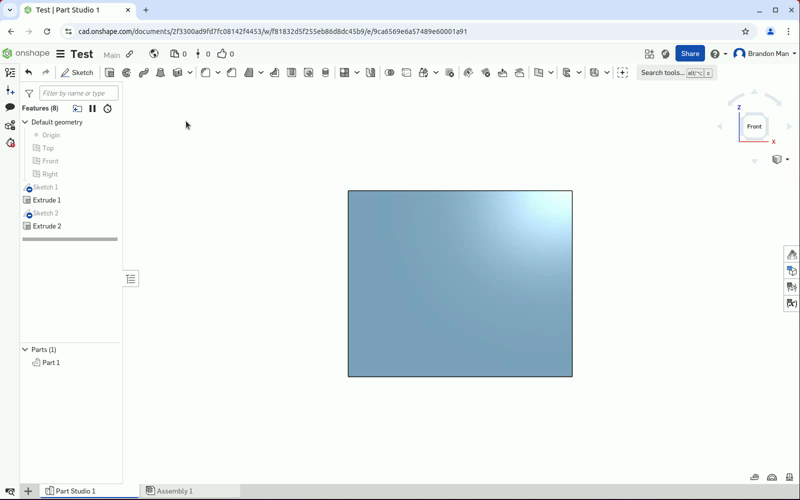
mouse_move(73, 189)
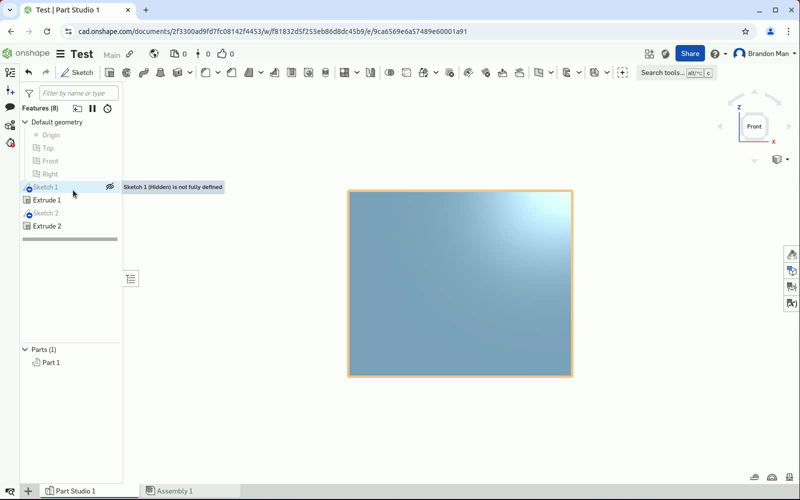
click(73, 189)
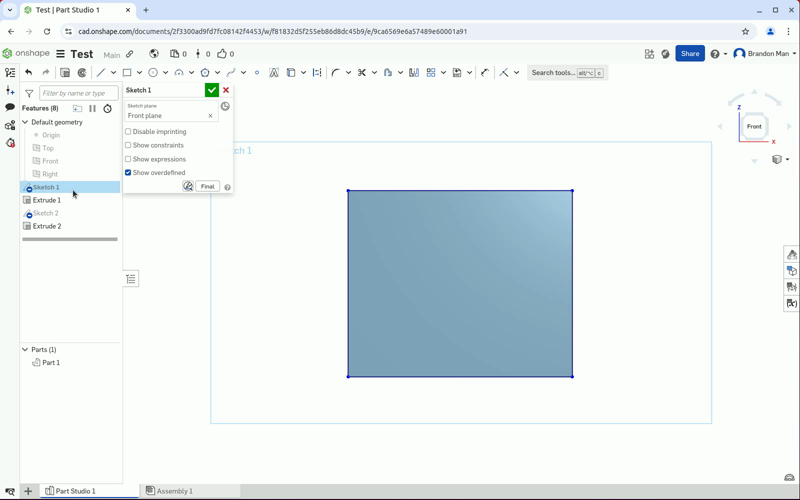
mouse_move(229, 92)
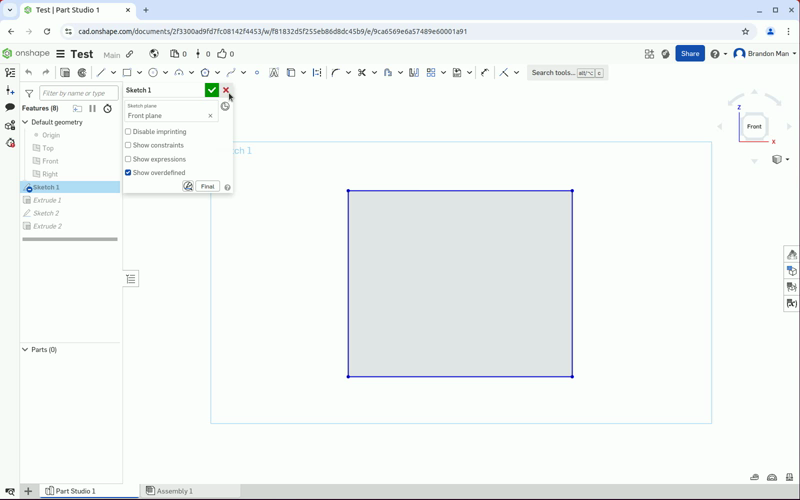
click(229, 92)
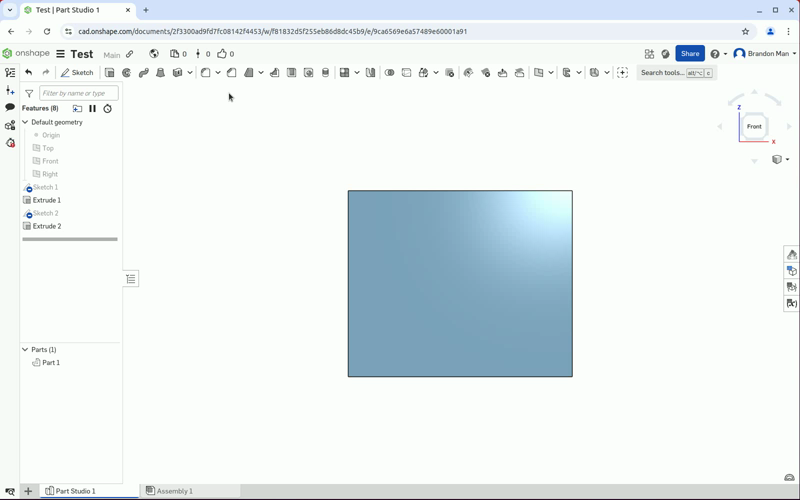
mouse_move(73, 352)
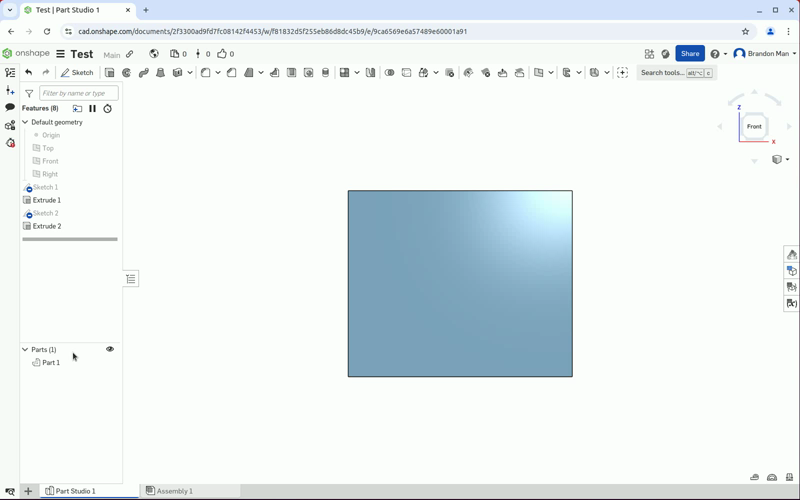
key(y)
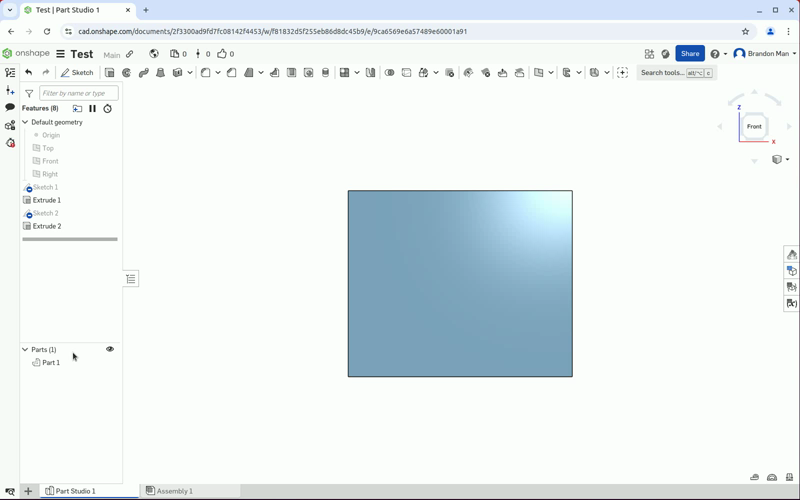
key(shift+p)
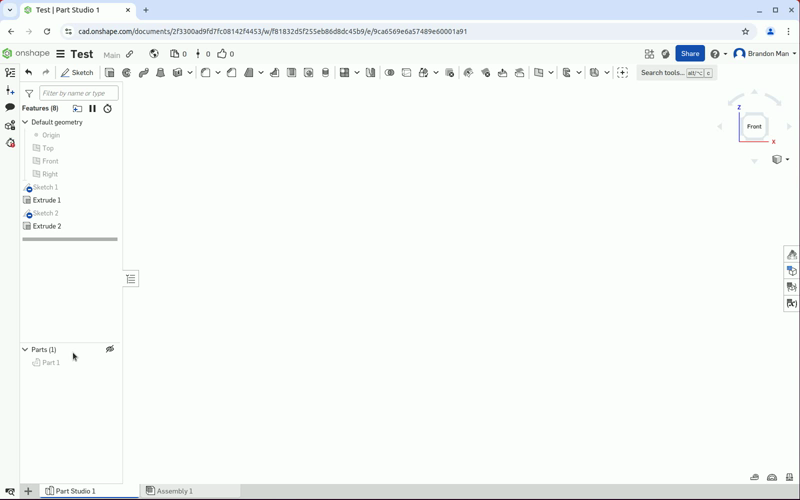
key(space)
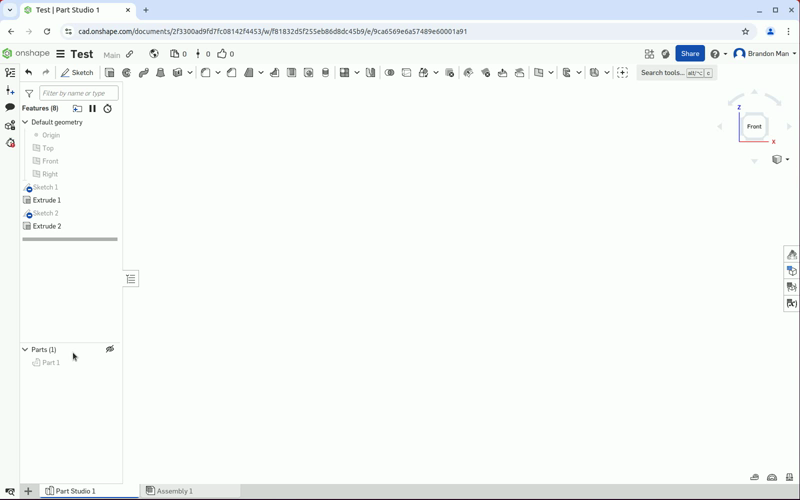
key_down(shift)
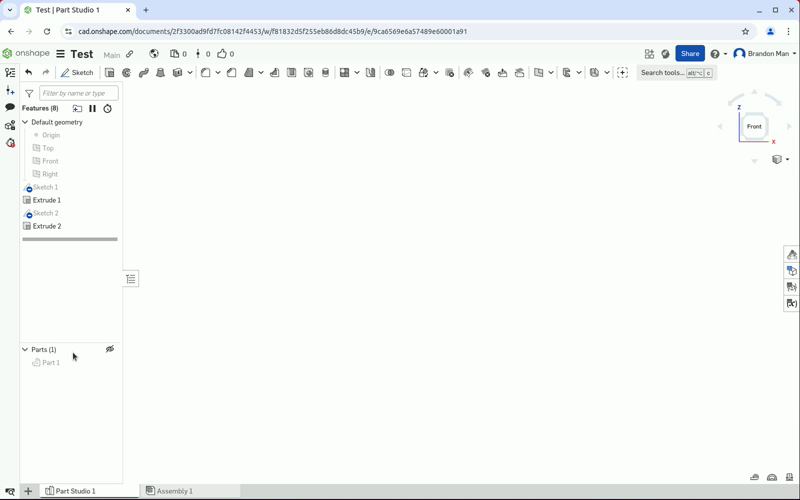
key(down)
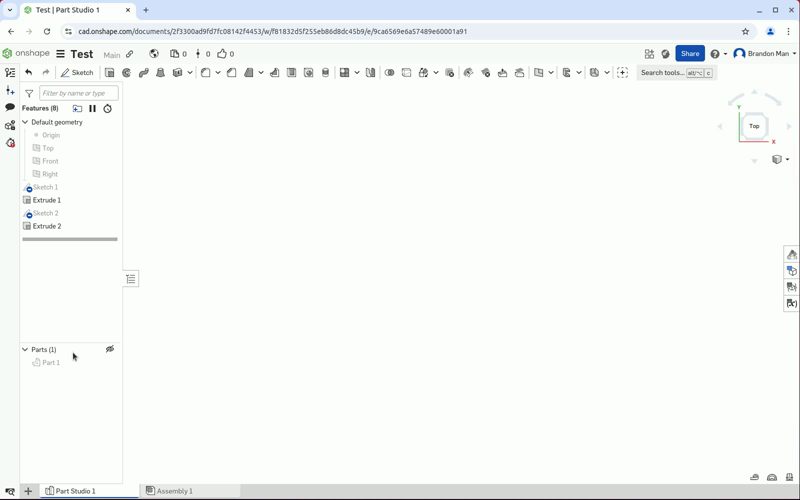
key_up(shift)
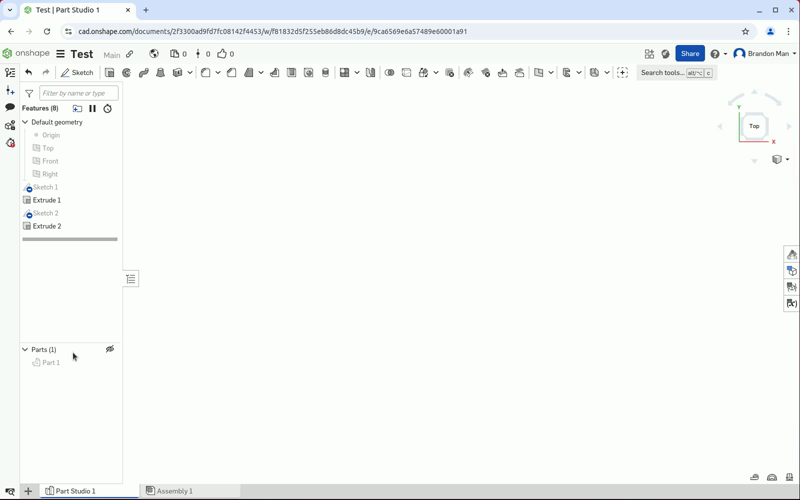
mouse_move(73, 352)
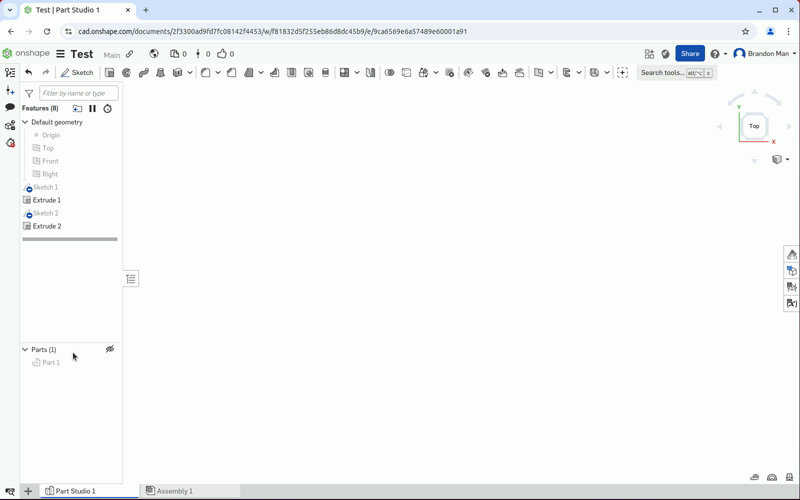
key(shift+y)
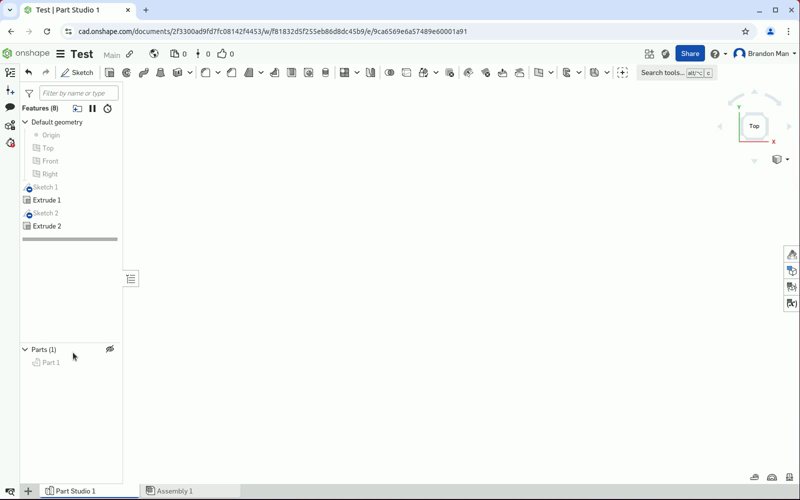
key(shift+s)
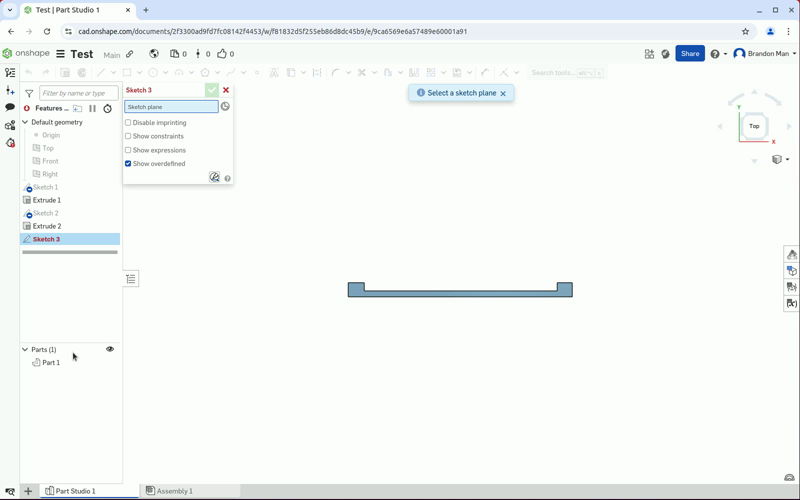
mouse_move(73, 150)
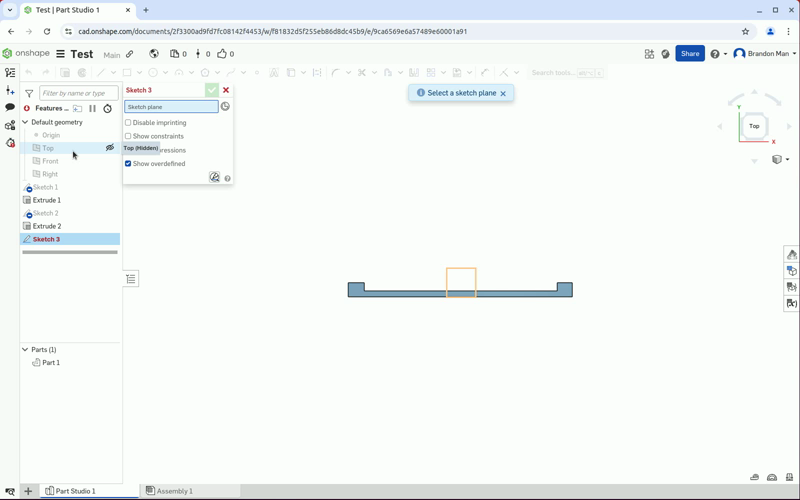
click(73, 150)
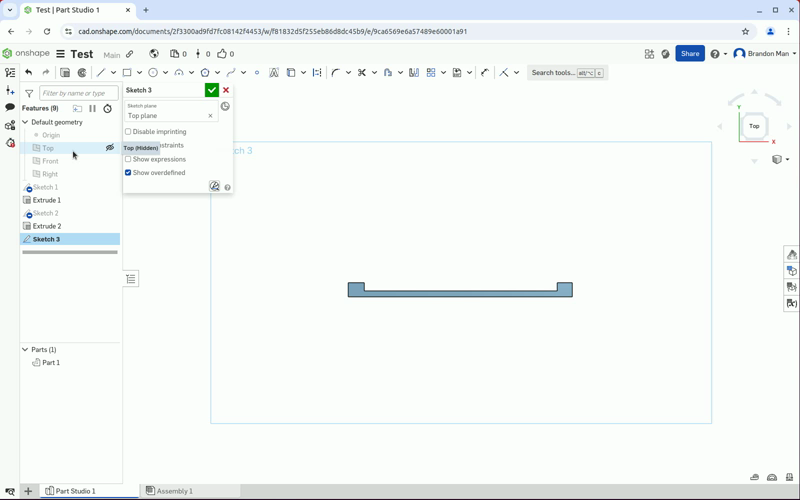
mouse_move(73, 352)
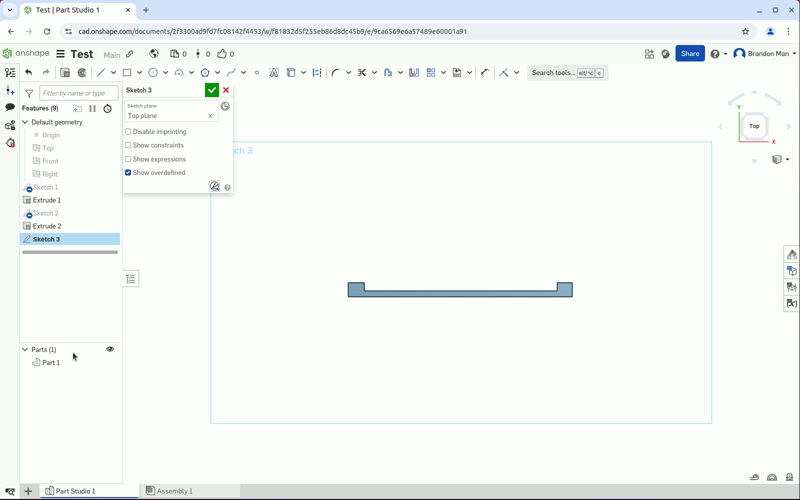
key(y)
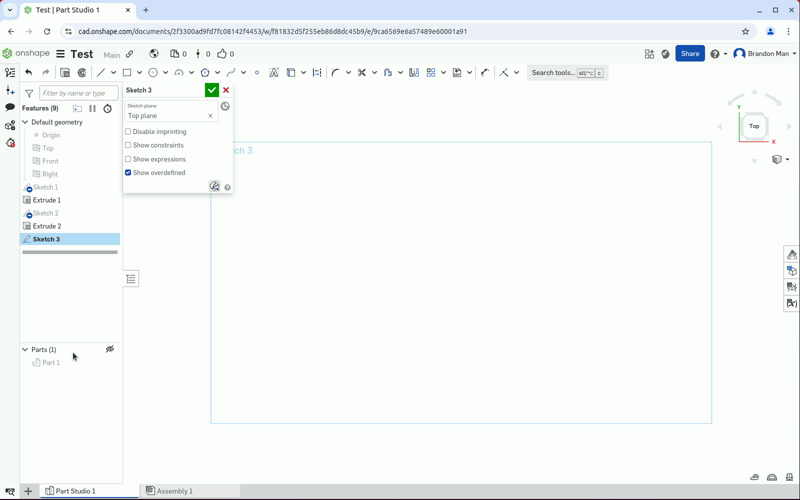
key(c)
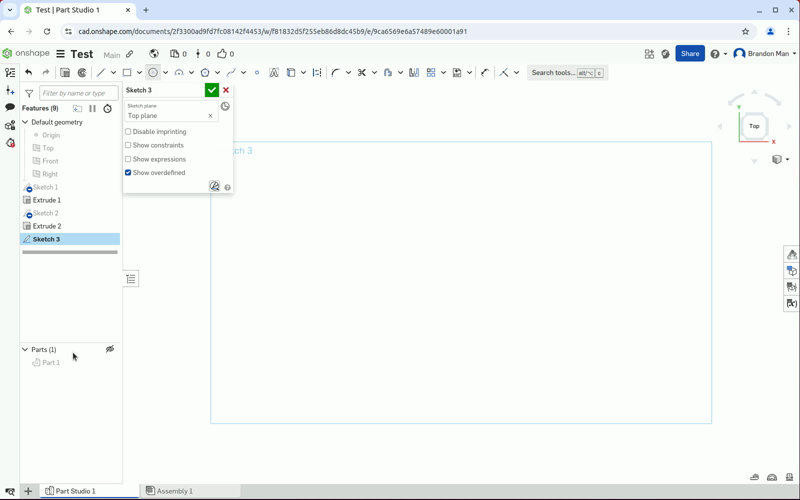
key_down(shift)
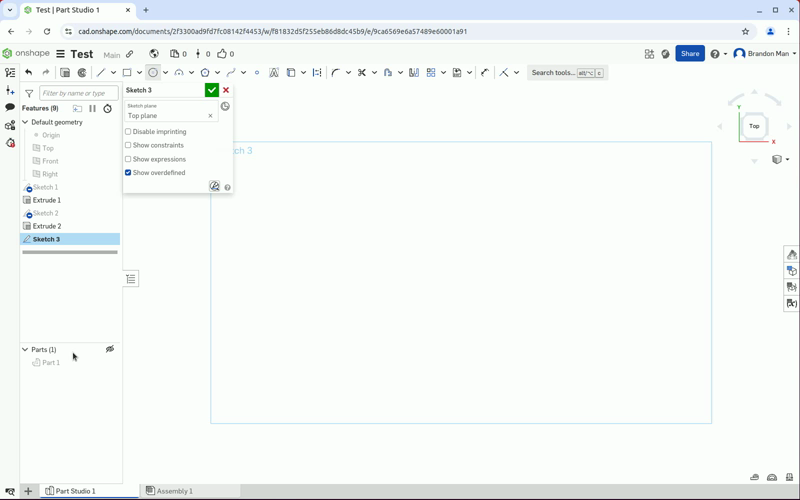
mouse_move(356, 285)
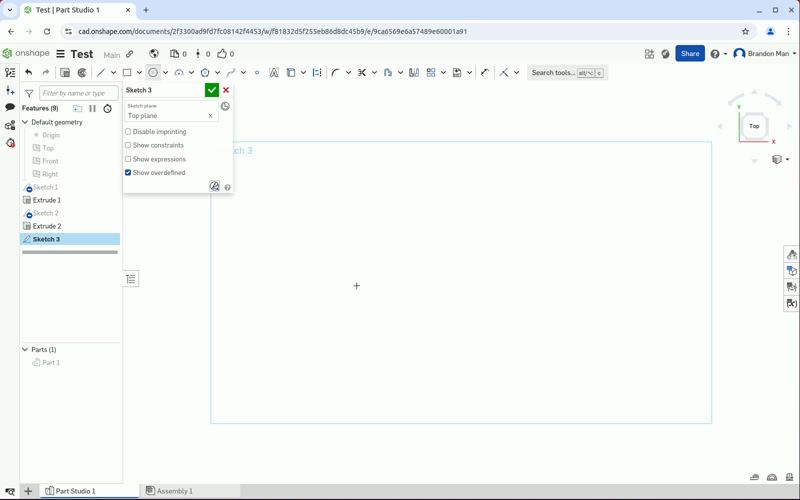
click(356, 285)
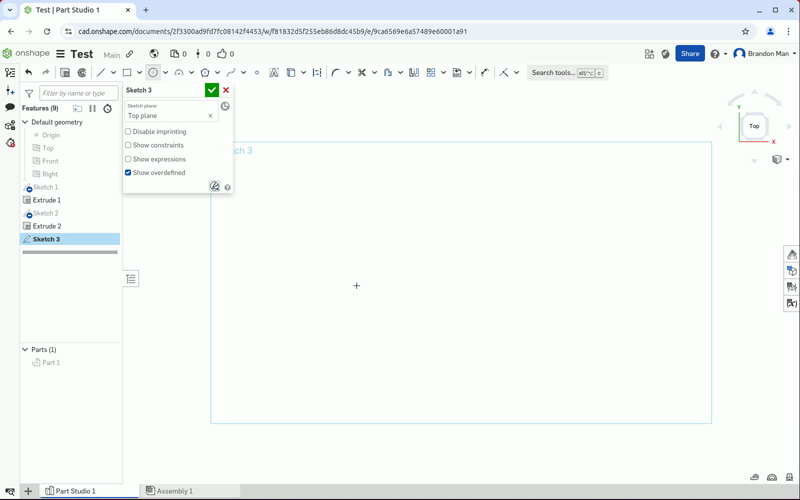
key_up(shift)
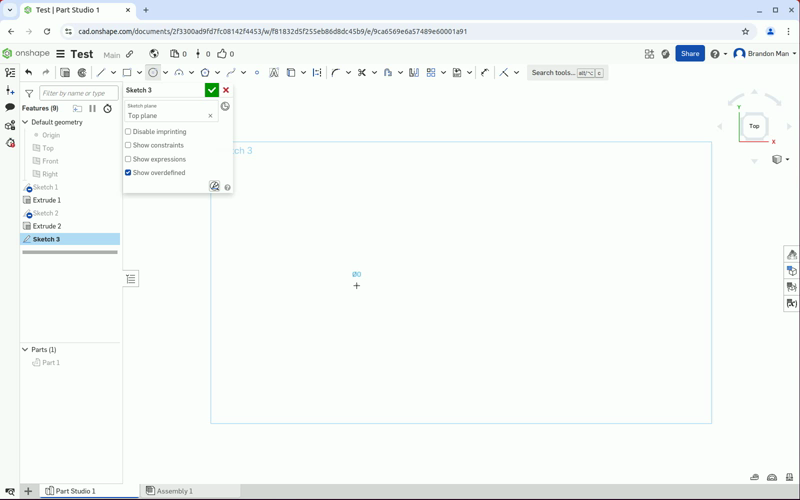
mouse_move(362, 285)
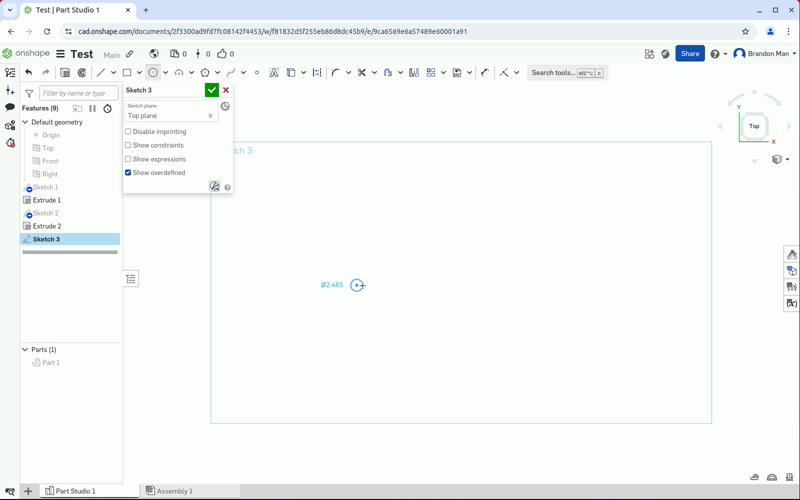
click(362, 285)
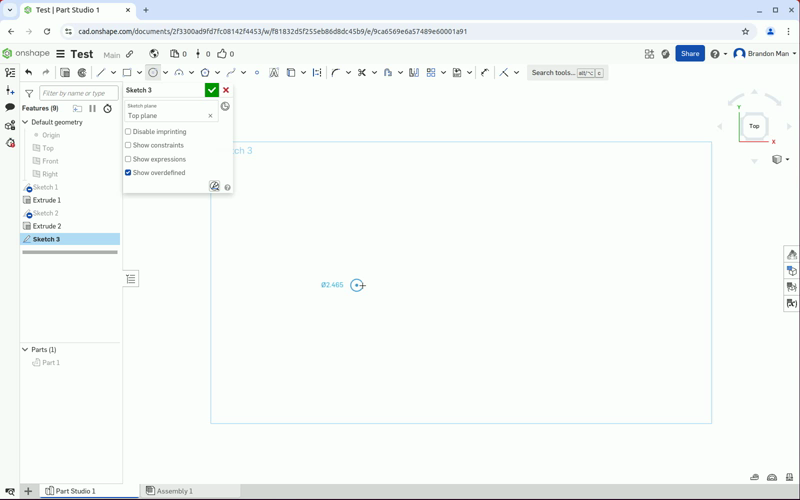
key(esc)
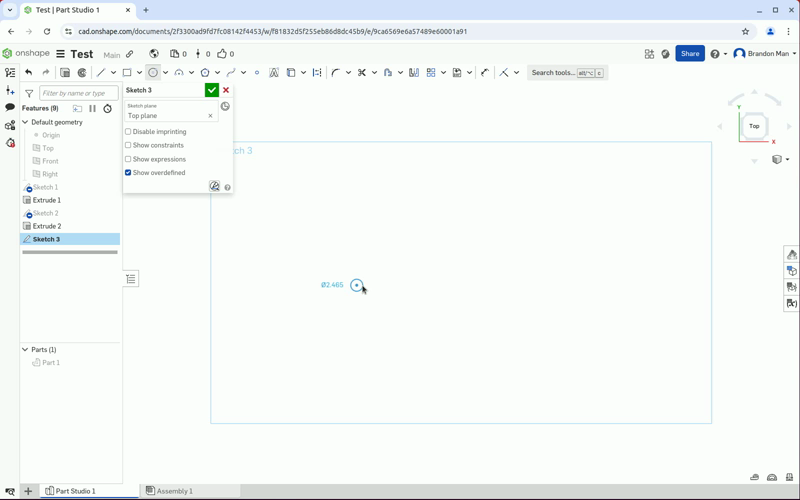
mouse_move(355, 282)
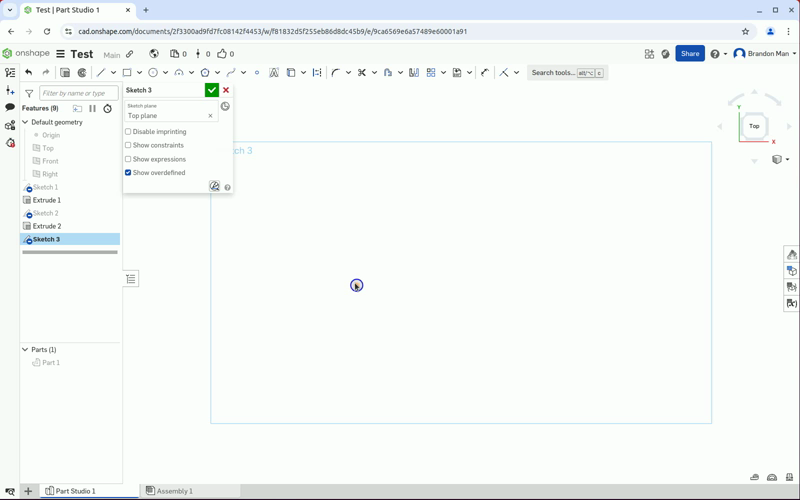
scroll(6)
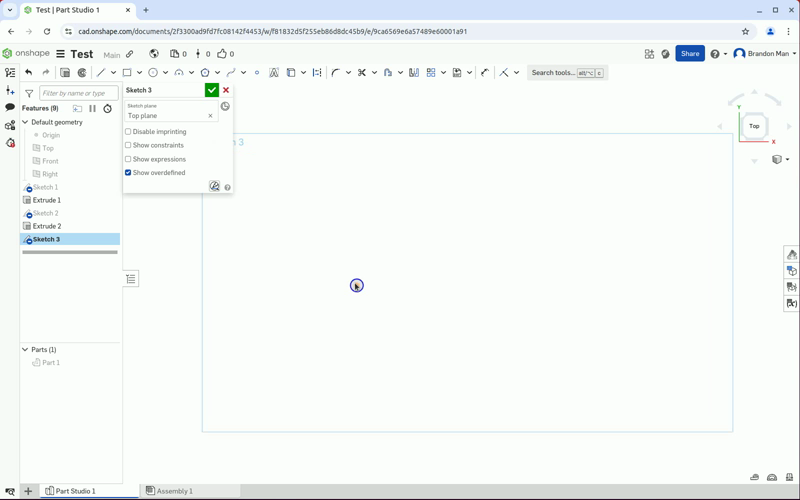
scroll(6)
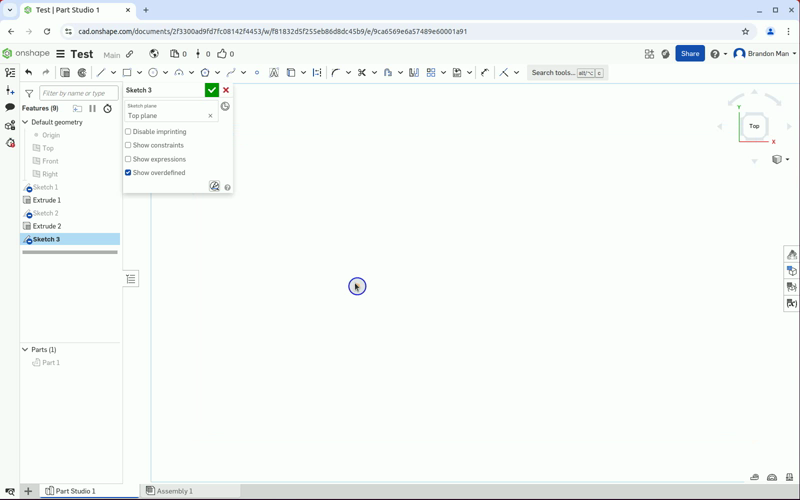
scroll(6)
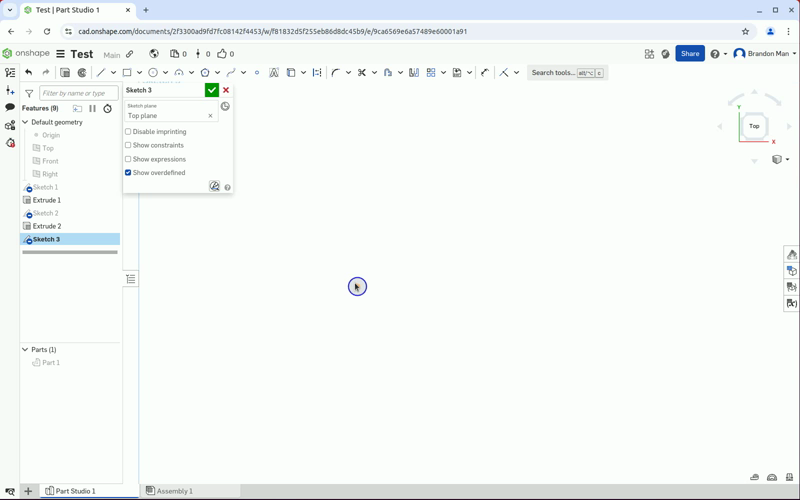
scroll(6)
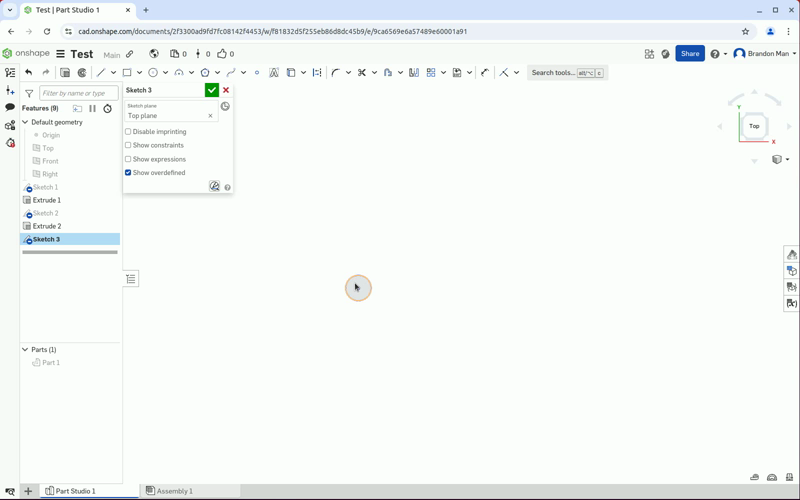
scroll(6)
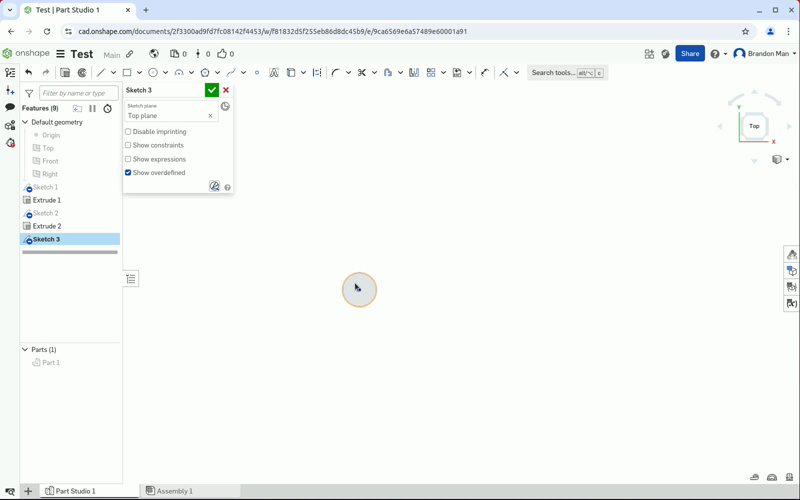
scroll(6)
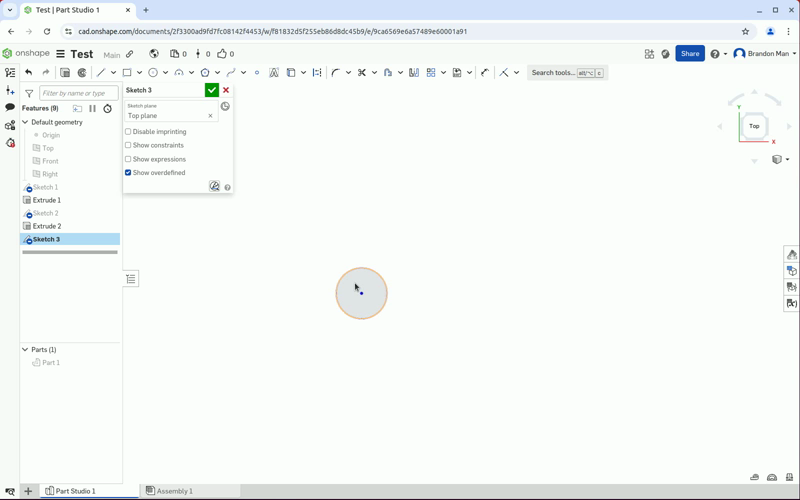
scroll(6)
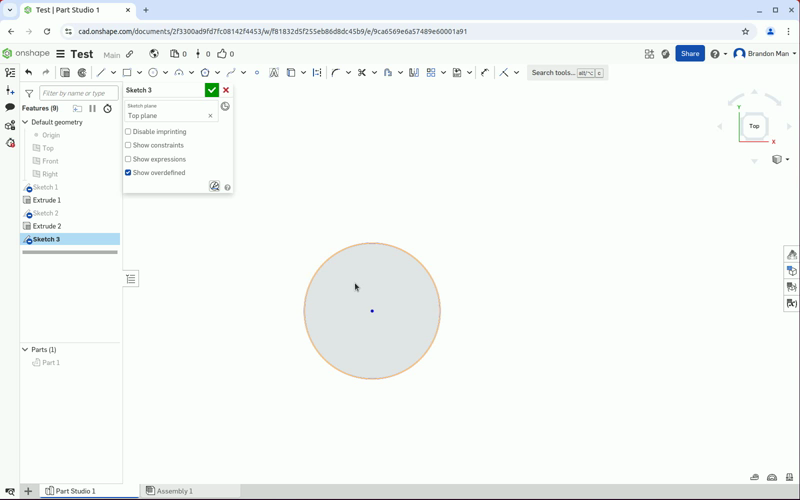
click(355, 282)
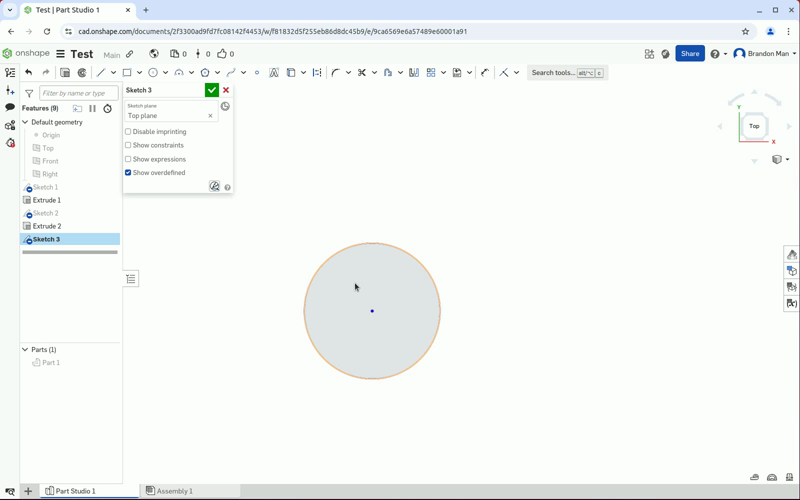
scroll(-6)
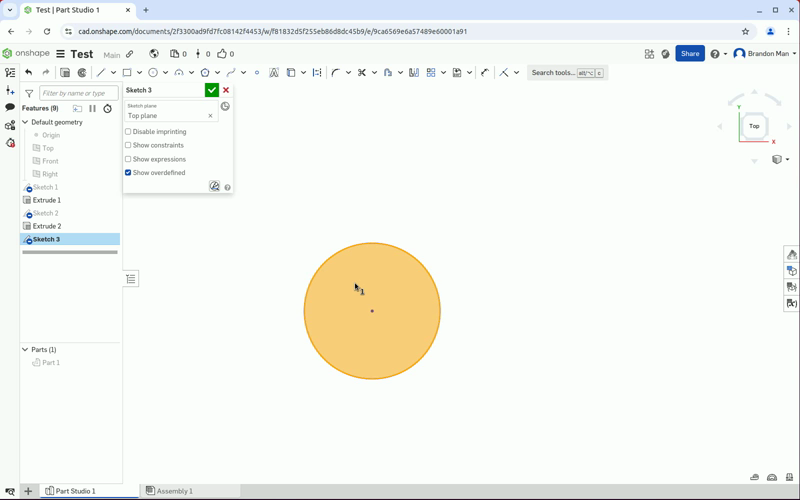
scroll(-6)
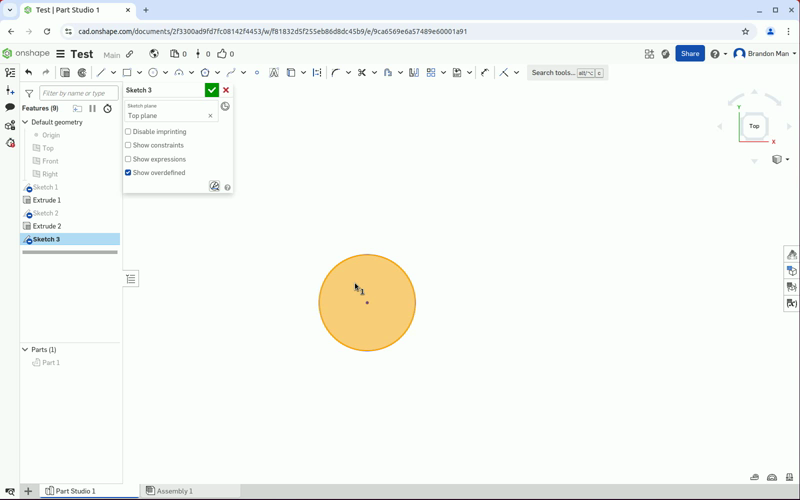
scroll(-6)
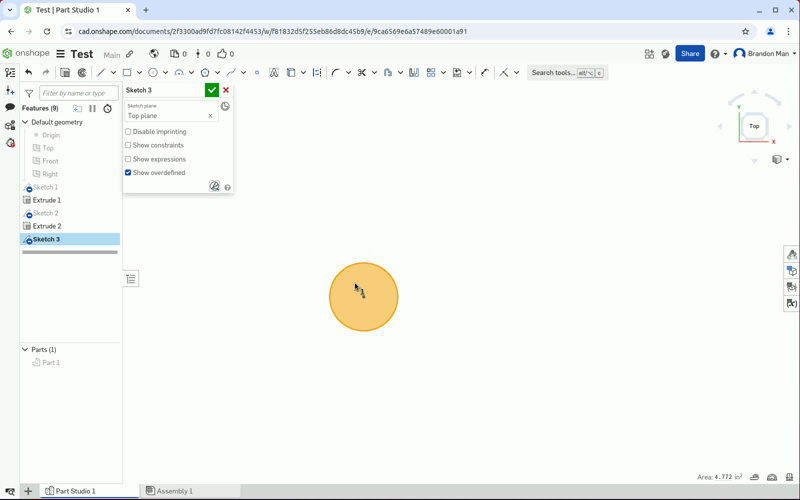
scroll(-6)
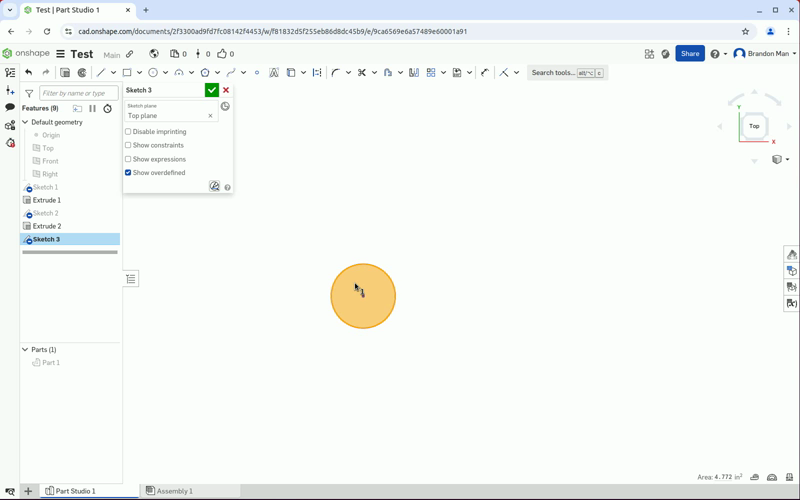
scroll(-6)
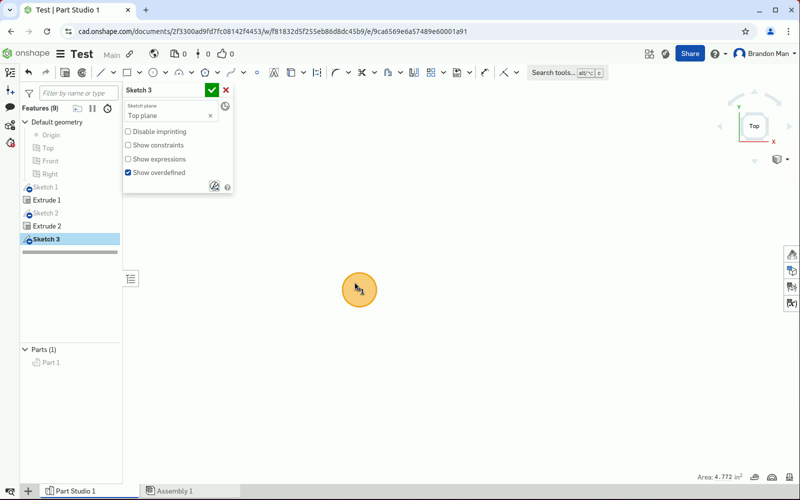
scroll(-6)
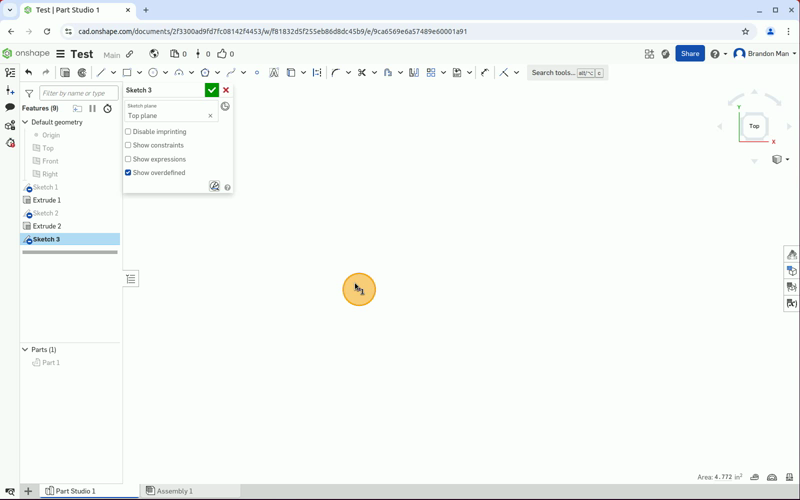
scroll(-6)
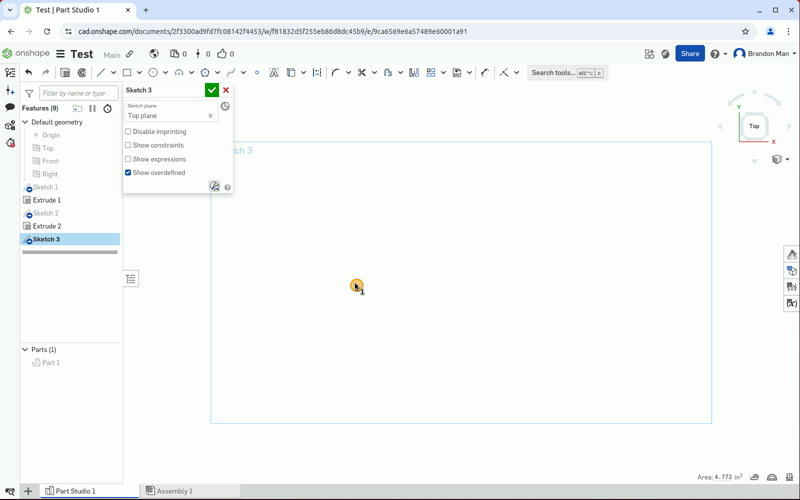
mouse_move(73, 352)
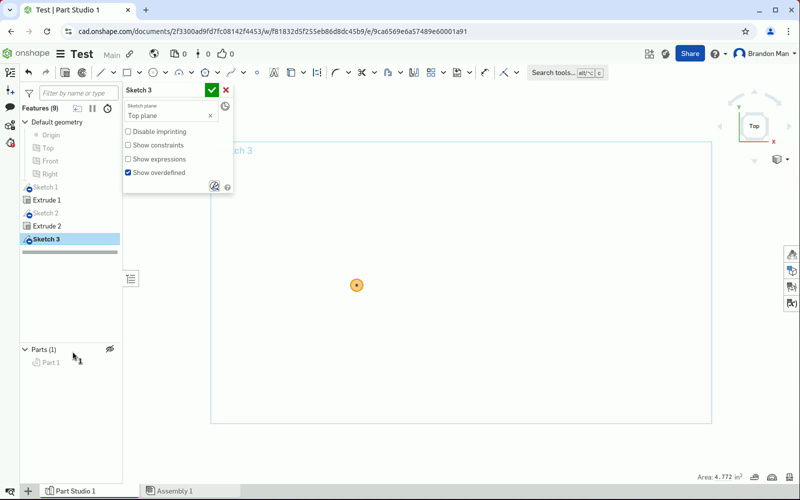
key(shift+y)
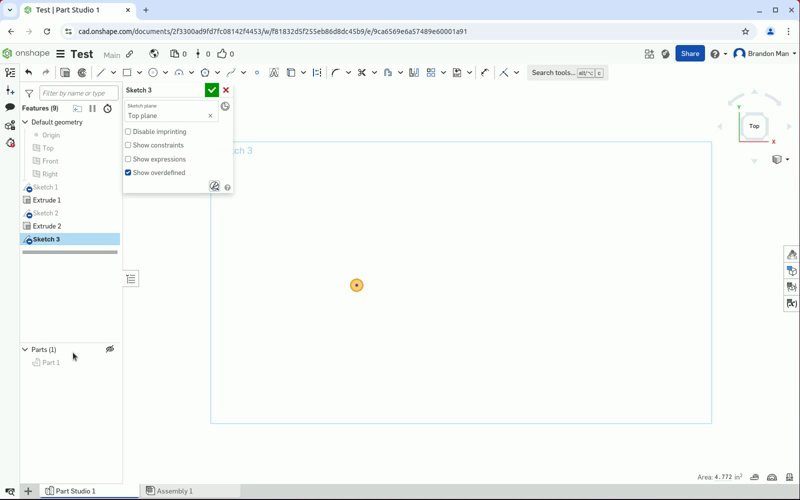
key(shift+e)
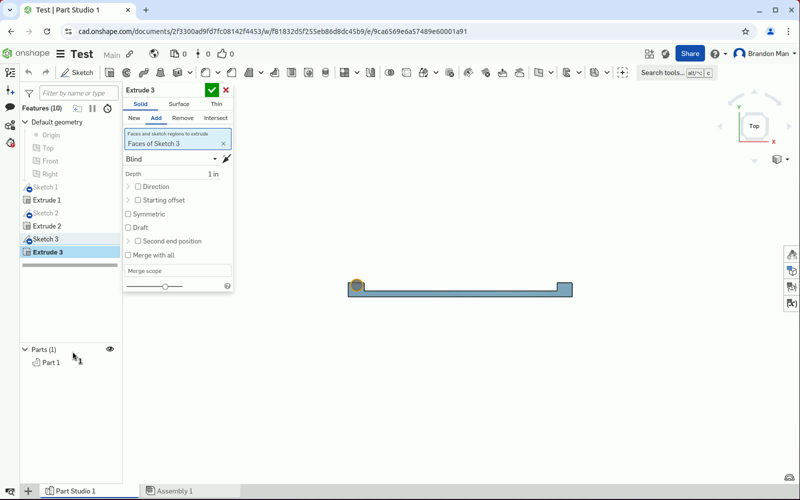
mouse_move(143, 106)
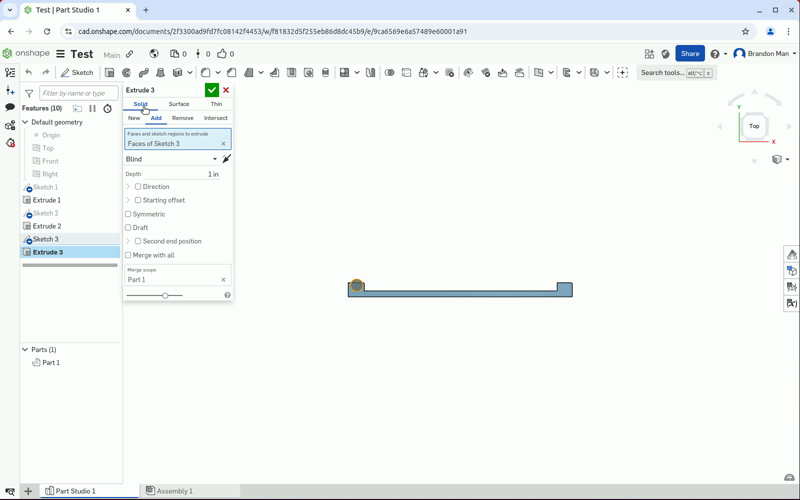
click(143, 106)
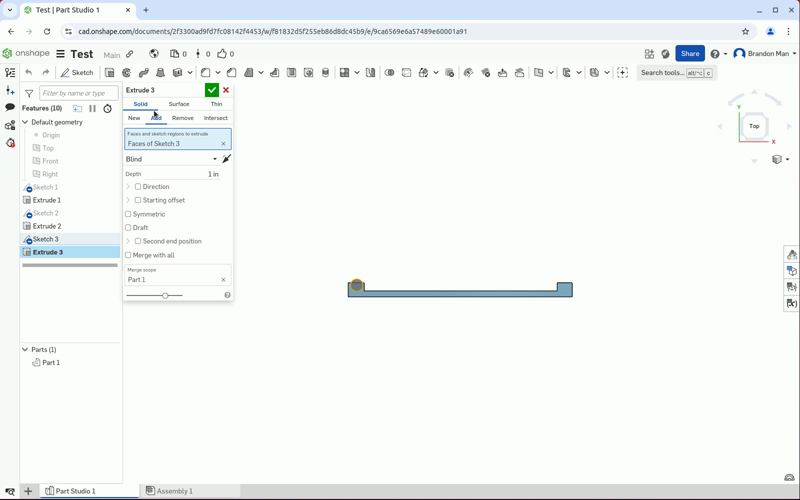
mouse_move(186, 120)
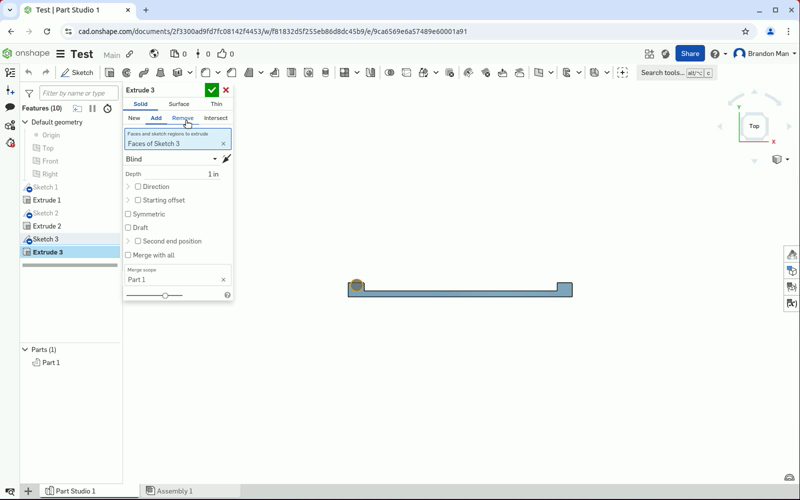
click(186, 120)
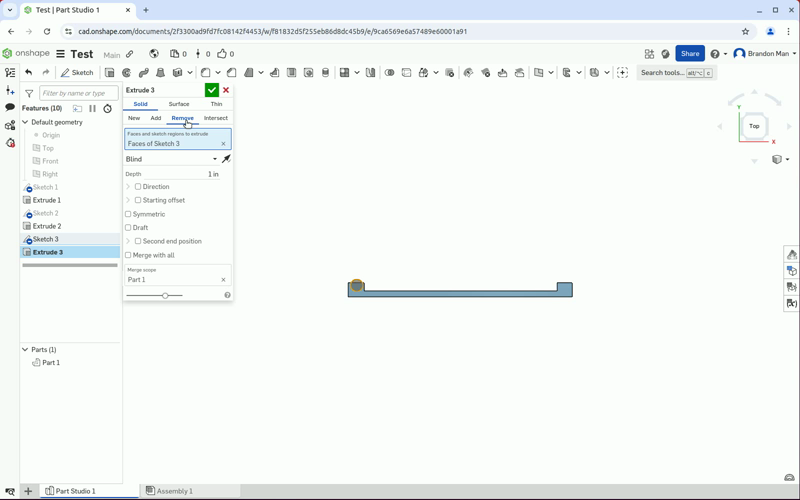
key(tab, 4)
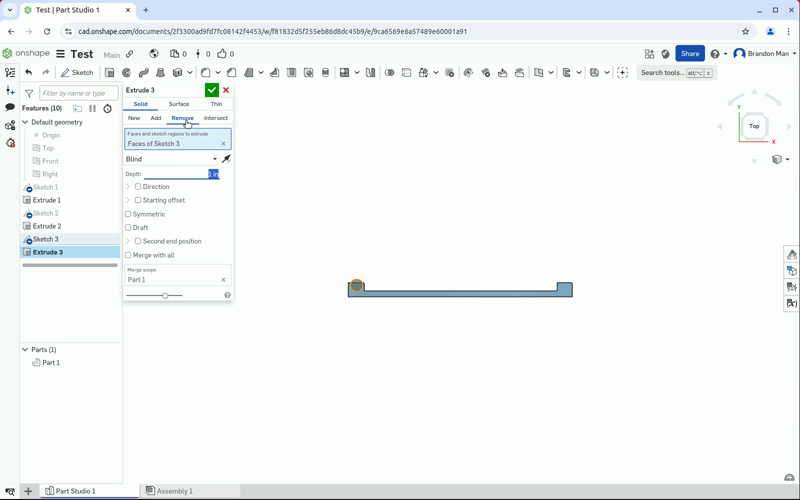
text(-22.627)
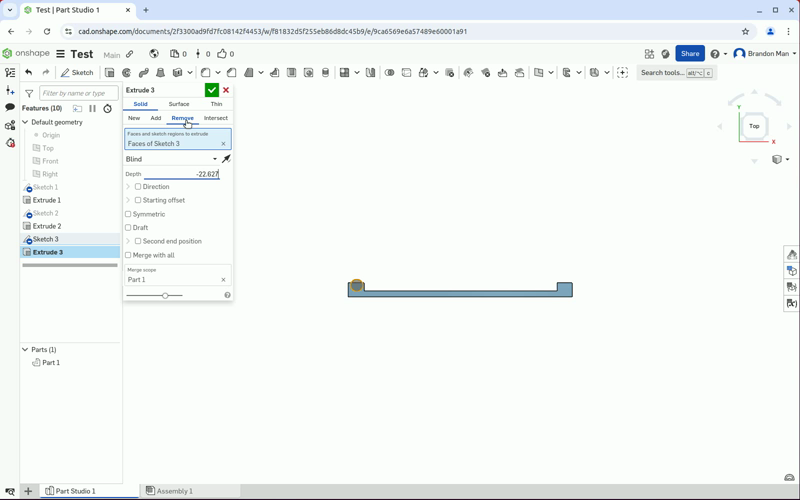
key(tab, 3)
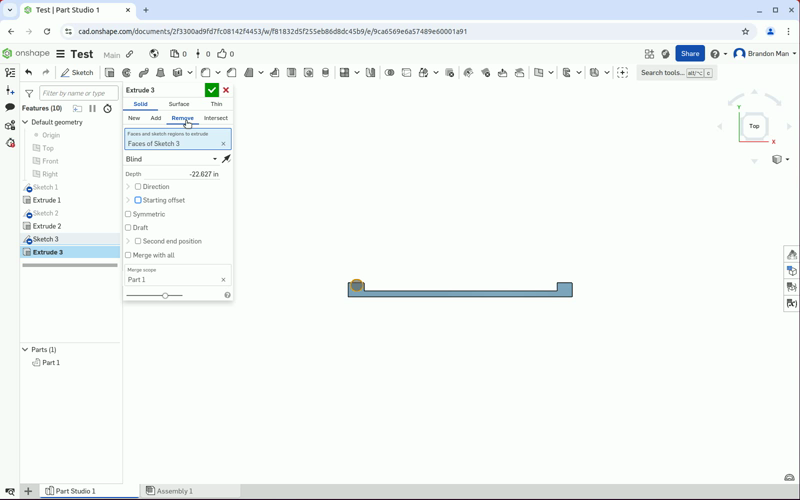
key(tab, 2)
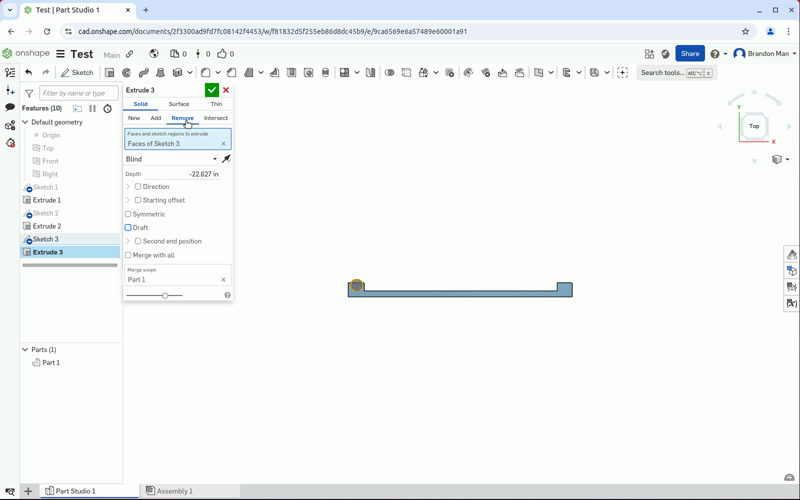
key(space)
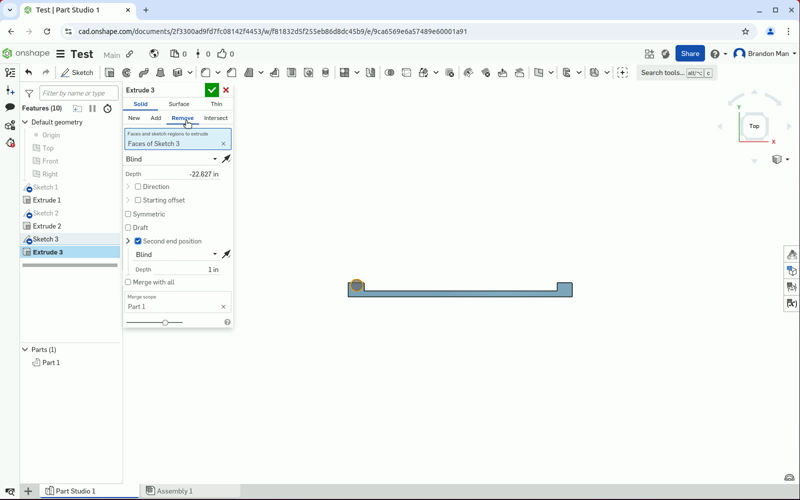
key(tab, 3)
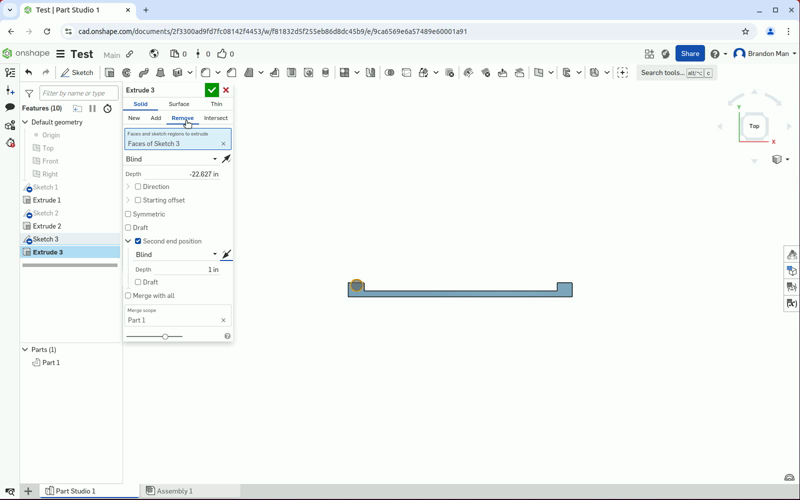
text(21.905)
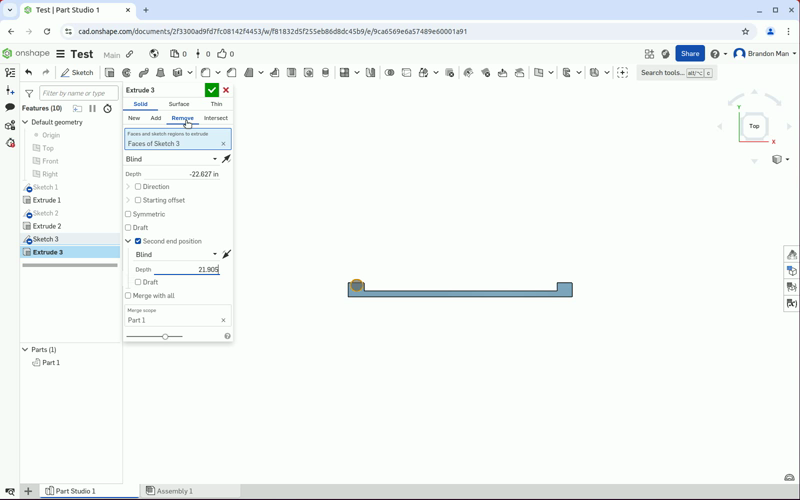
key(tab, 2)
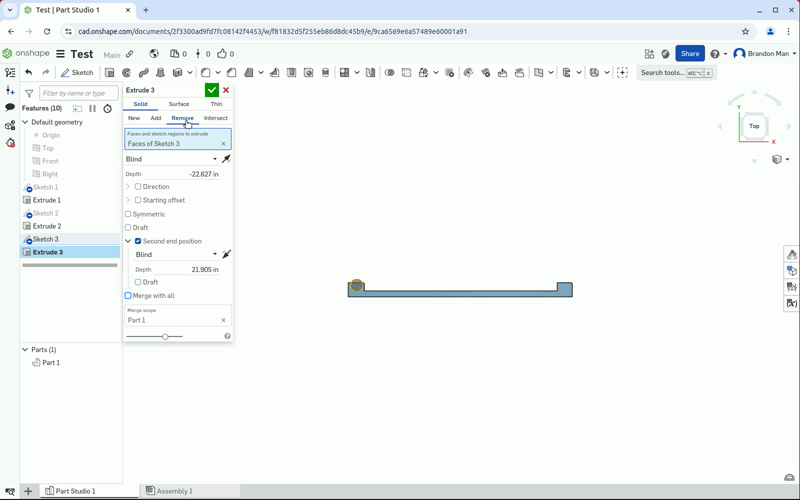
key(space)
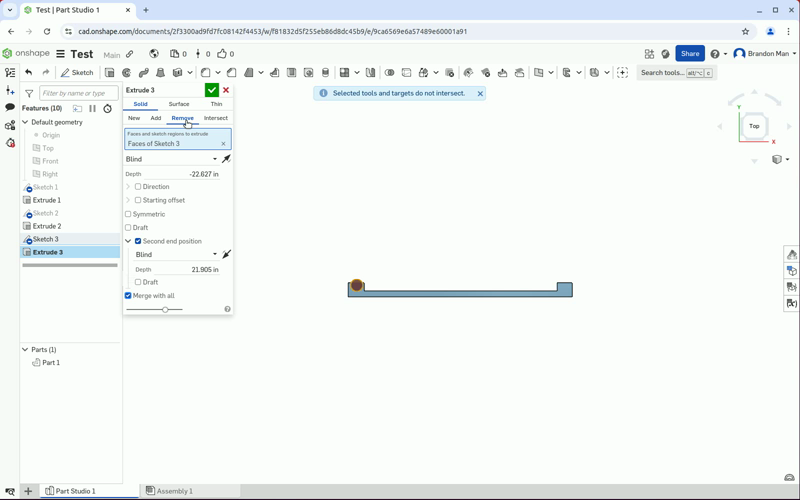
key(enter)
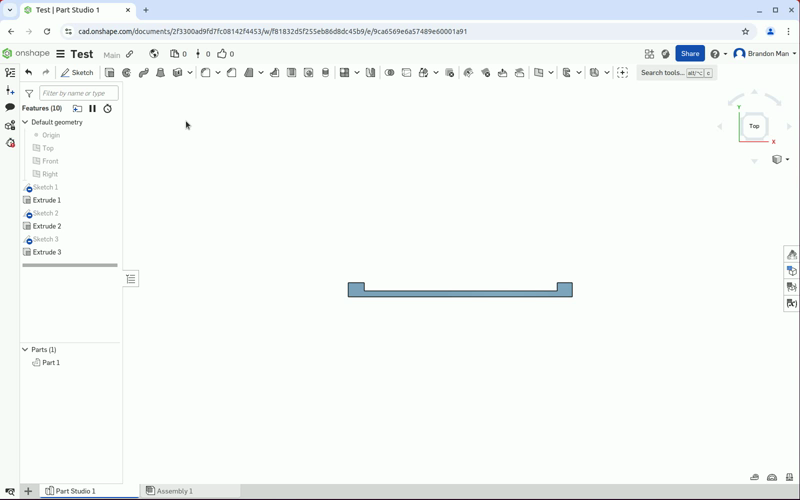
key(shift+h)
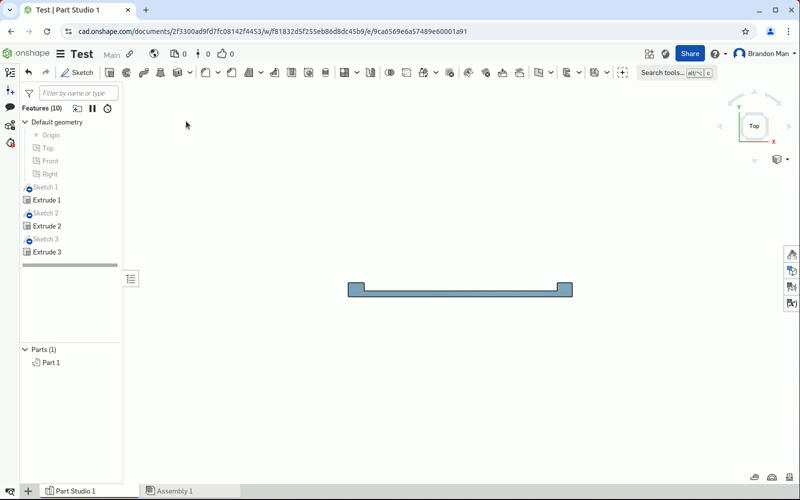
key(shift+h)
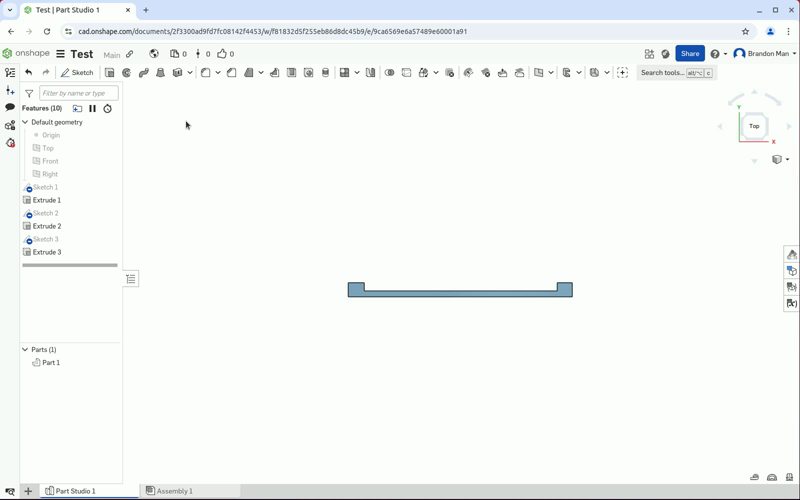
mouse_move(73, 189)
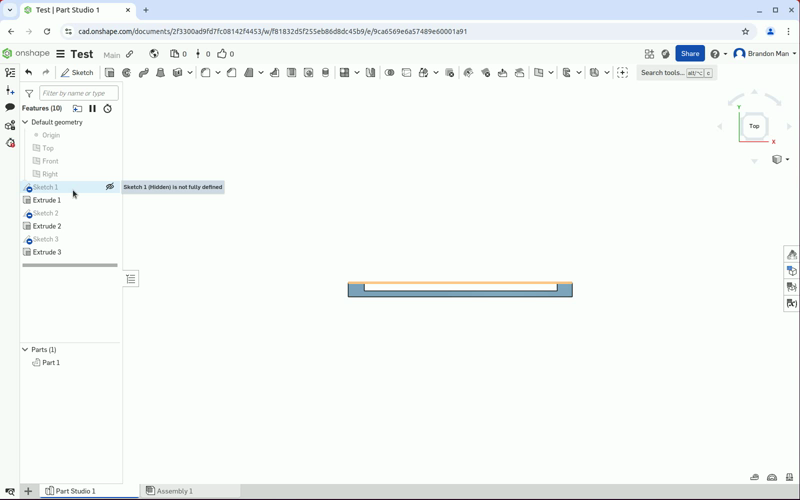
click(73, 189)
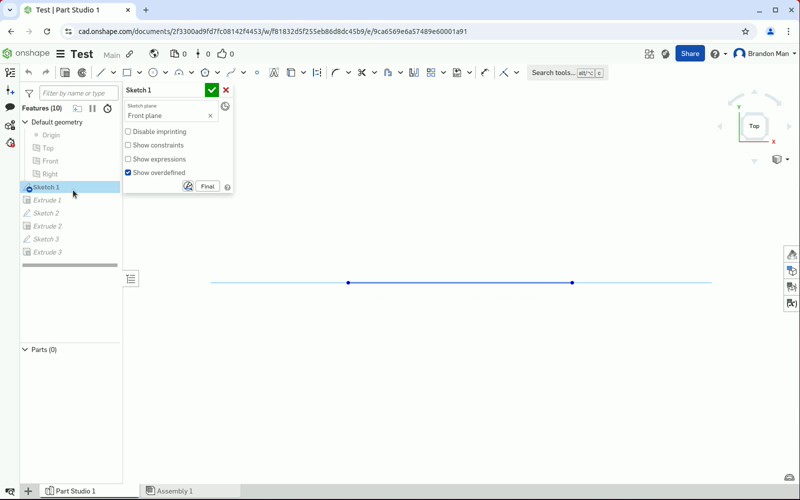
mouse_move(229, 92)
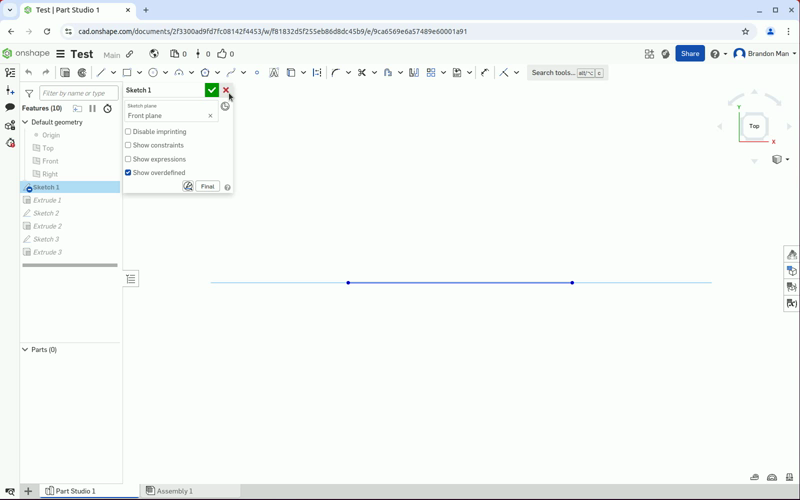
click(229, 92)
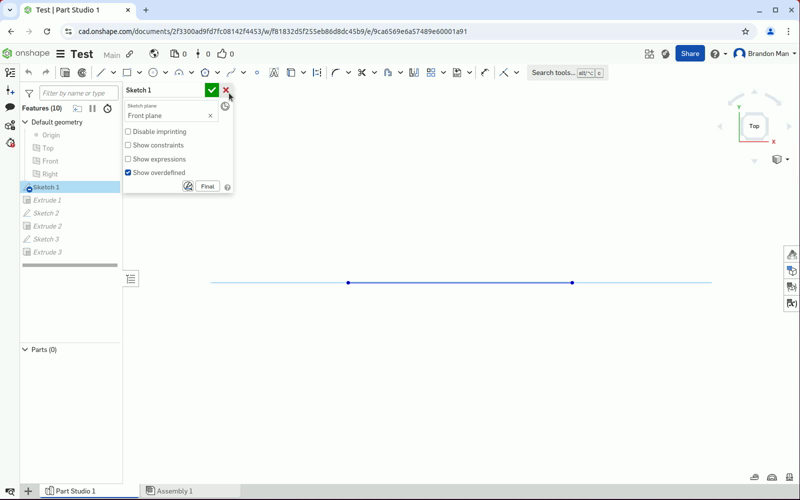
key(shift+s)
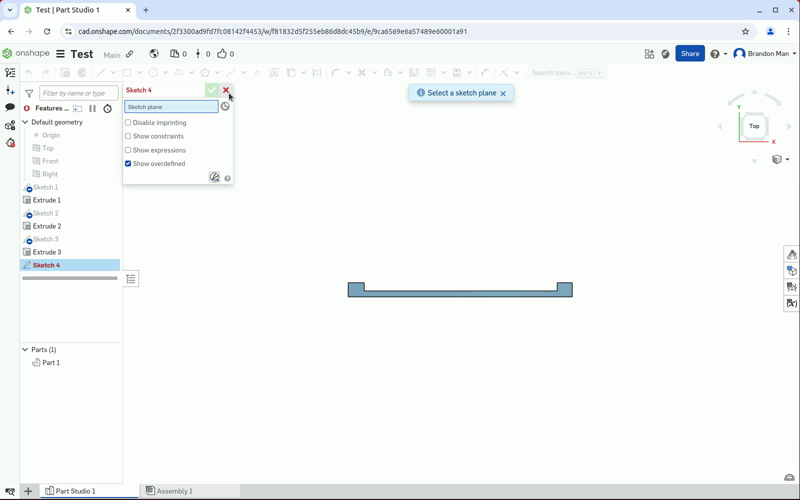
mouse_move(73, 150)
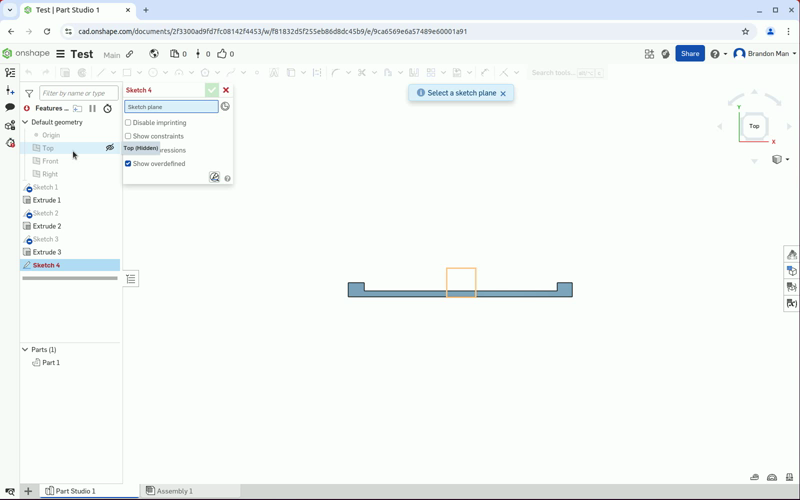
click(73, 150)
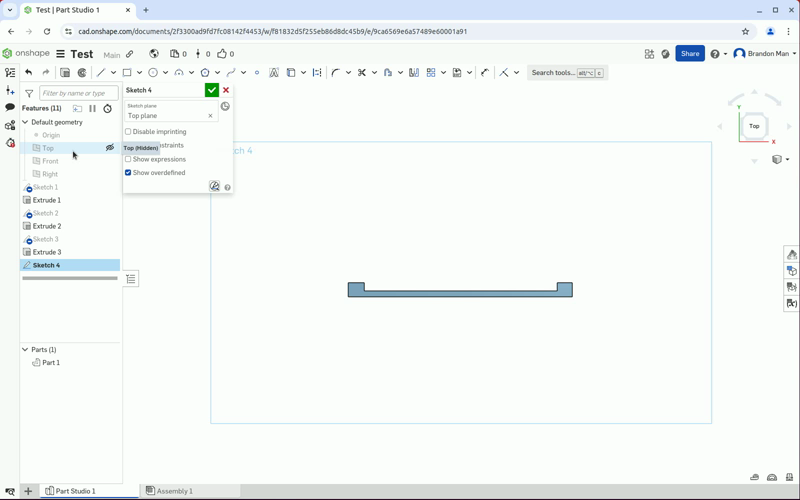
mouse_move(73, 352)
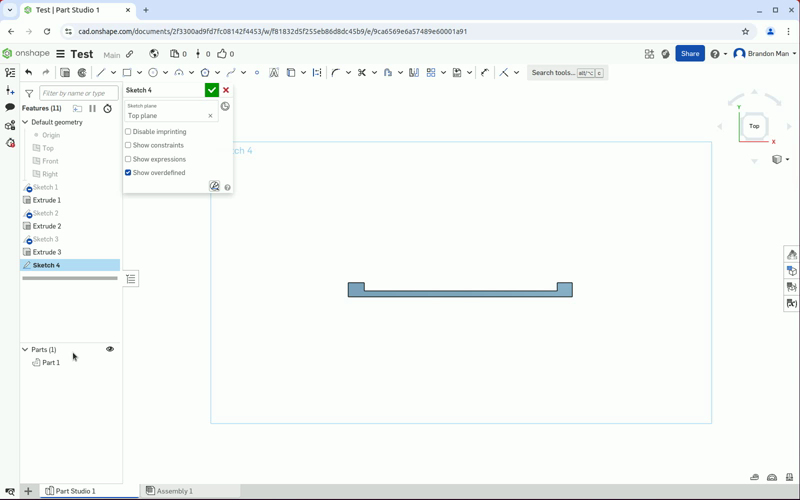
key(y)
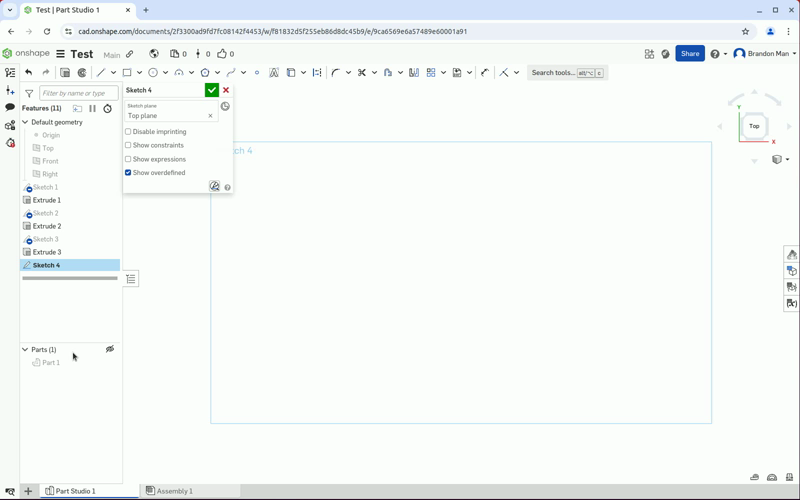
key(c)
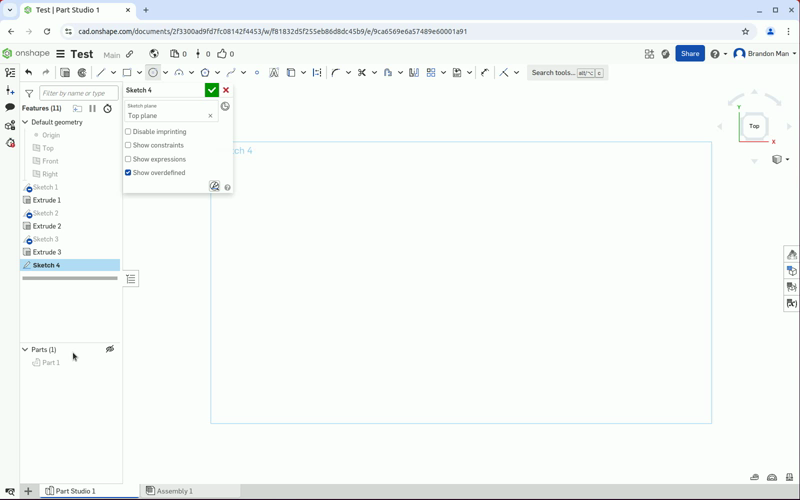
key_down(shift)
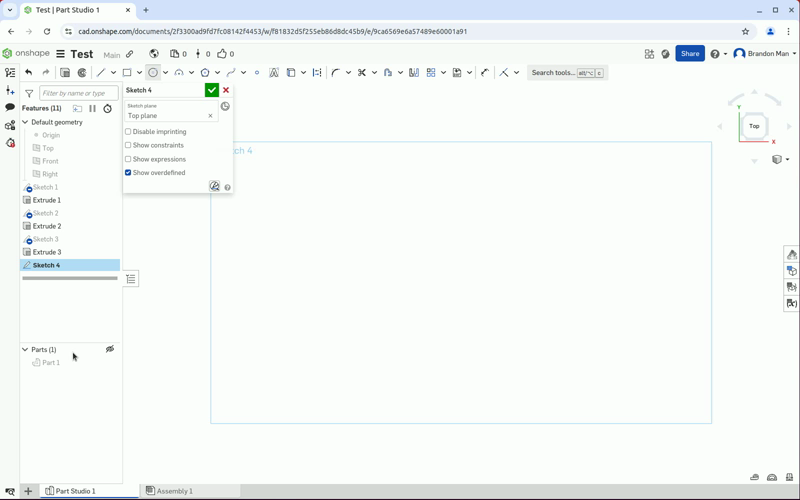
mouse_move(356, 286)
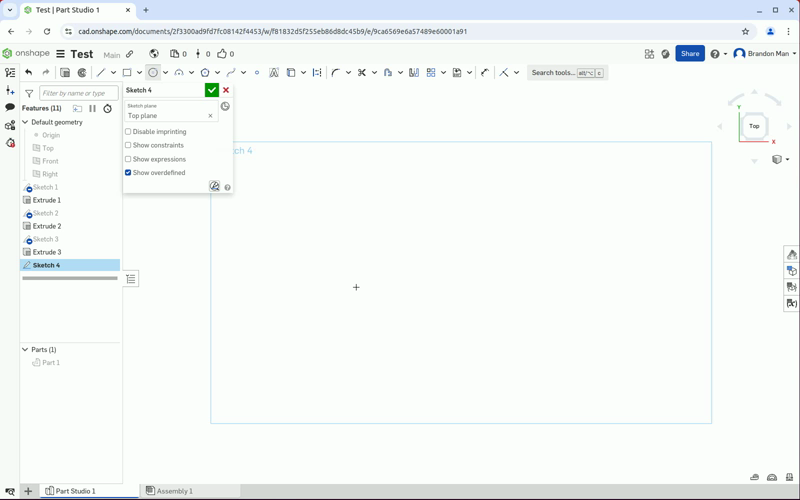
click(356, 286)
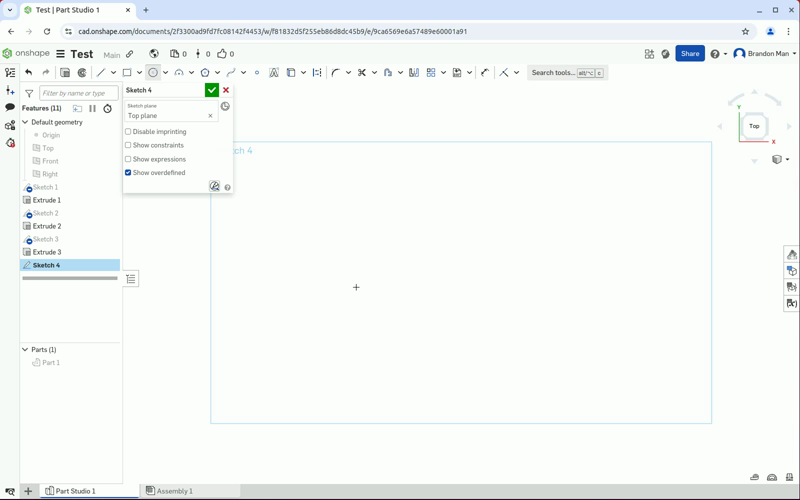
key_up(shift)
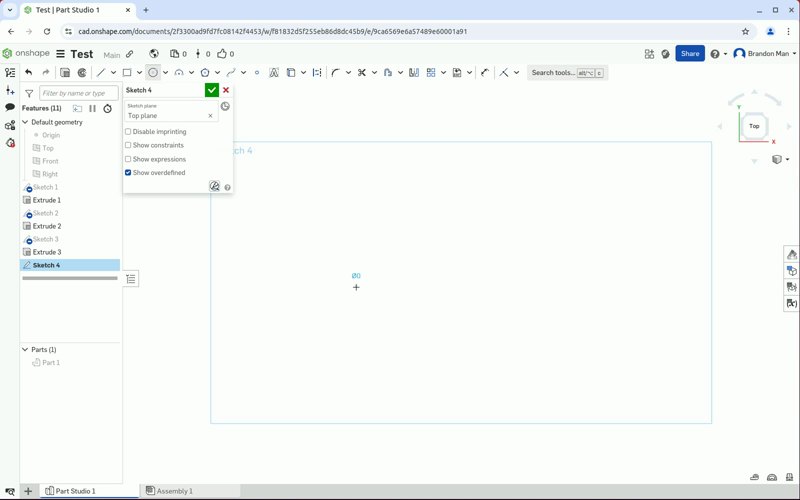
mouse_move(361, 286)
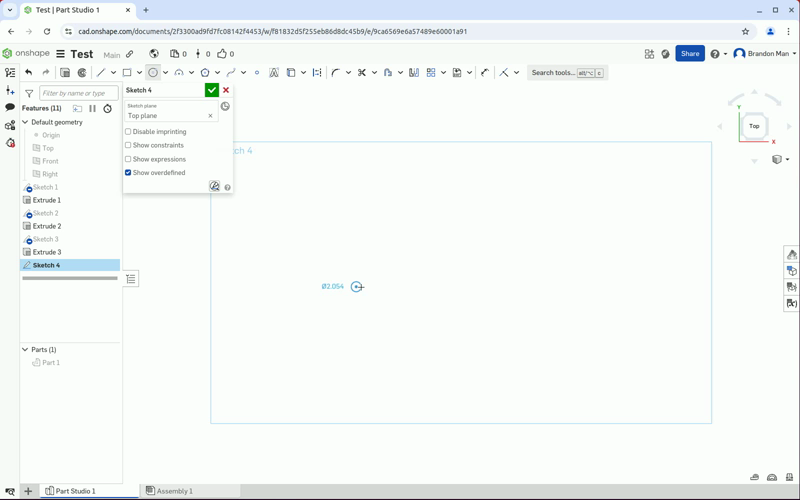
click(361, 286)
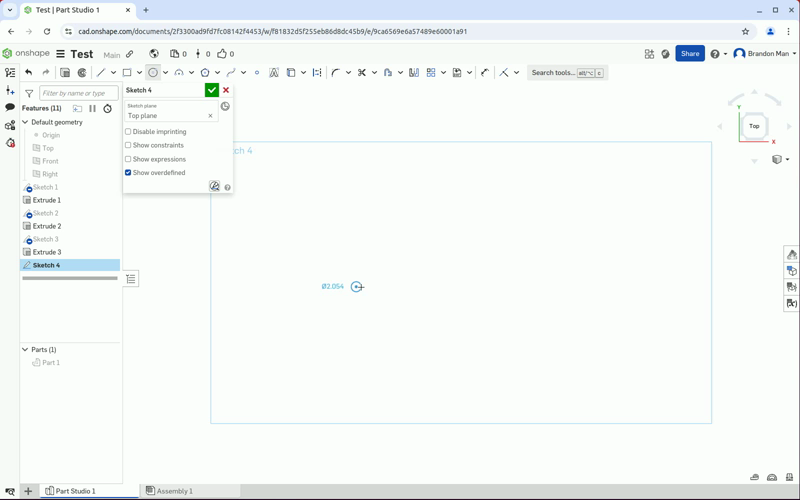
key(esc)
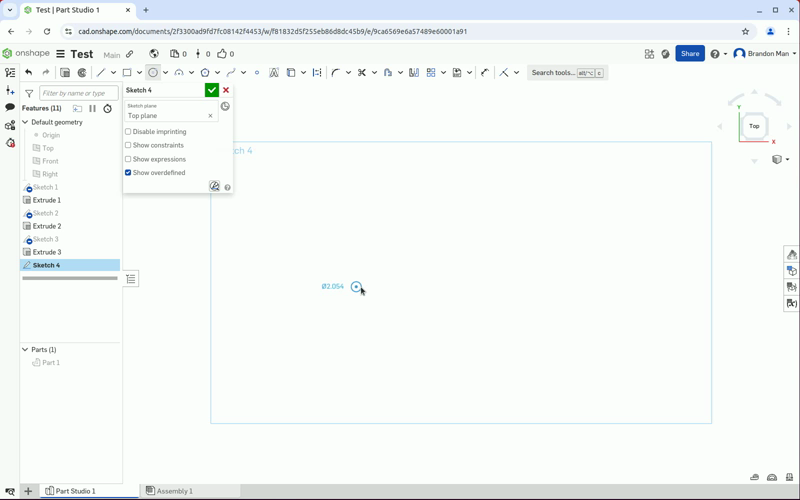
mouse_move(355, 291)
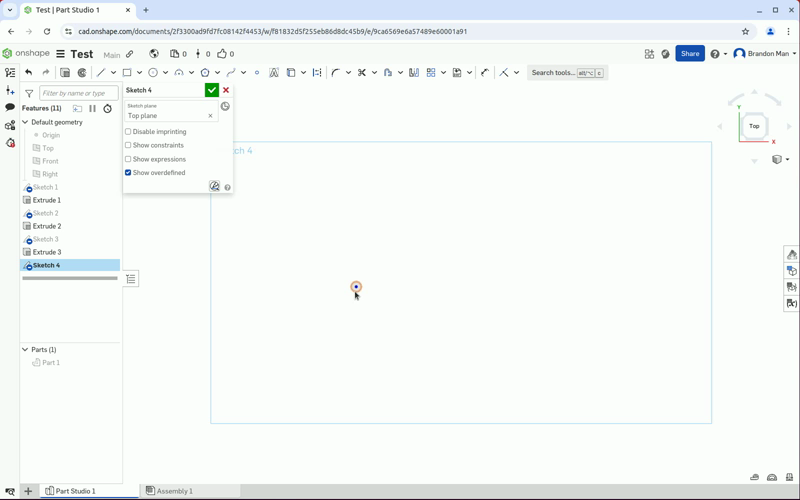
scroll(6)
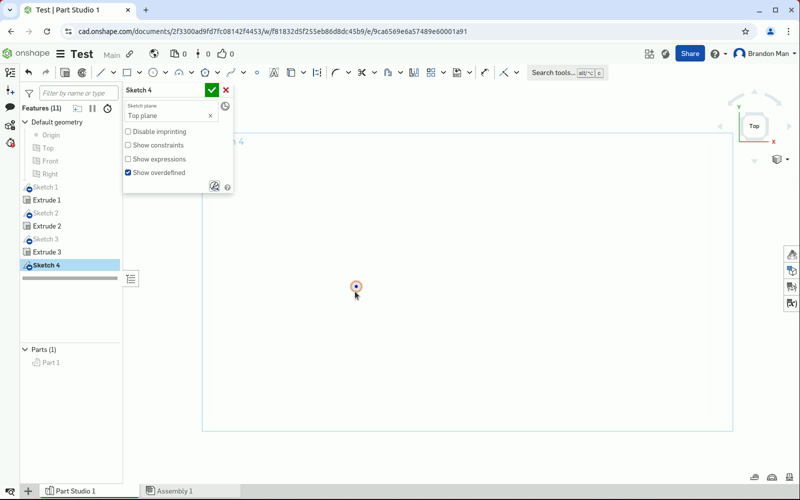
scroll(6)
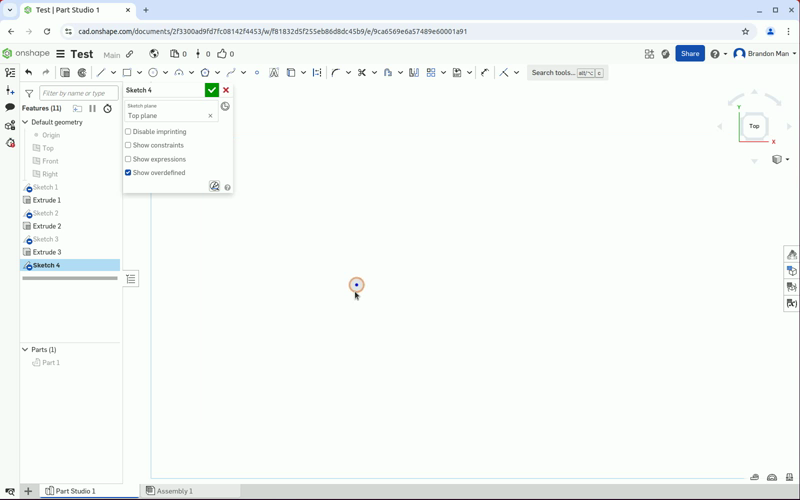
scroll(6)
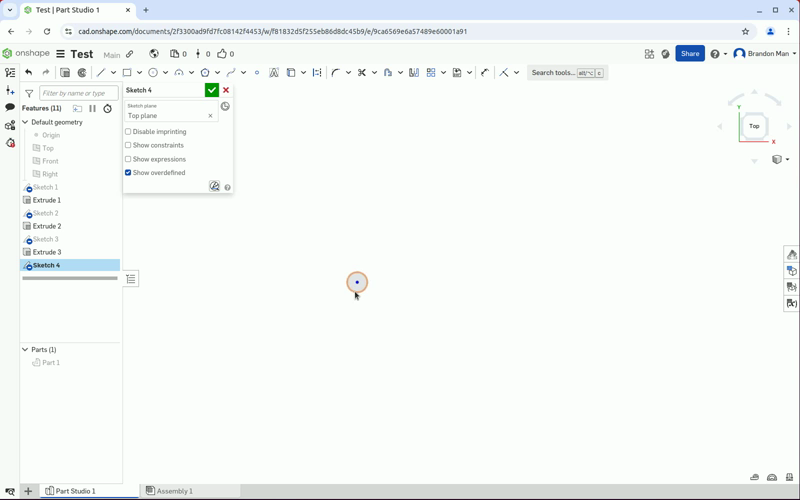
scroll(6)
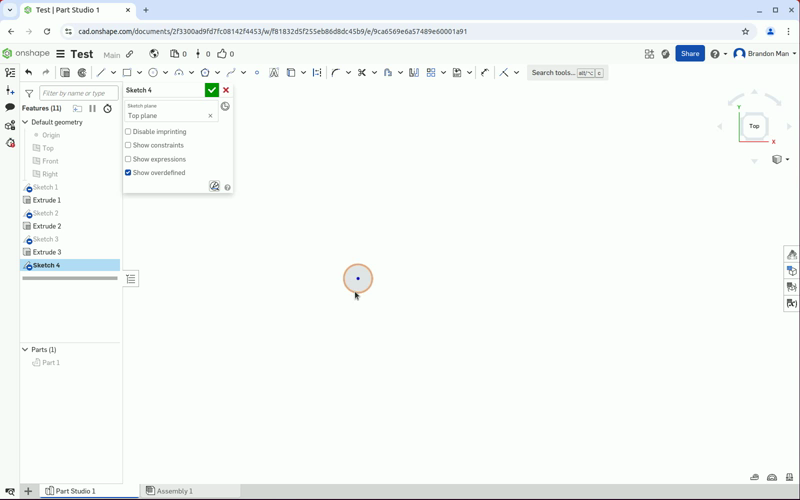
scroll(6)
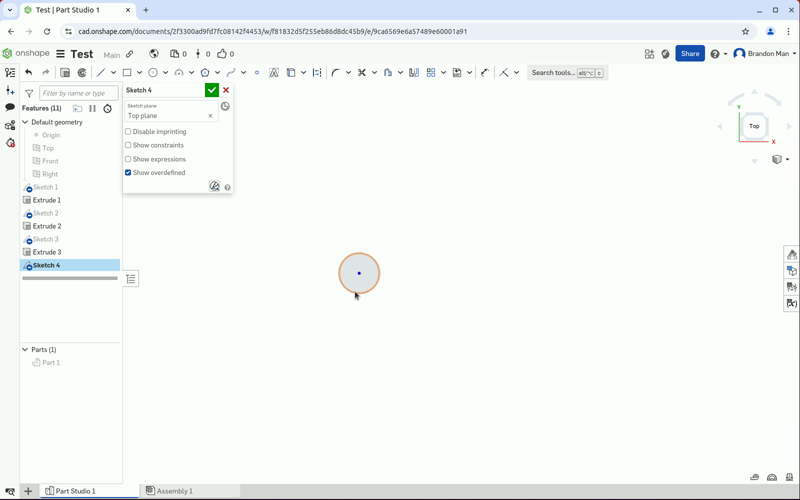
scroll(6)
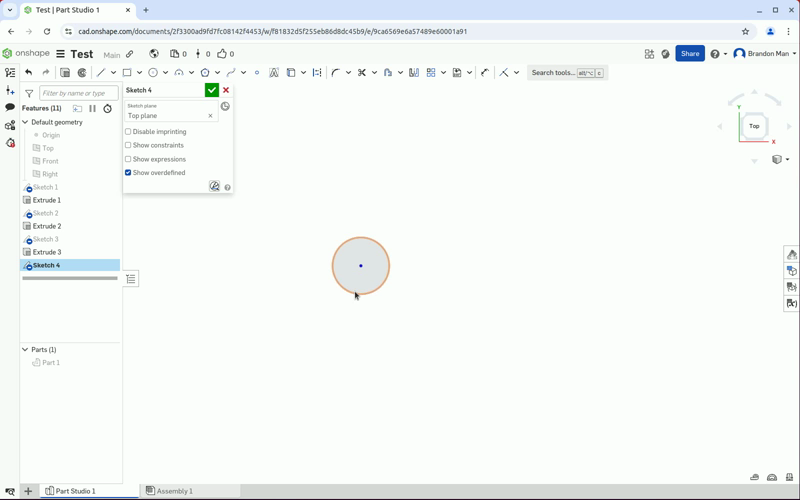
scroll(6)
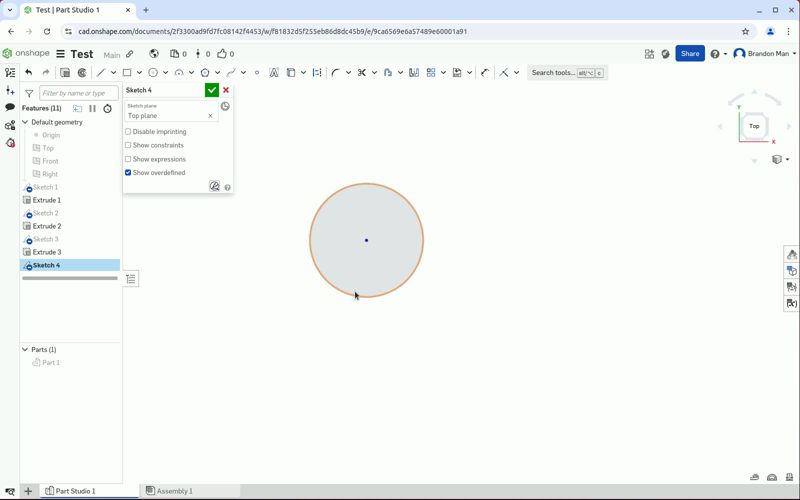
click(355, 291)
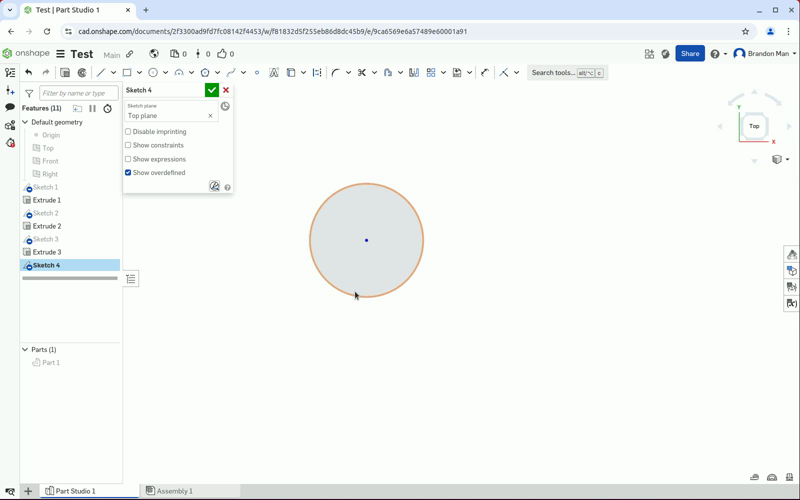
scroll(-6)
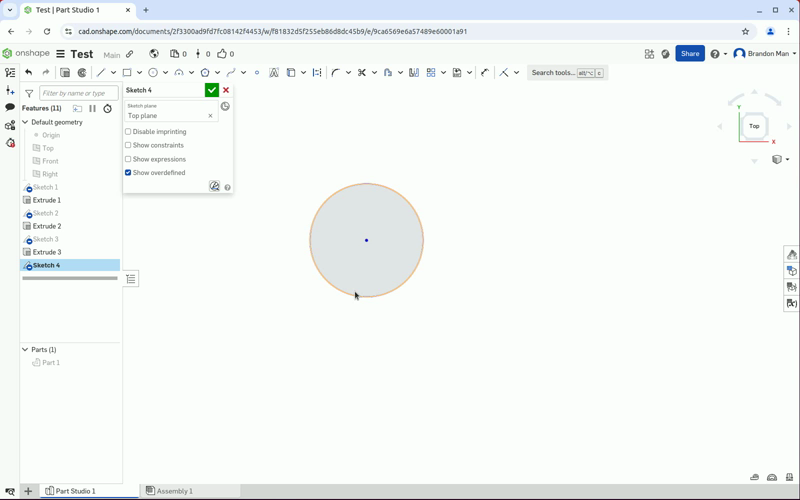
scroll(-6)
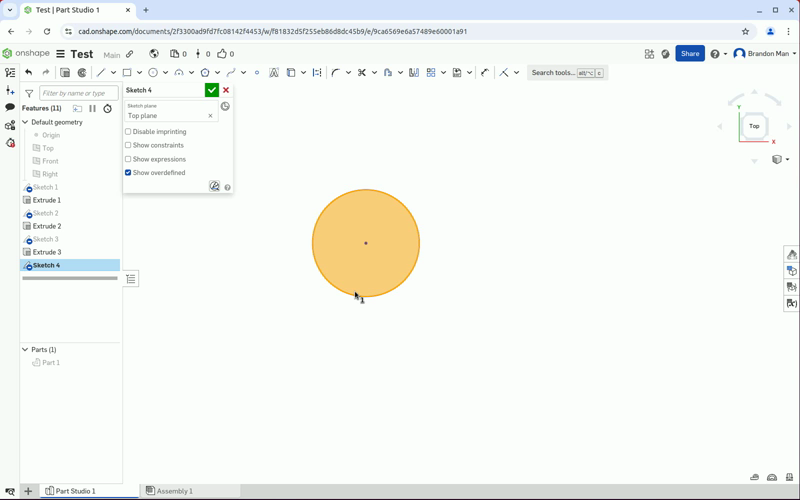
scroll(-6)
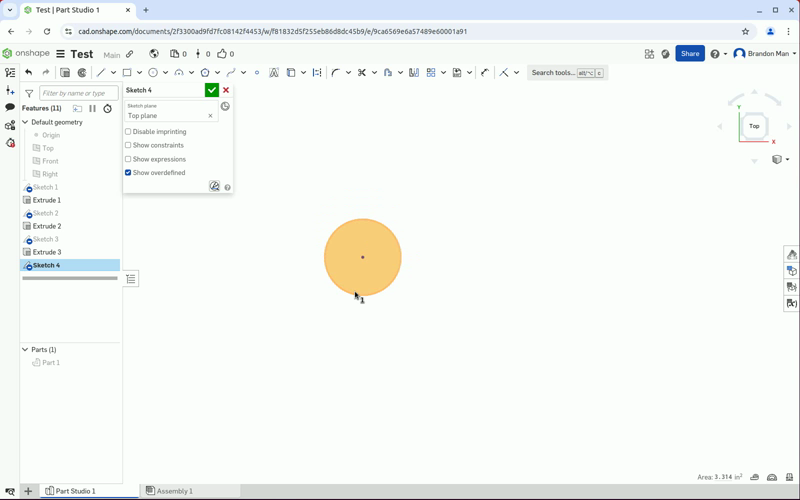
scroll(-6)
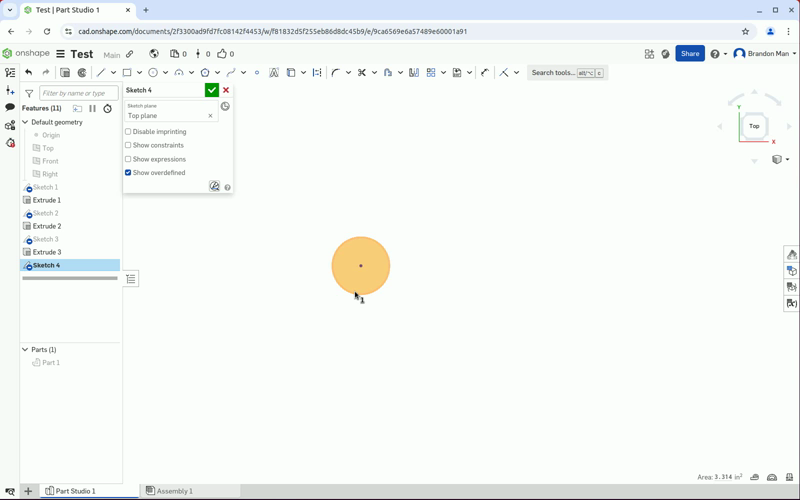
scroll(-6)
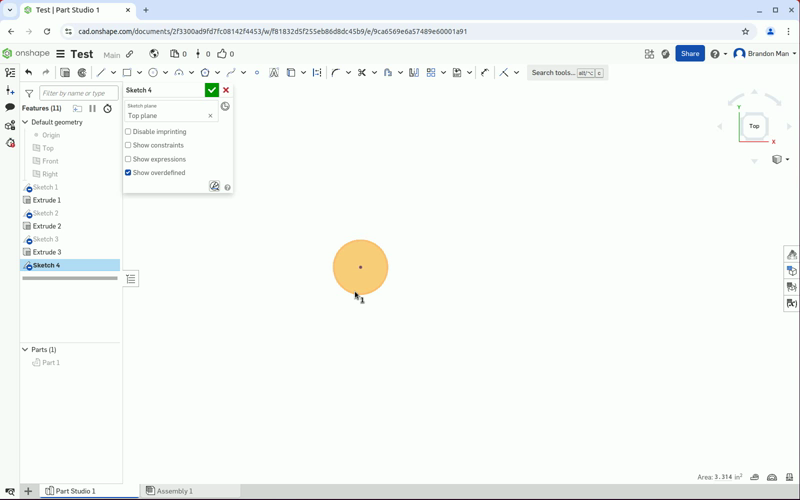
scroll(-6)
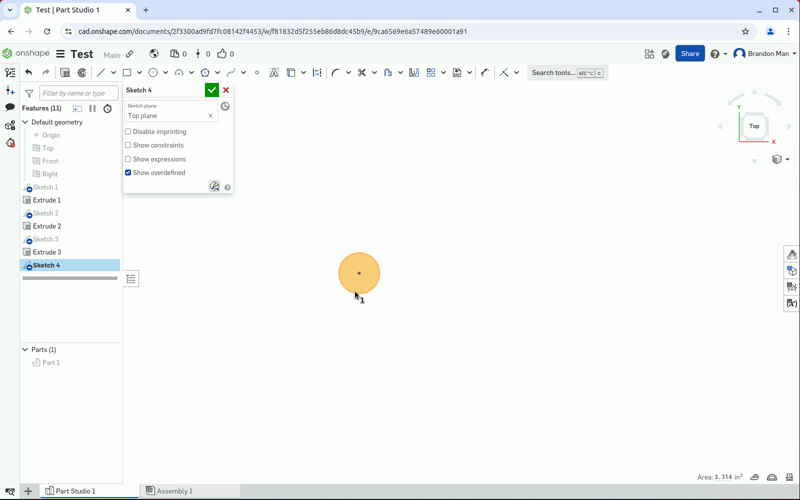
scroll(-6)
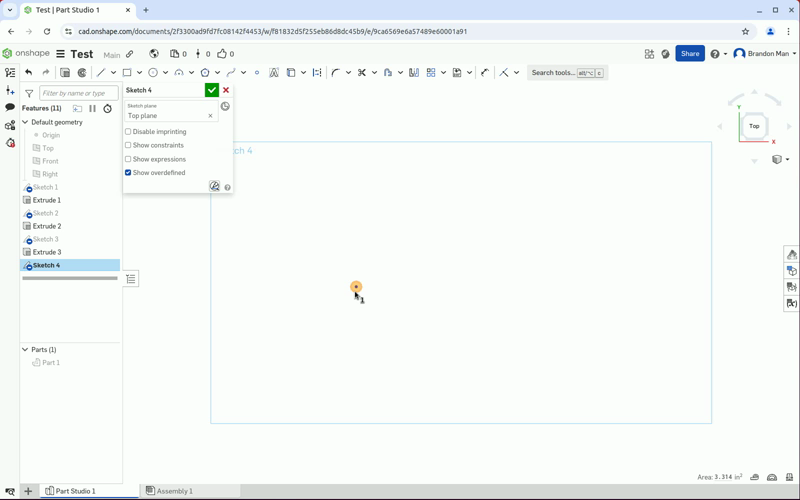
mouse_move(73, 352)
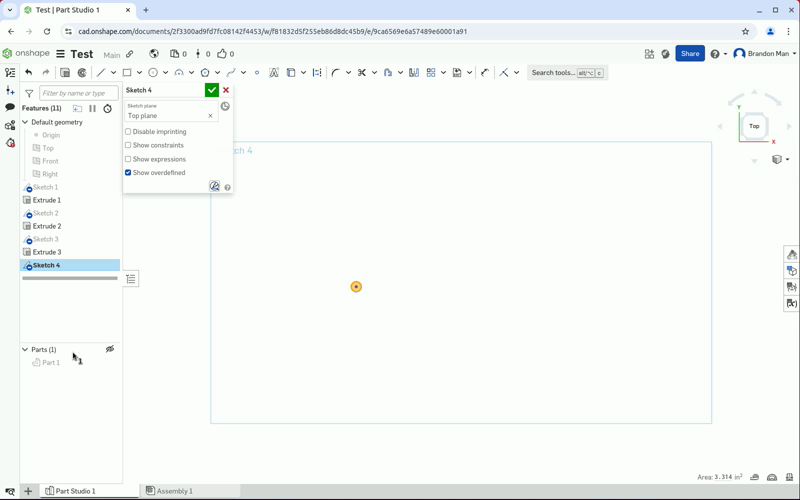
key(shift+y)
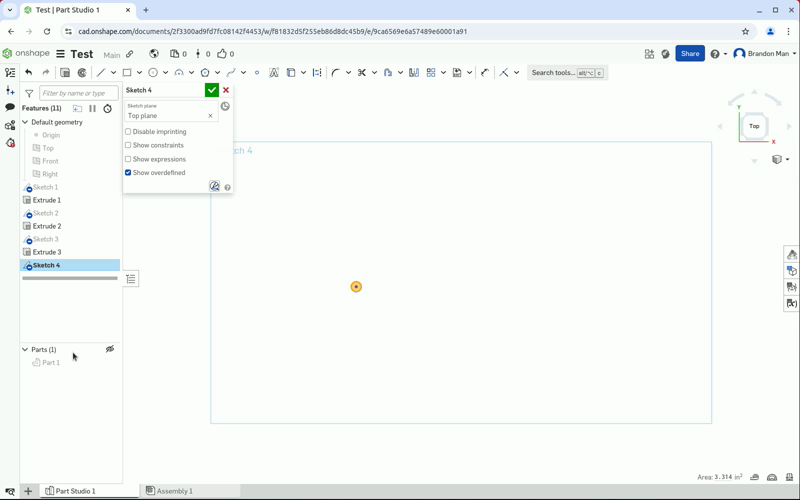
key(shift+e)
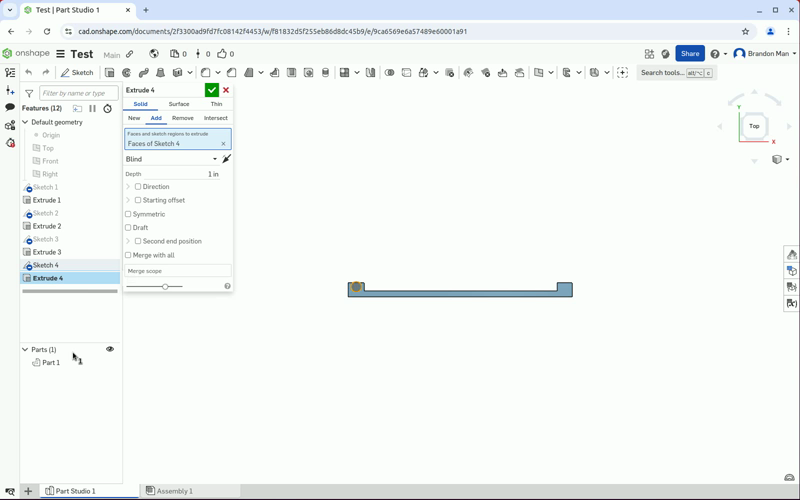
mouse_move(143, 106)
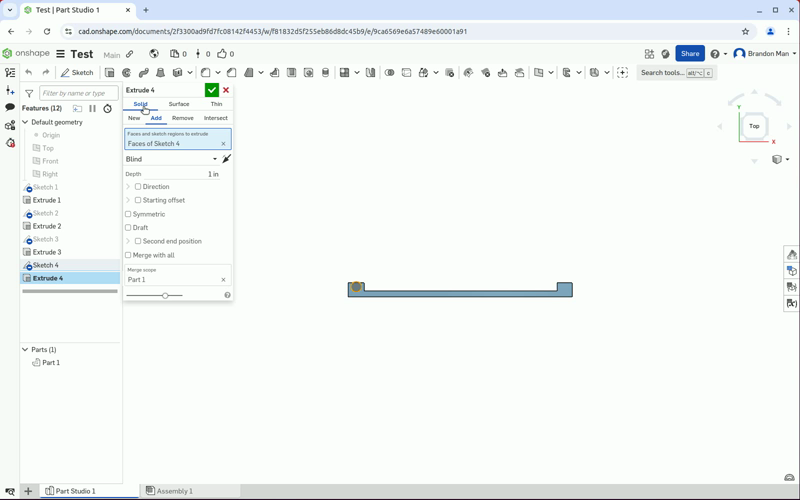
click(143, 106)
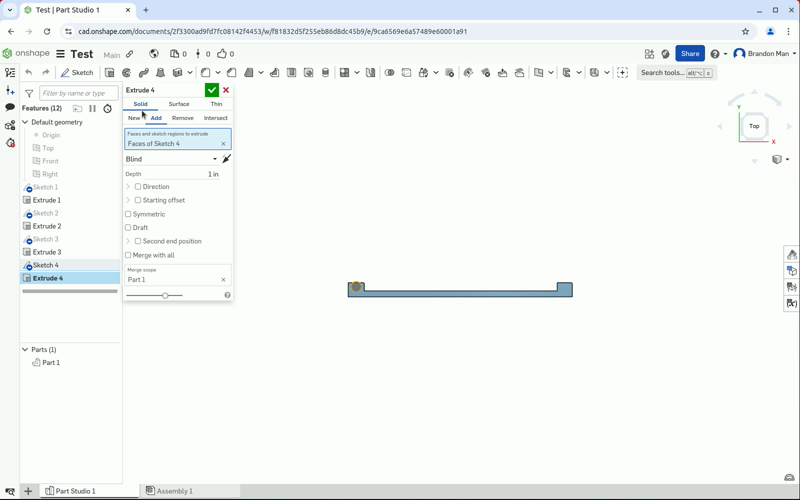
mouse_move(137, 120)
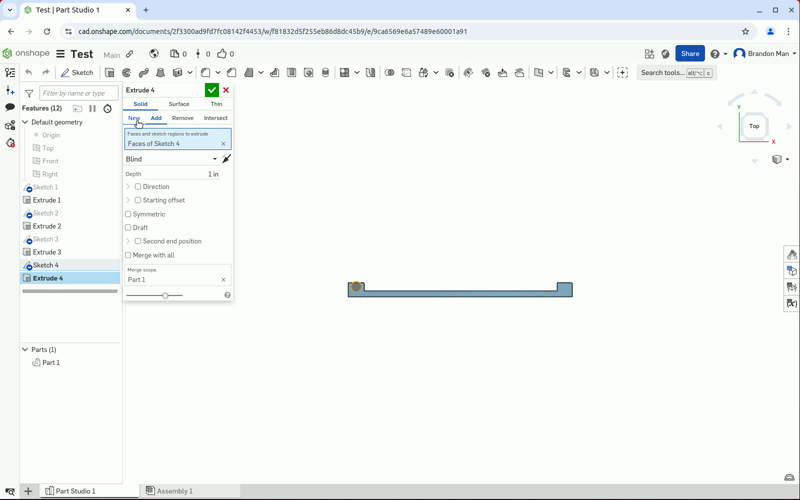
click(137, 120)
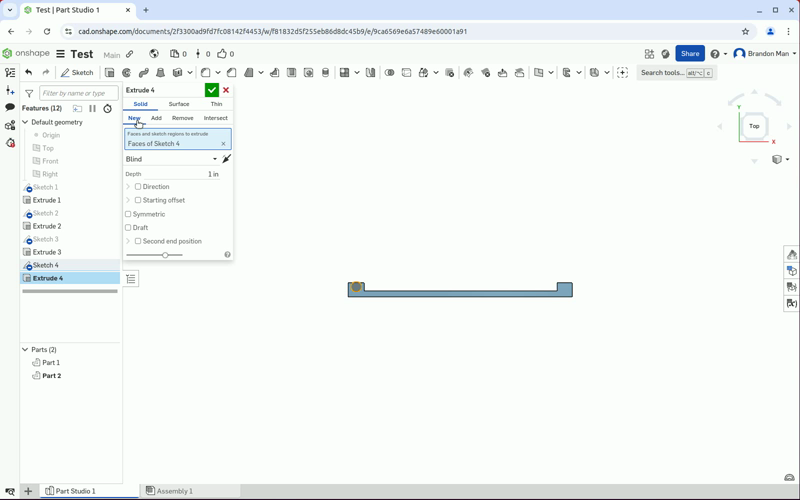
key(tab, 4)
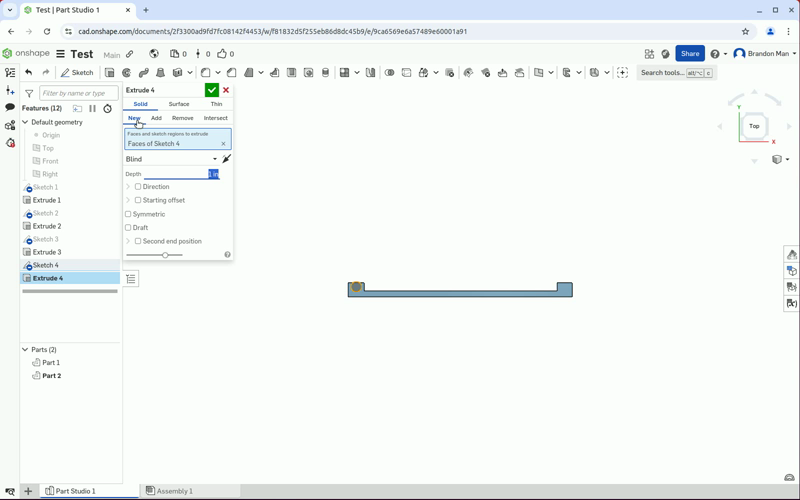
text(19.979)
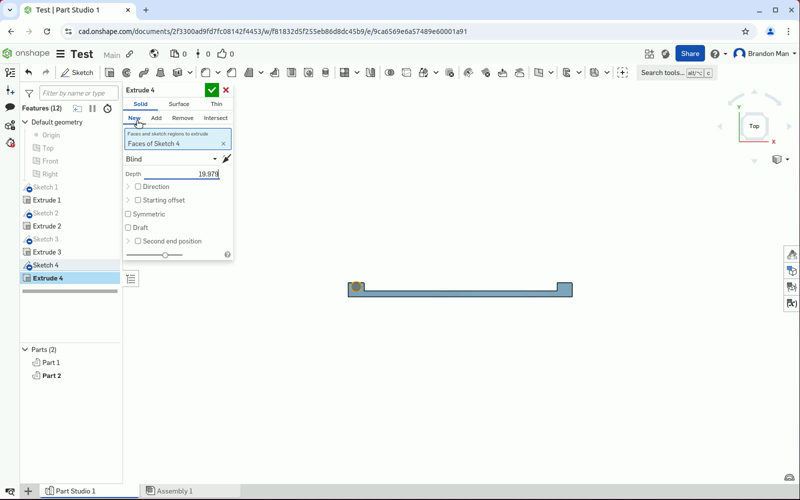
key(tab, 3)
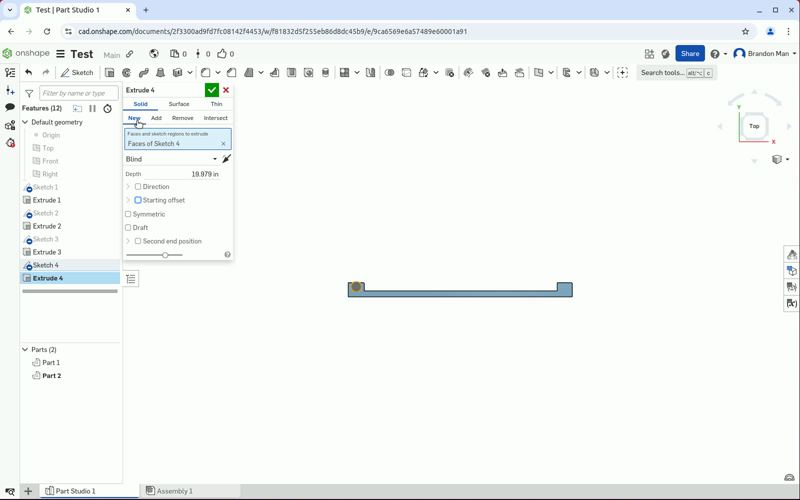
key(tab, 2)
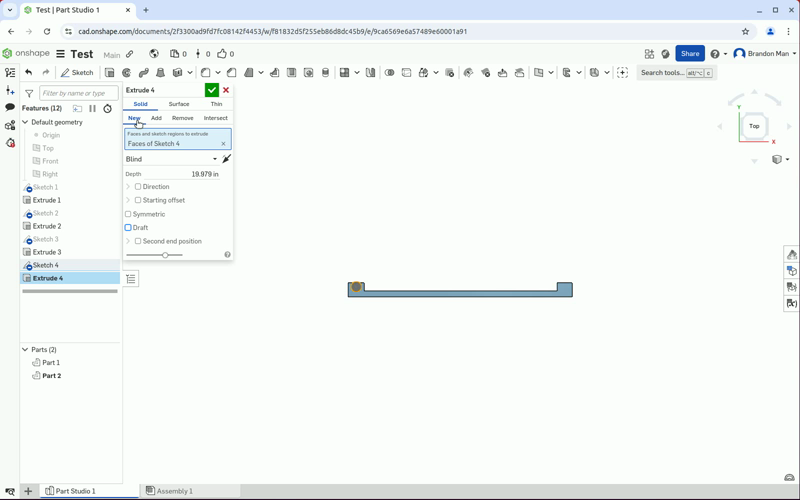
key(space)
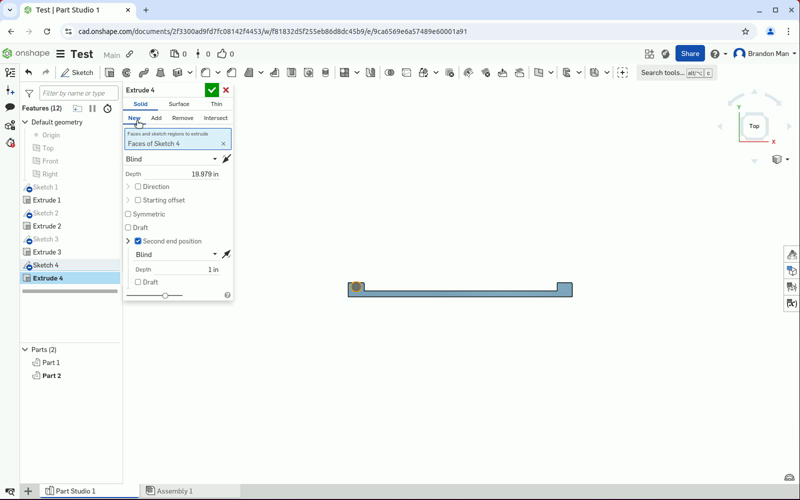
key(tab, 3)
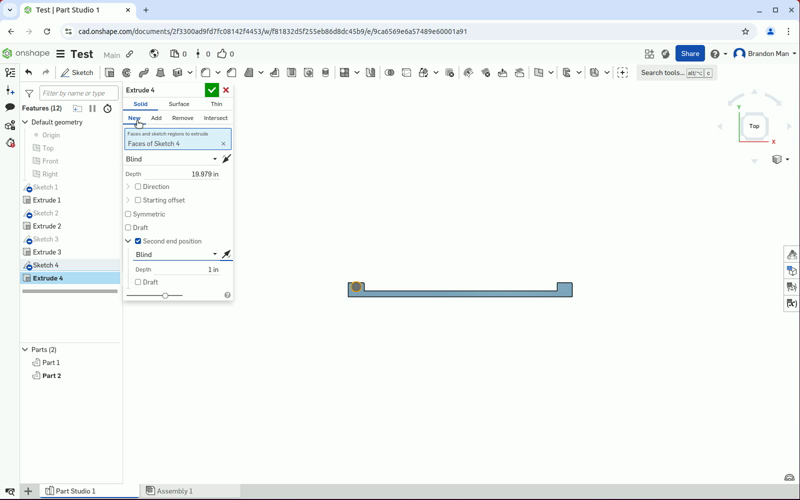
text(19.979)
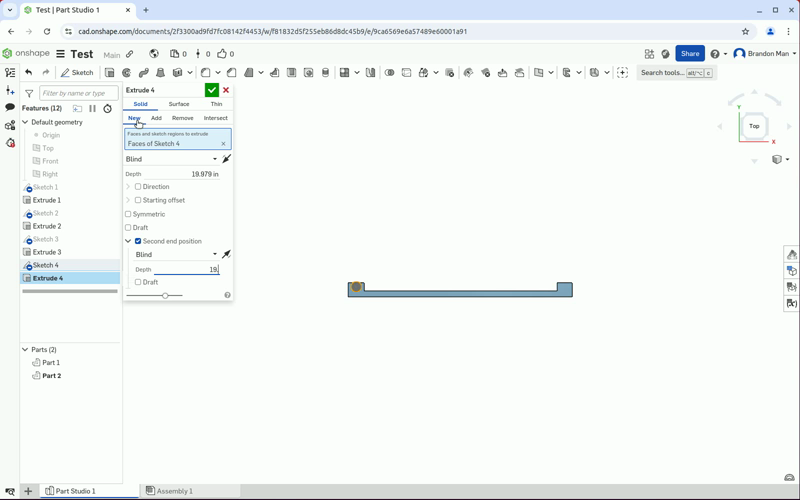
key(enter)
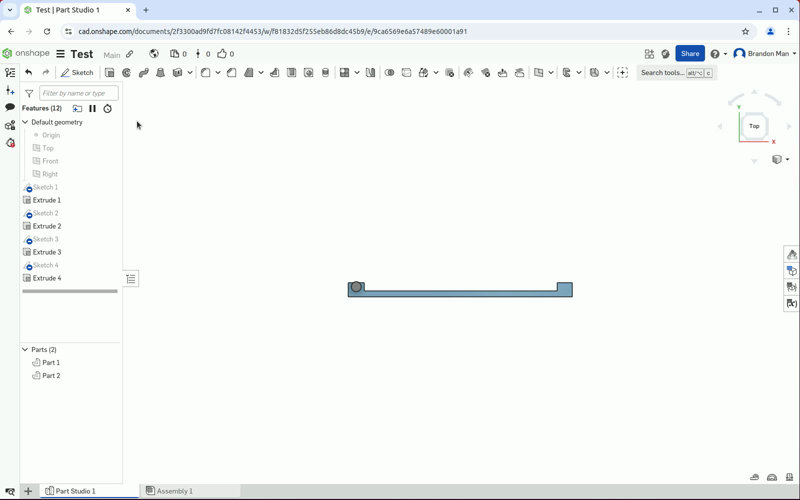
key(shift+h)
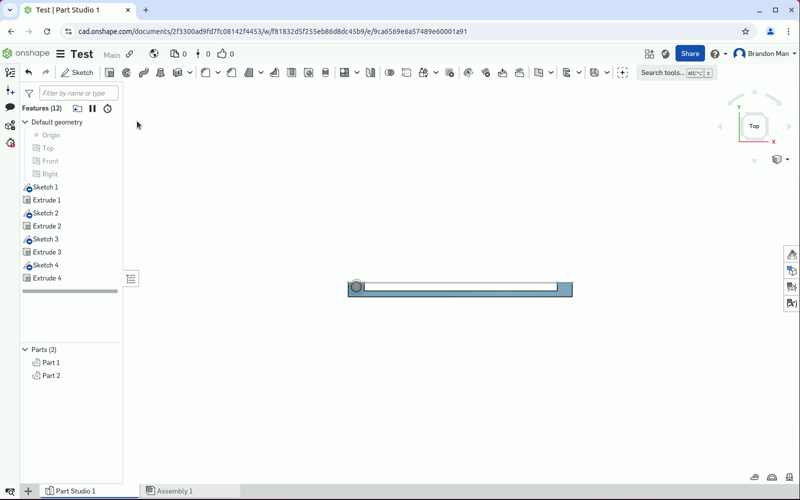
key(shift+h)
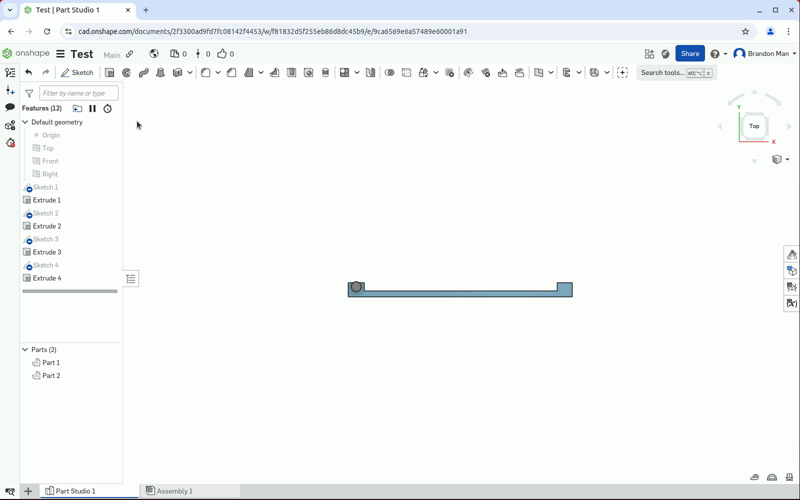
mouse_move(73, 189)
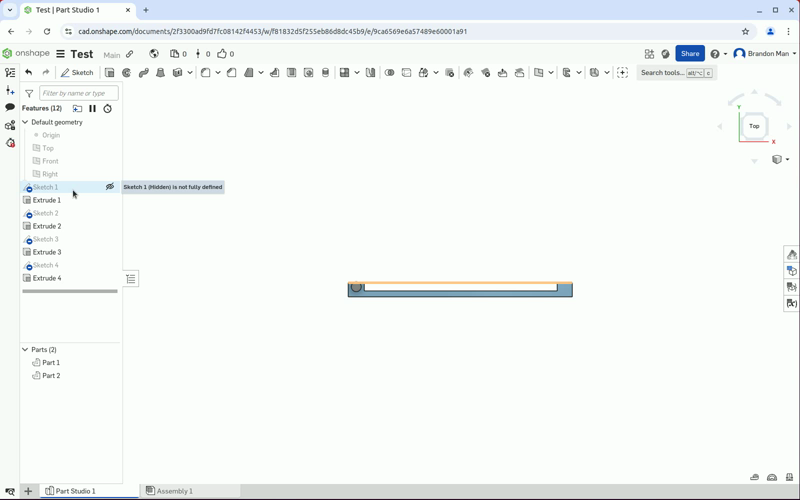
click(73, 189)
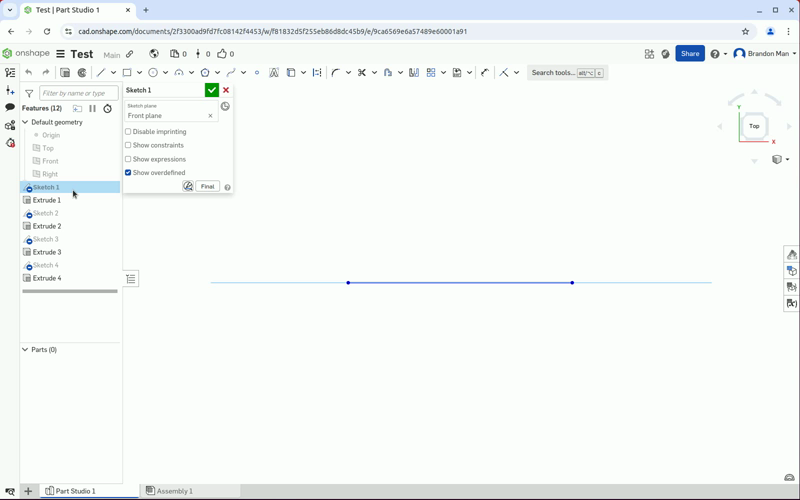
mouse_move(229, 92)
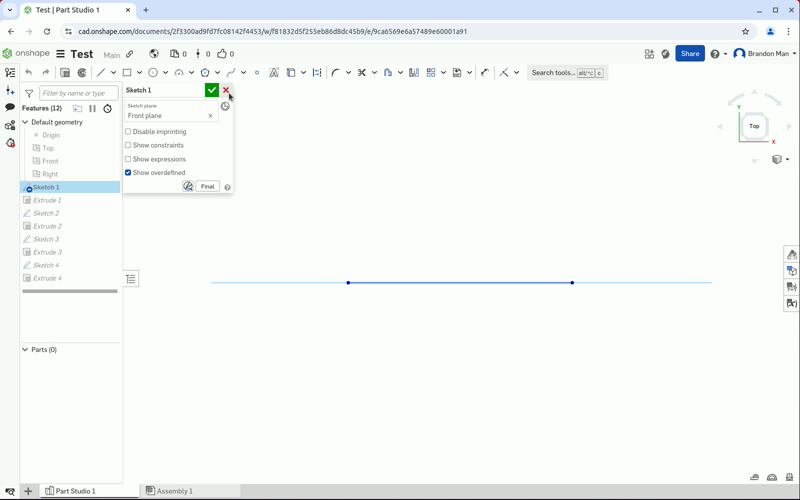
click(229, 92)
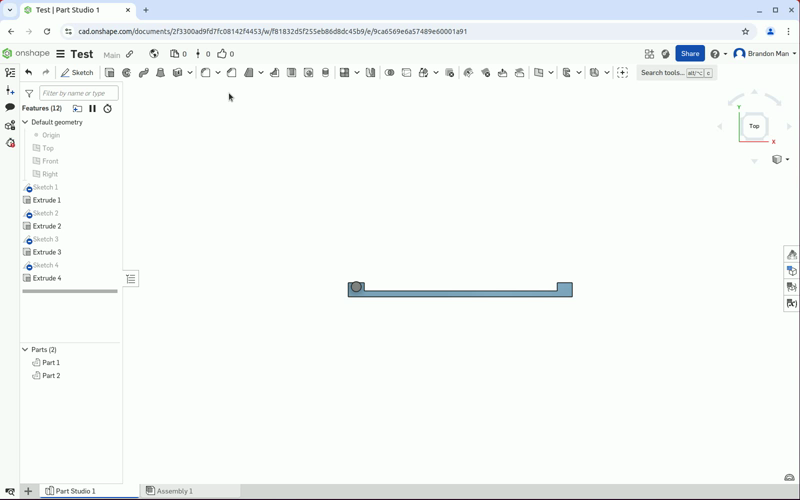
mouse_move(73, 352)
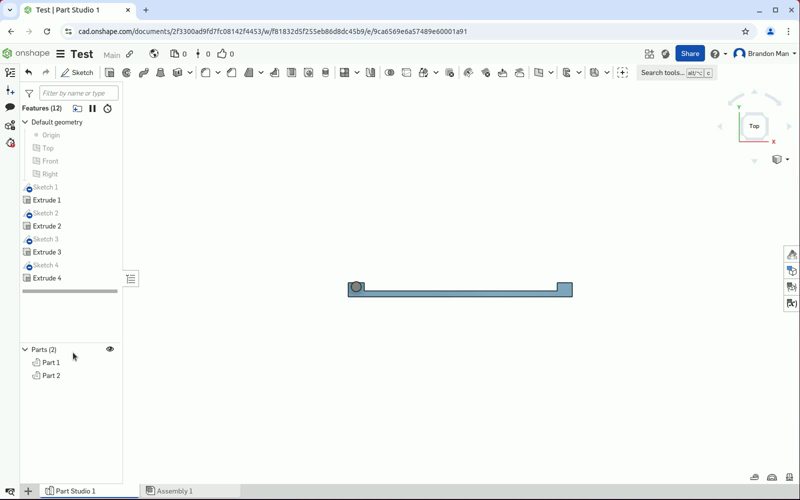
key(y)
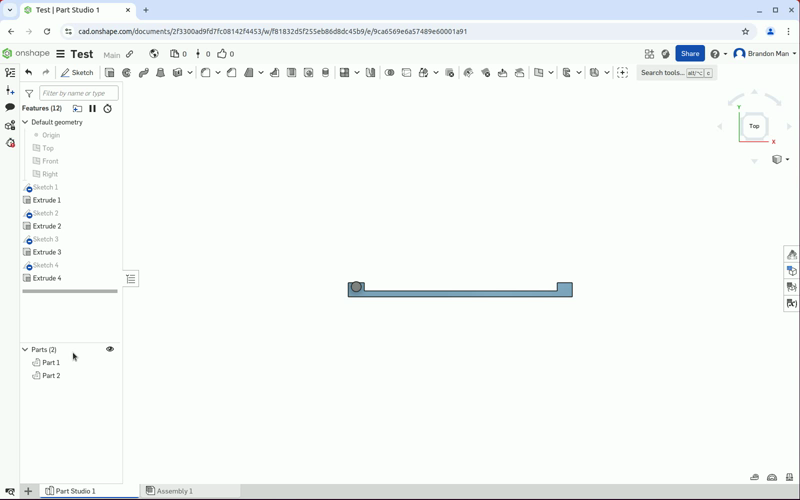
key(shift+p)
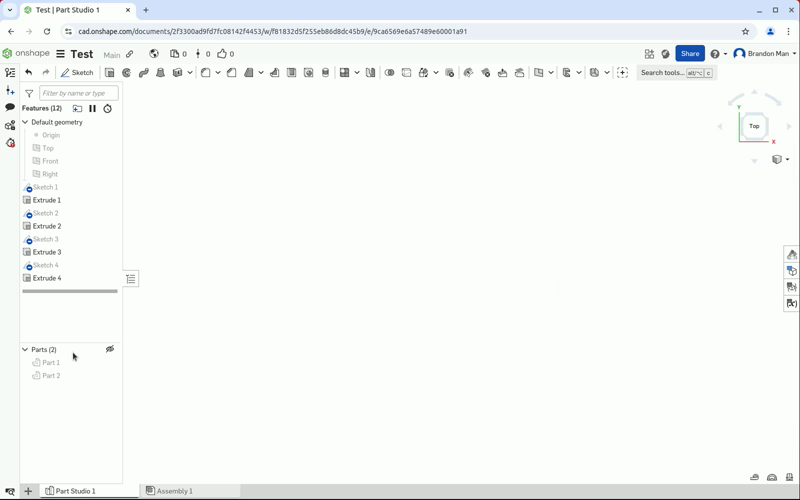
key(space)
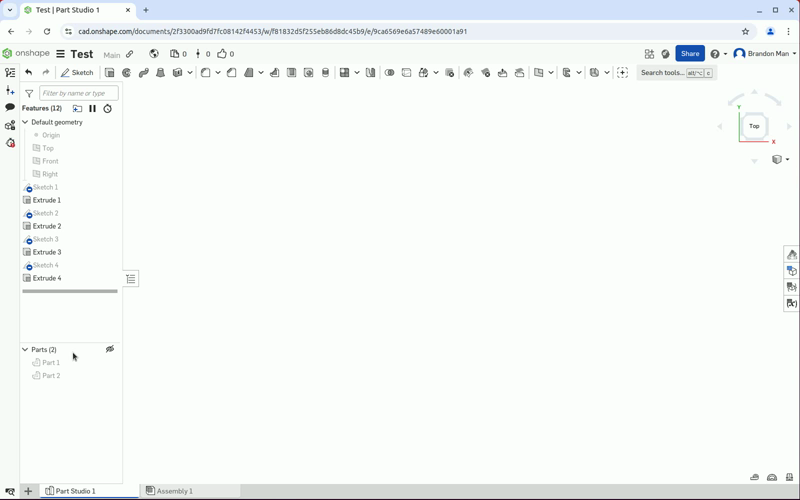
key_down(shift)
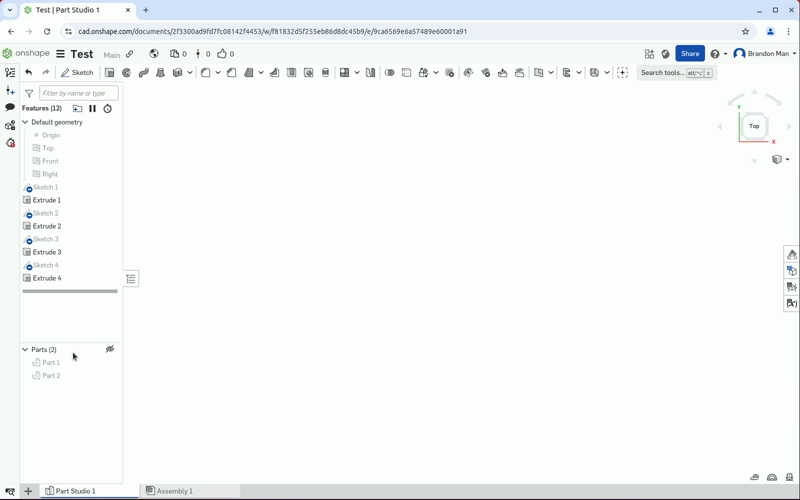
key(up)
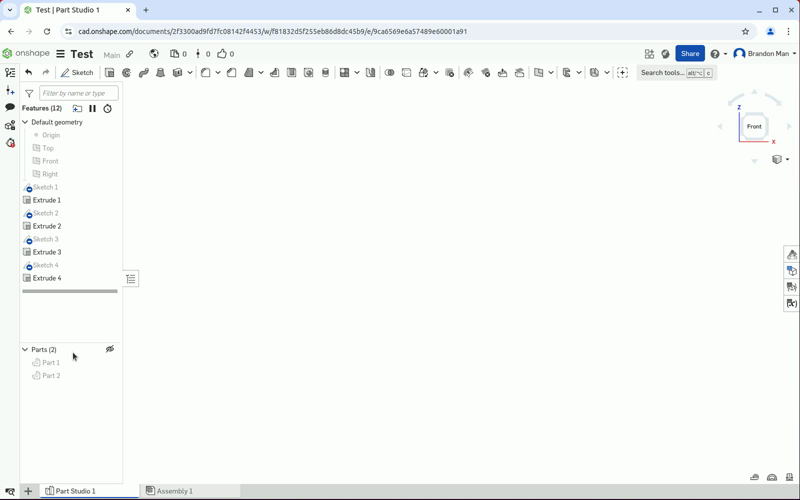
key_up(shift)
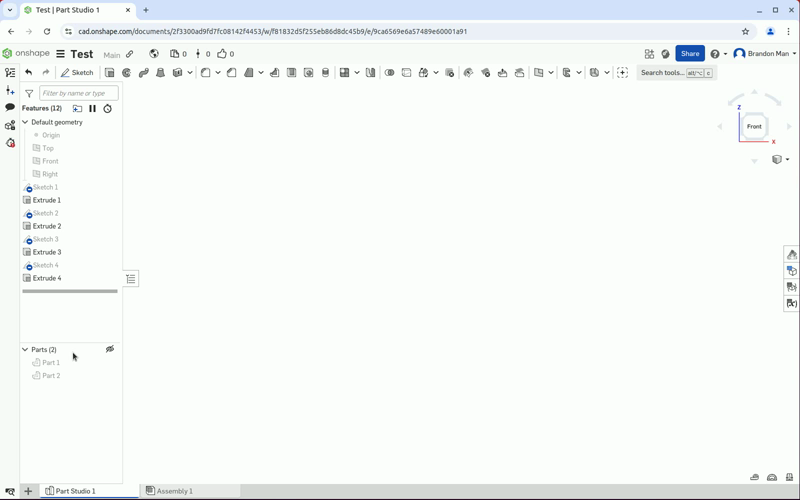
key(space)
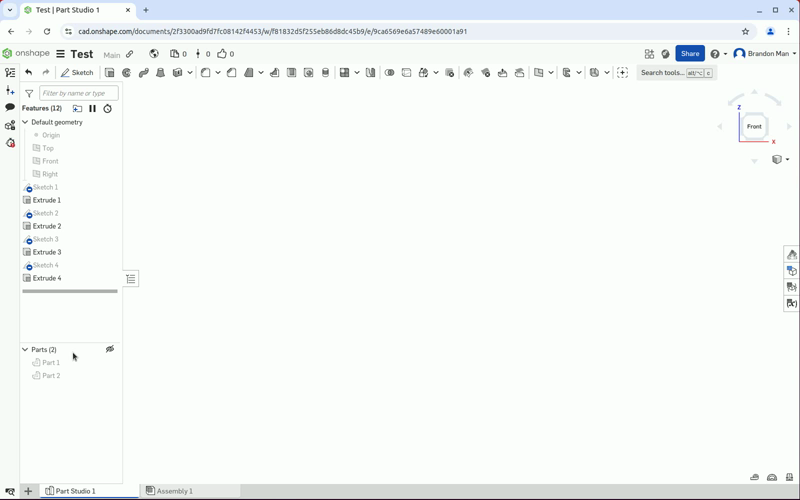
key_down(shift)
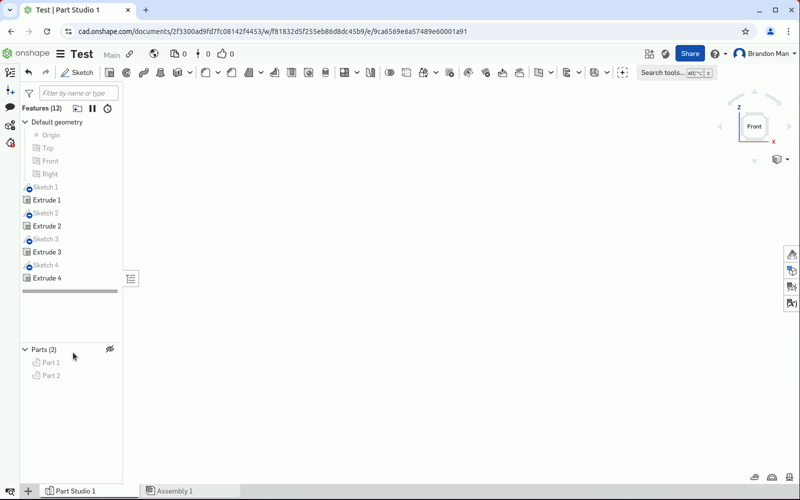
key(left)
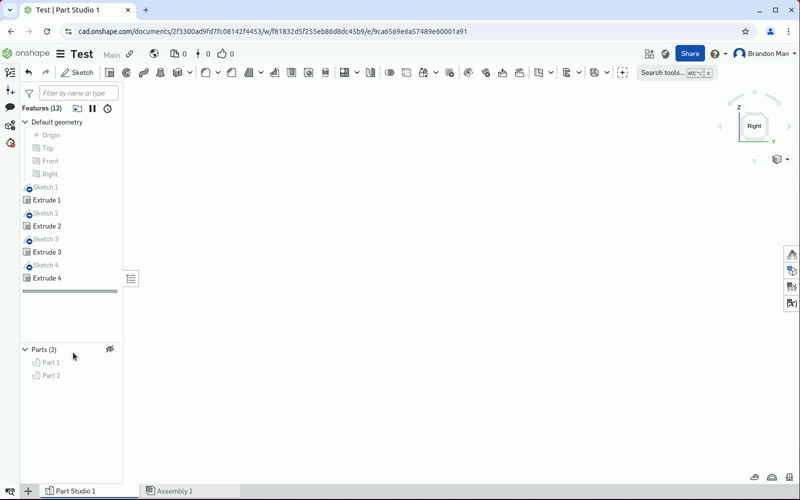
key_up(shift)
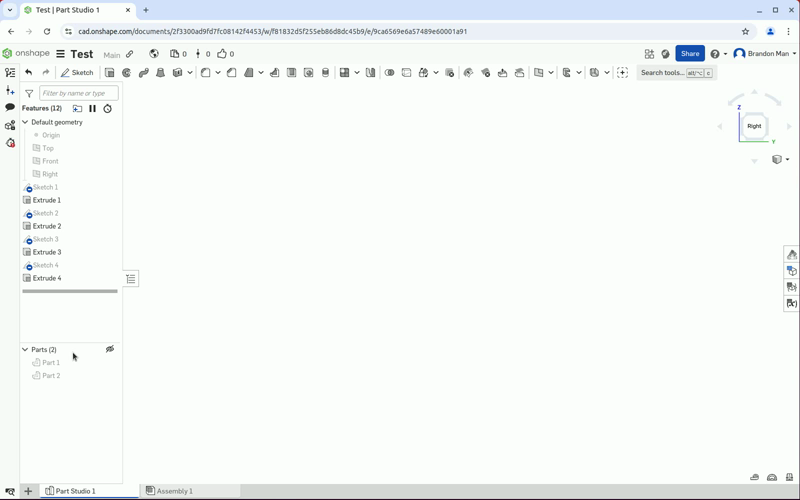
mouse_move(73, 352)
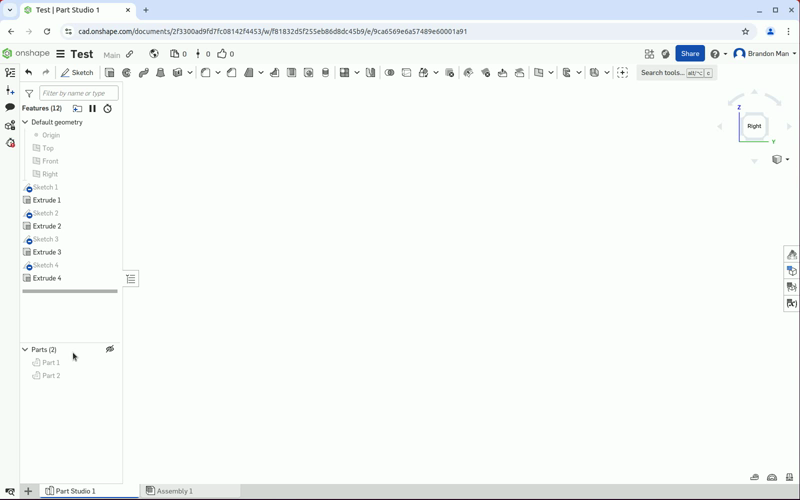
key(shift+y)
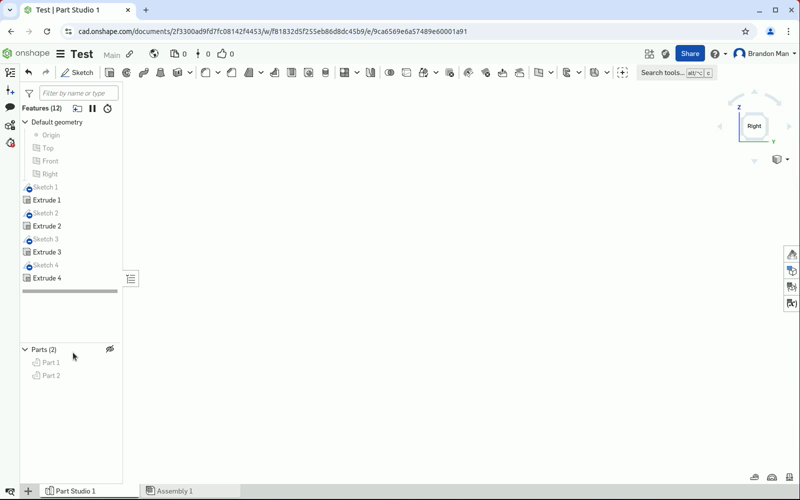
key(shift+s)
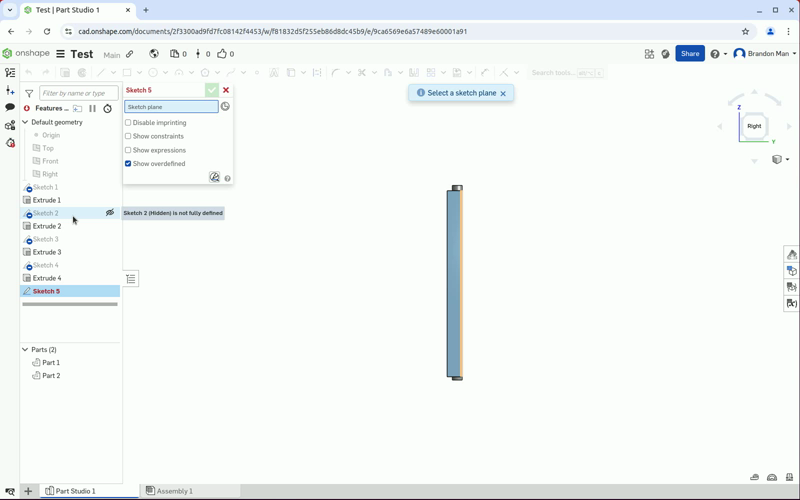
scroll(3)
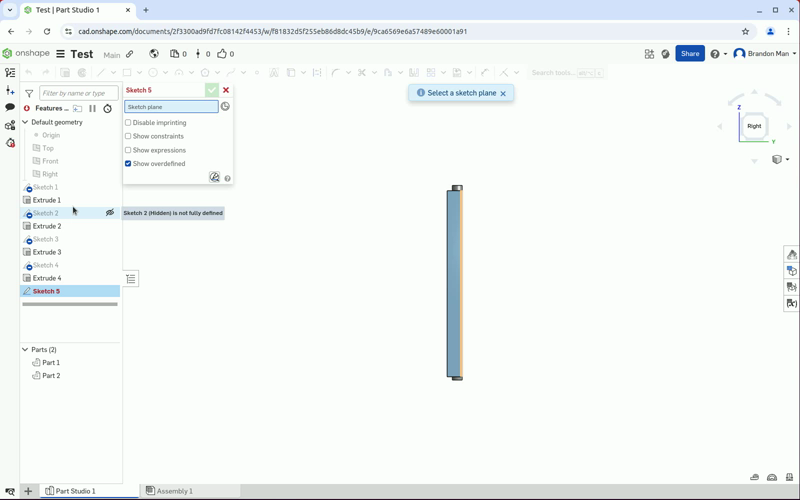
mouse_move(73, 176)
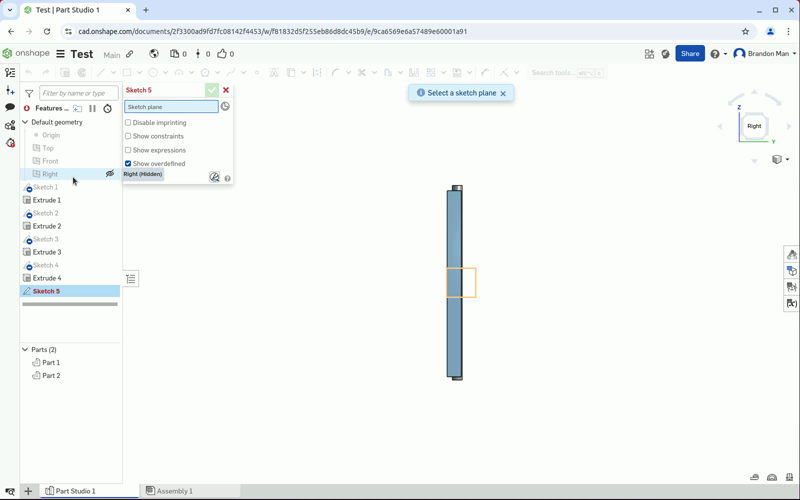
click(73, 176)
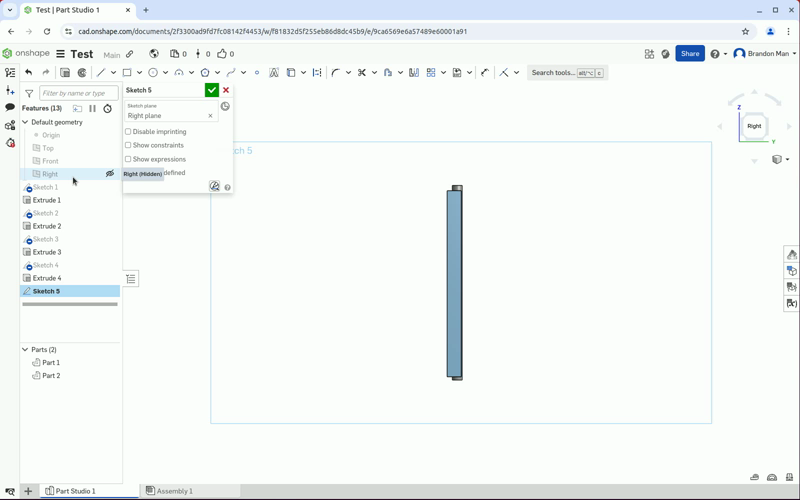
mouse_move(73, 352)
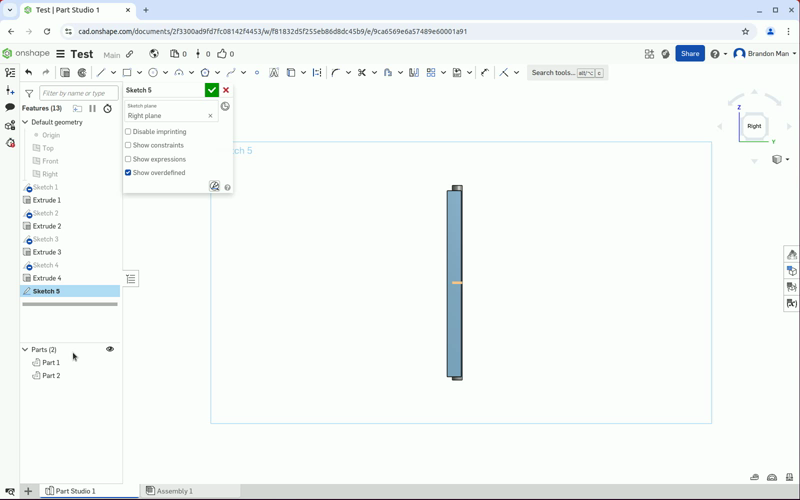
key(y)
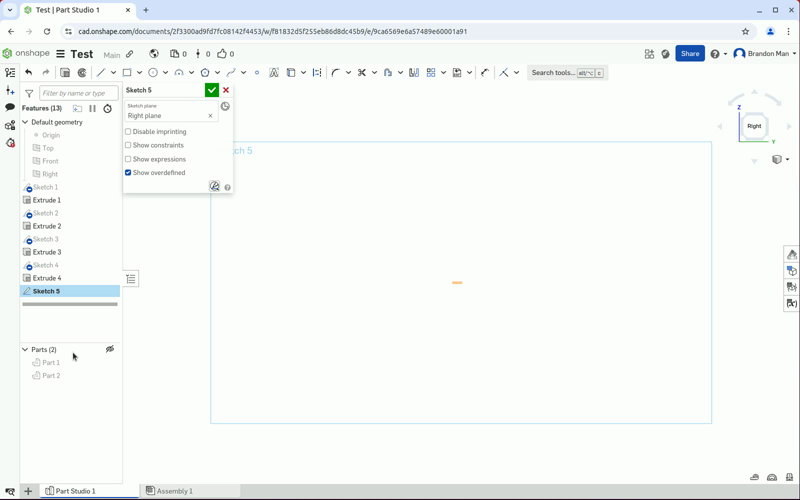
key(l)
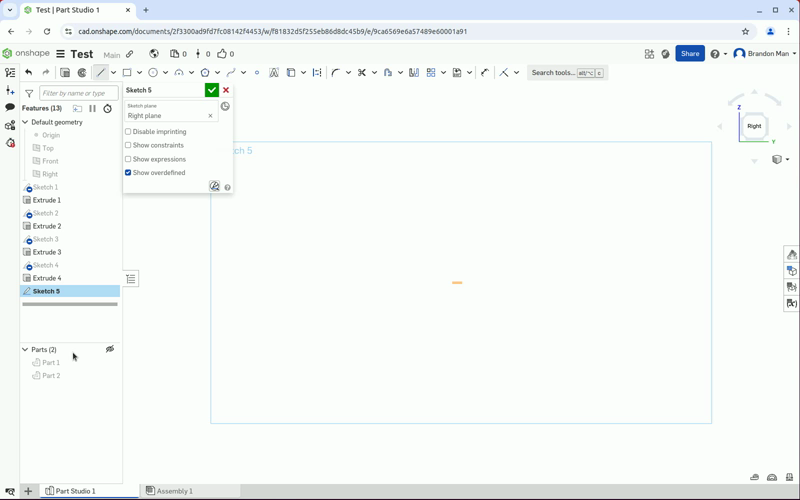
key_down(shift)
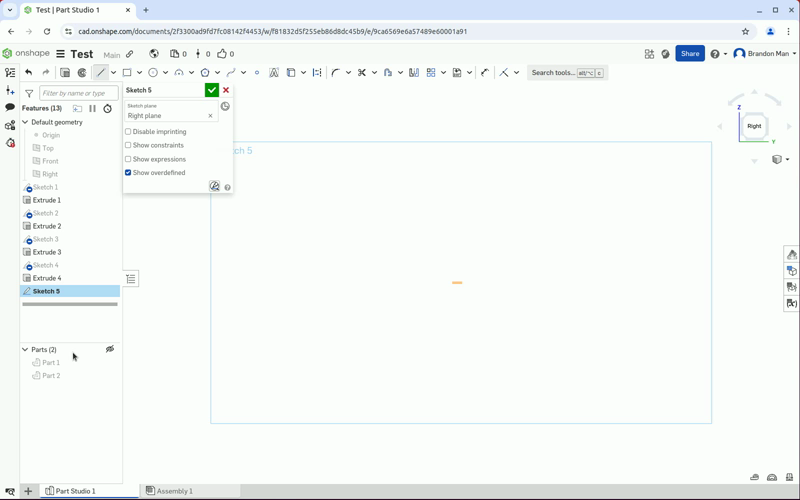
mouse_move(451, 374)
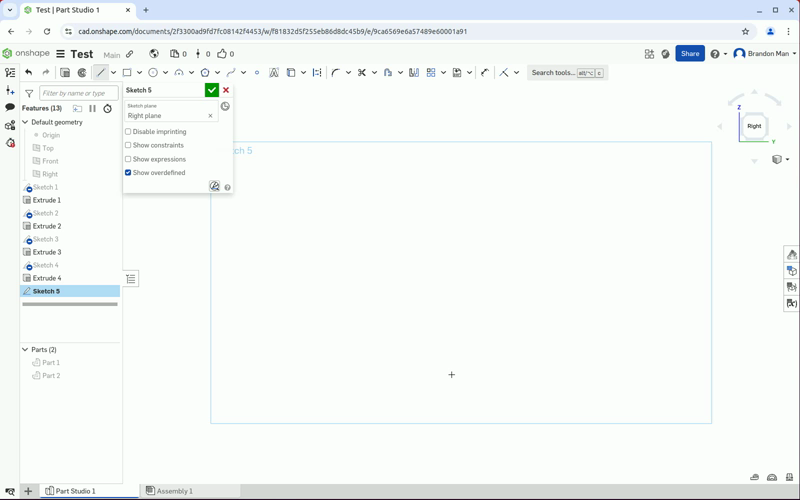
click(451, 374)
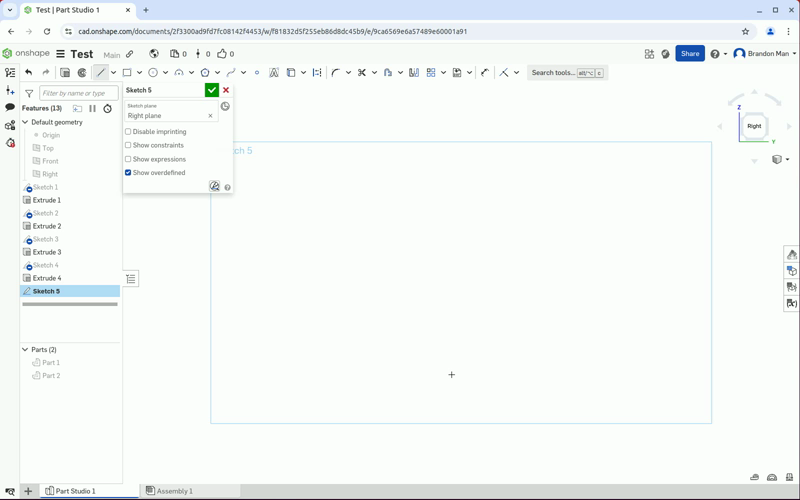
key_up(shift)
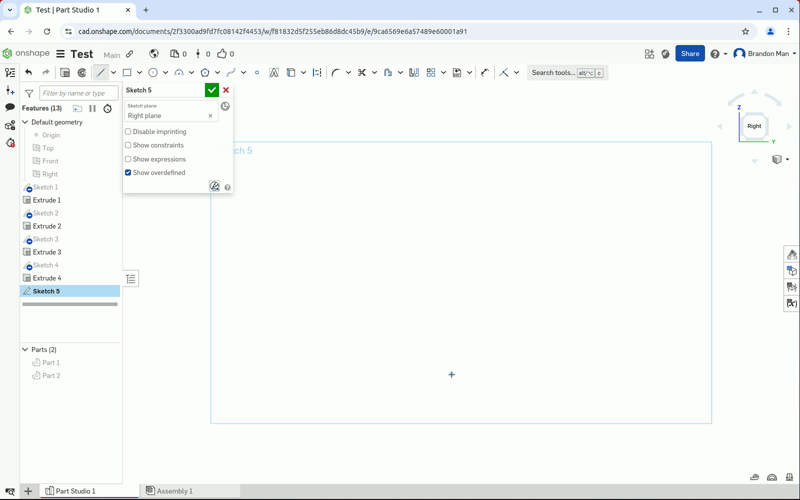
key_down(shift)
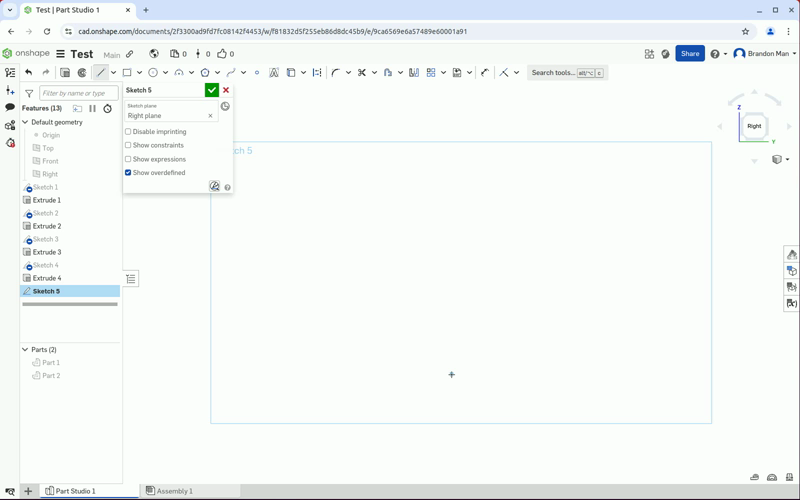
mouse_move(481, 374)
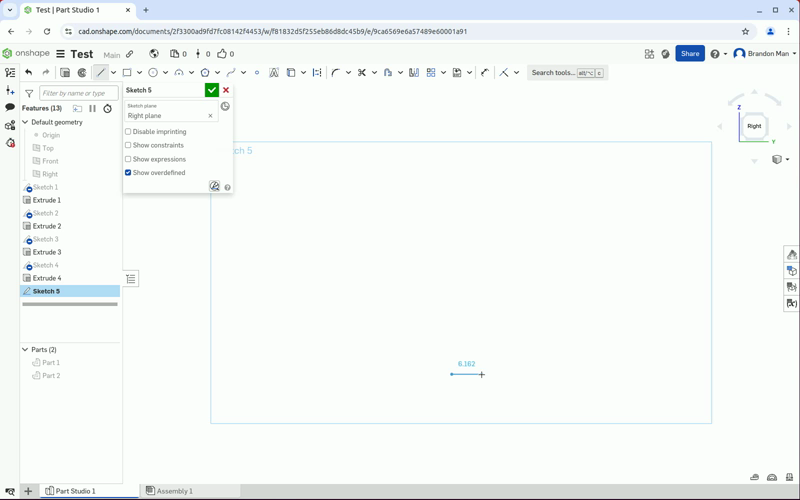
mouse_move(459, 374)
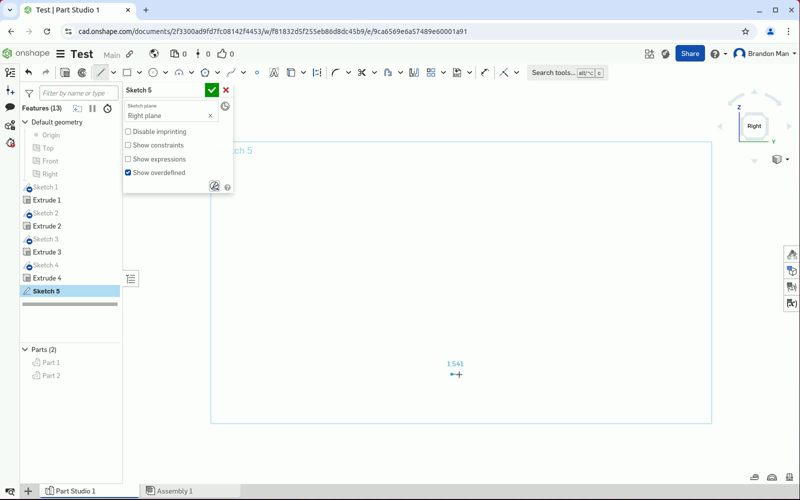
click(459, 374)
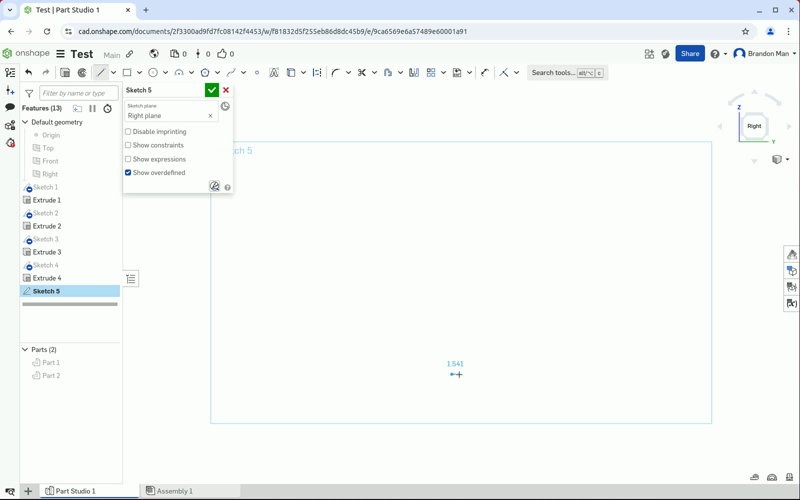
key_up(shift)
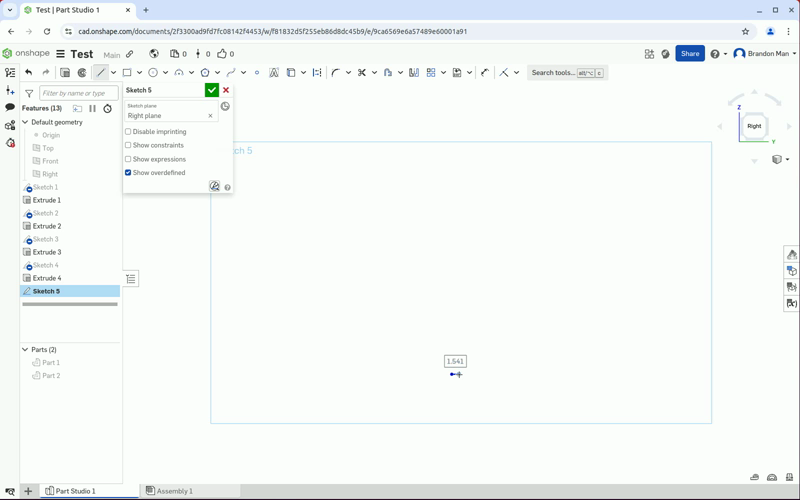
key_down(shift)
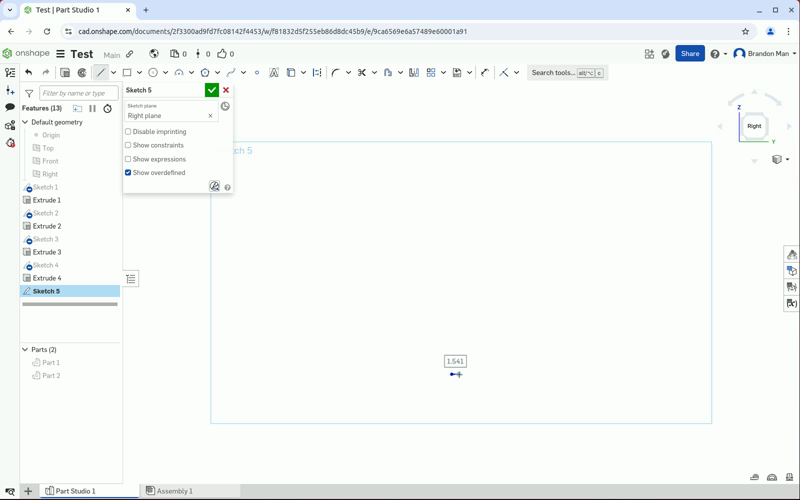
mouse_move(459, 192)
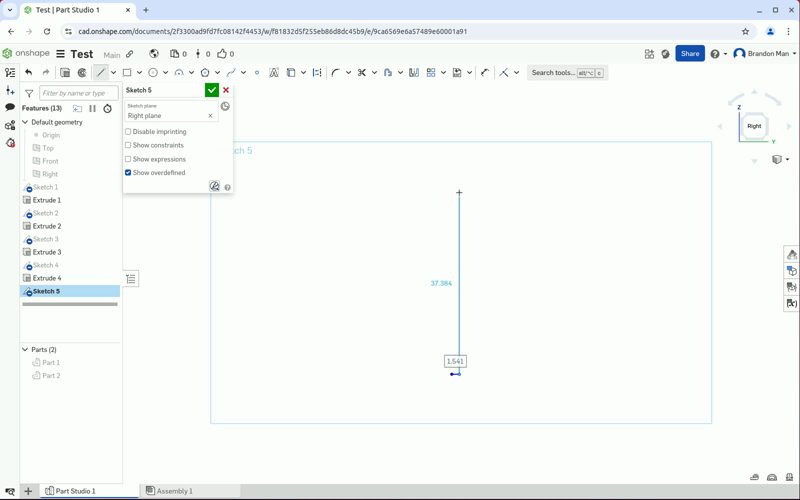
click(459, 192)
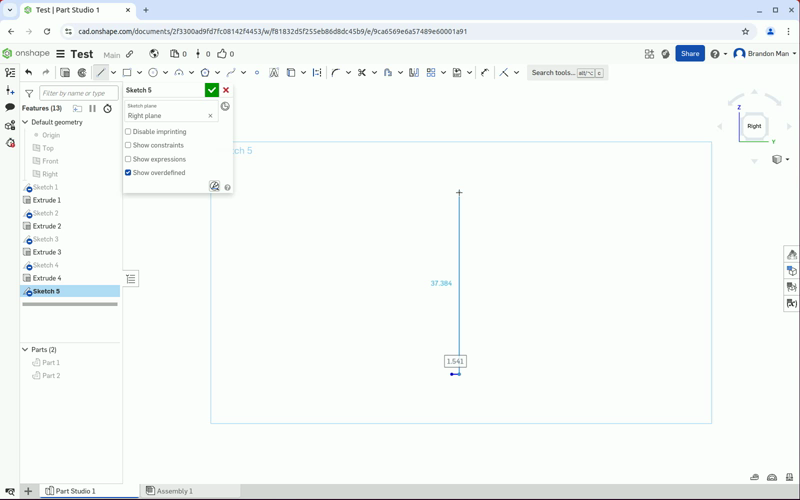
key_up(shift)
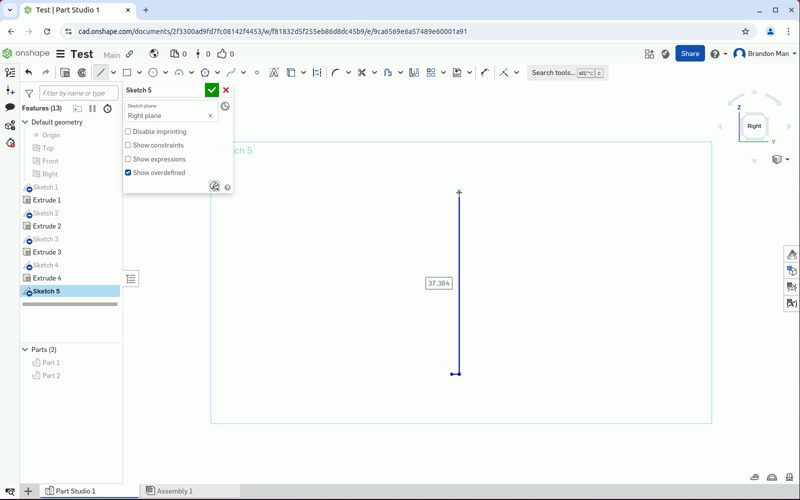
key_down(shift)
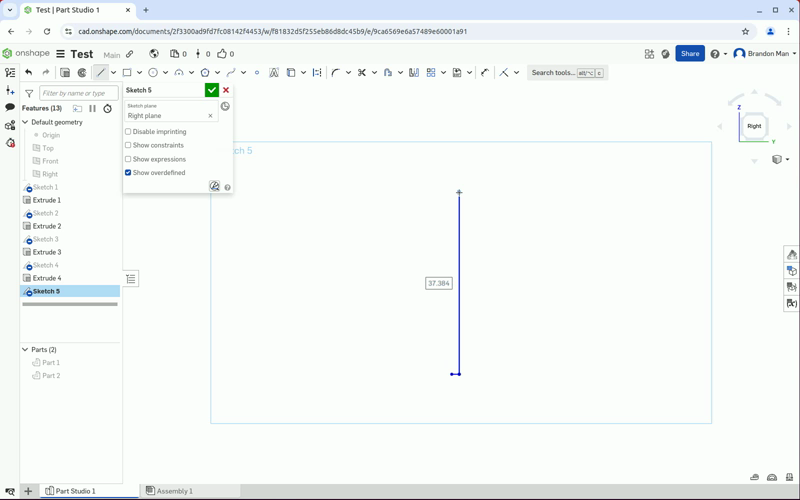
mouse_move(489, 192)
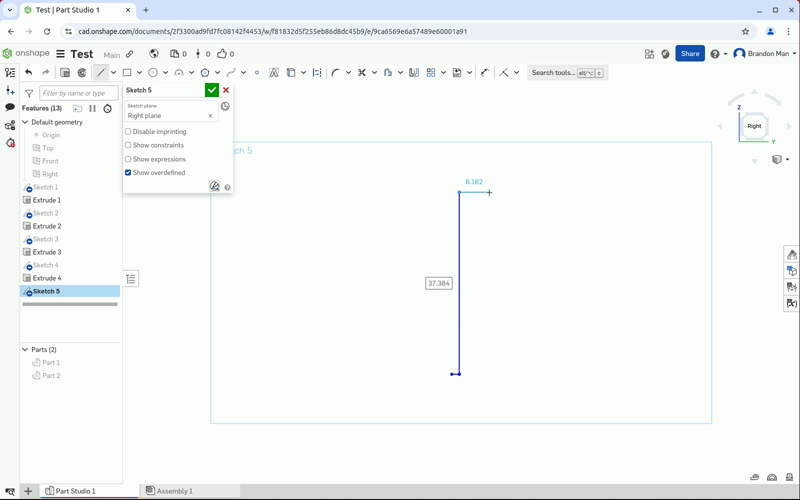
mouse_move(451, 192)
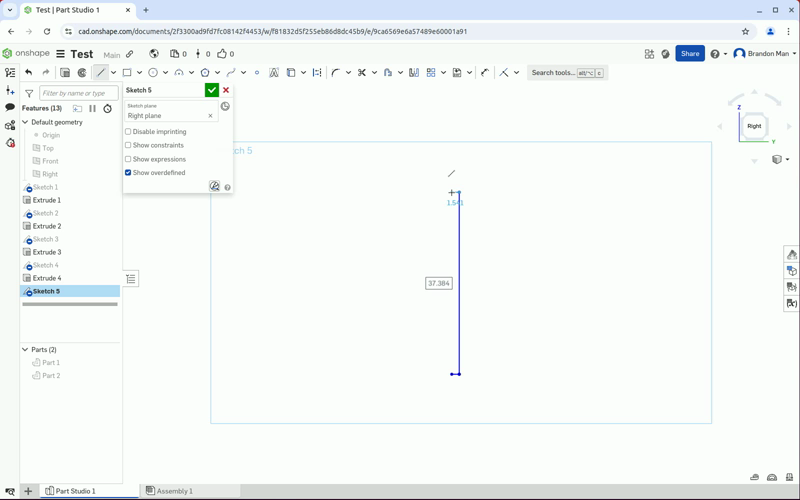
click(451, 192)
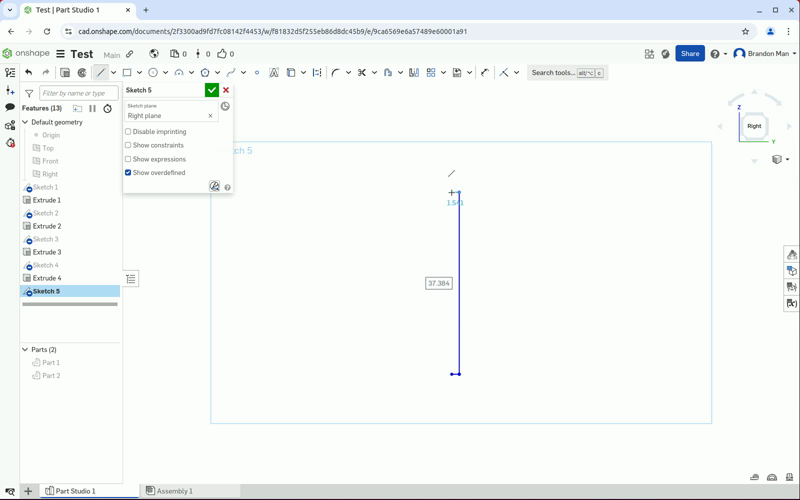
key_up(shift)
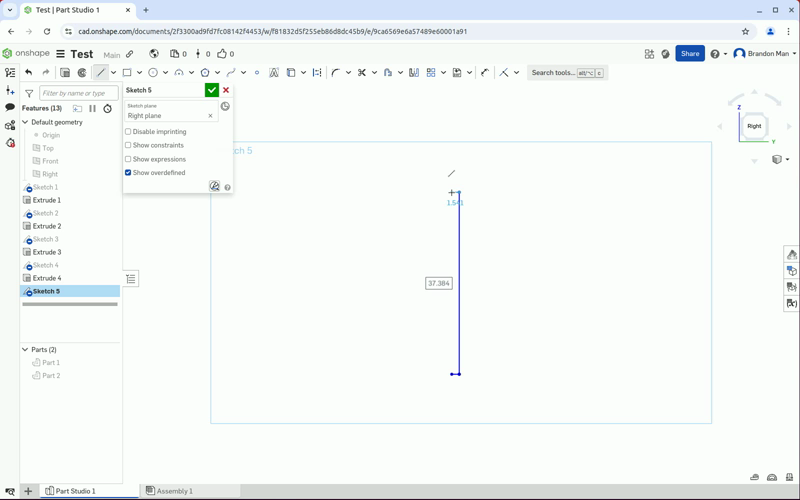
key_down(shift)
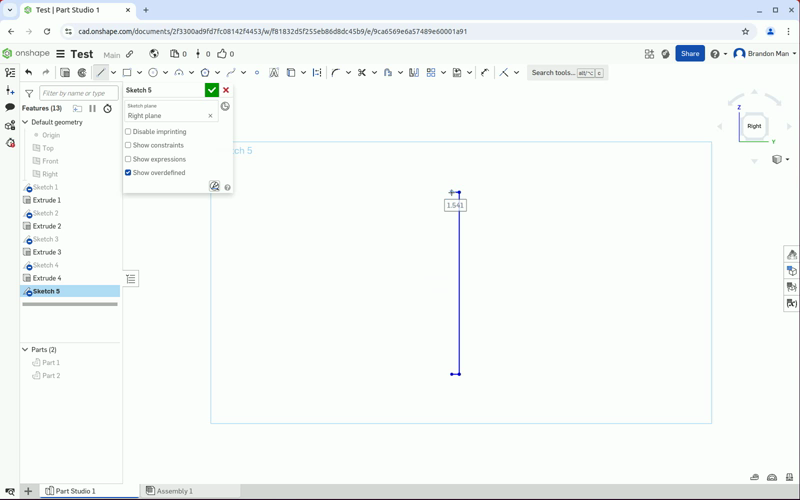
mouse_move(451, 374)
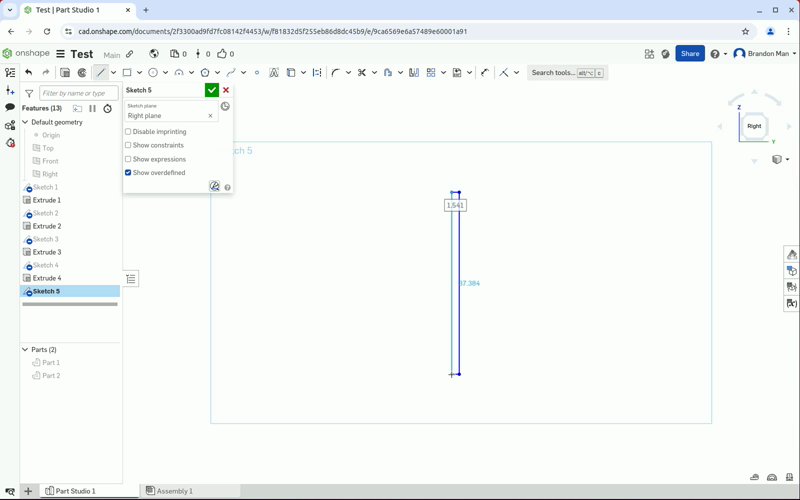
key_up(shift)
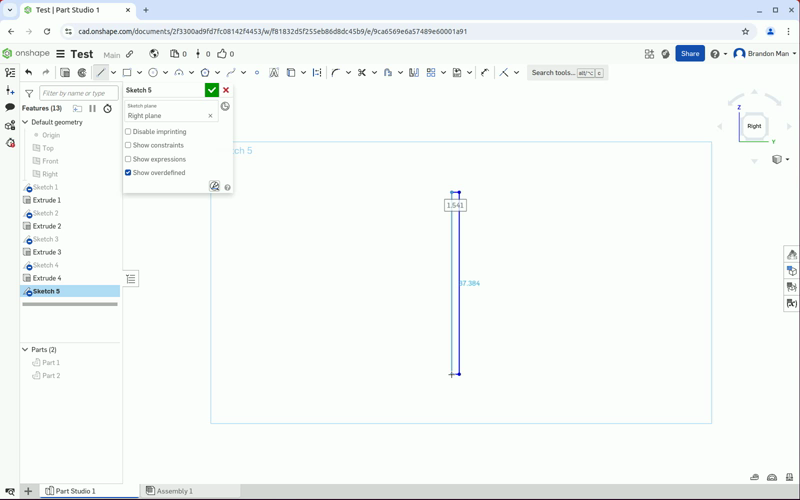
click(451, 374)
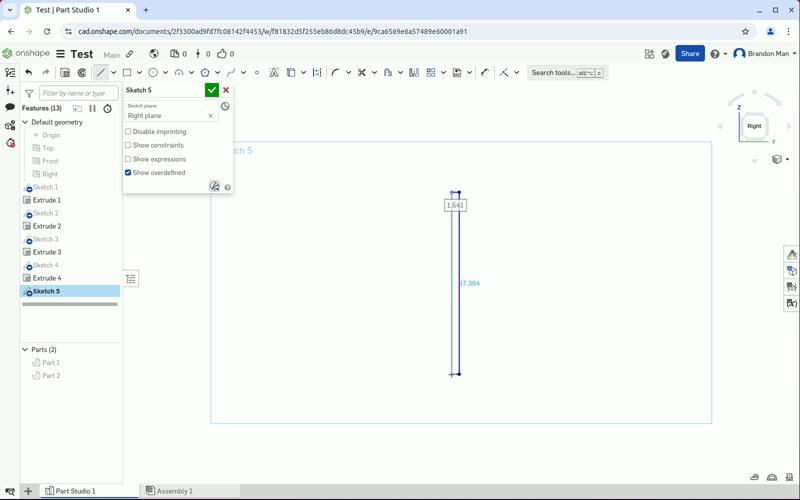
key(esc)
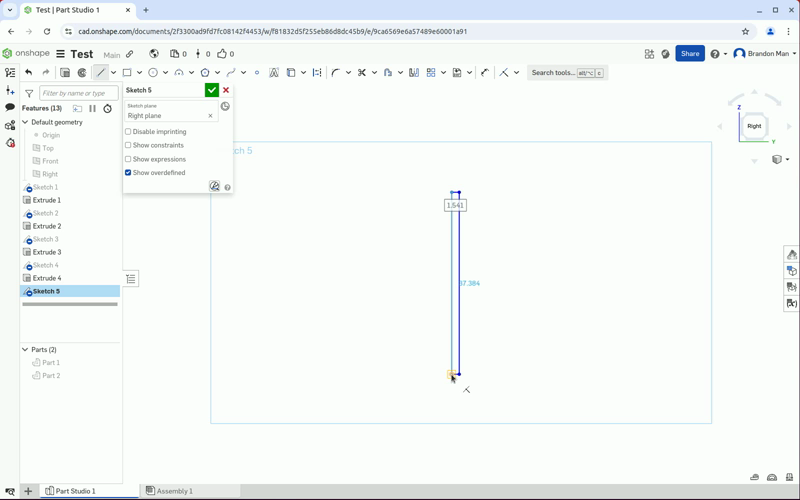
mouse_move(458, 273)
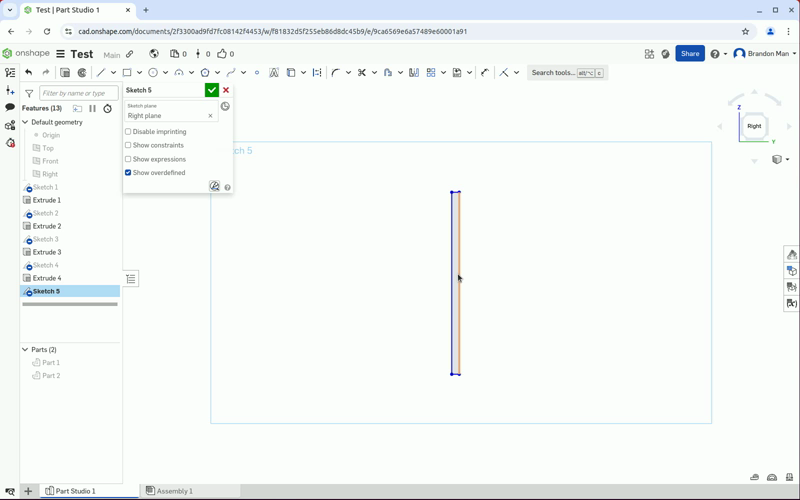
scroll(6)
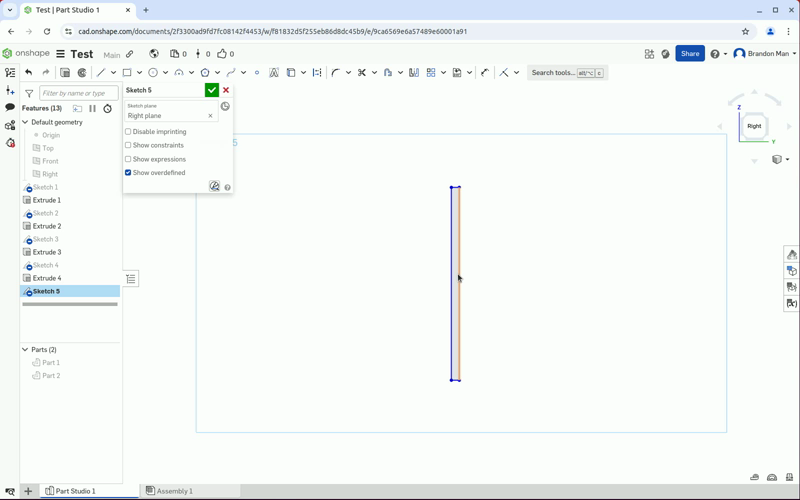
scroll(6)
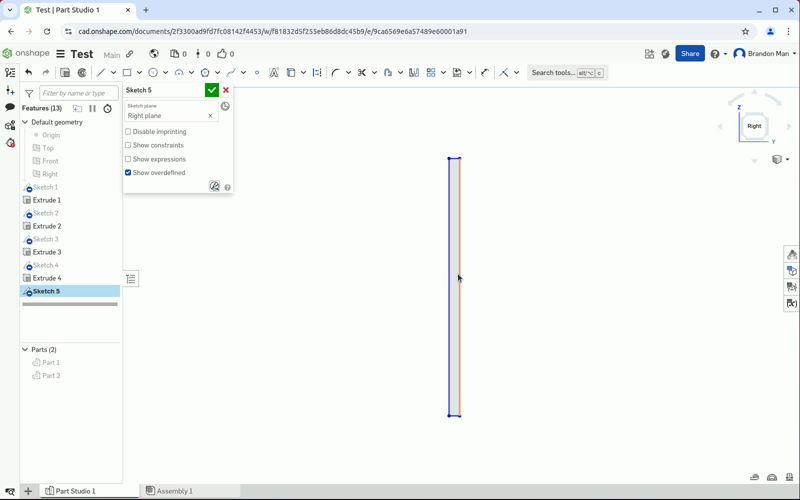
scroll(6)
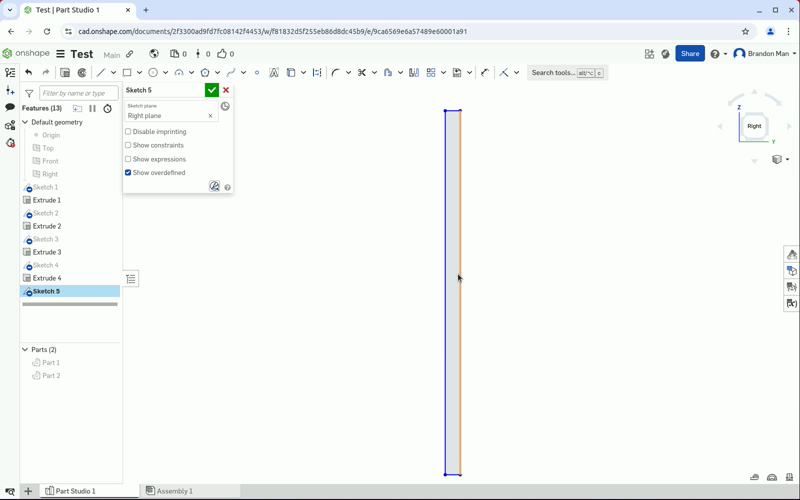
scroll(6)
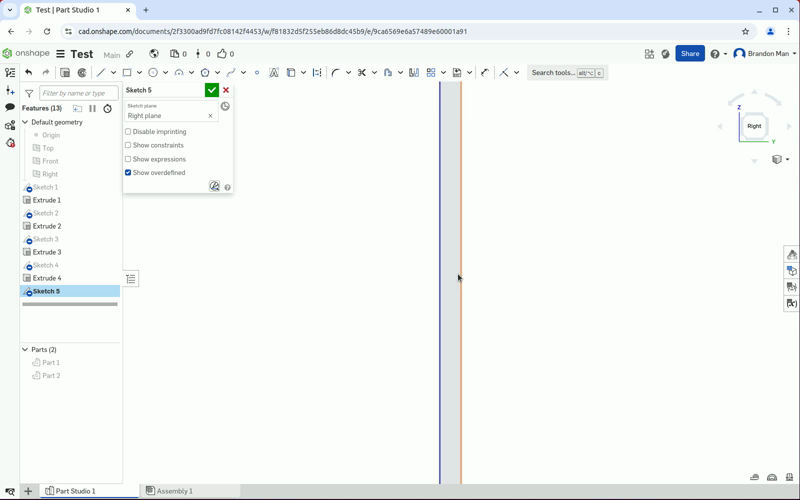
scroll(6)
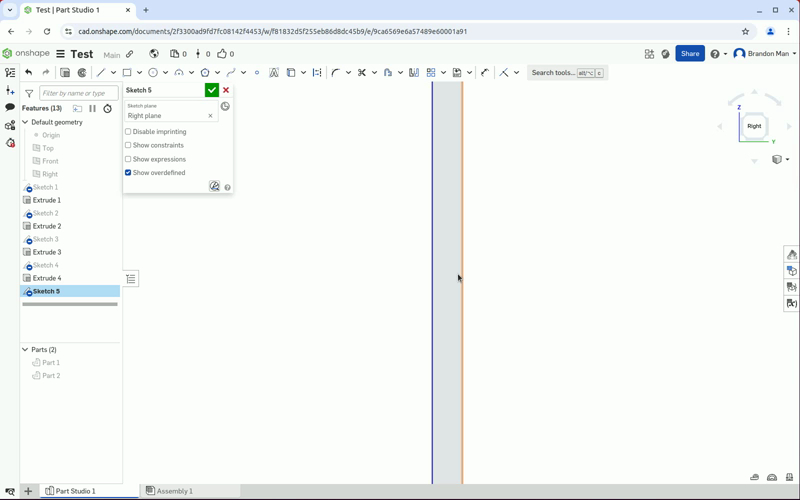
scroll(6)
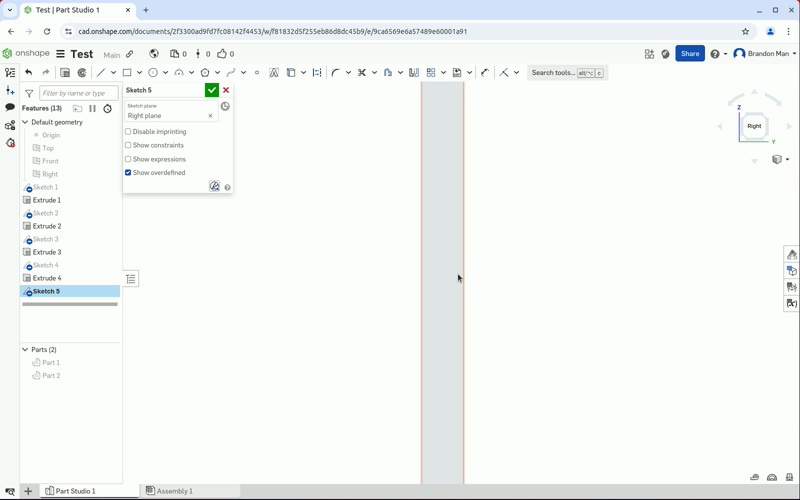
scroll(6)
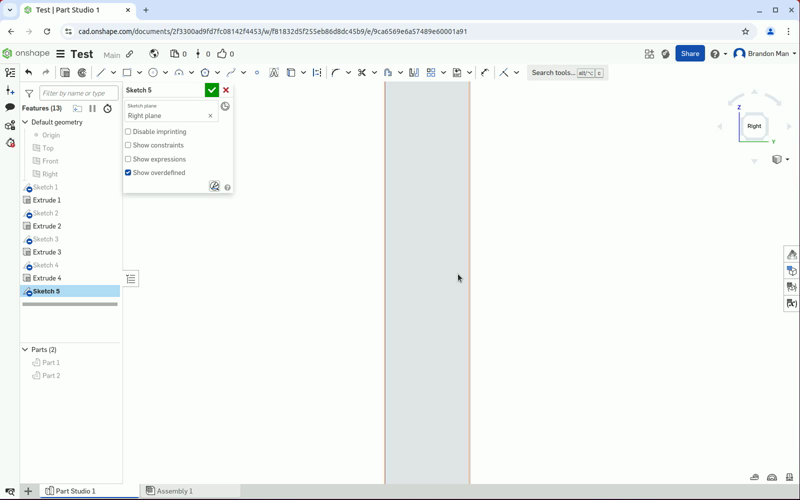
click(458, 273)
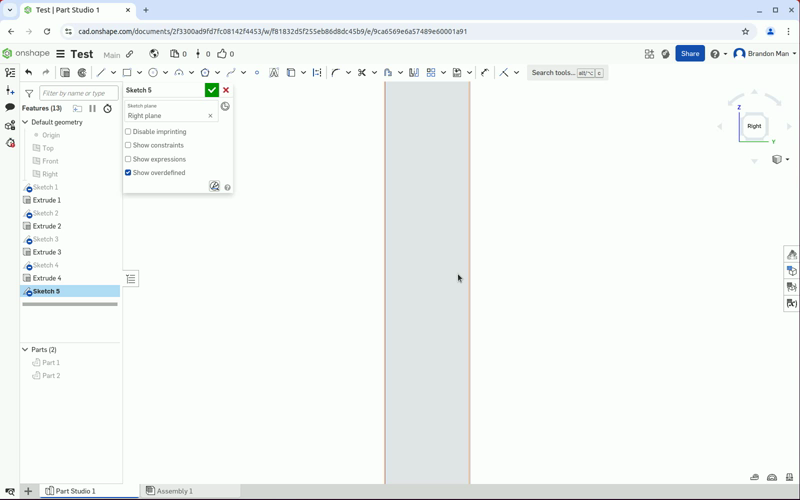
scroll(-6)
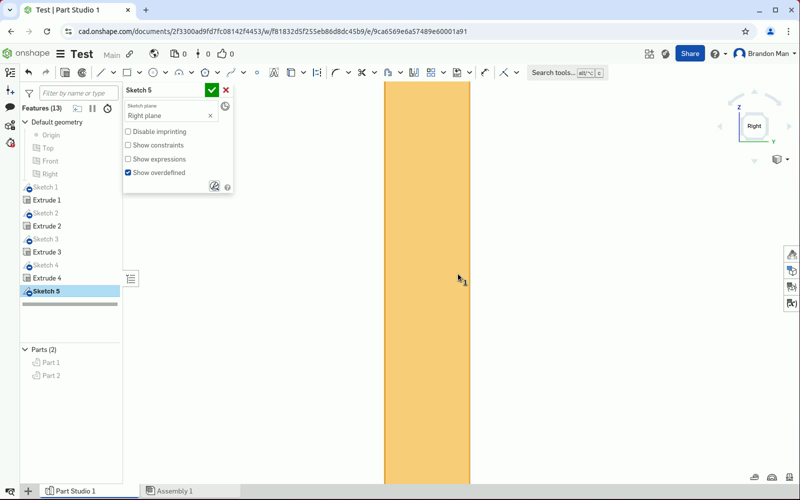
scroll(-6)
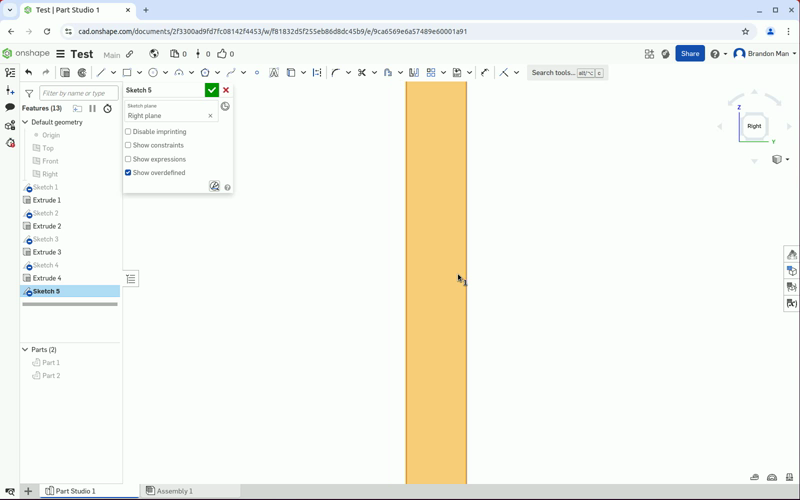
scroll(-6)
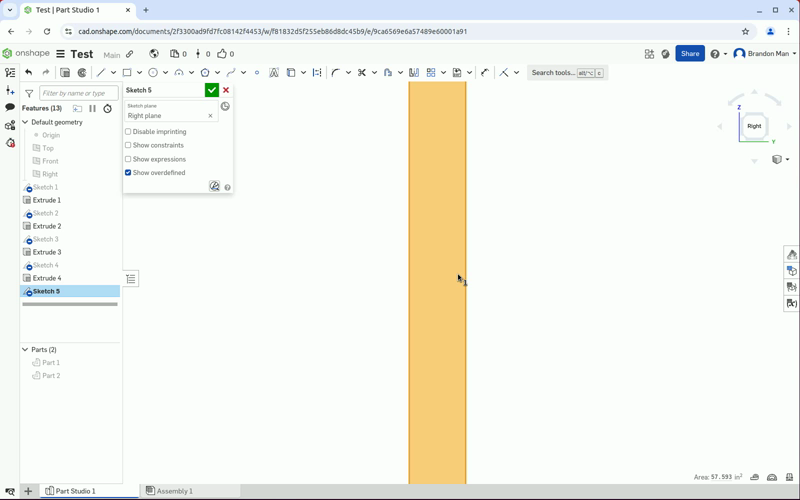
scroll(-6)
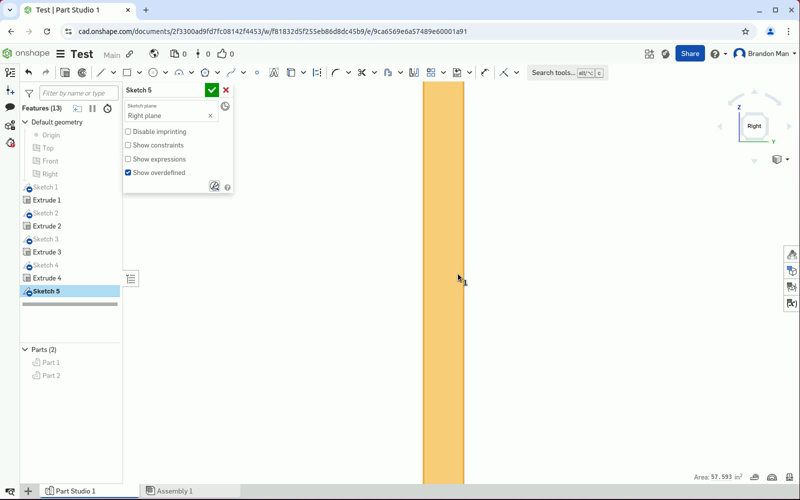
scroll(-6)
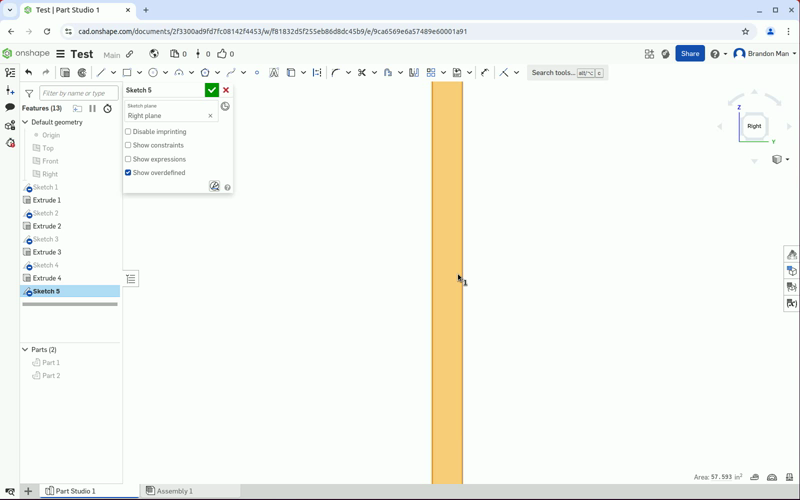
scroll(-6)
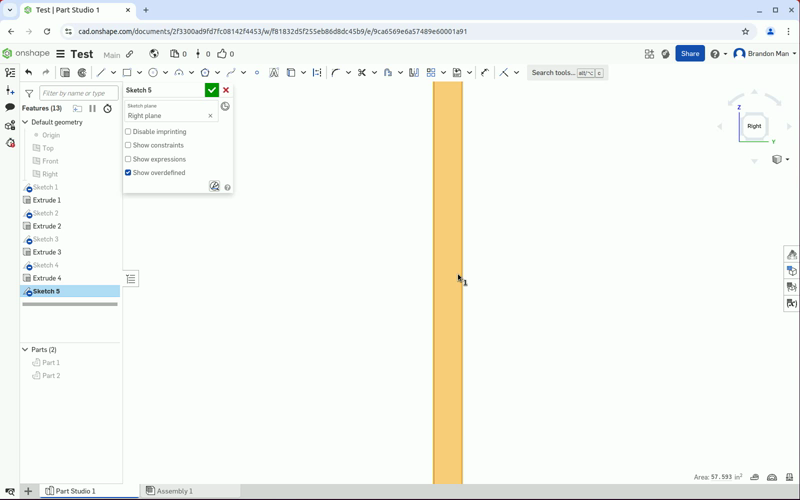
scroll(-6)
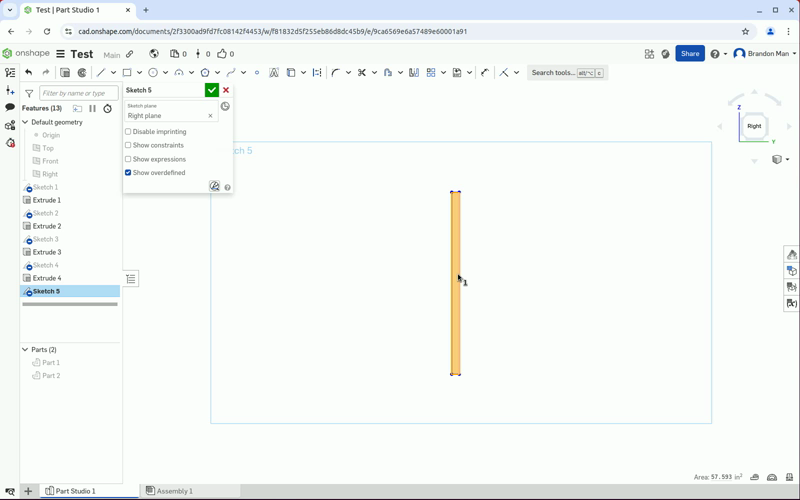
mouse_move(73, 352)
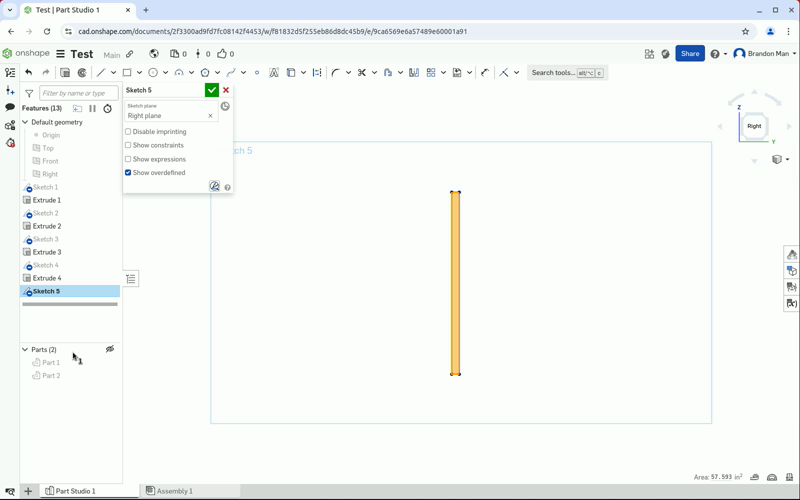
key(shift+y)
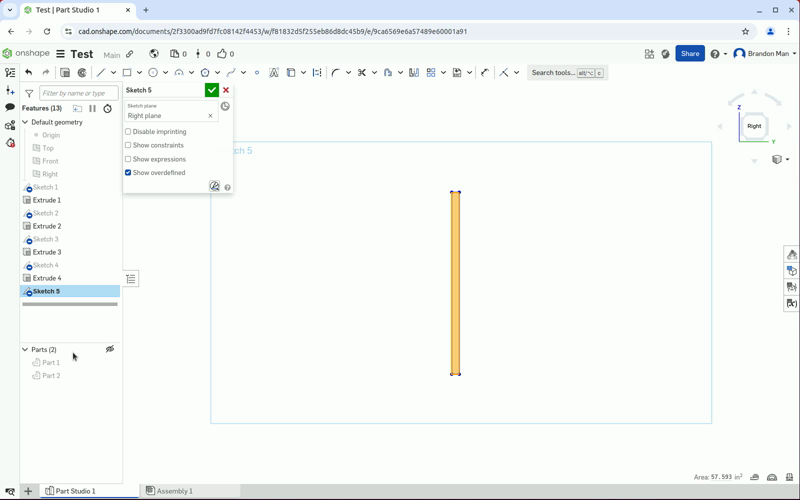
key(shift+e)
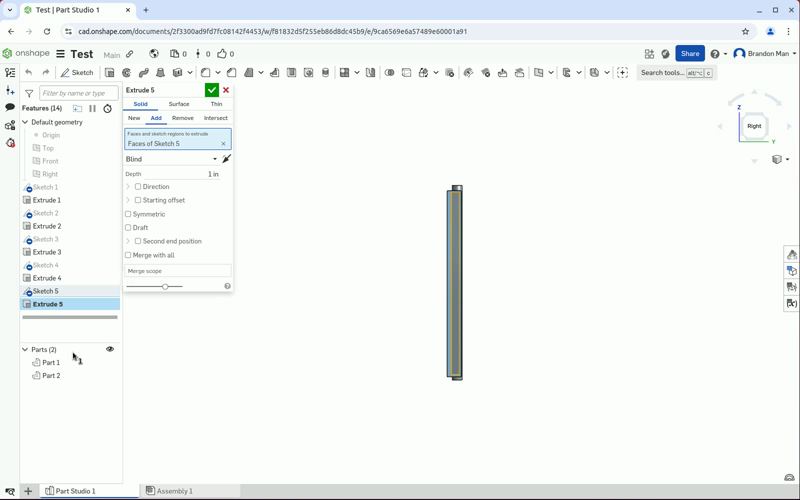
mouse_move(143, 106)
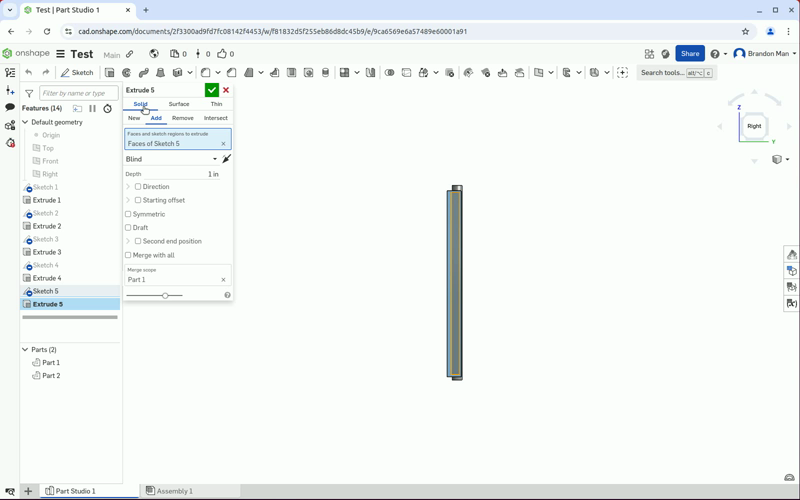
click(143, 106)
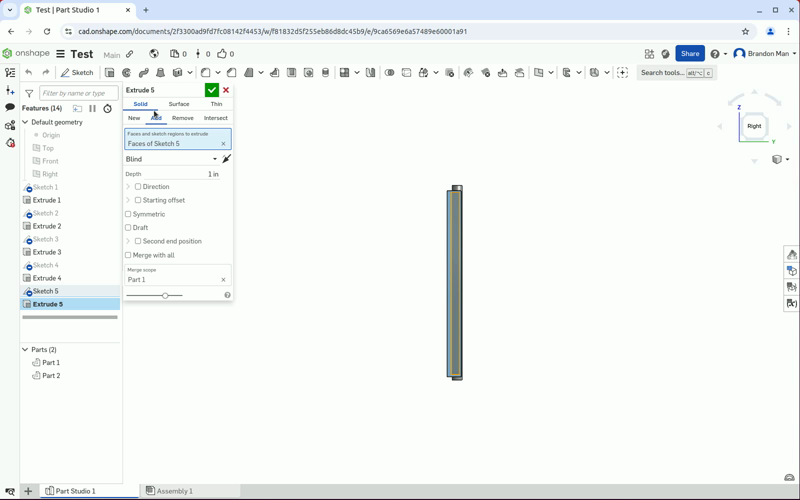
mouse_move(186, 120)
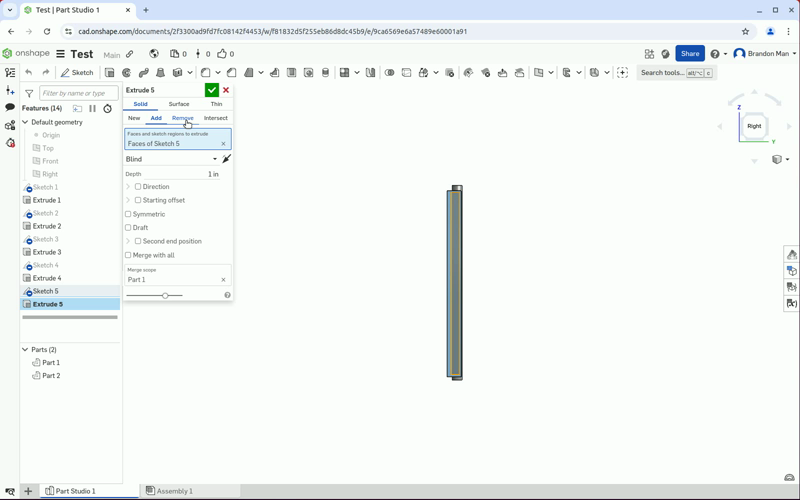
click(186, 120)
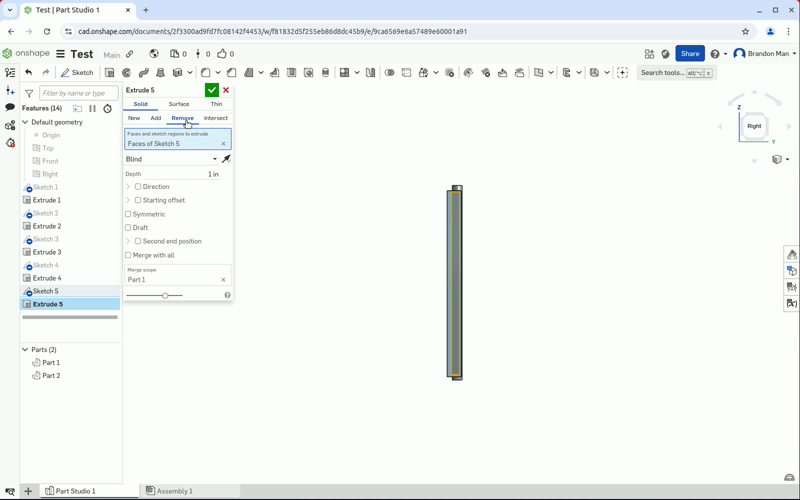
key(tab, 4)
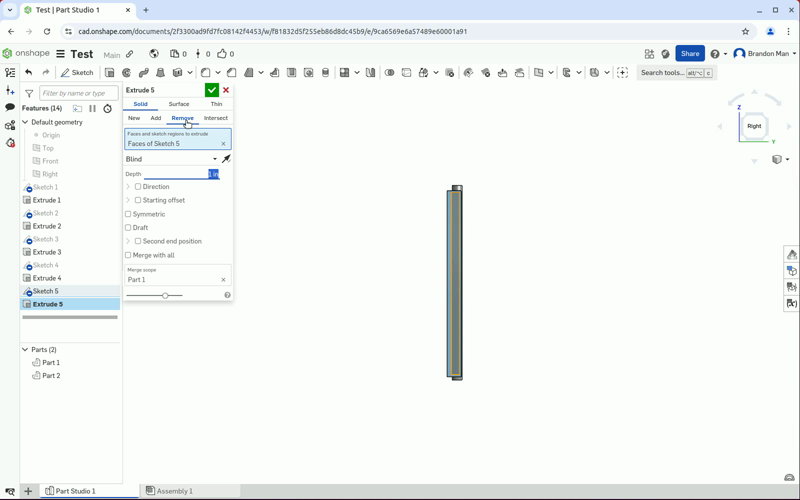
text(-28.645)
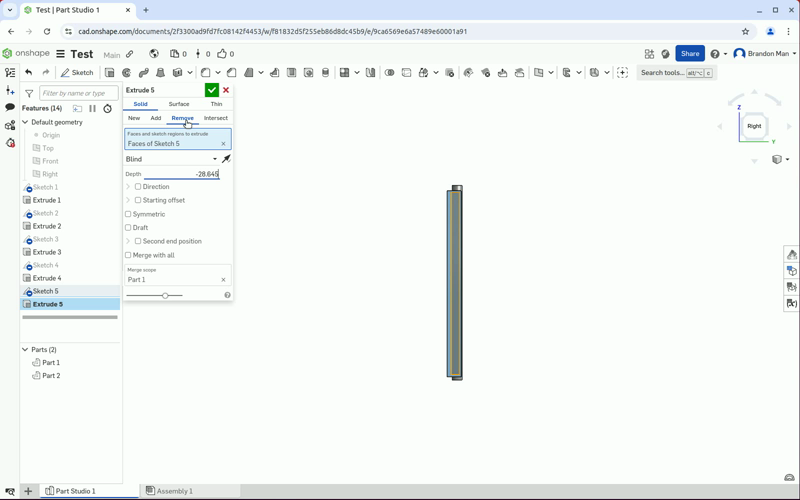
key(tab, 3)
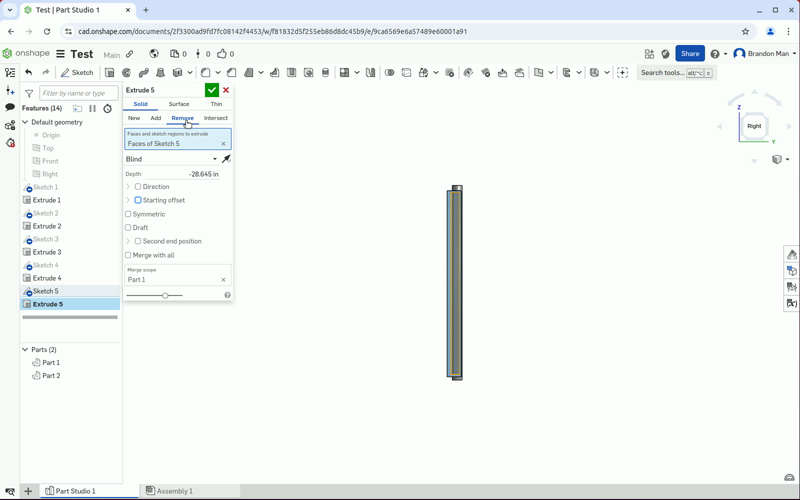
key(tab, 2)
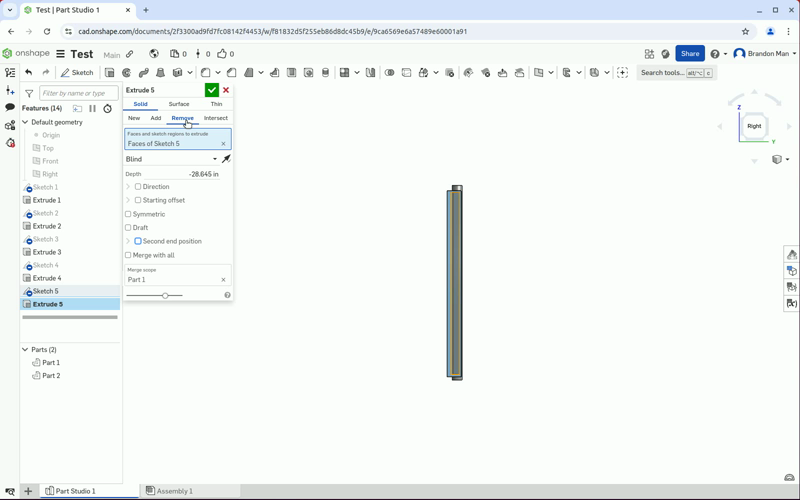
key(space)
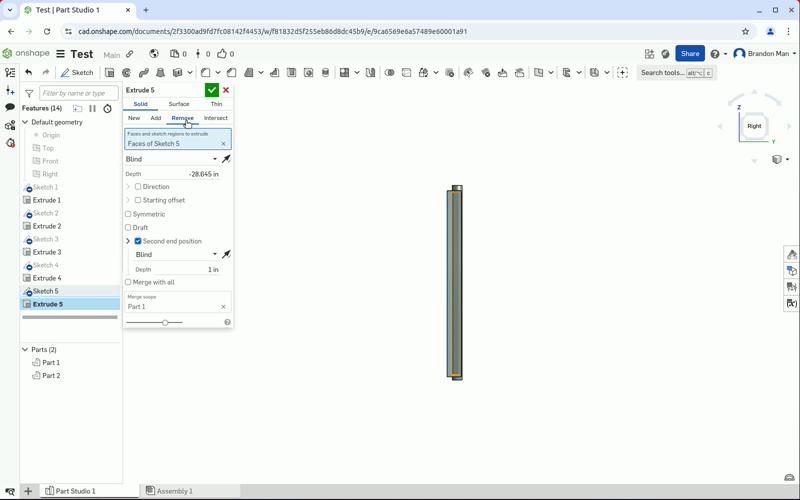
key(tab, 3)
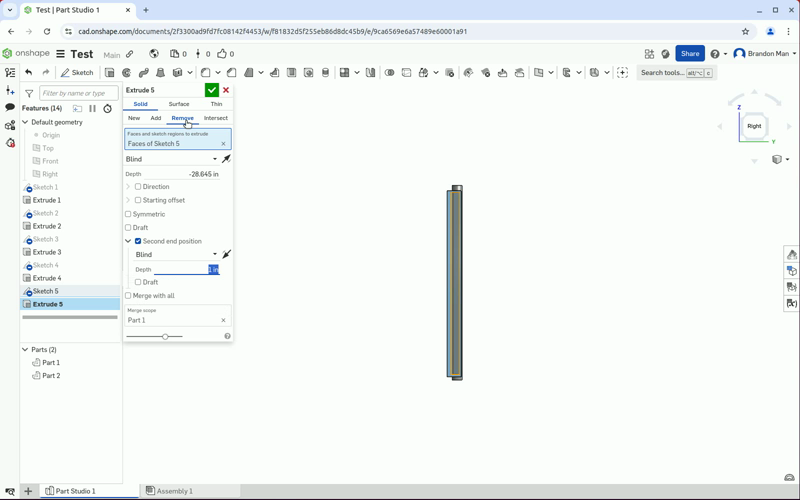
text(27.2)
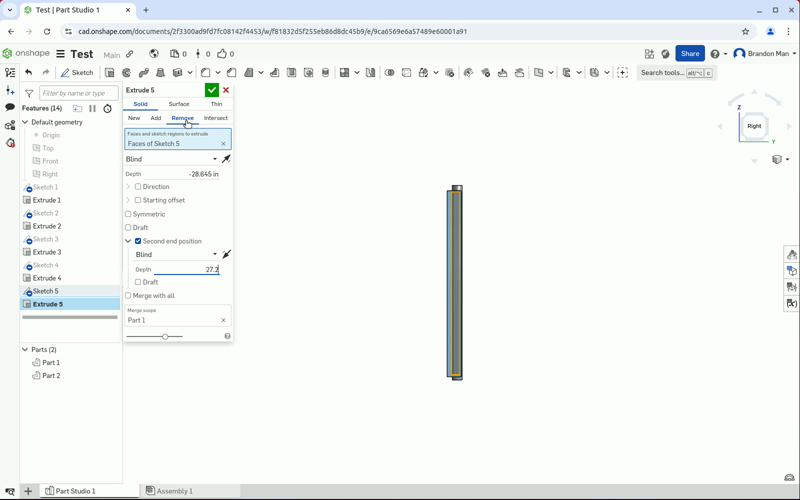
key(tab, 2)
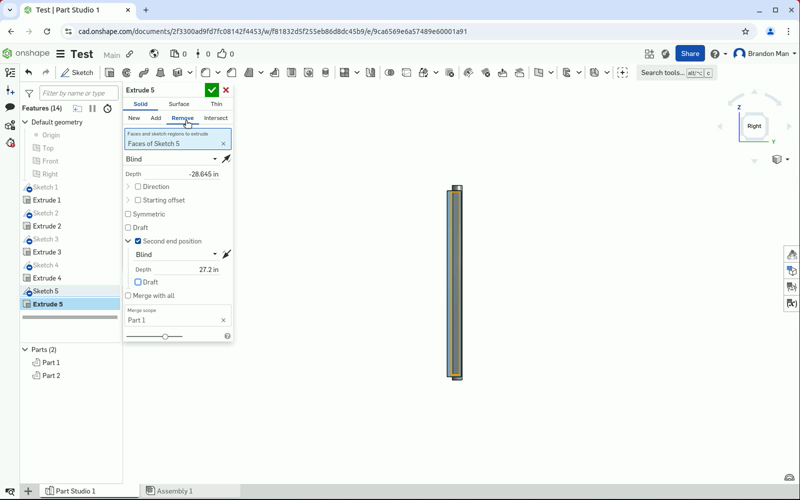
key(space)
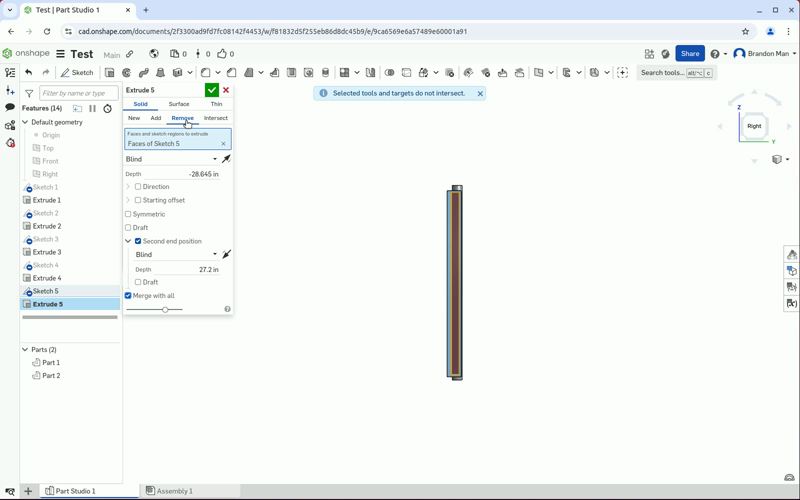
key(enter)
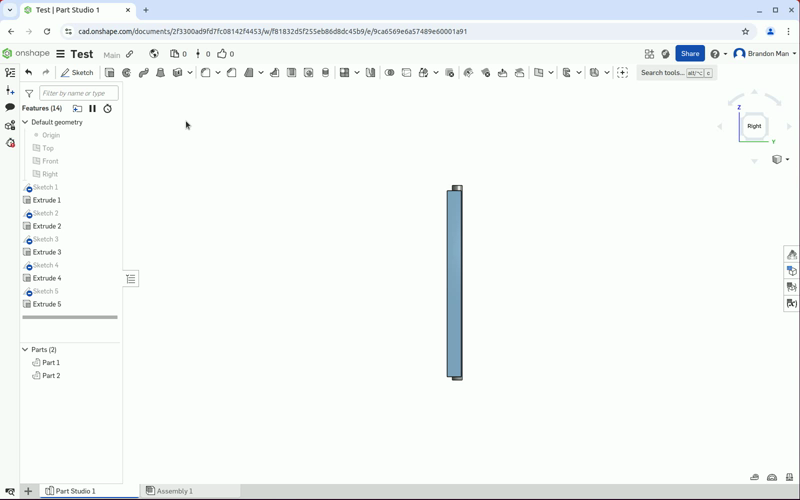
key(shift+h)
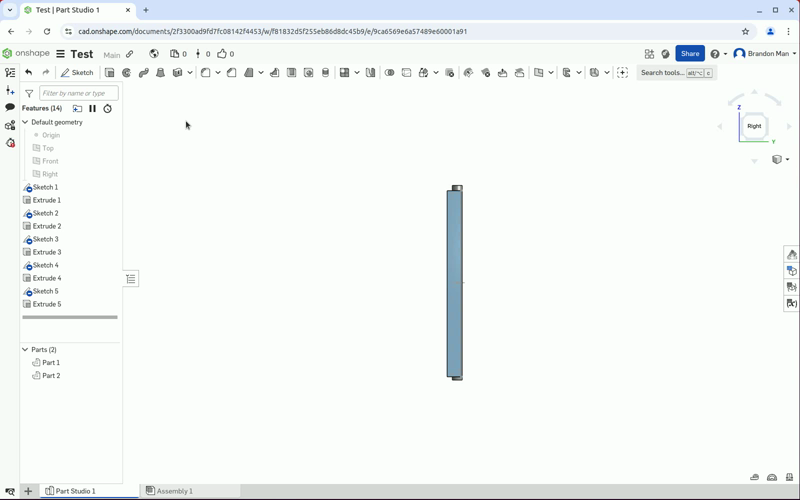
key(shift+h)
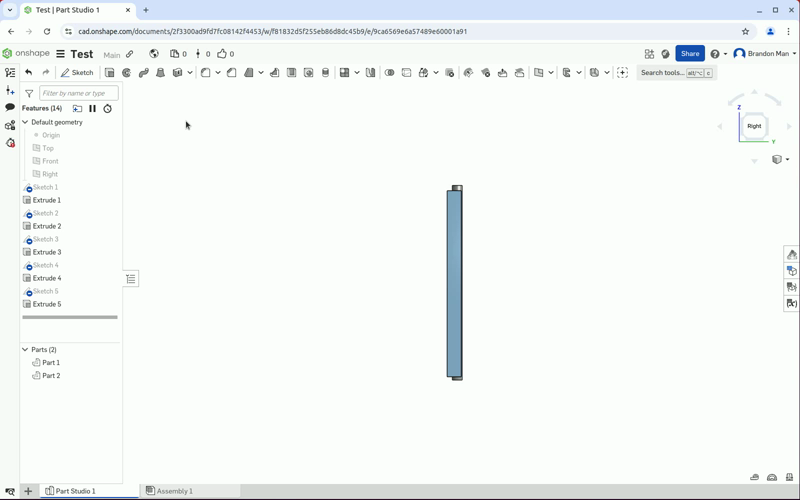
mouse_move(73, 189)
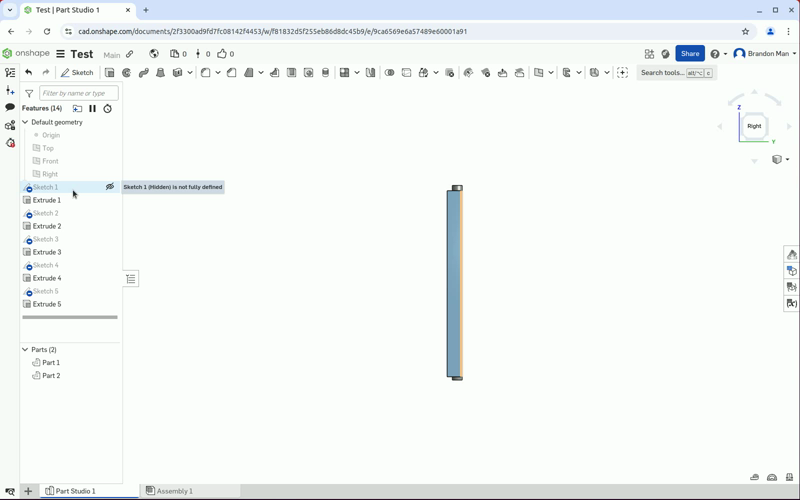
click(73, 189)
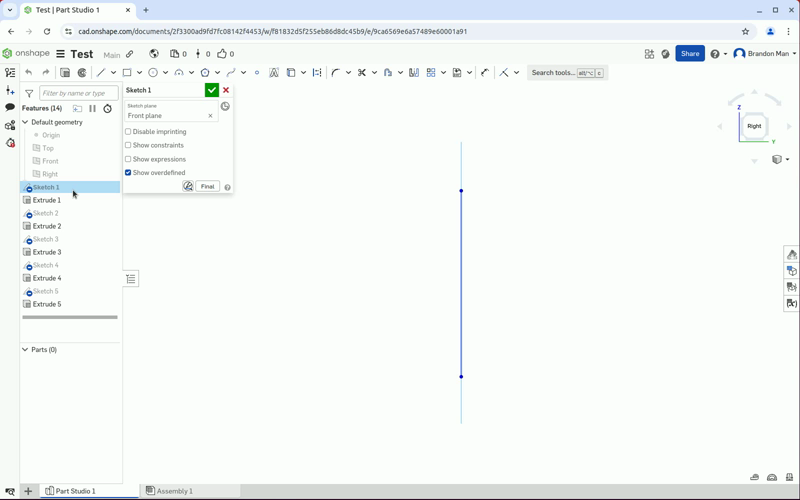
mouse_move(229, 92)
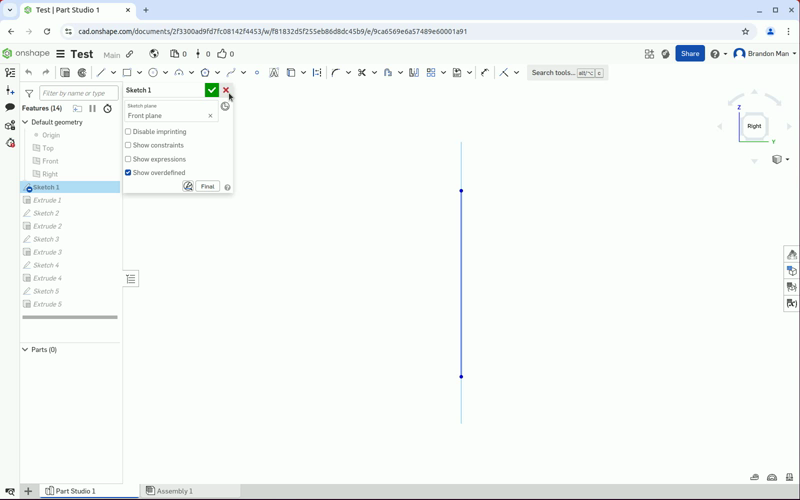
click(229, 92)
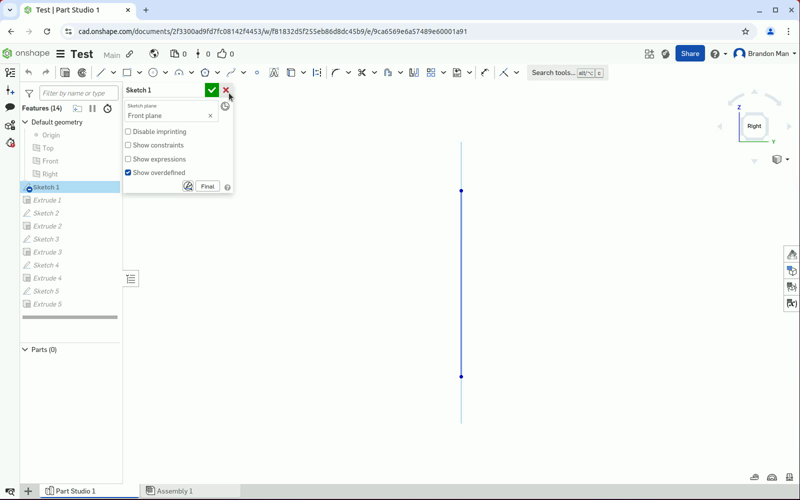
key(shift+s)
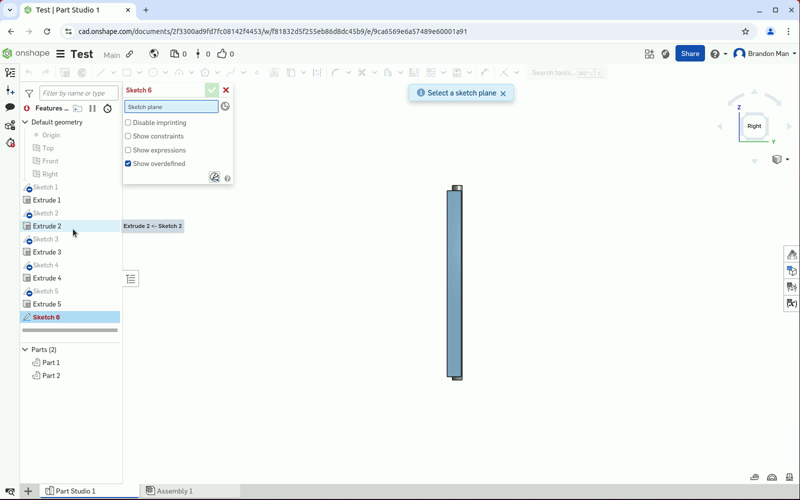
scroll(3)
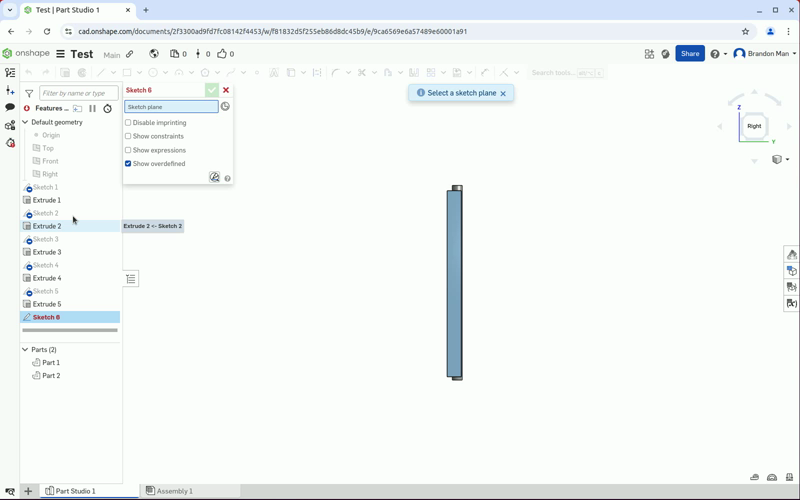
mouse_move(73, 176)
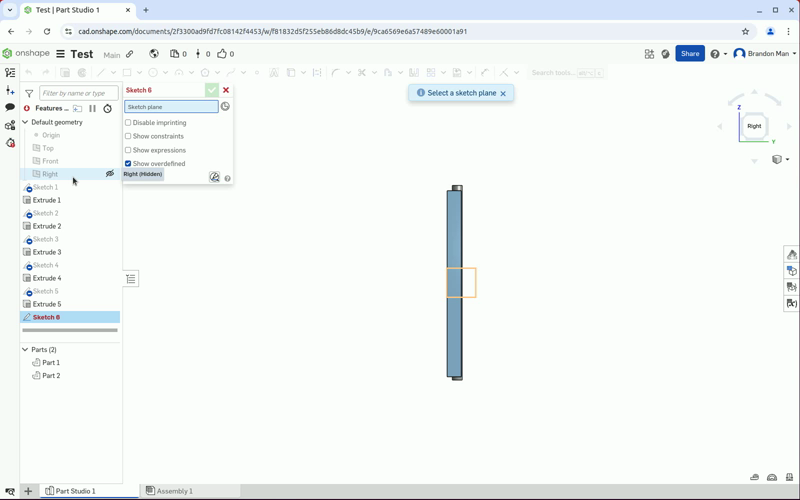
click(73, 176)
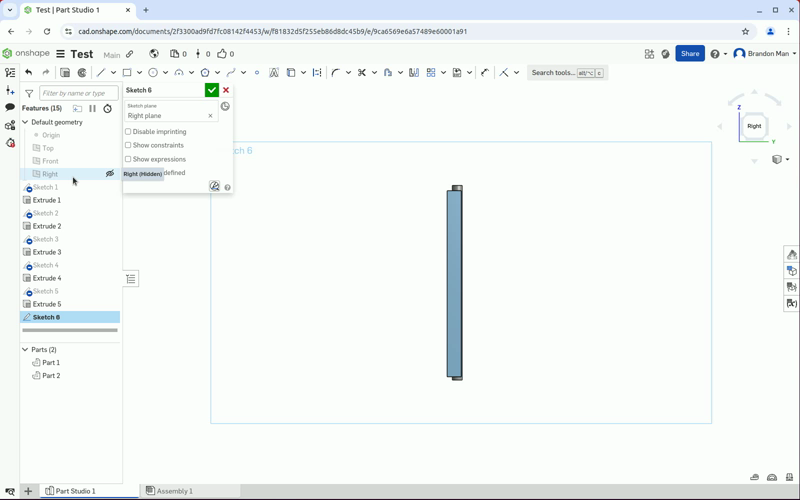
mouse_move(73, 352)
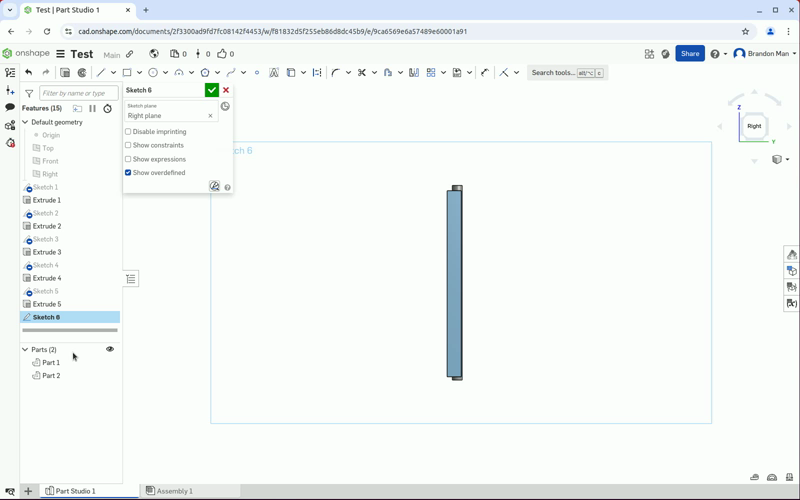
key(y)
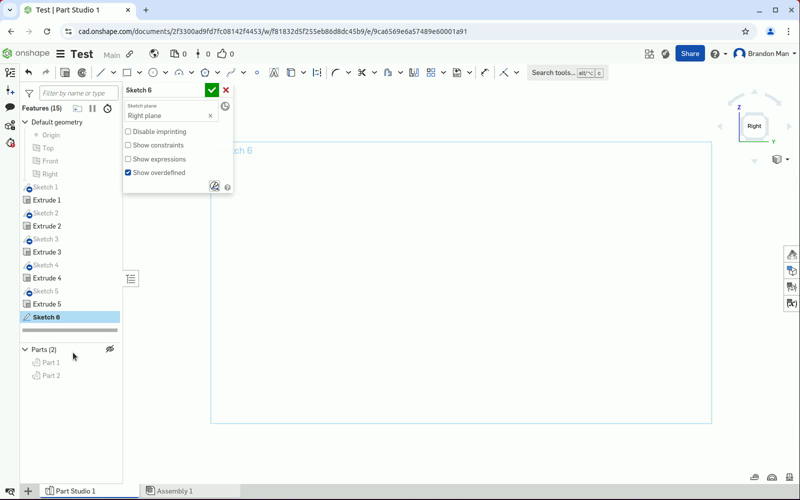
key(l)
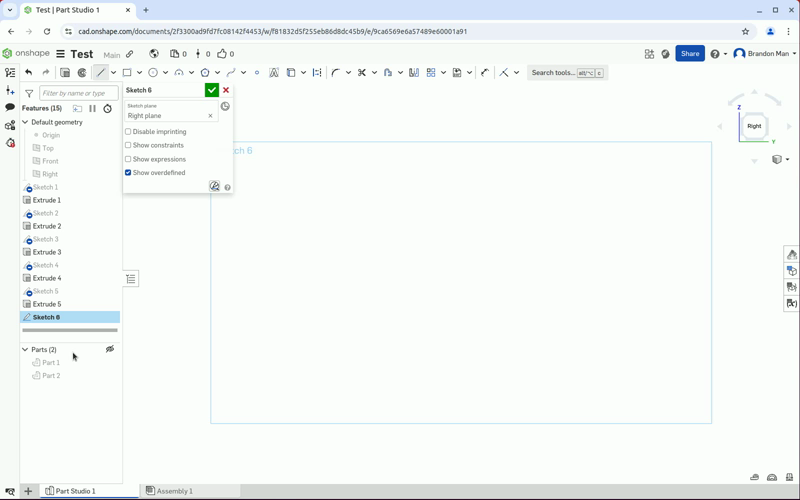
key_down(shift)
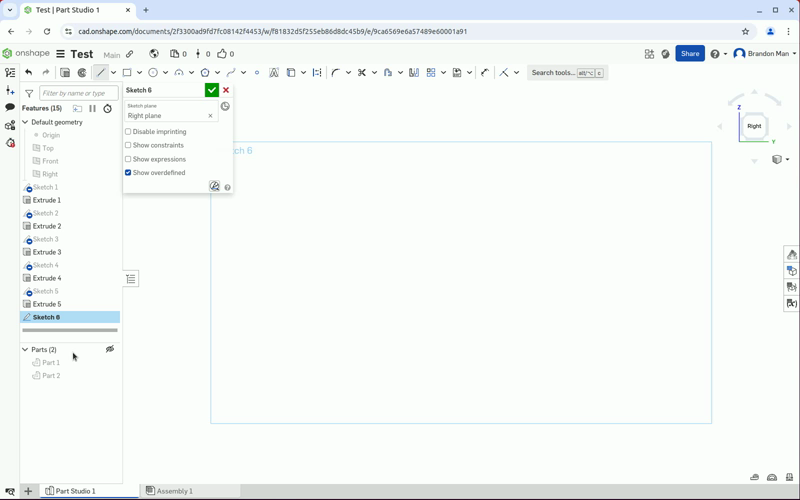
mouse_move(452, 372)
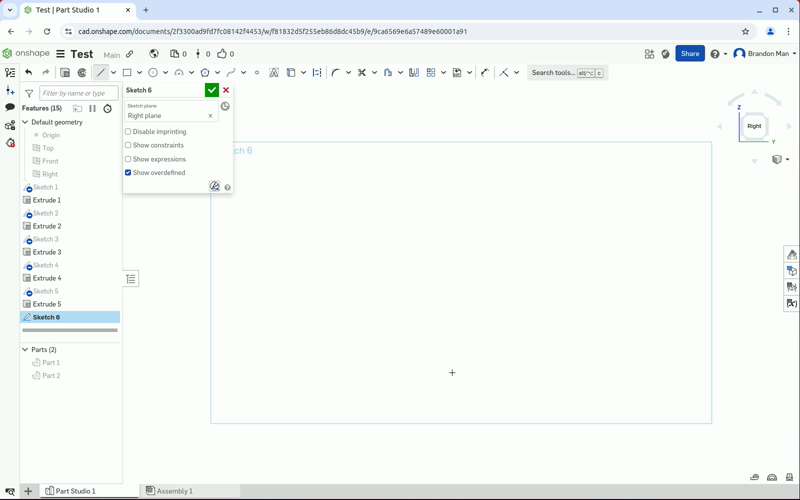
click(452, 372)
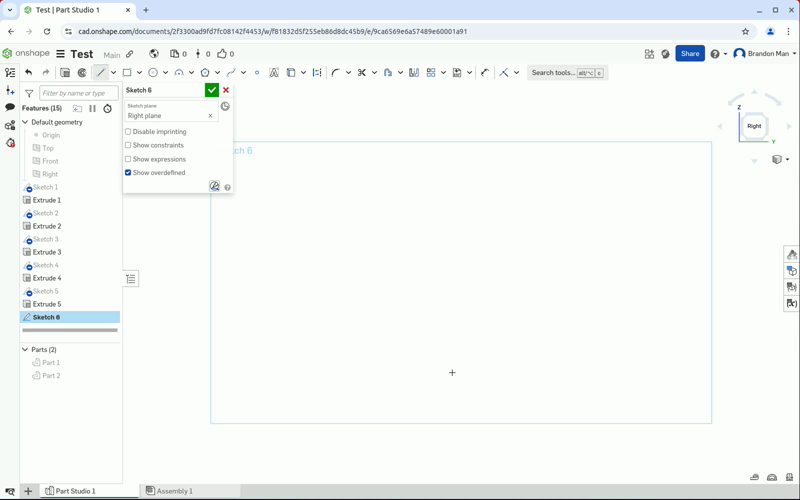
key_up(shift)
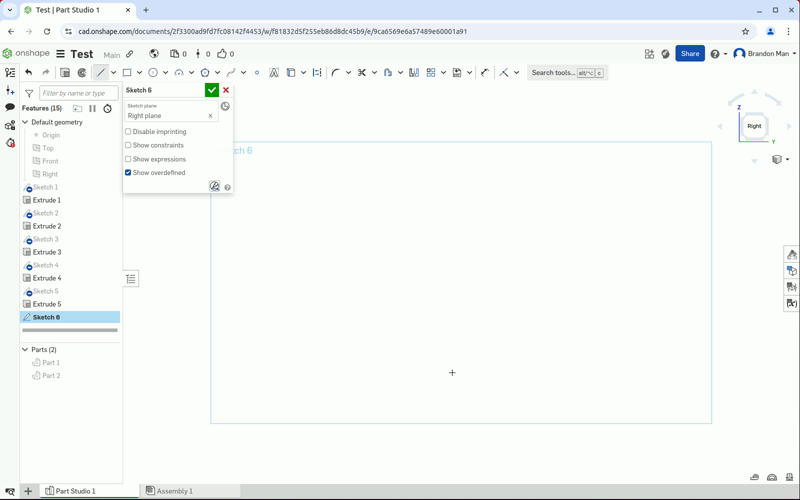
key_down(shift)
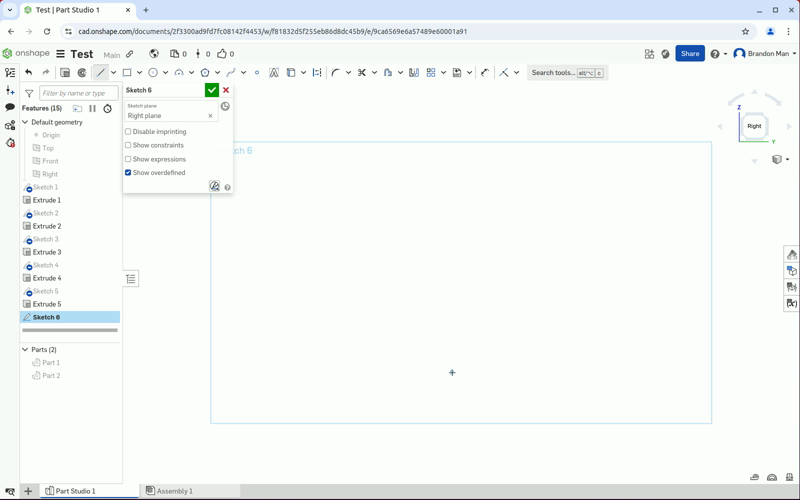
mouse_move(482, 372)
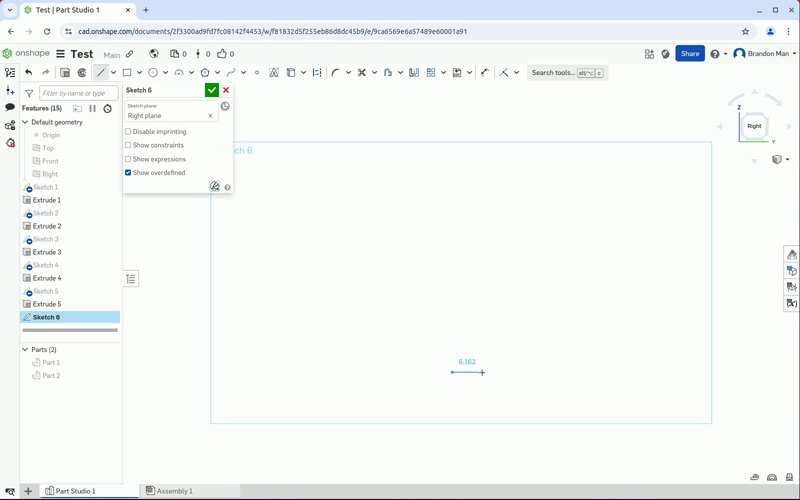
mouse_move(454, 372)
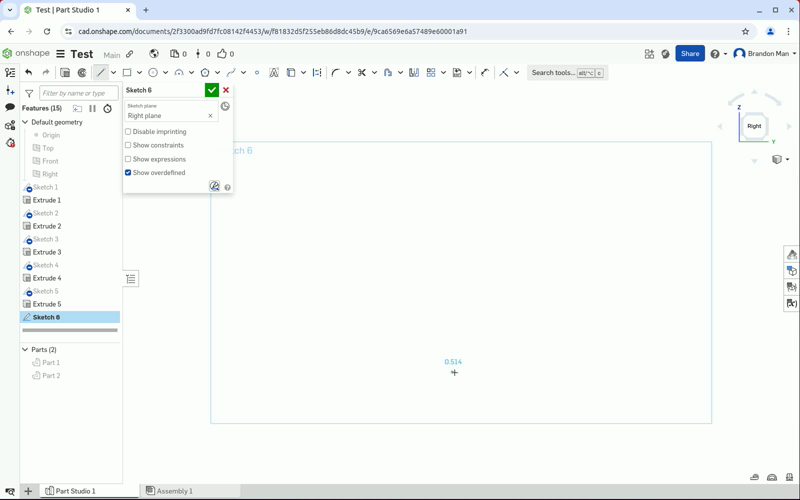
scroll(6)
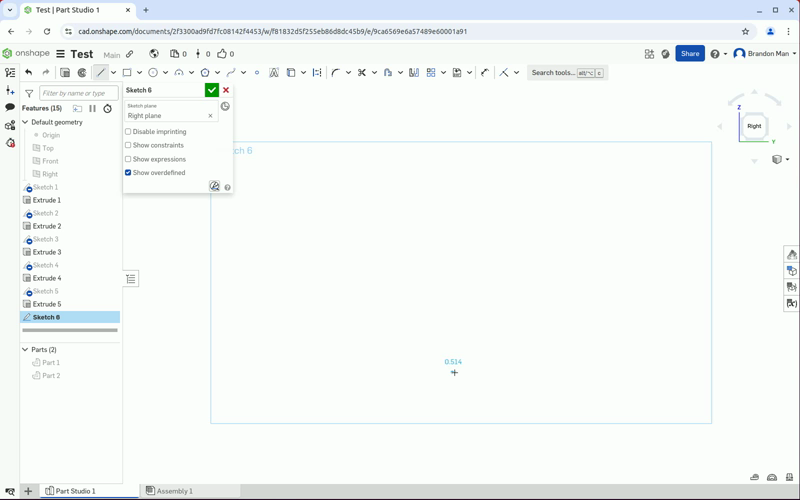
scroll(6)
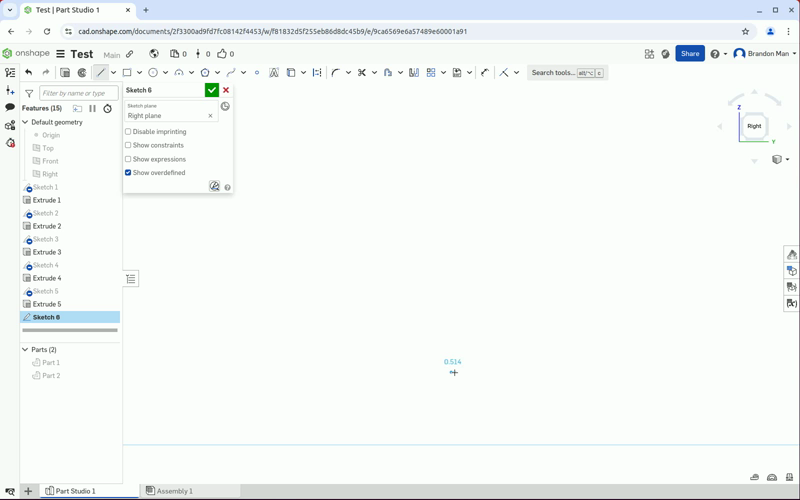
scroll(6)
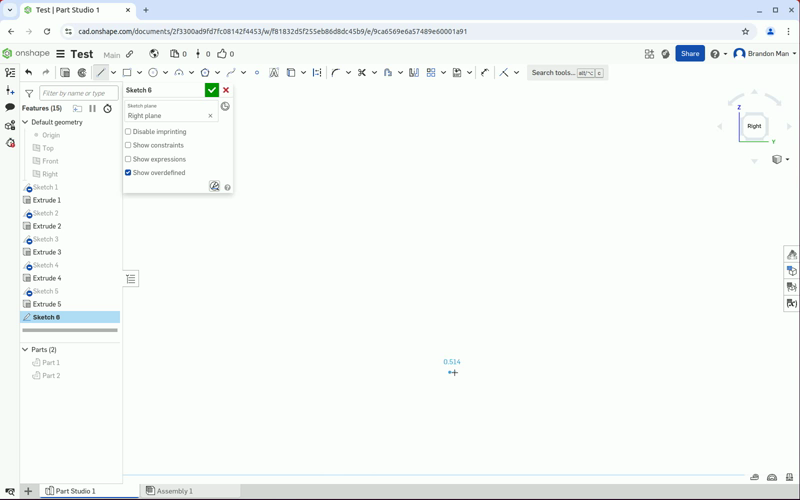
scroll(6)
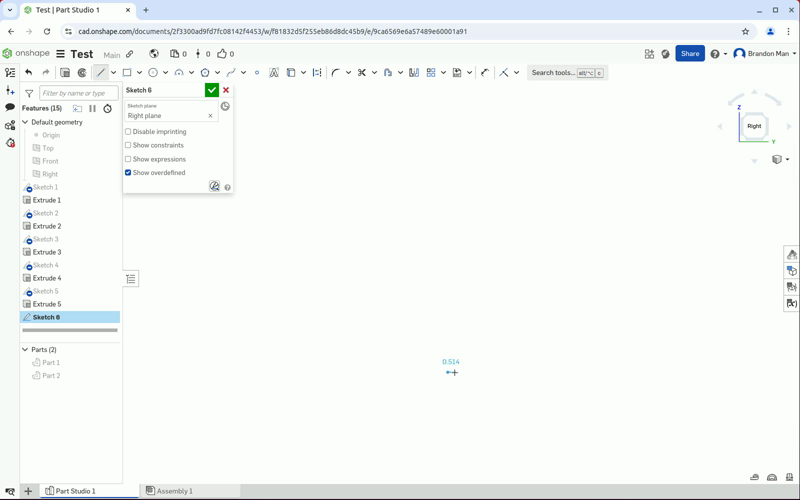
scroll(6)
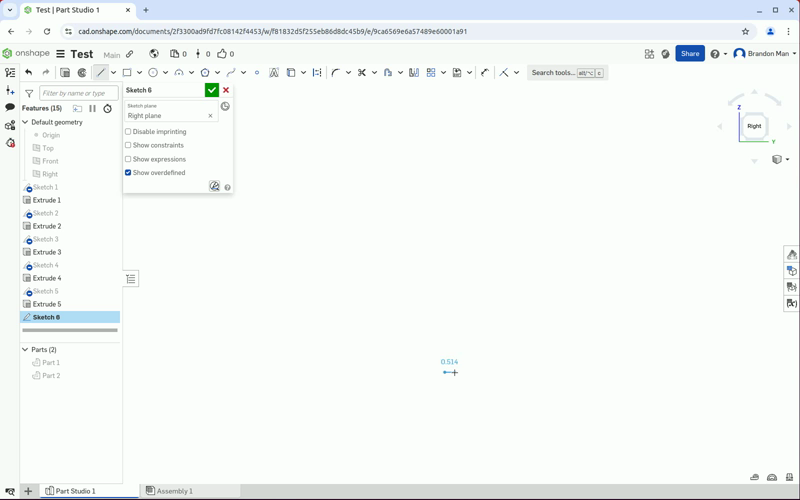
scroll(6)
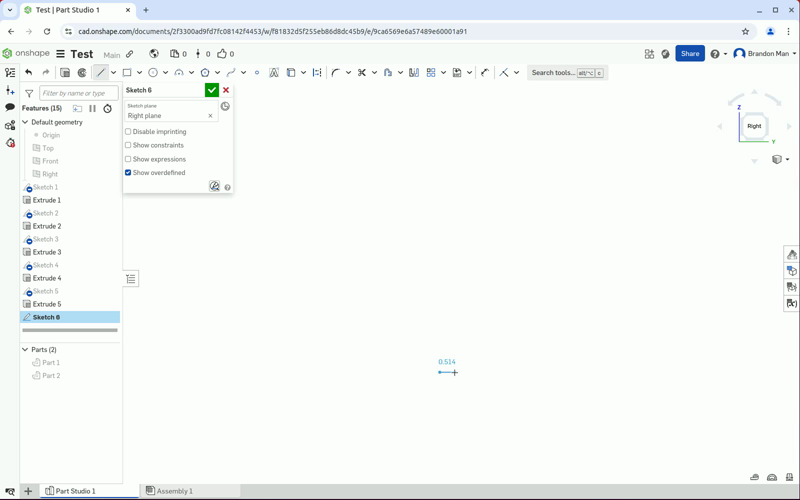
scroll(6)
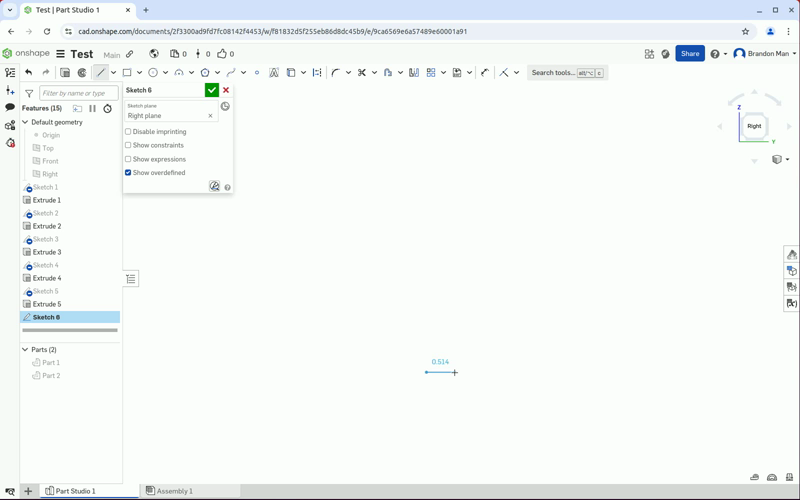
click(454, 372)
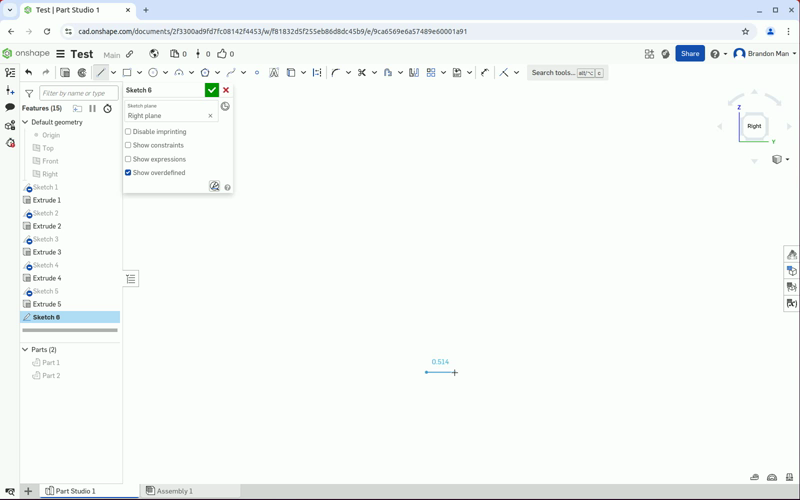
scroll(-6)
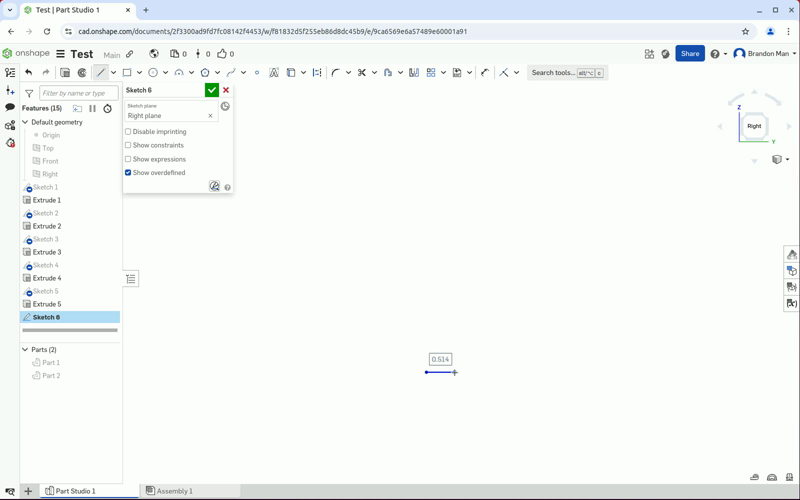
scroll(-6)
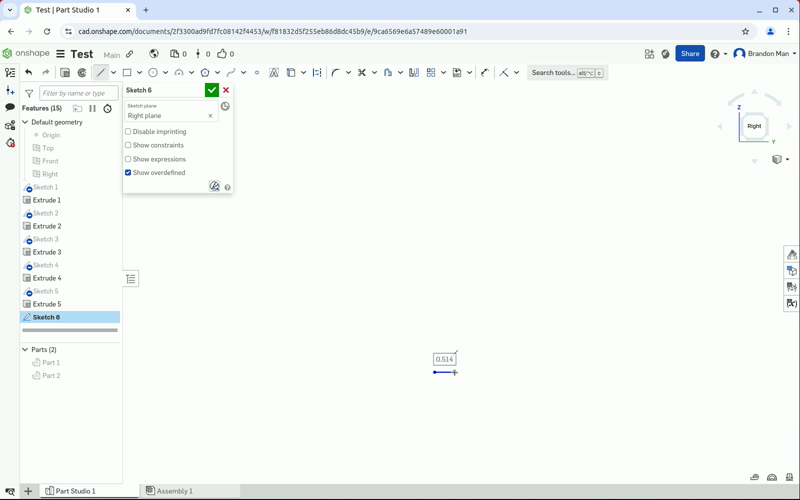
scroll(-6)
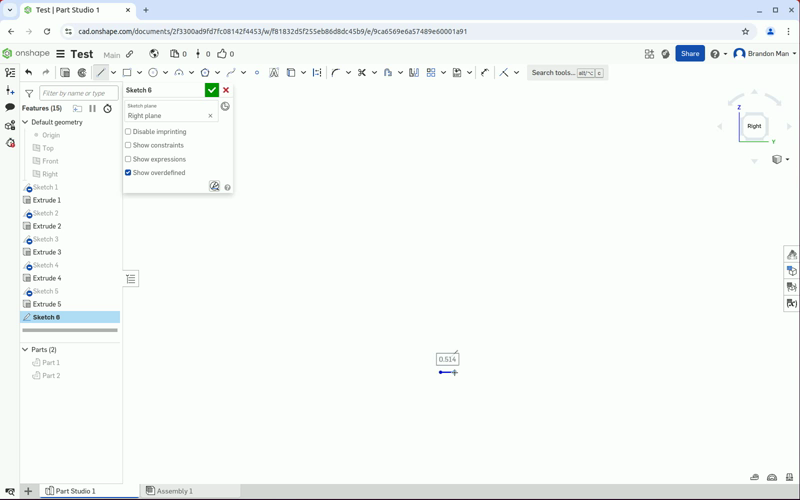
scroll(-6)
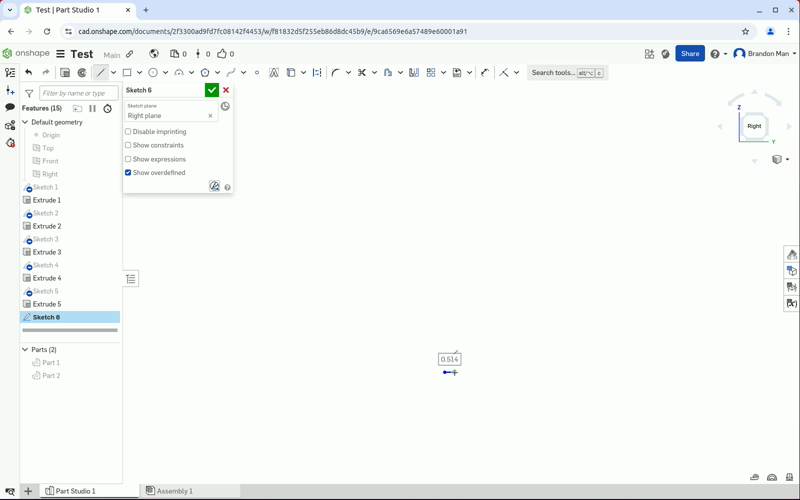
scroll(-6)
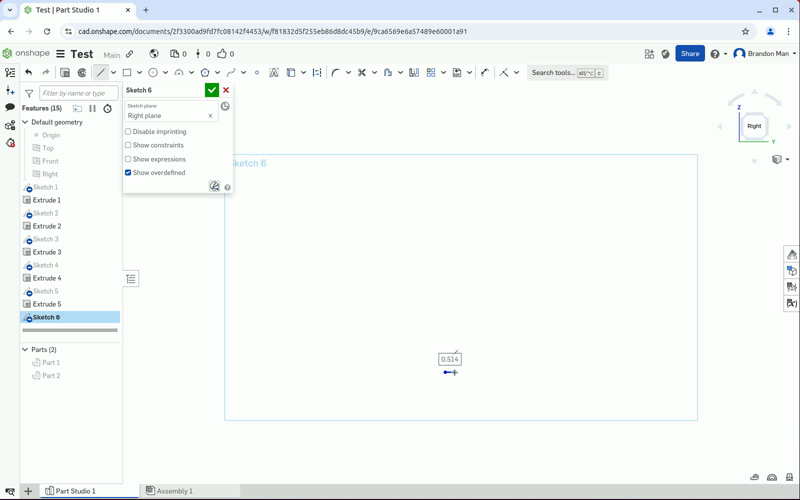
scroll(-6)
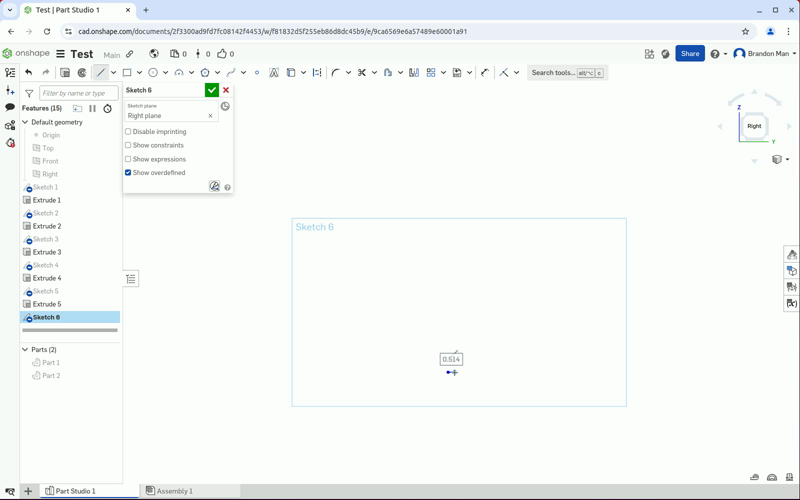
scroll(-6)
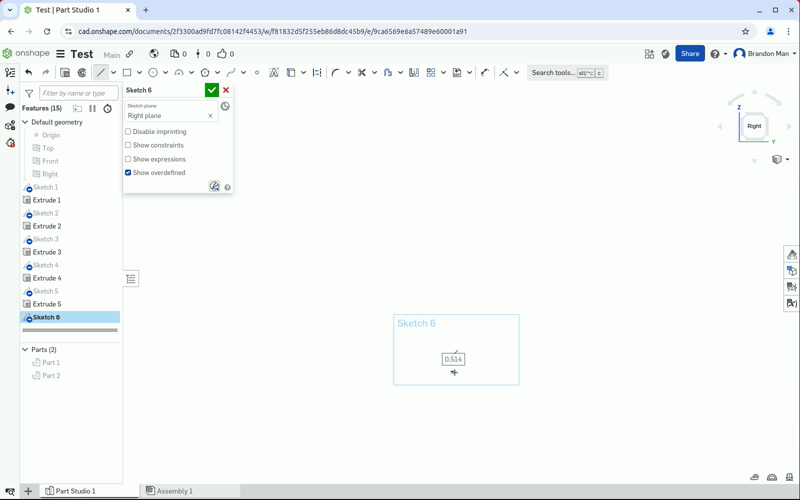
key_up(shift)
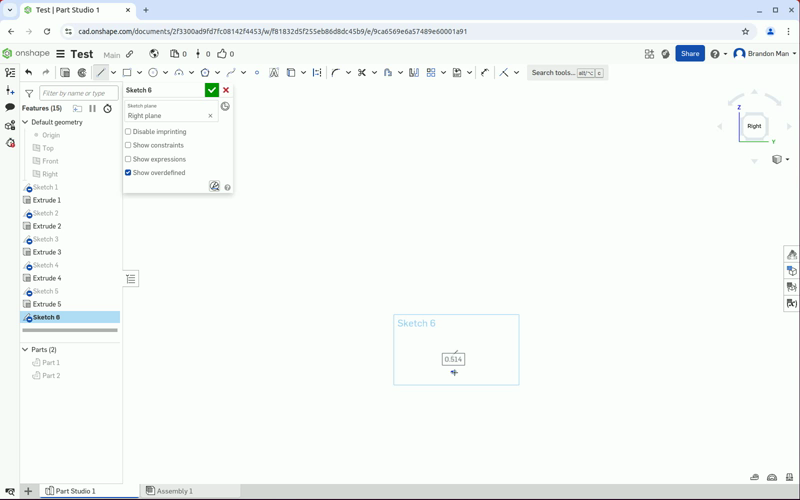
key_down(shift)
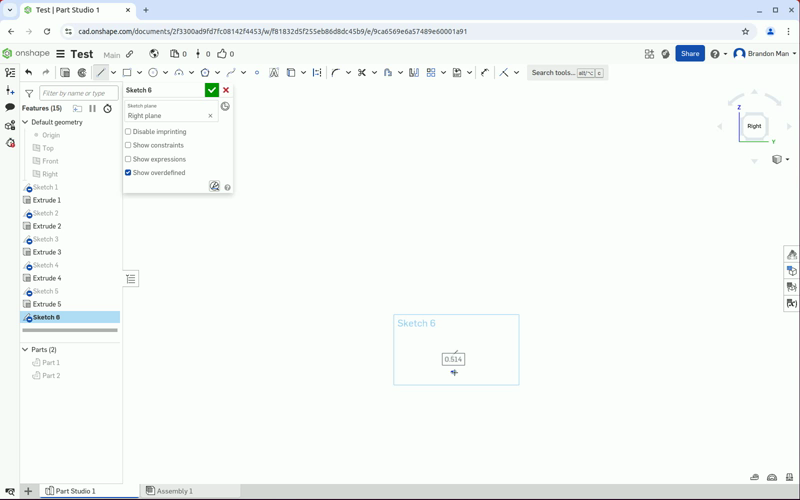
mouse_move(454, 192)
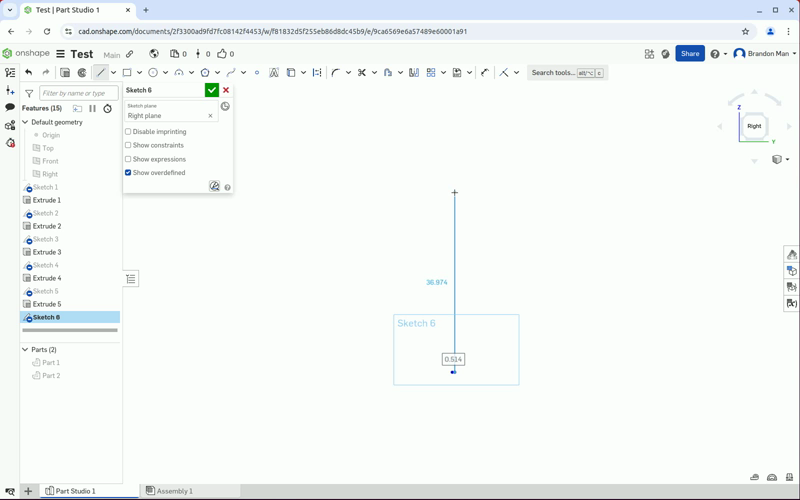
click(454, 192)
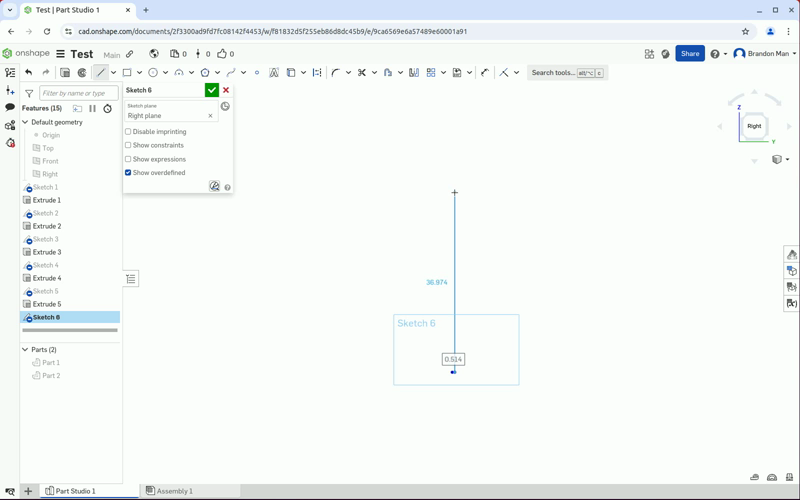
key_up(shift)
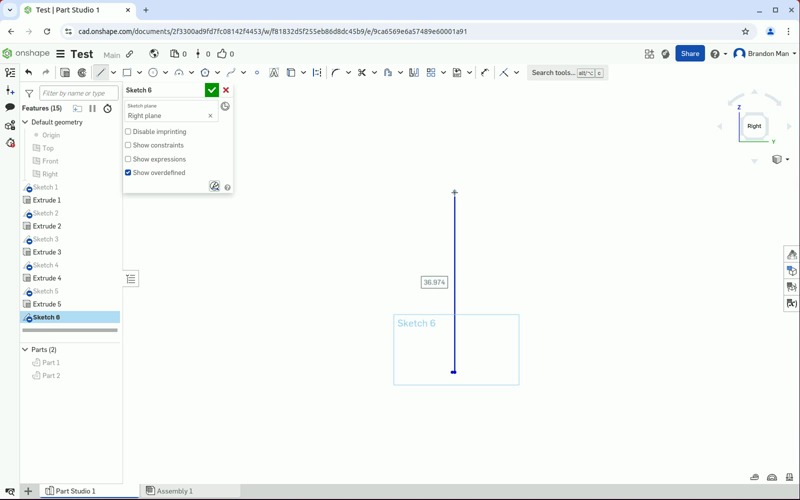
key_down(shift)
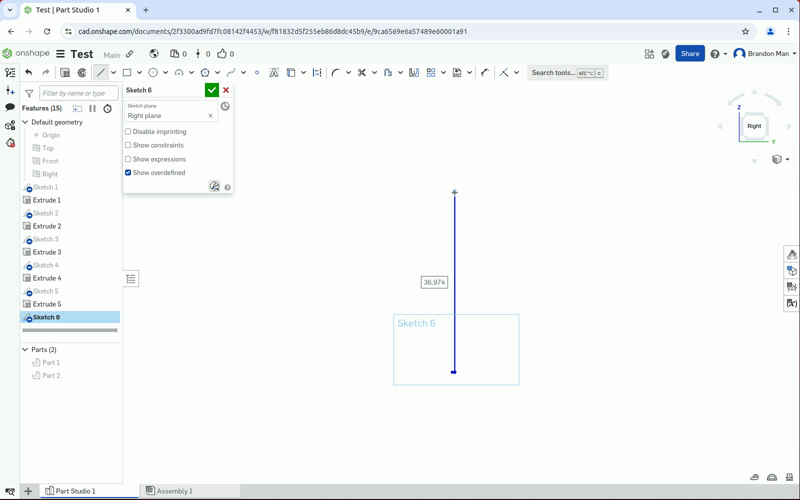
mouse_move(484, 192)
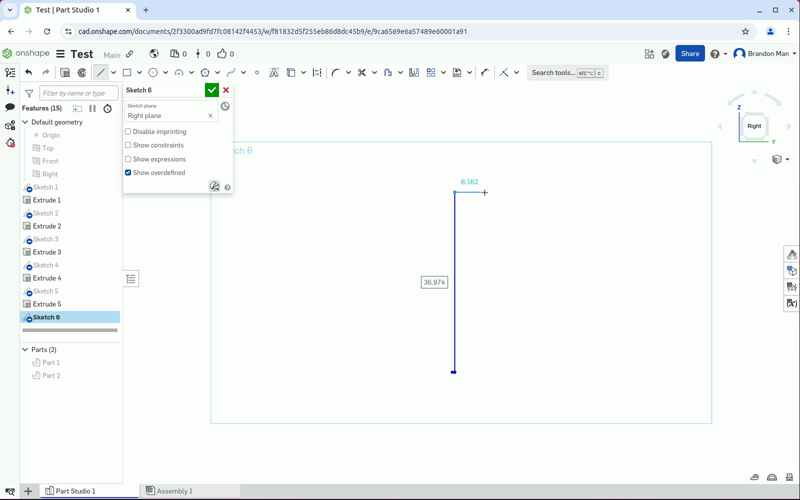
mouse_move(452, 192)
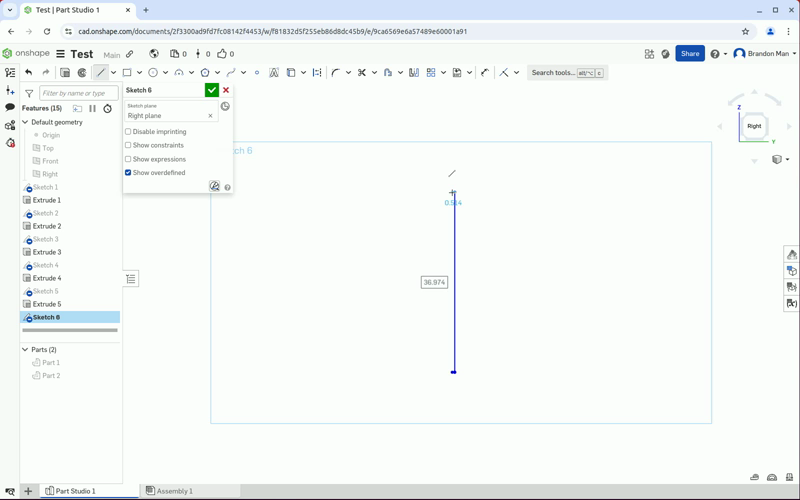
scroll(6)
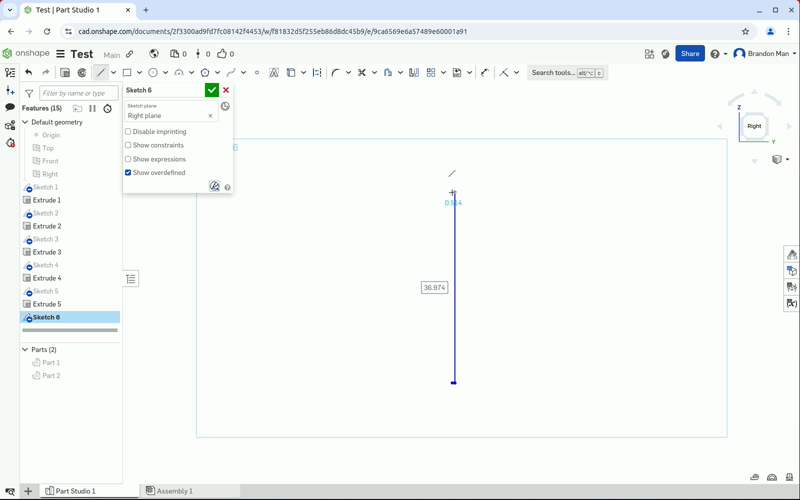
scroll(6)
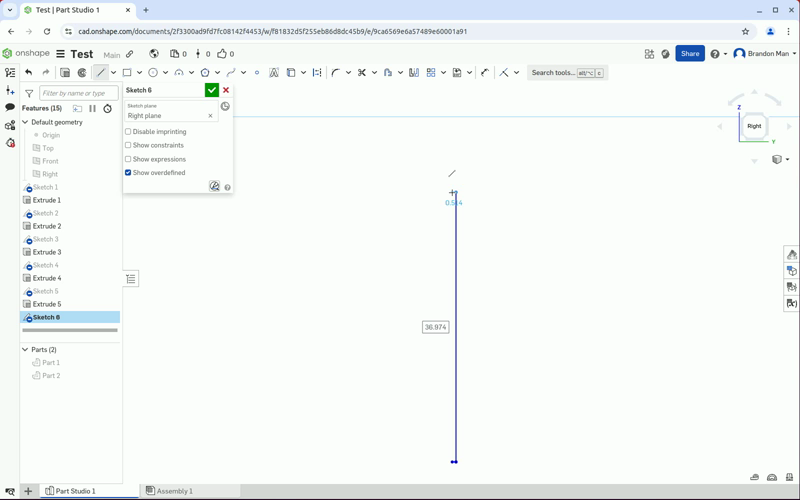
scroll(6)
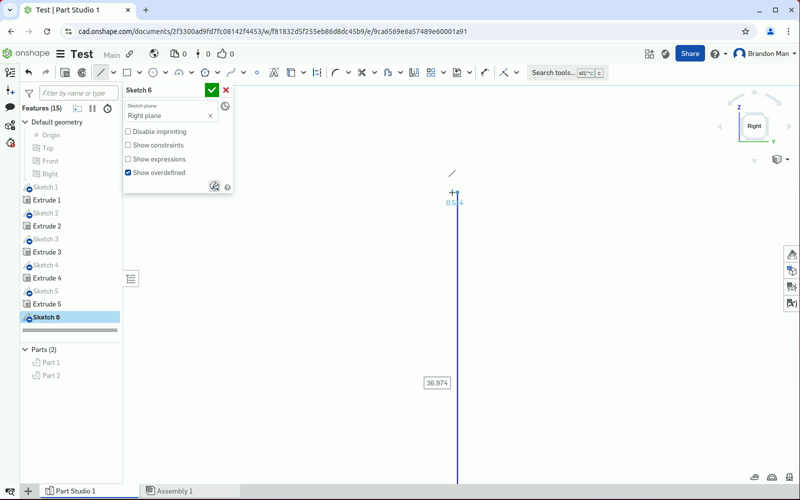
scroll(6)
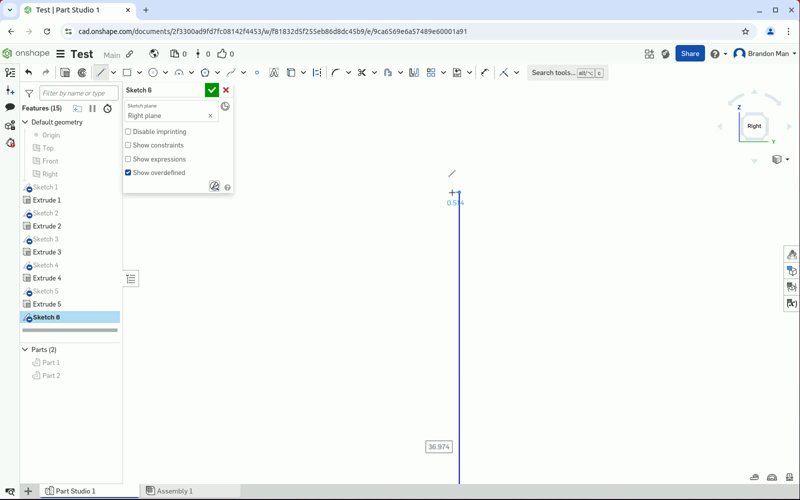
scroll(6)
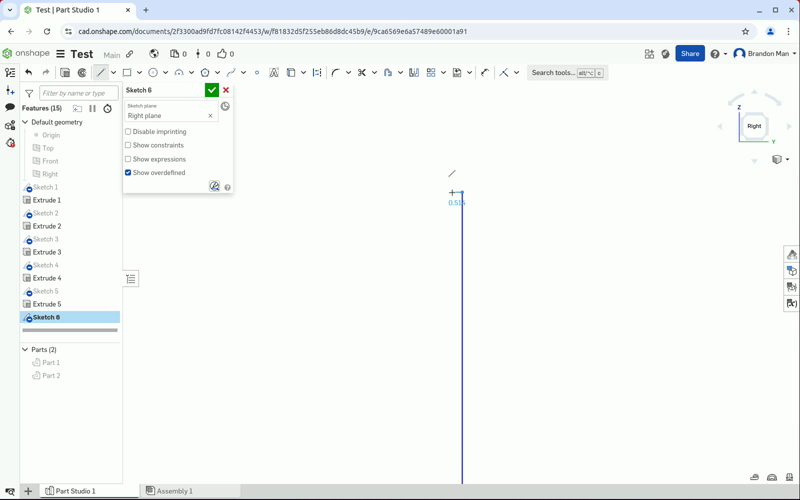
scroll(6)
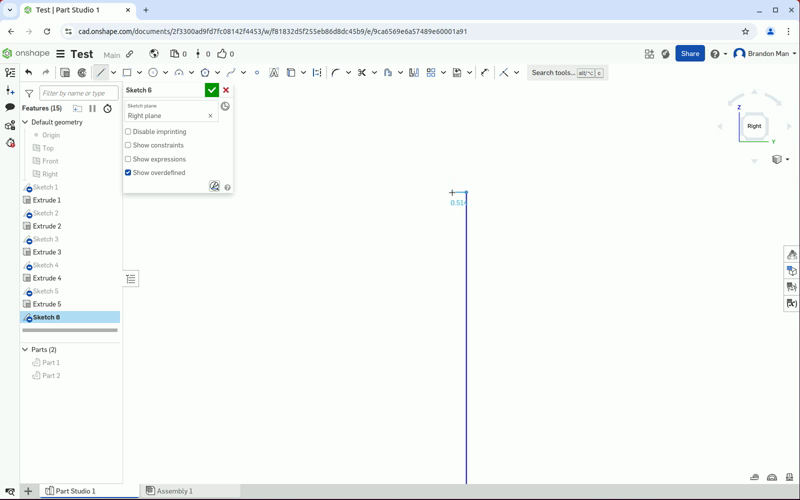
scroll(6)
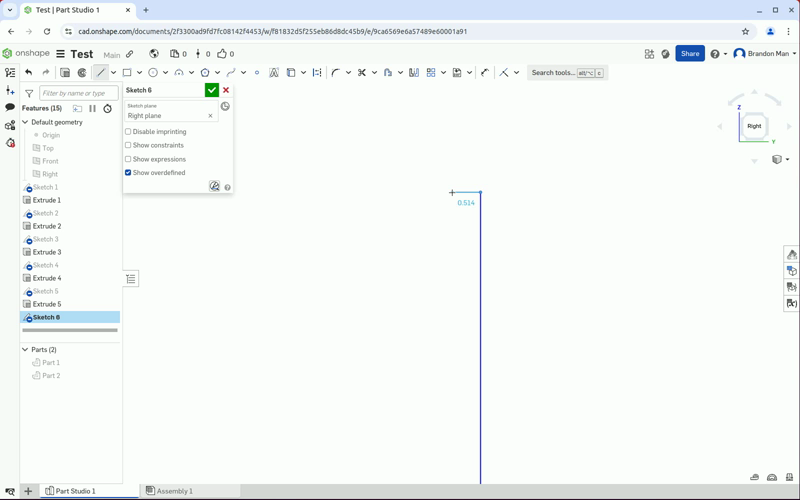
click(452, 192)
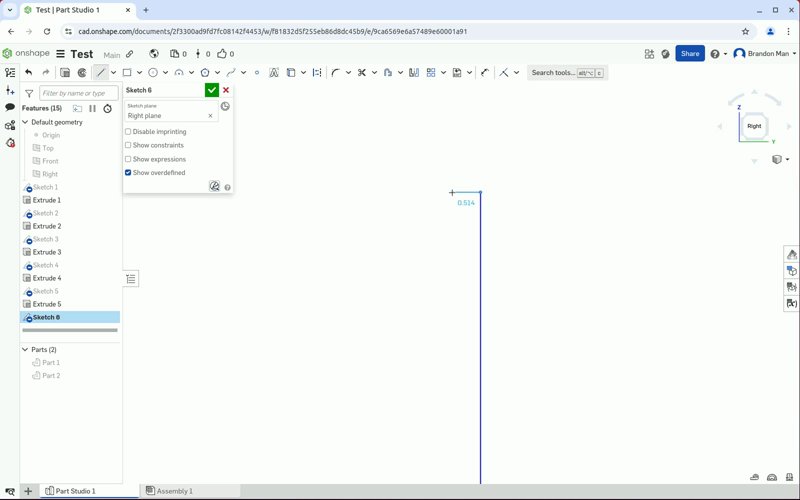
scroll(-6)
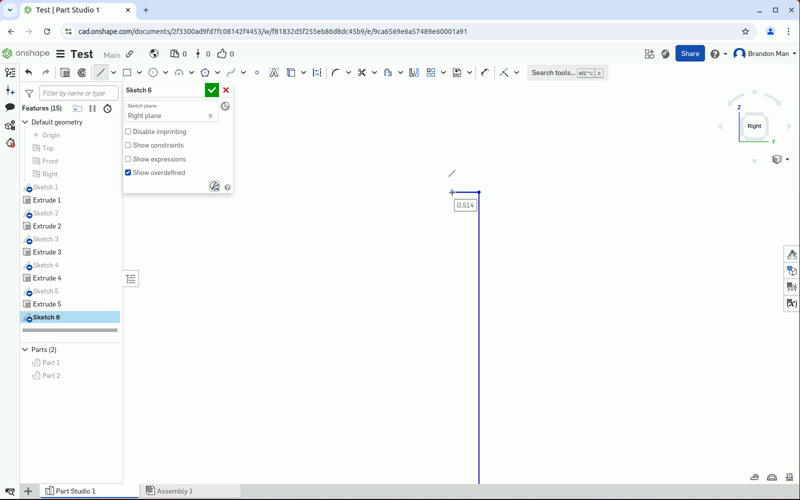
scroll(-6)
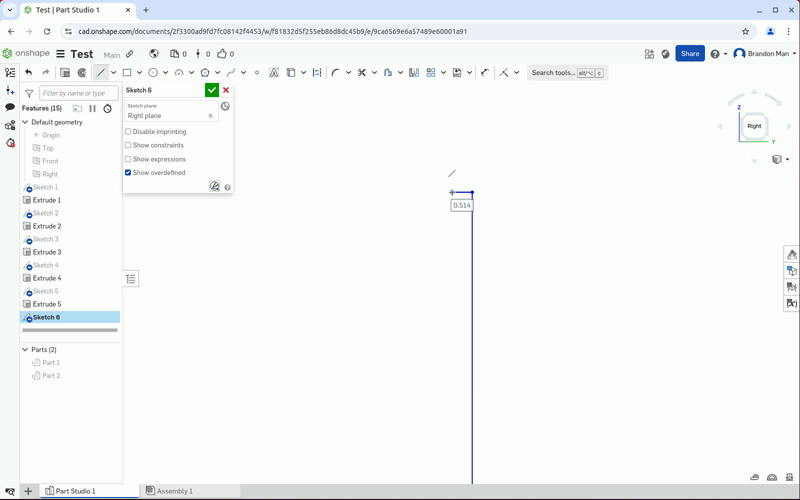
scroll(-6)
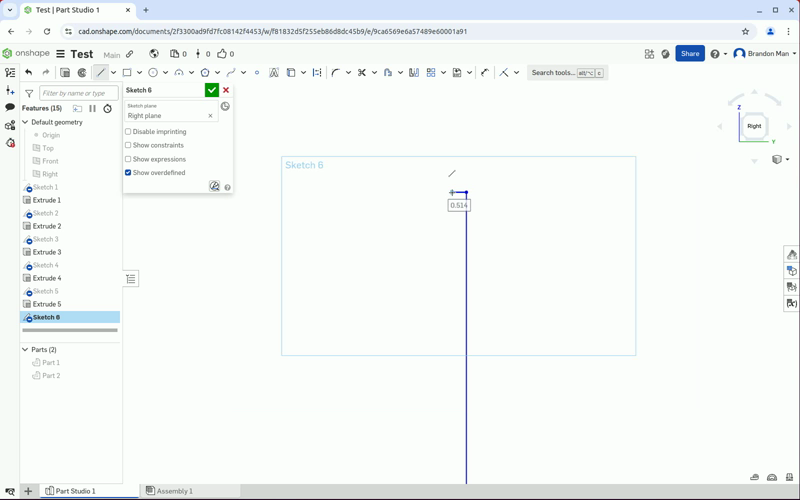
scroll(-6)
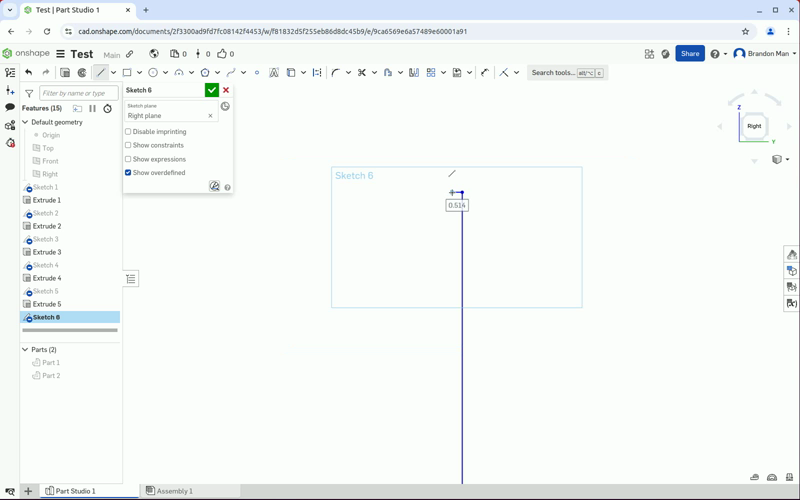
scroll(-6)
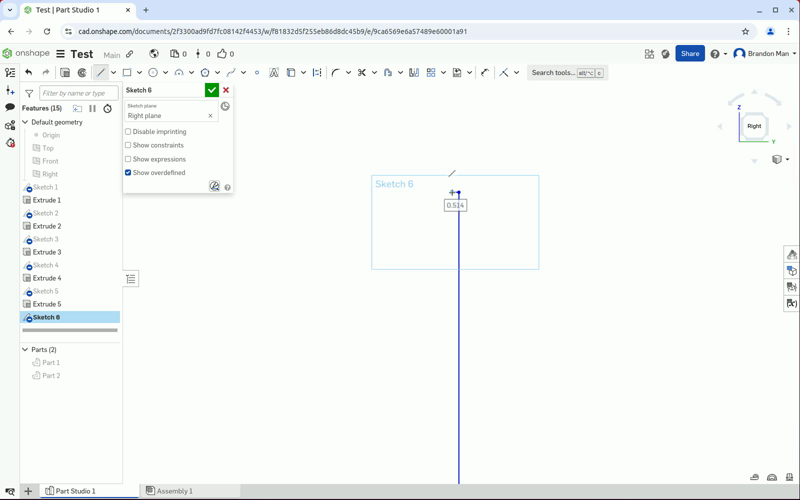
scroll(-6)
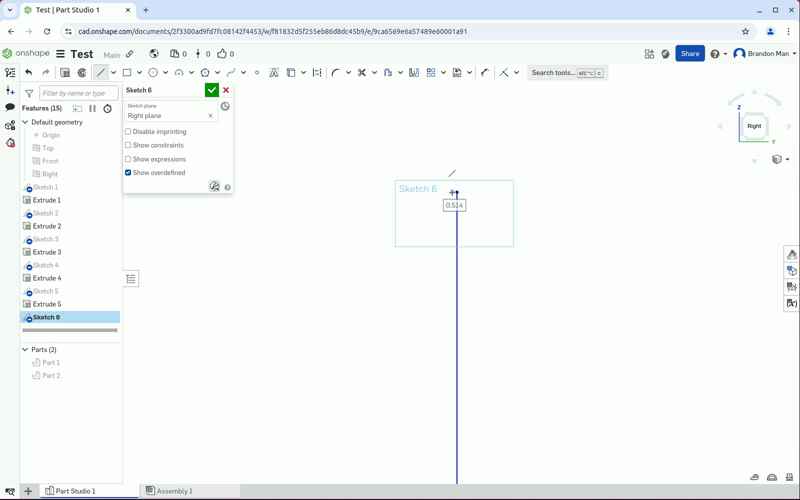
scroll(-6)
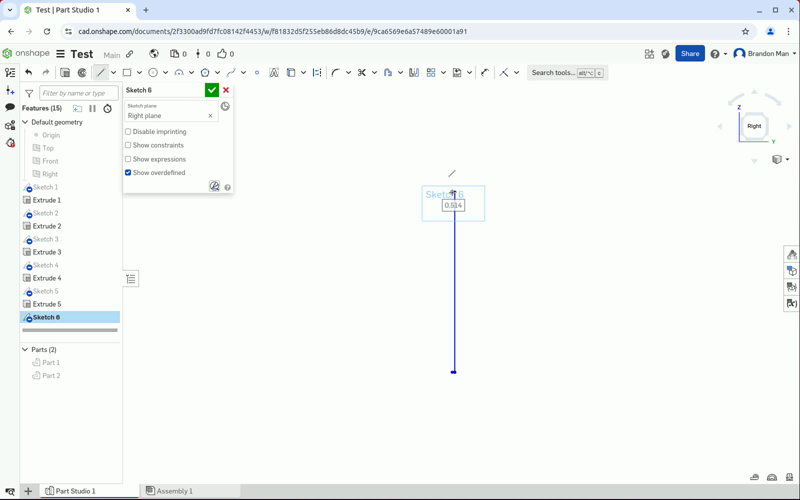
key_up(shift)
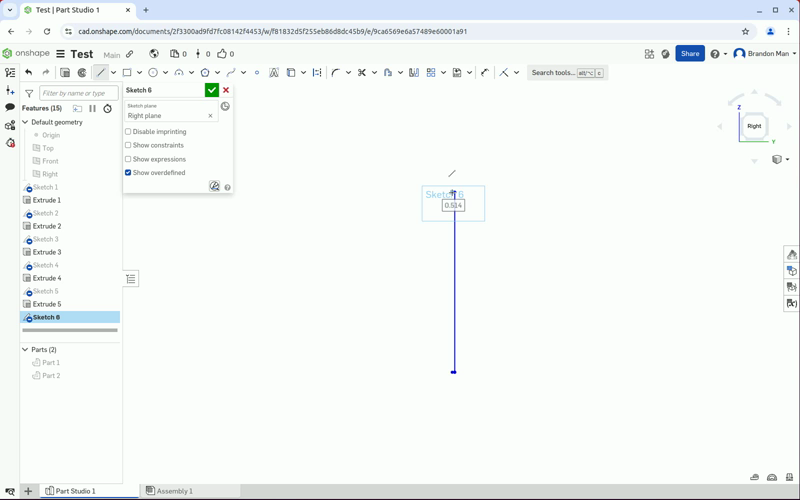
key_down(shift)
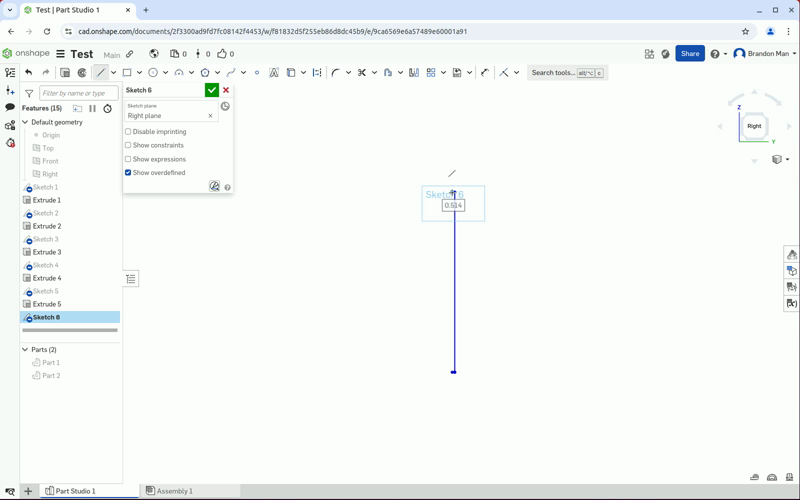
mouse_move(452, 372)
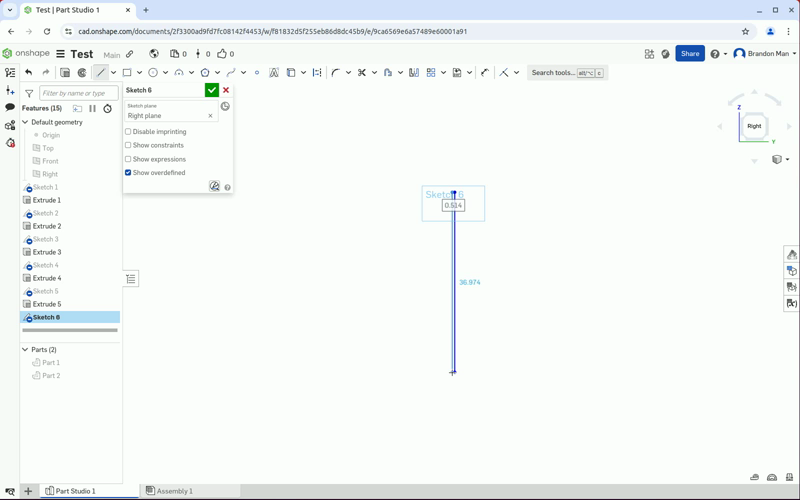
scroll(6)
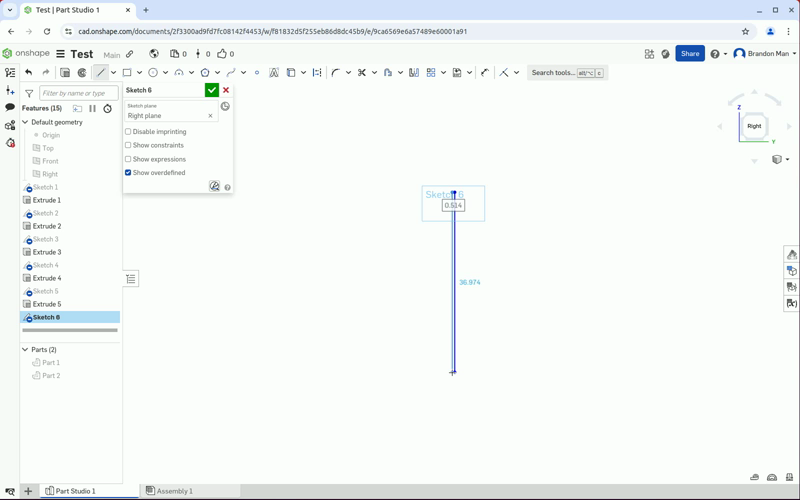
scroll(6)
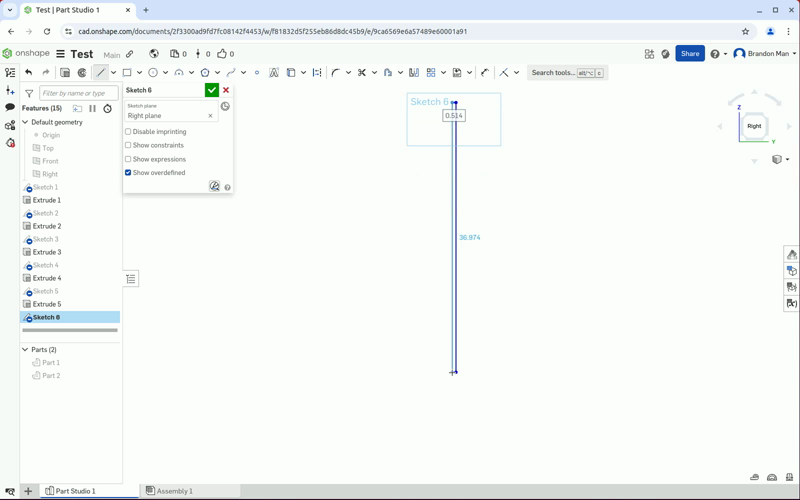
scroll(6)
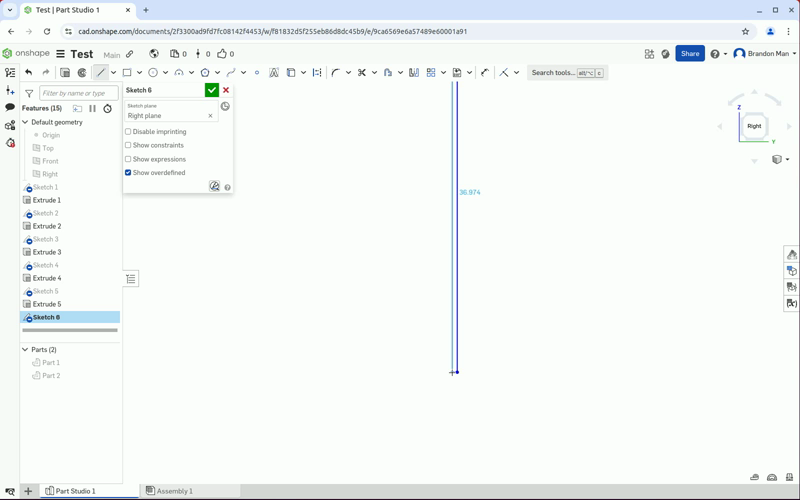
scroll(6)
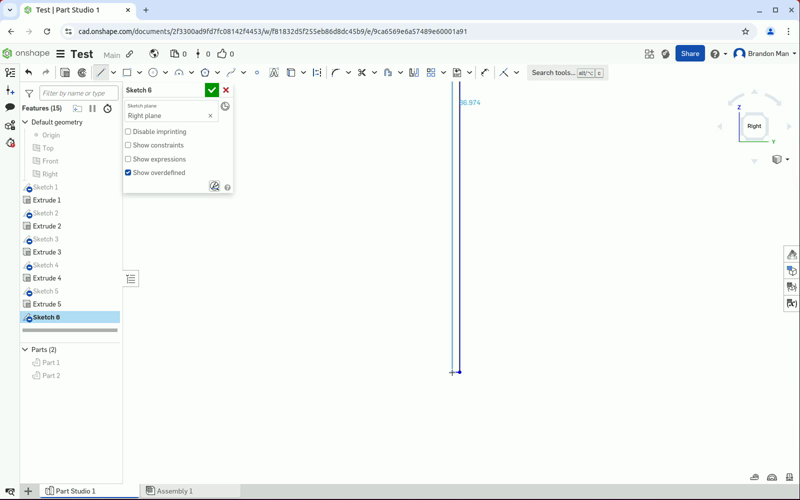
scroll(6)
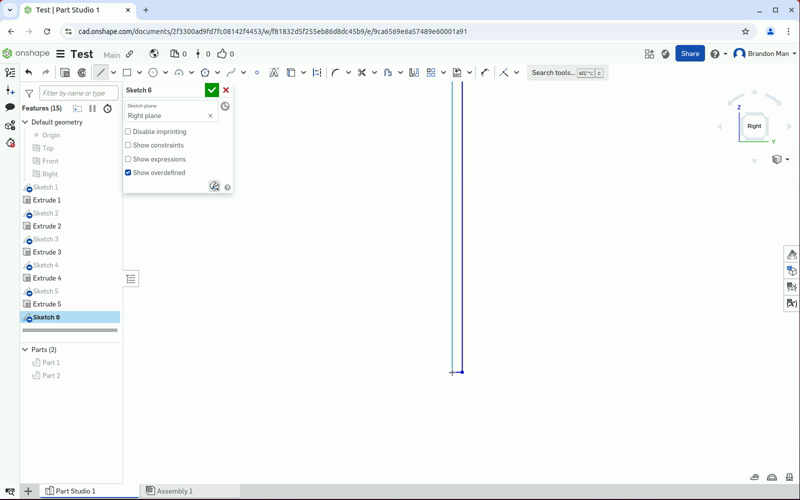
scroll(6)
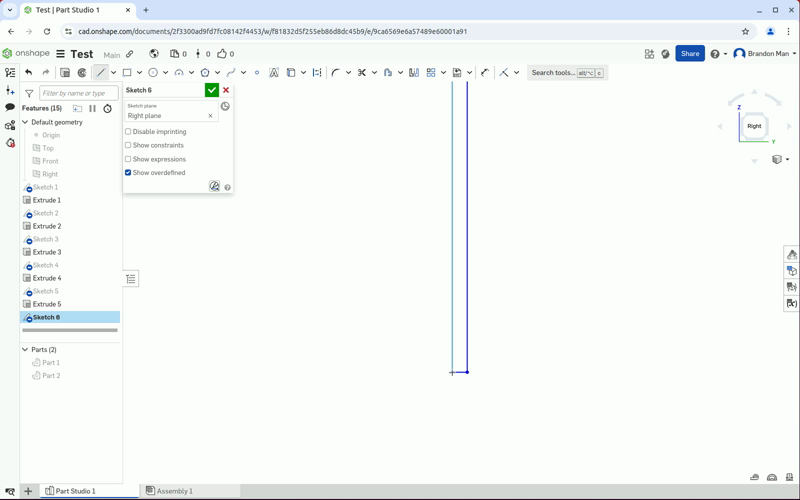
scroll(6)
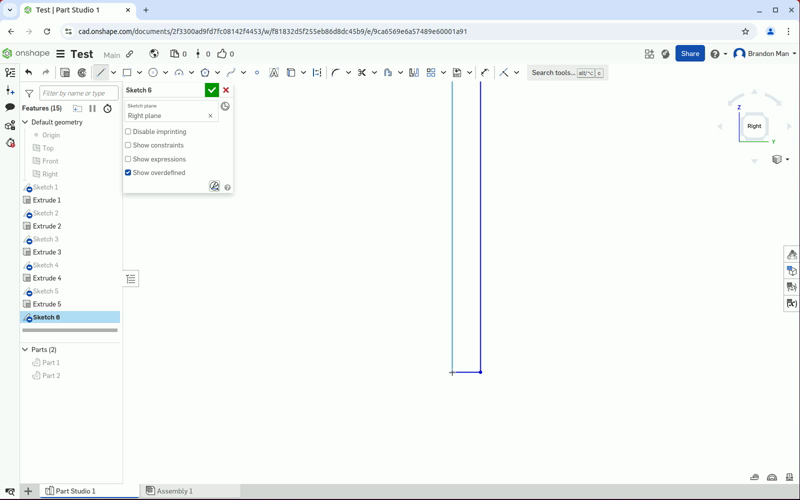
key_up(shift)
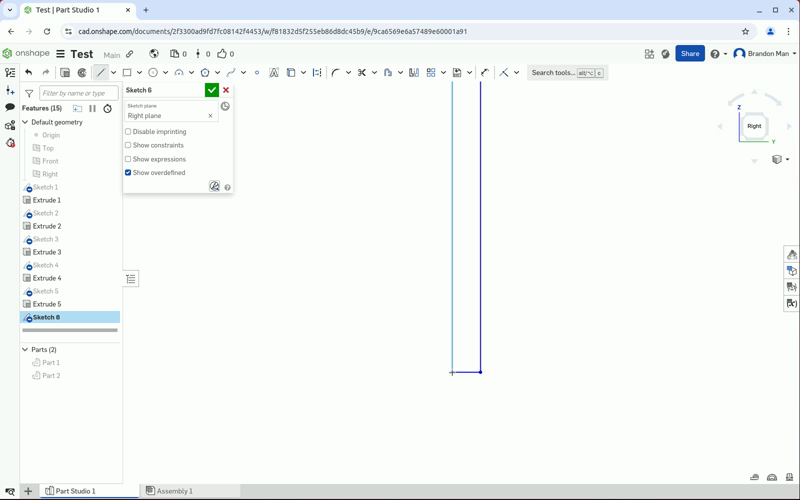
click(452, 372)
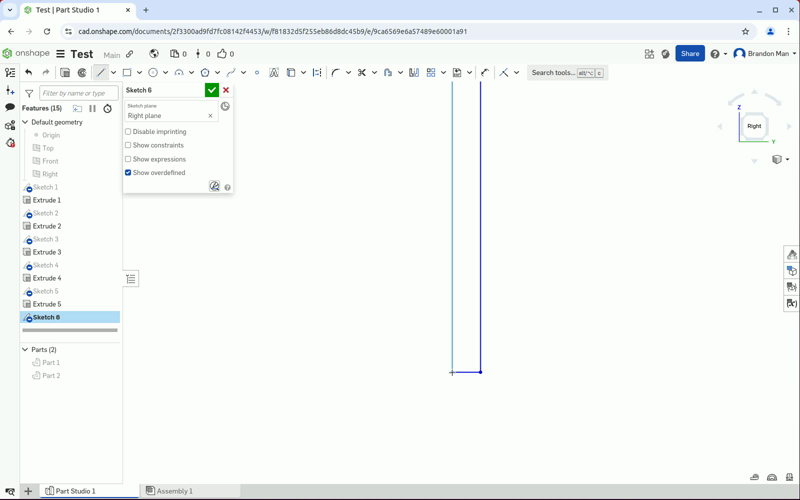
scroll(-6)
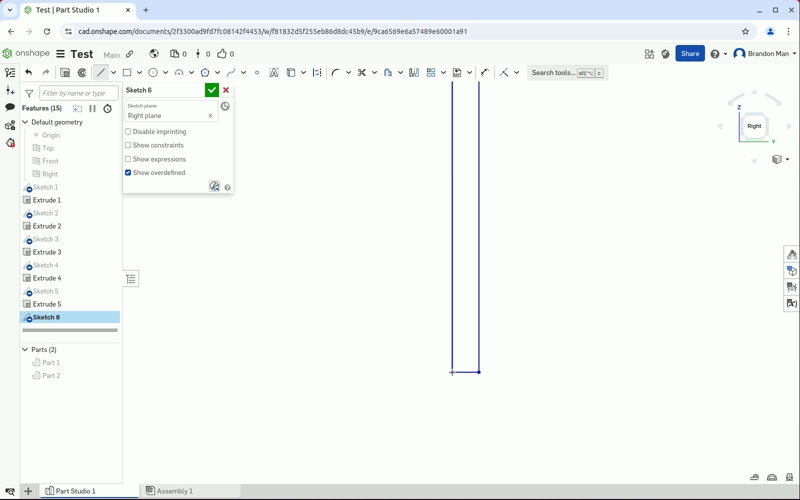
scroll(-6)
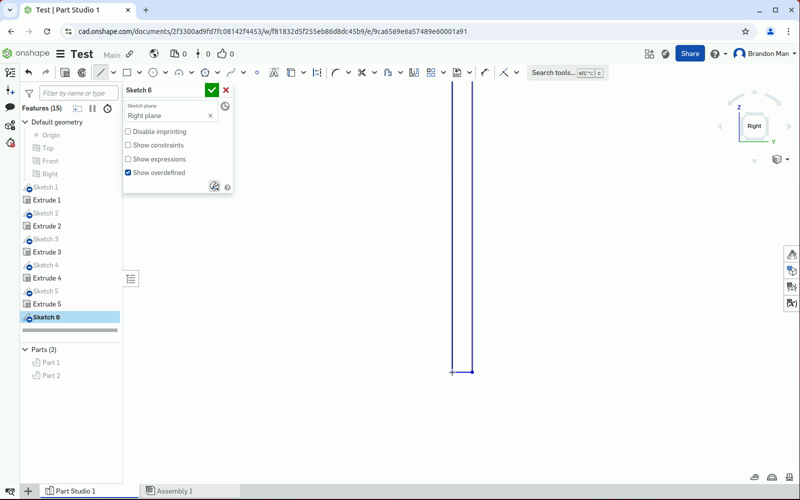
scroll(-6)
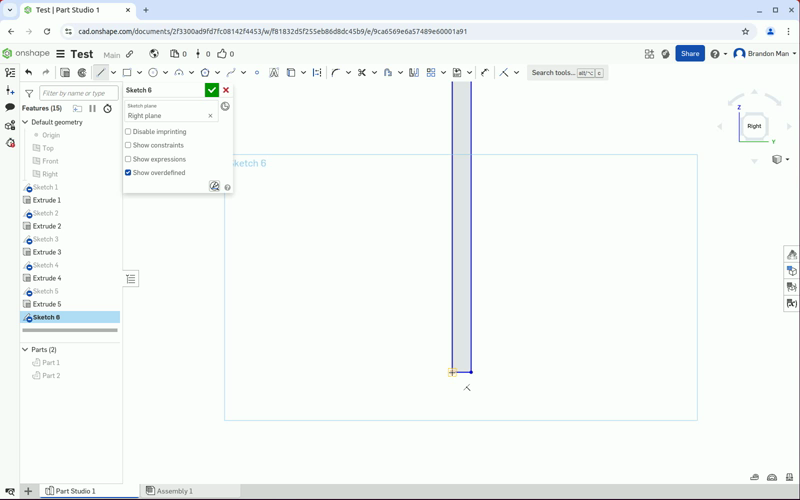
scroll(-6)
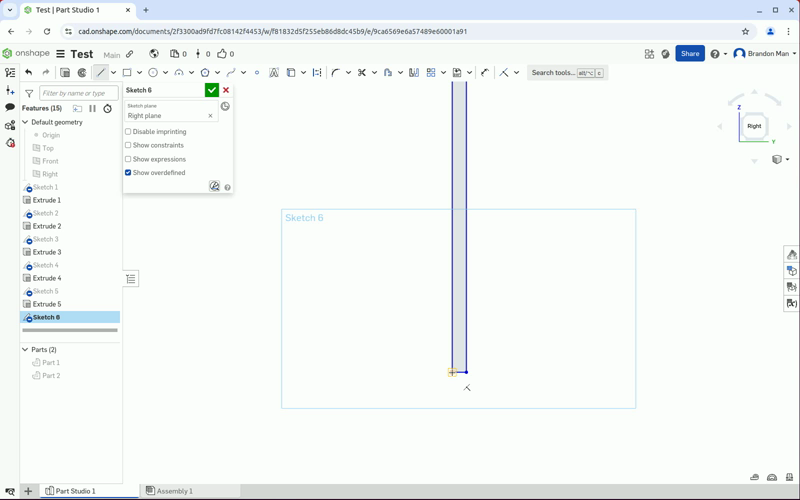
scroll(-6)
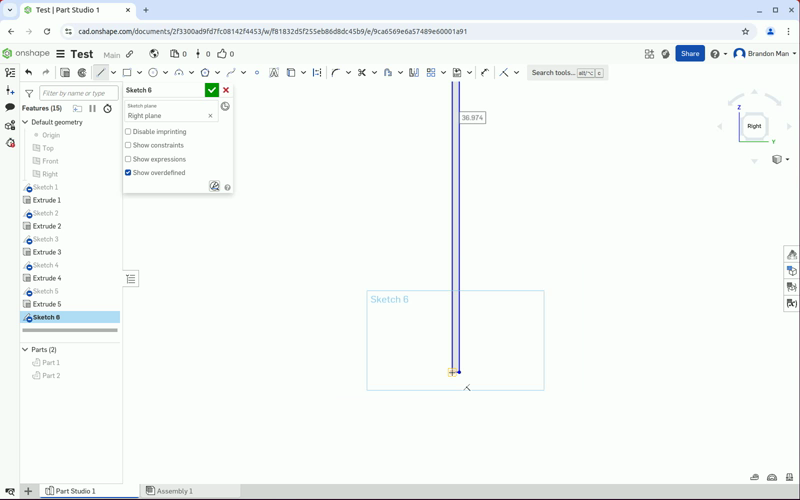
scroll(-6)
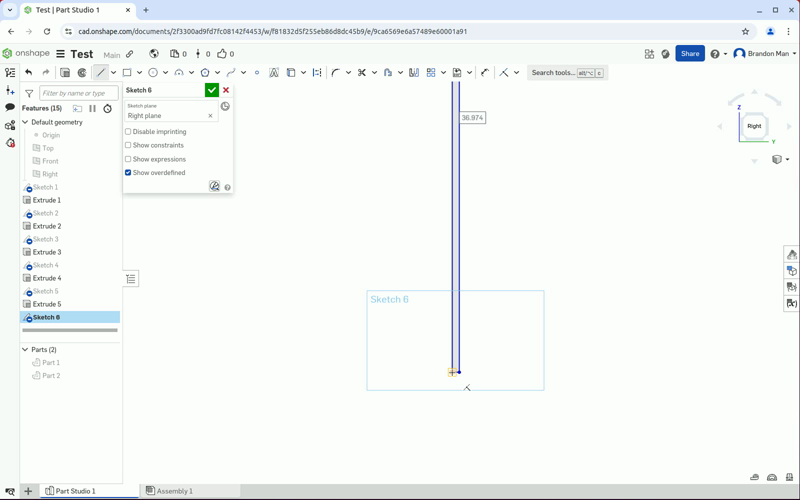
scroll(-6)
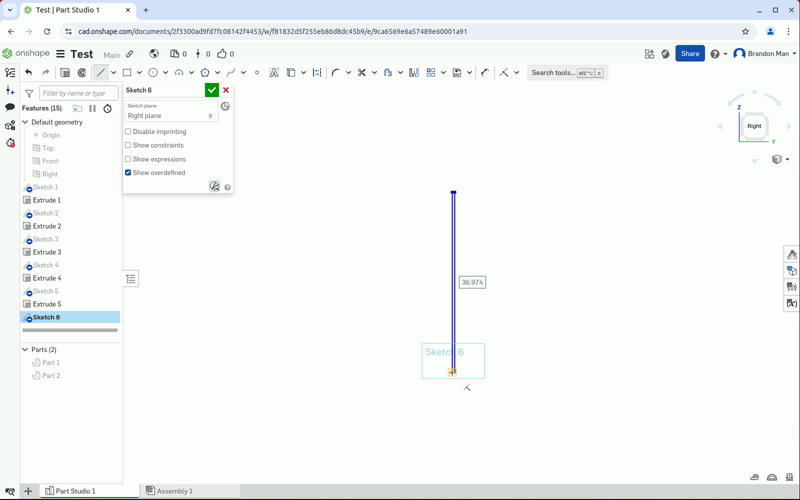
key(esc)
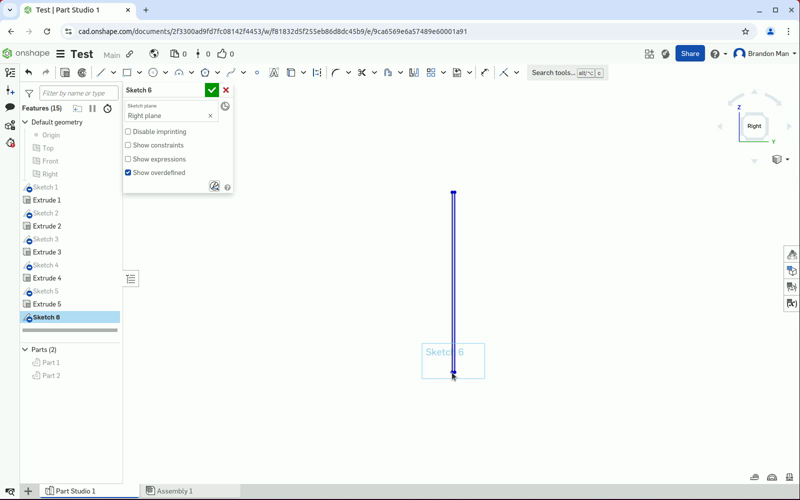
mouse_move(453, 282)
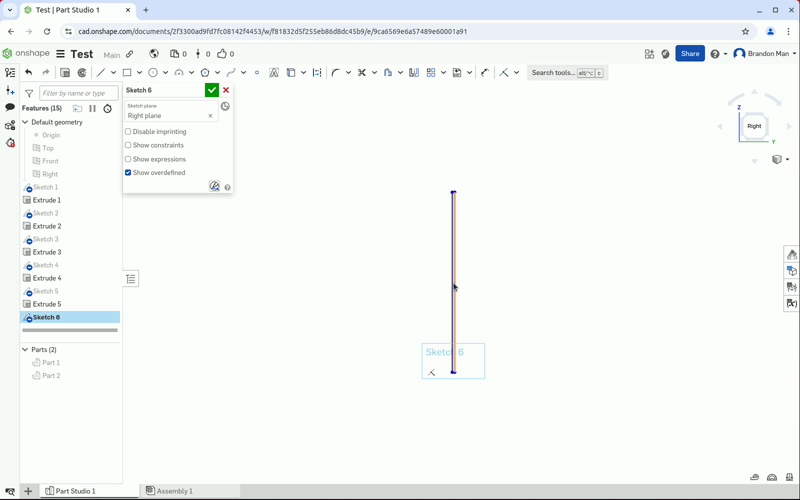
scroll(6)
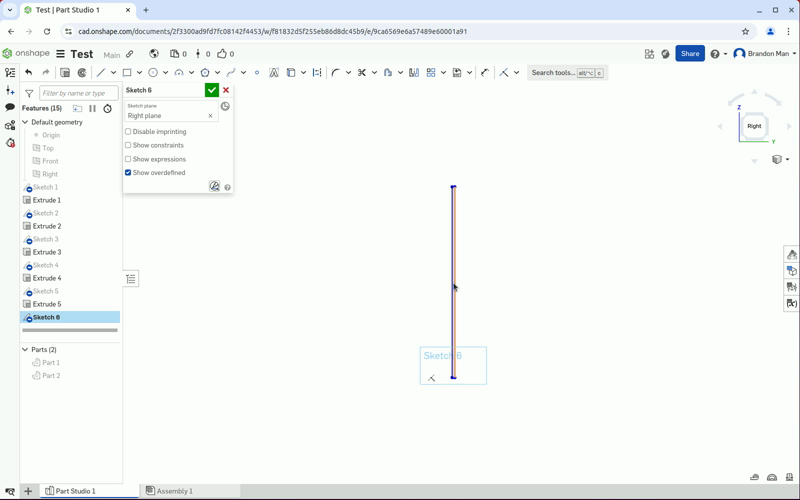
scroll(6)
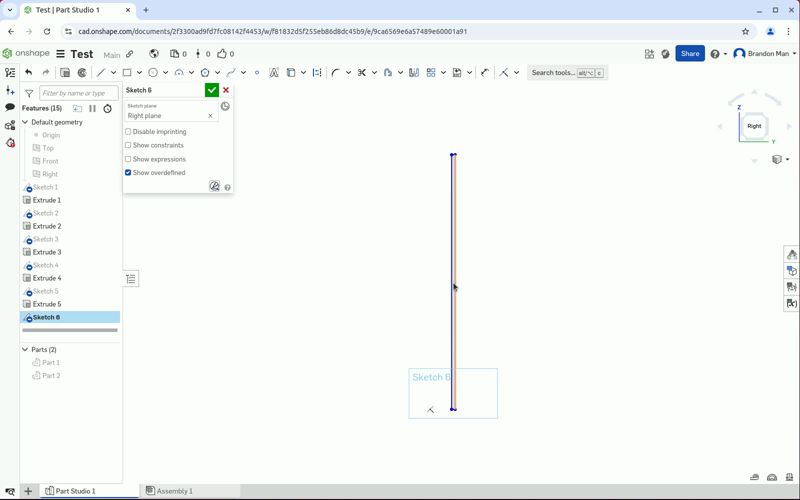
scroll(6)
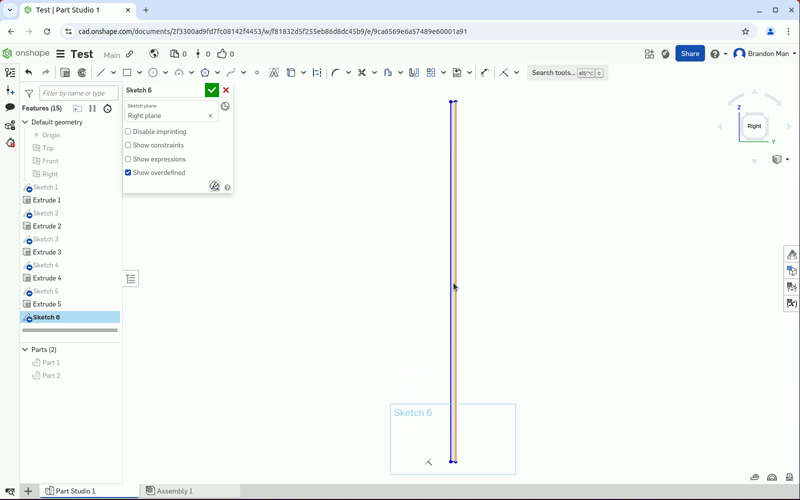
scroll(6)
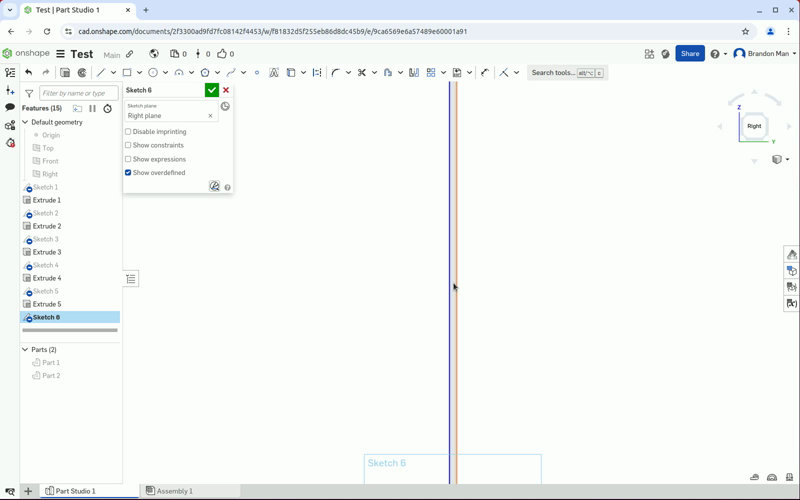
scroll(6)
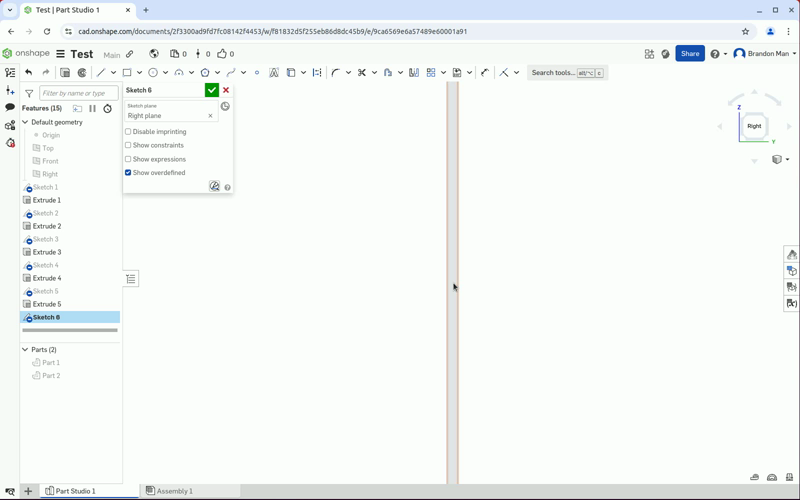
scroll(6)
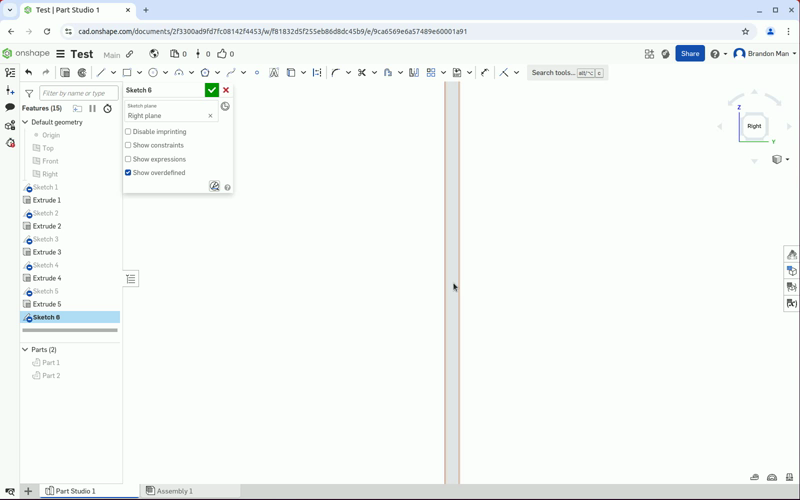
scroll(6)
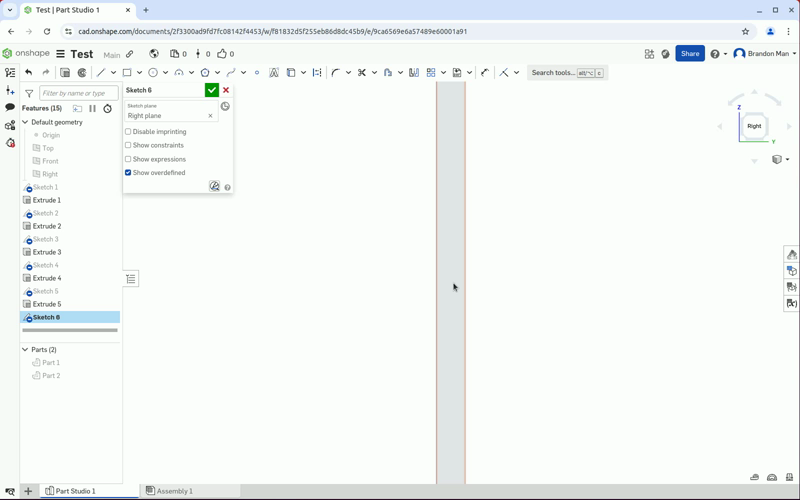
click(453, 282)
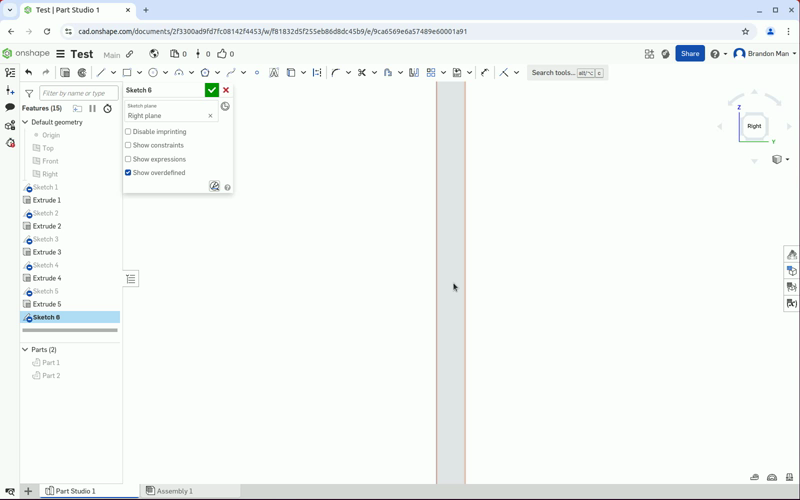
scroll(-6)
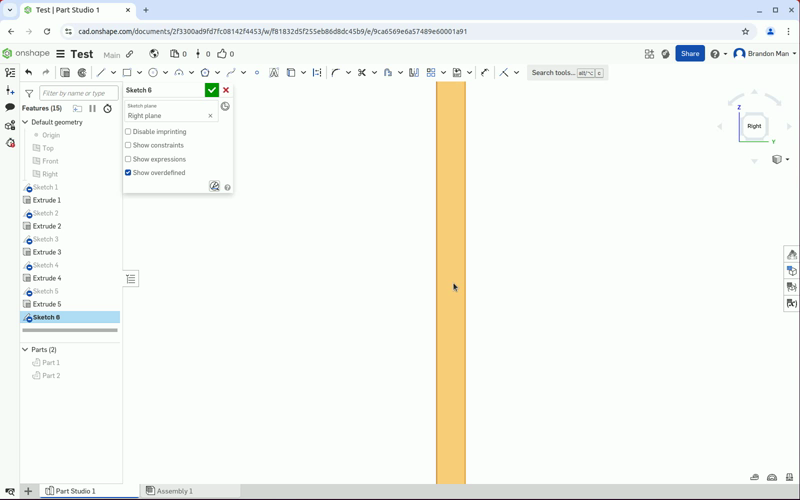
scroll(-6)
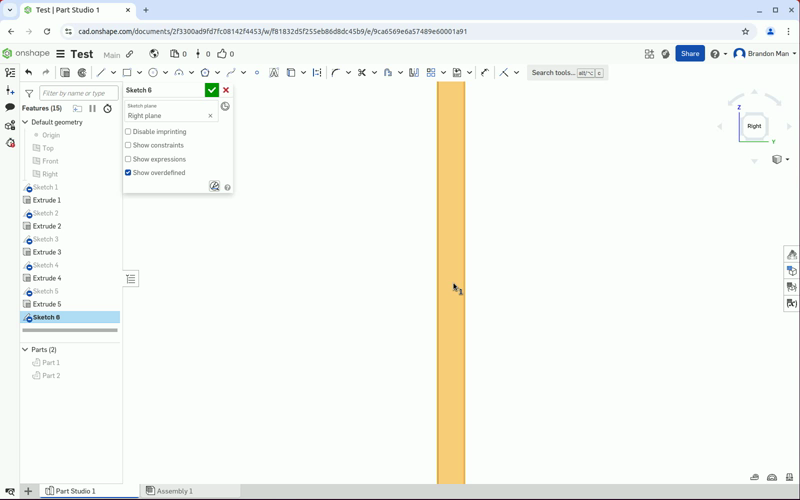
scroll(-6)
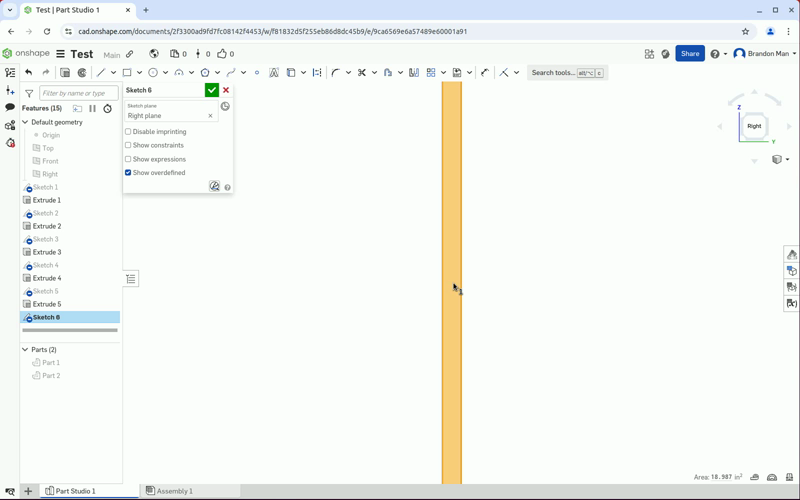
scroll(-6)
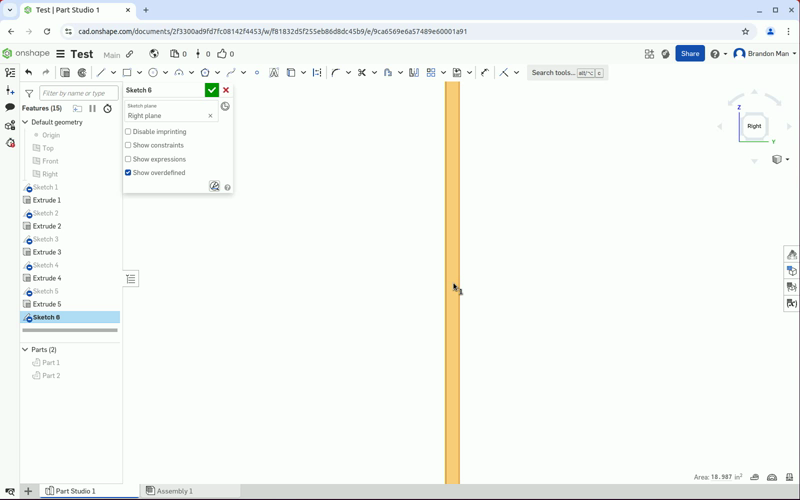
scroll(-6)
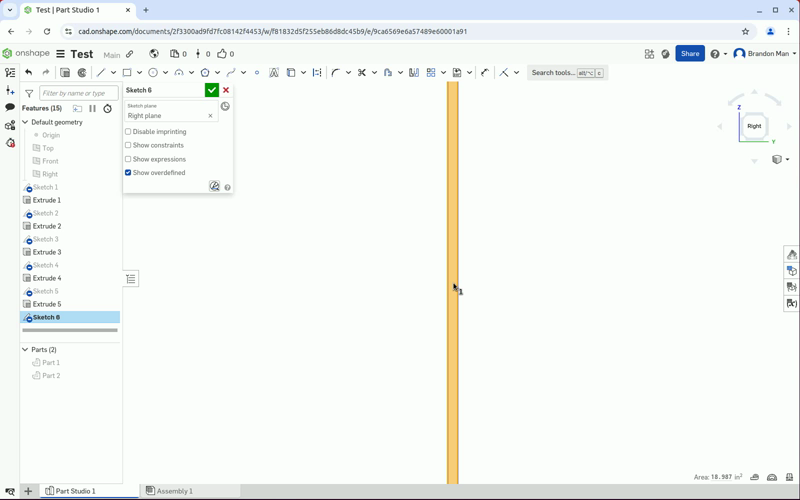
scroll(-6)
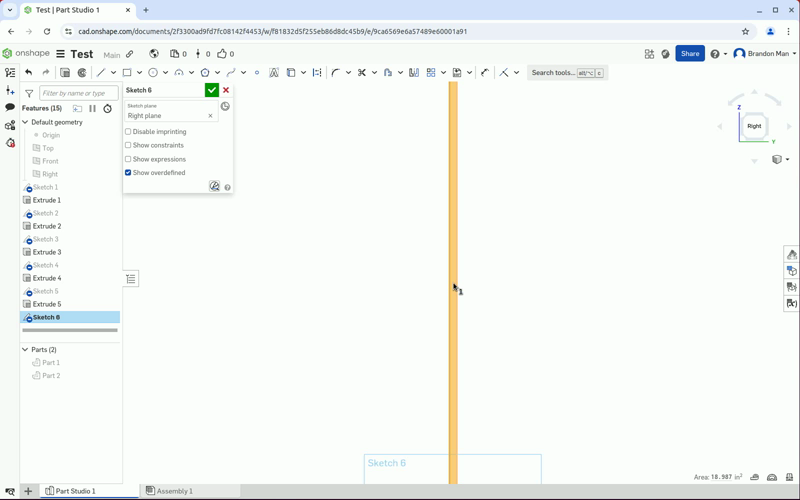
scroll(-6)
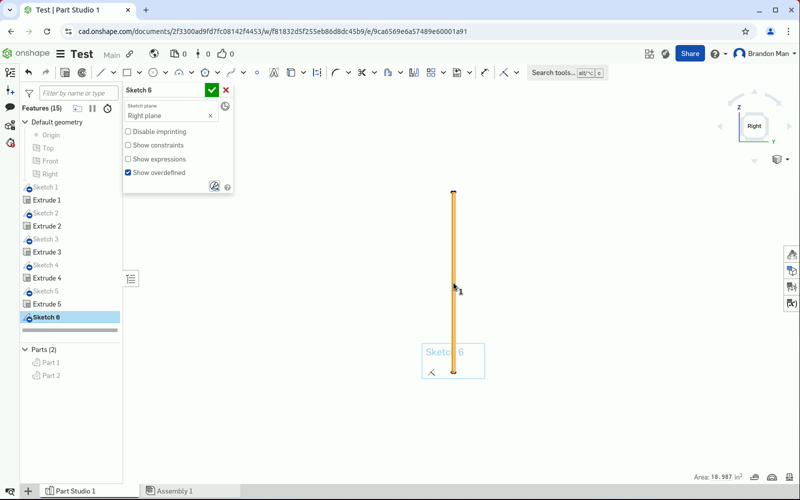
mouse_move(73, 352)
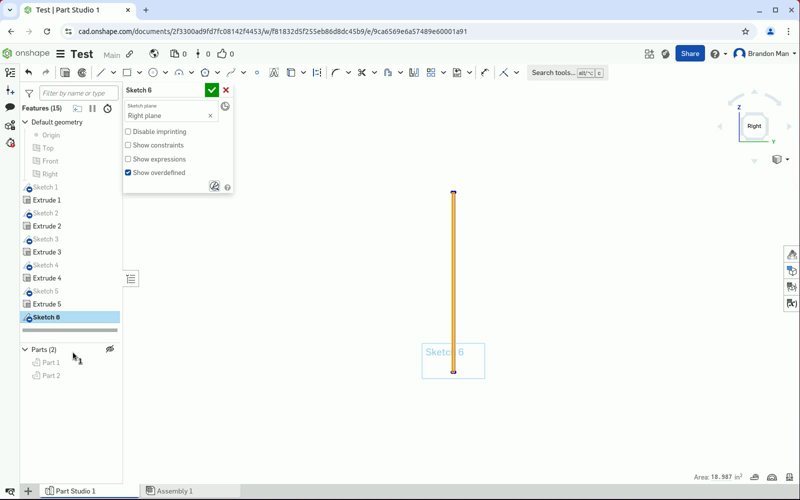
key(shift+y)
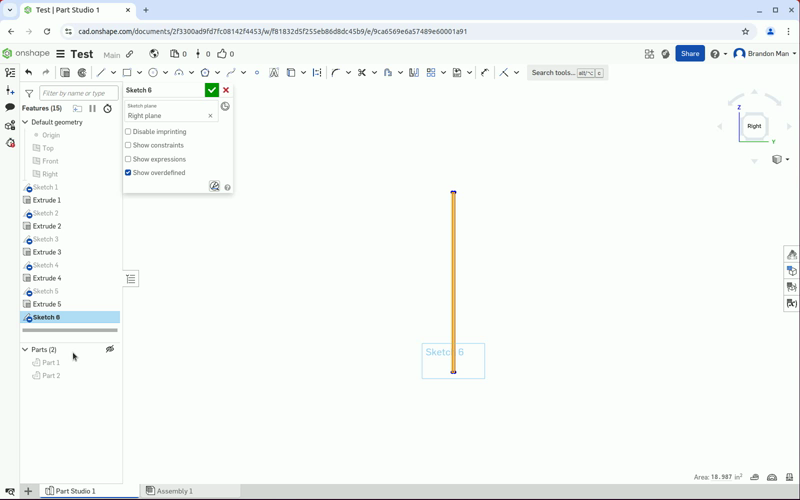
key(shift+e)
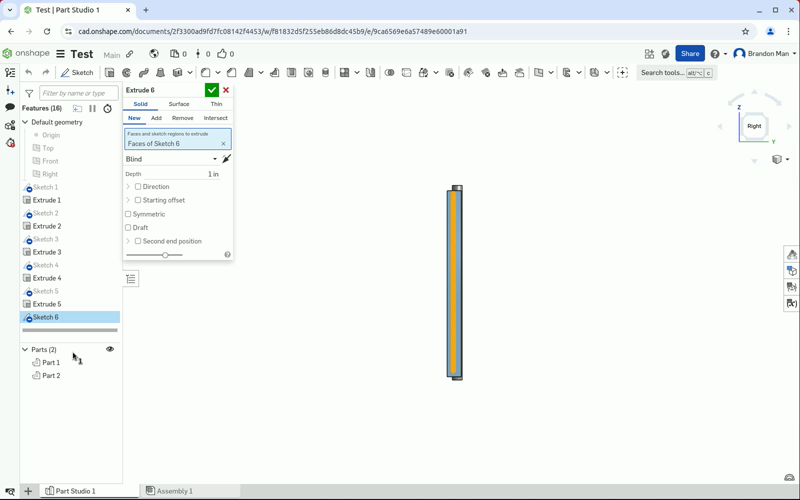
mouse_move(143, 106)
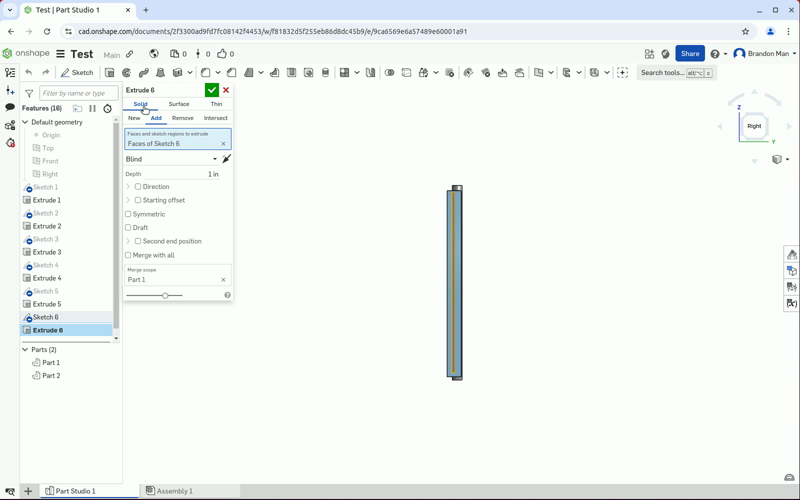
click(143, 106)
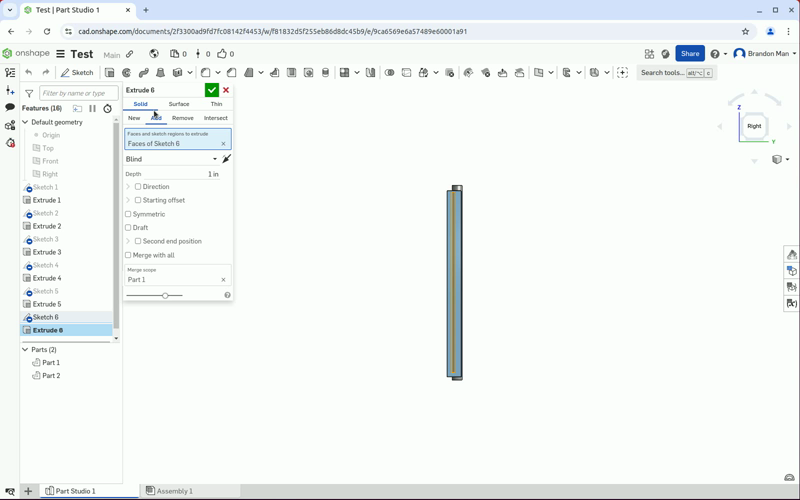
mouse_move(186, 120)
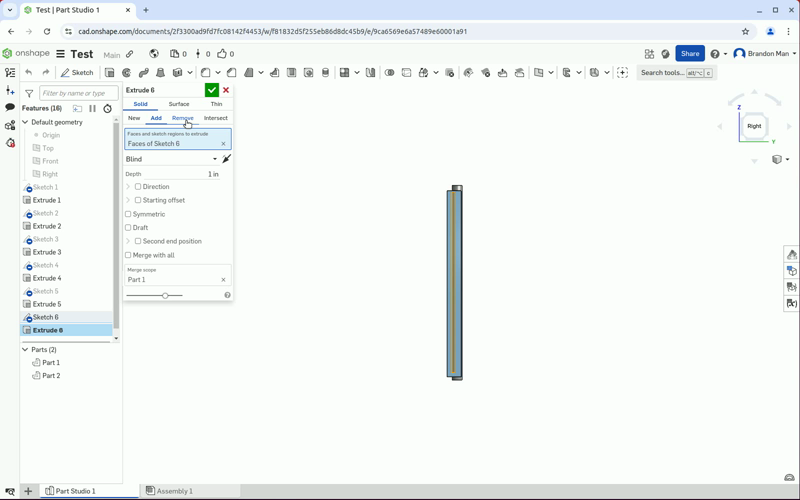
click(186, 120)
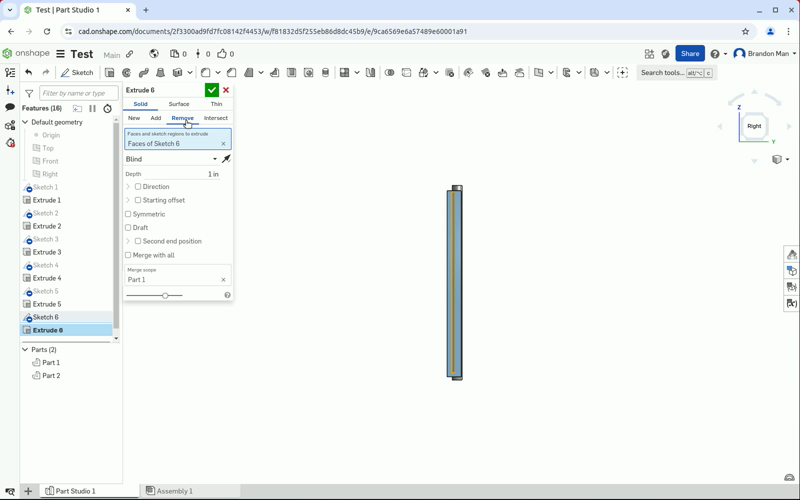
key(tab, 4)
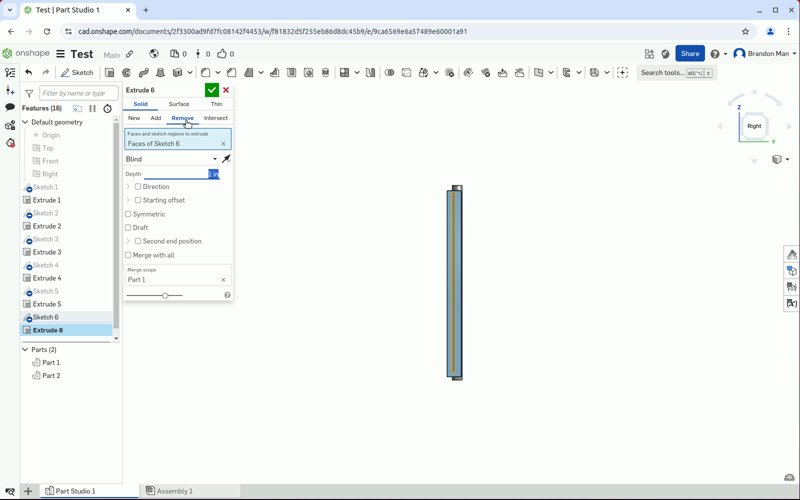
text(-27.682)
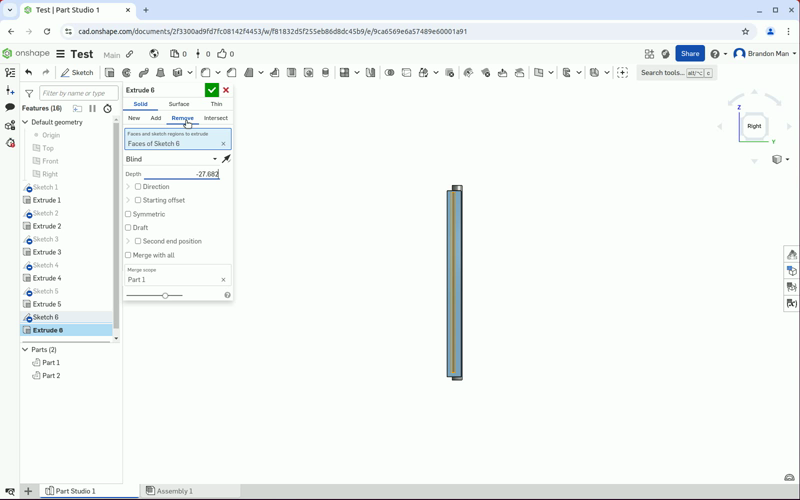
key(tab, 3)
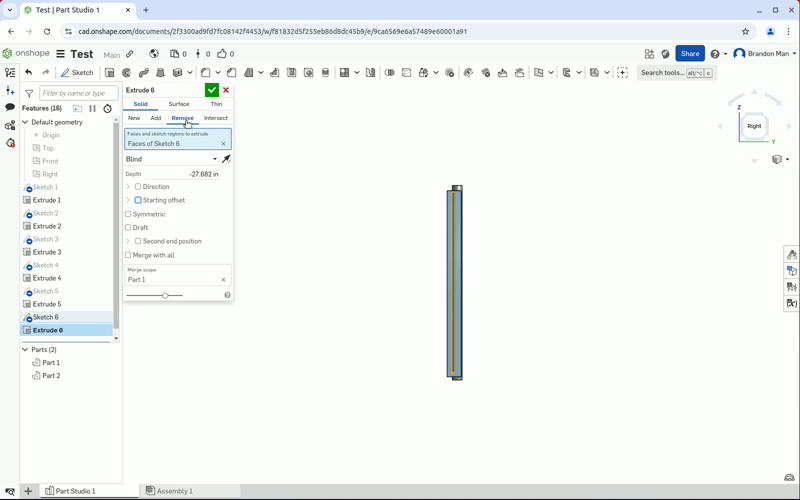
key(tab, 2)
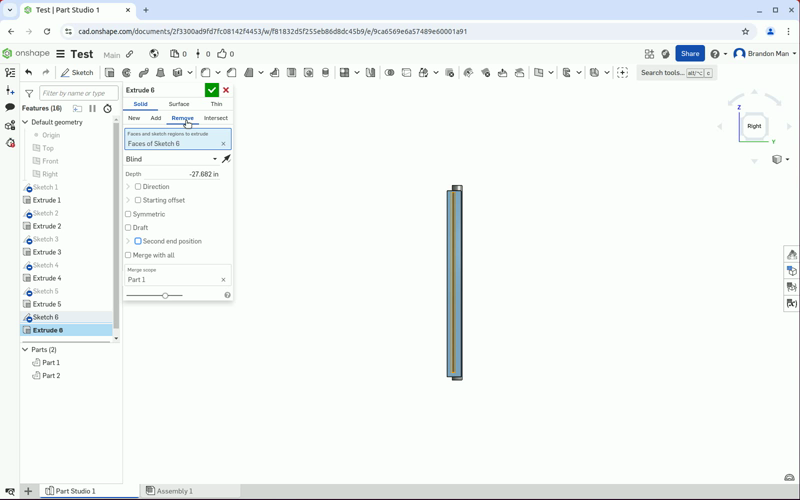
key(space)
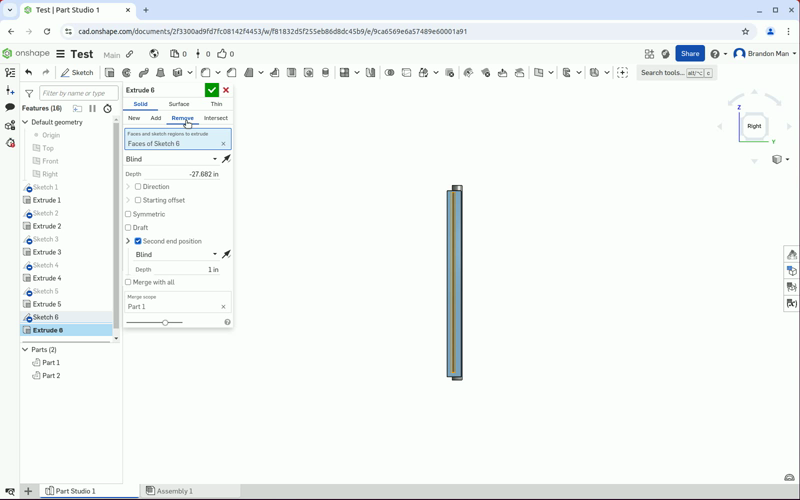
key(tab, 3)
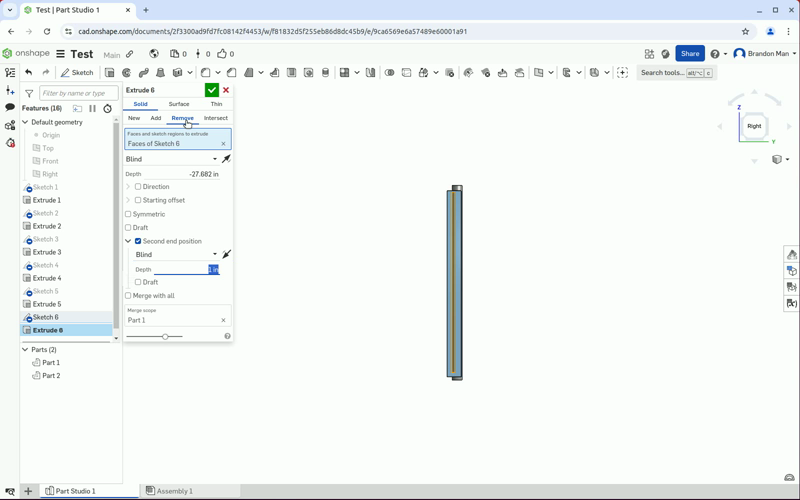
text(26.478)
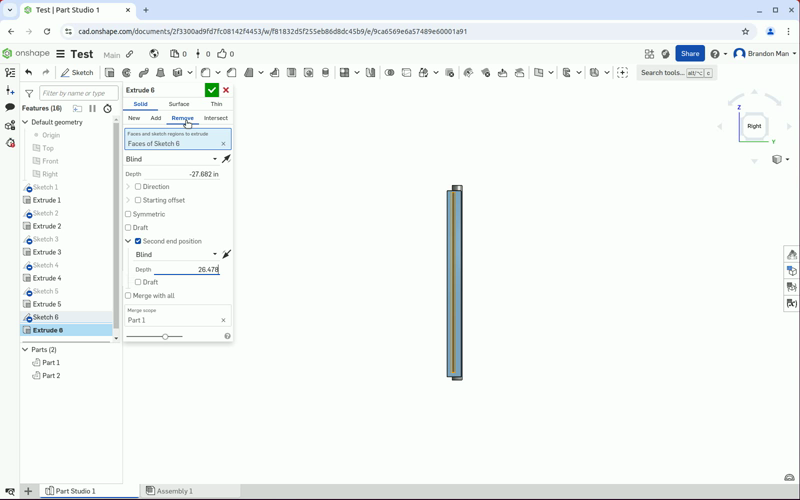
key(tab, 2)
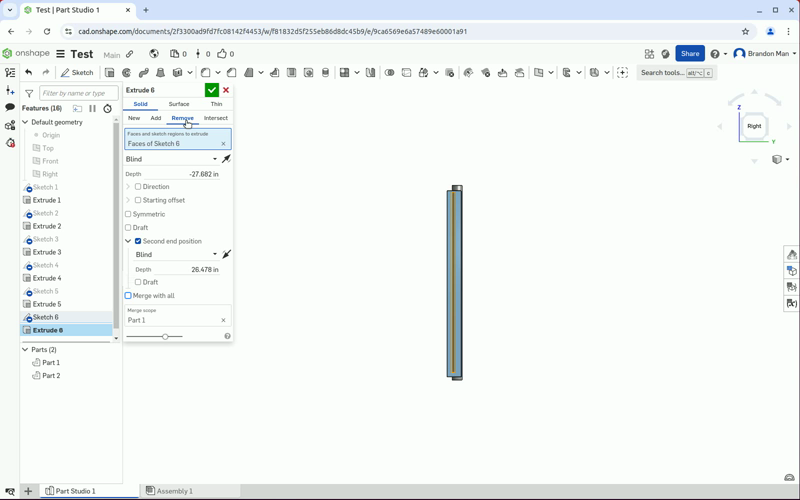
key(space)
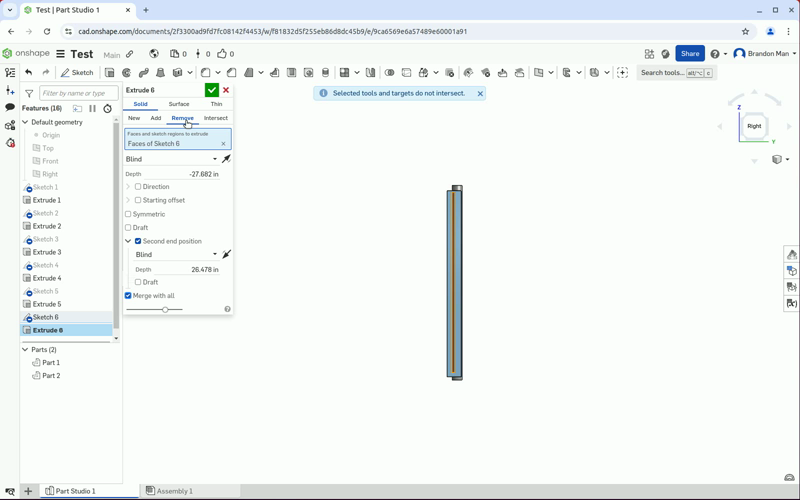
key(enter)
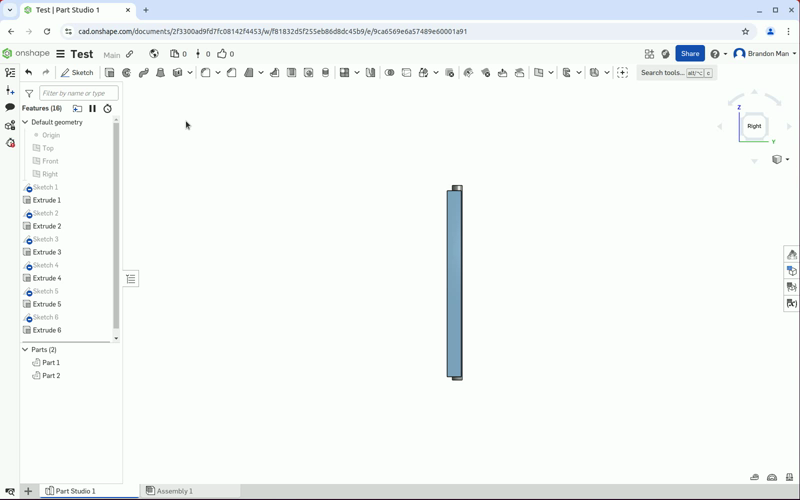
key(shift+h)
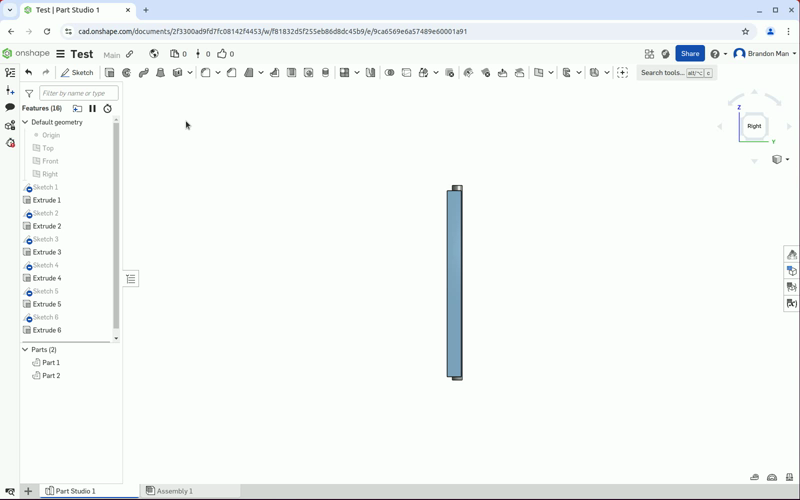
key(shift+h)
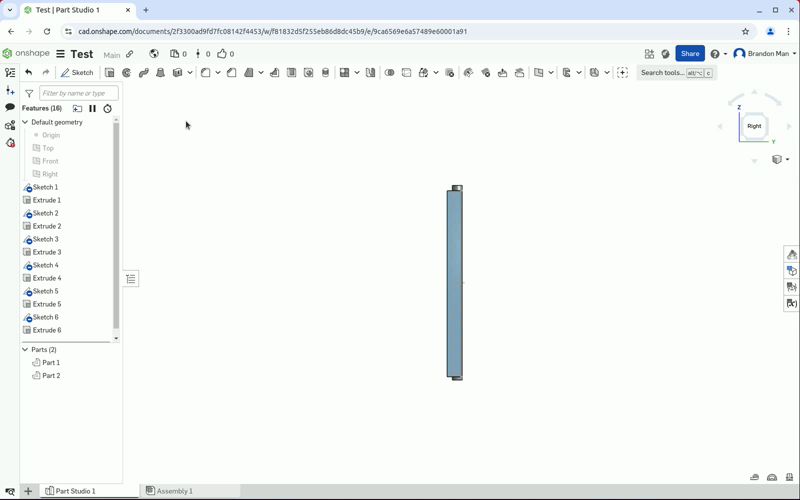
key(shift+7)
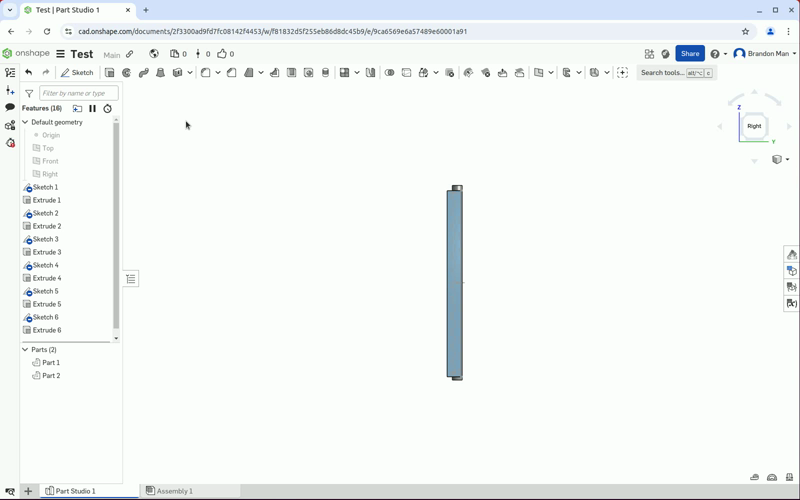
key(right, 2)
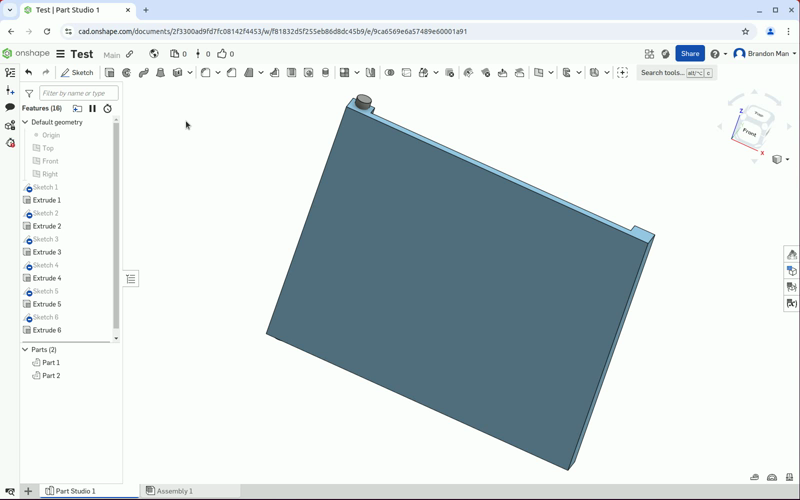
key(down, 2)
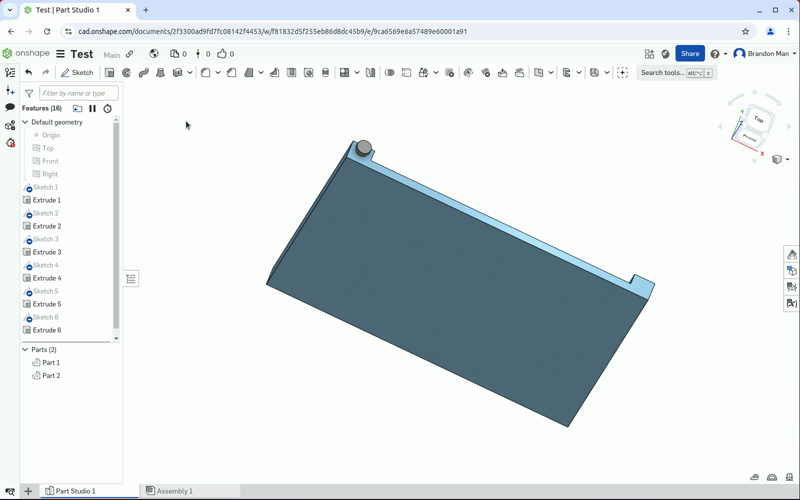
key(up, 2)
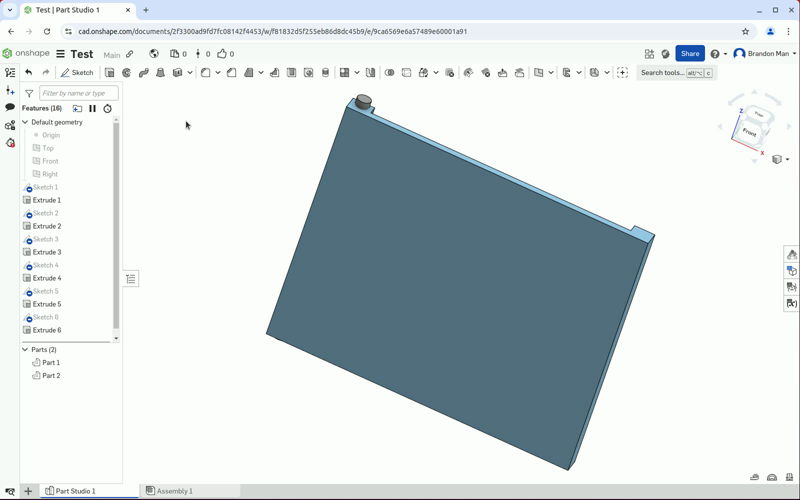
key(left, 2)
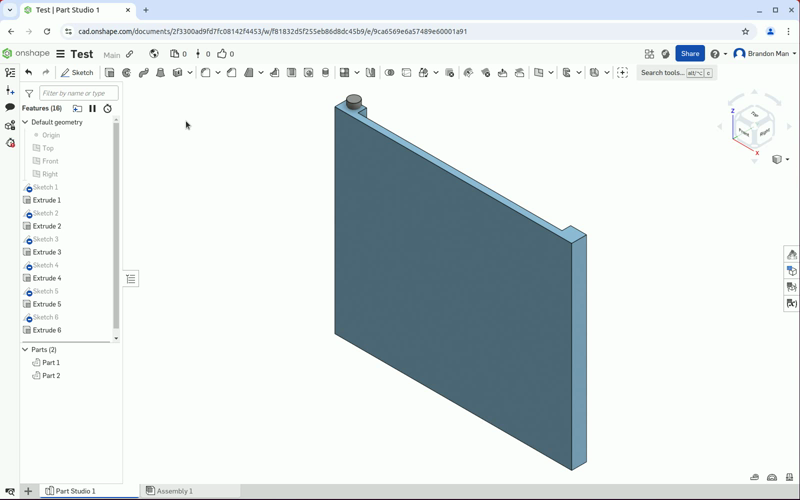
mouse_move(69, 189)
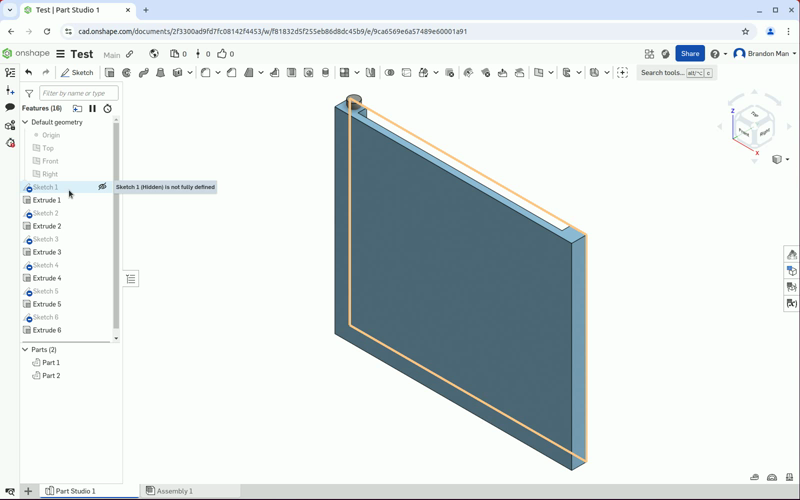
click(69, 189)